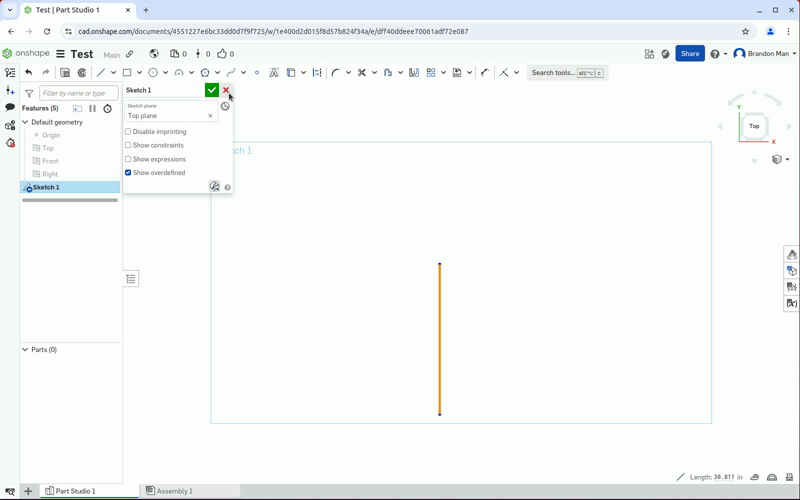
key(shift+h)
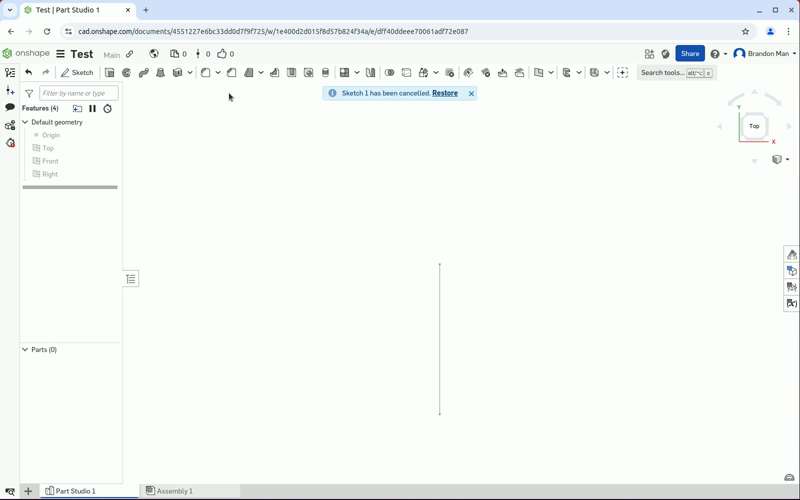
mouse_move(73, 352)
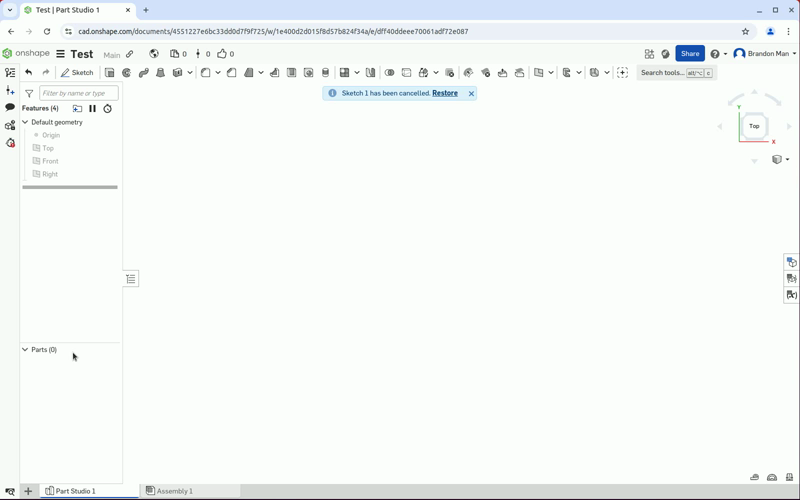
key(y)
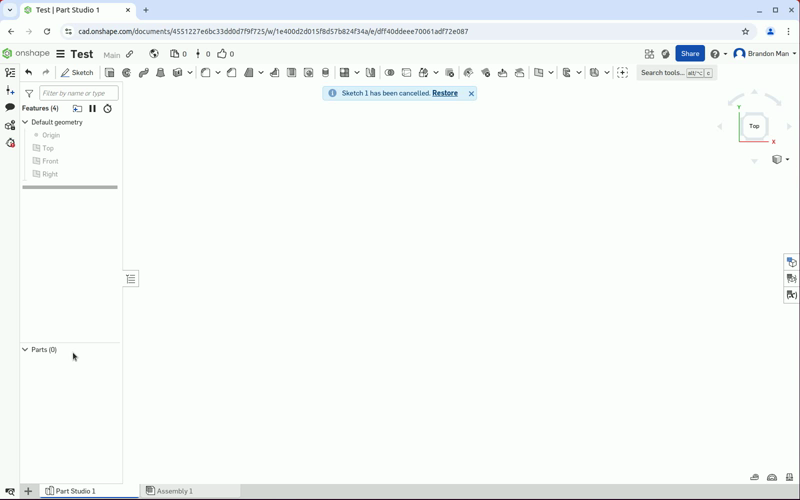
key(shift+p)
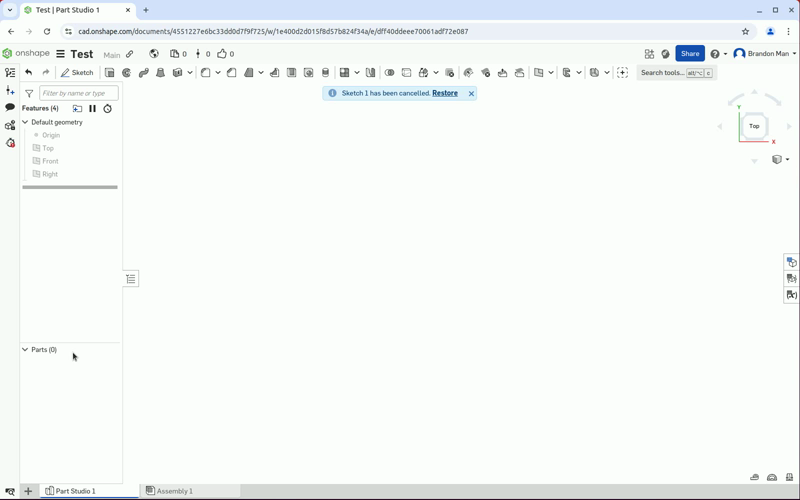
key(space)
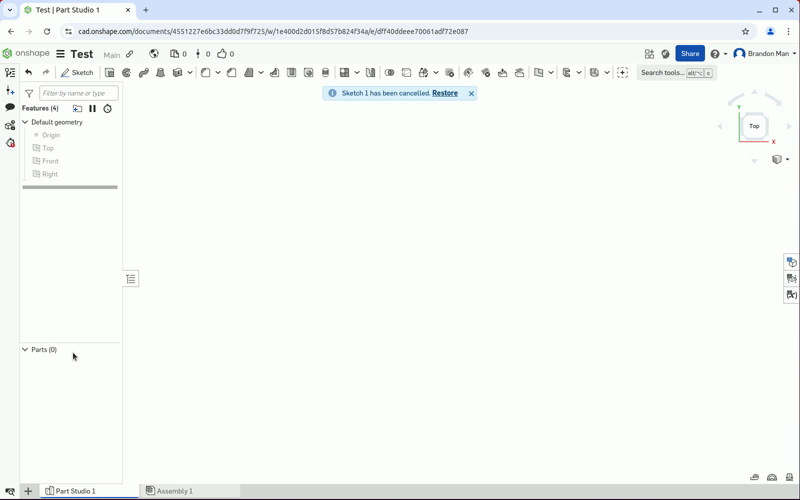
key_down(shift)
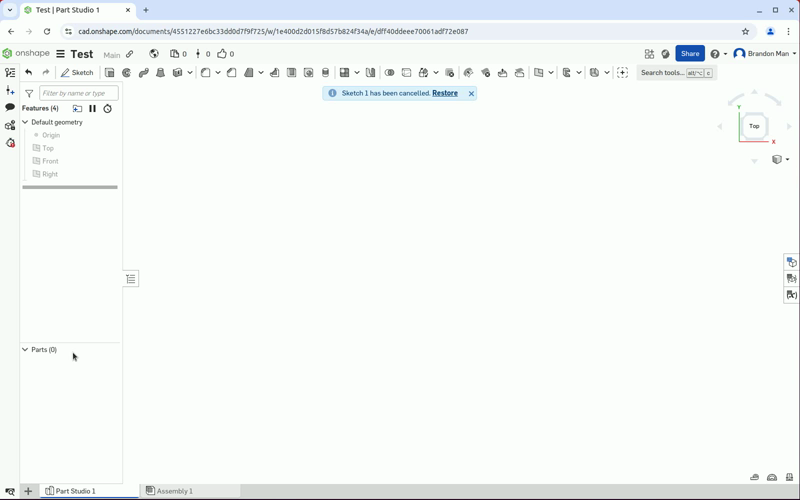
key(up)
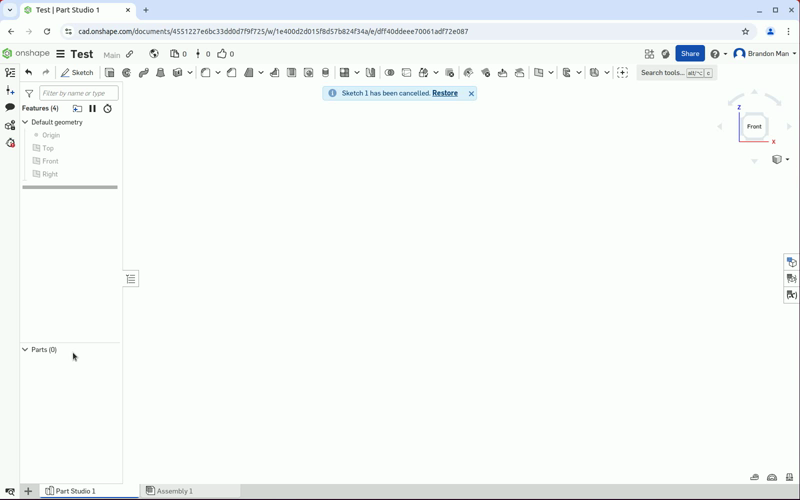
key_up(shift)
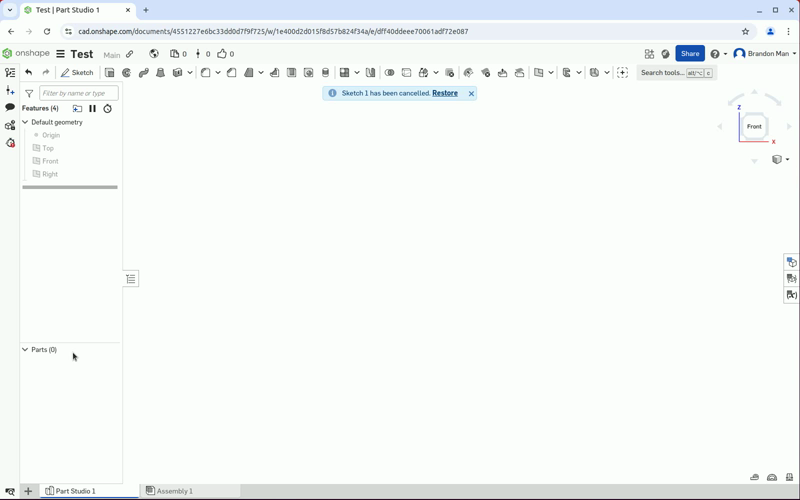
mouse_move(73, 352)
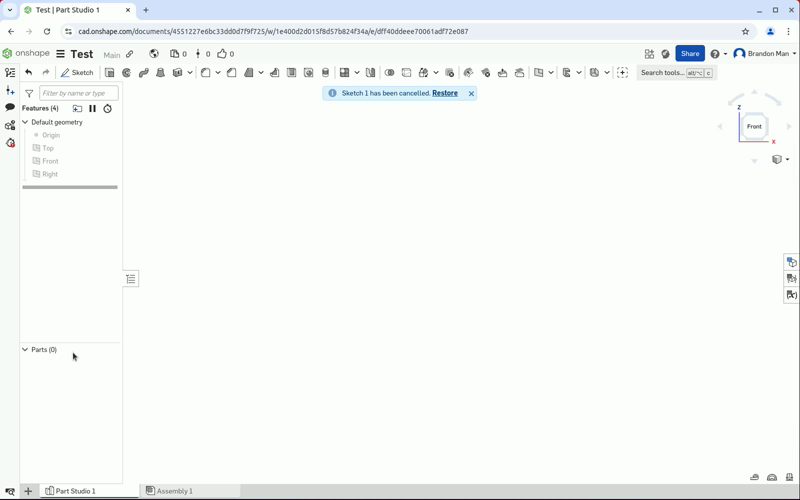
key(shift+y)
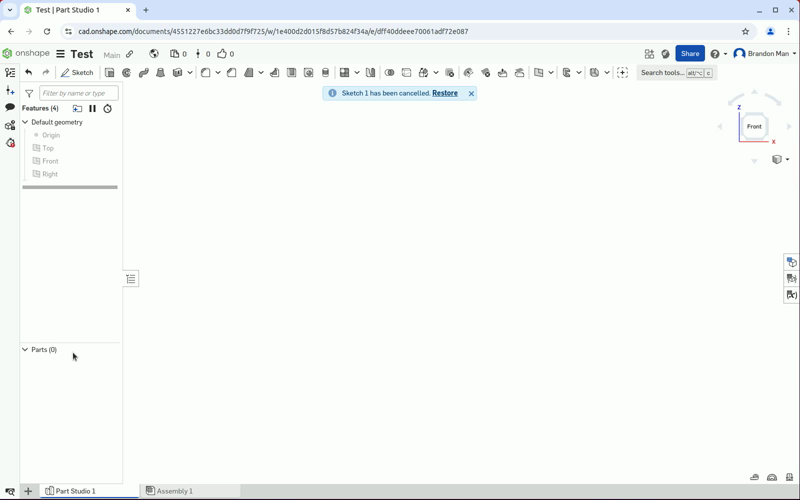
key(shift+s)
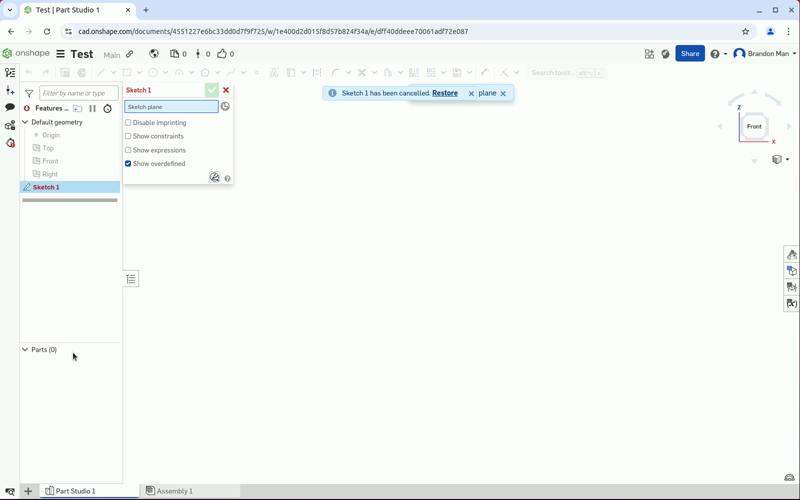
mouse_move(73, 163)
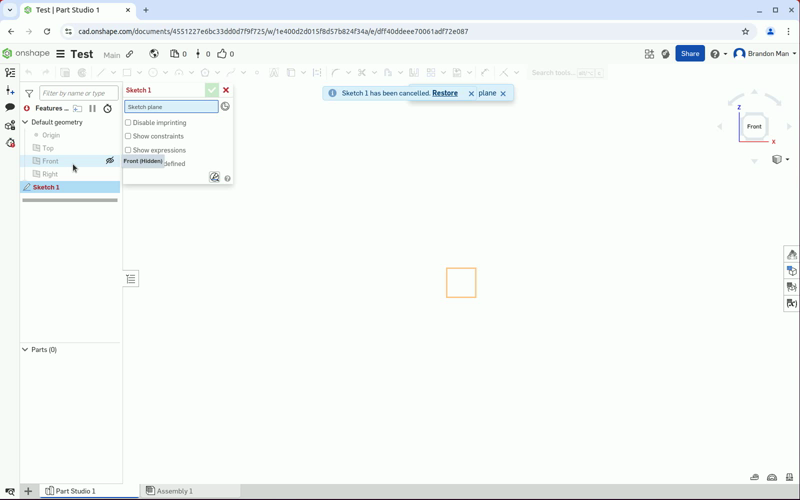
click(73, 163)
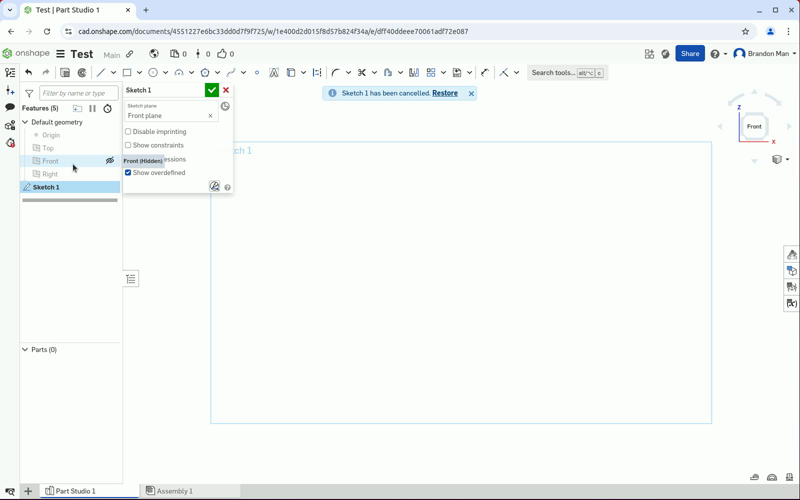
mouse_move(73, 352)
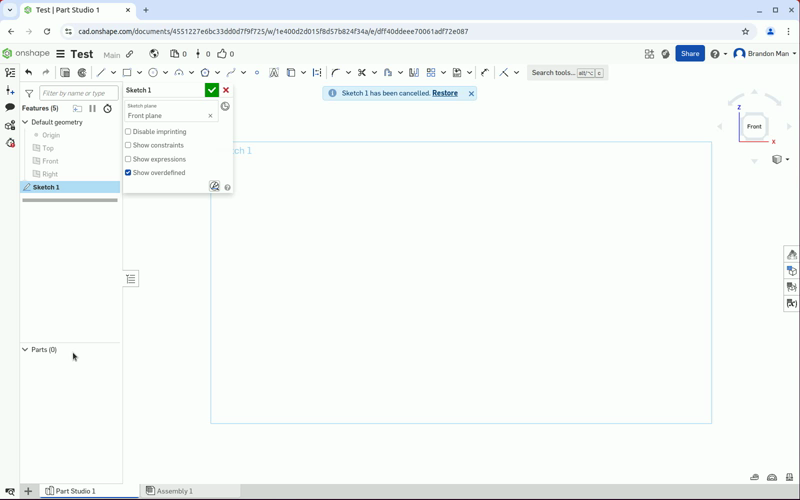
key(y)
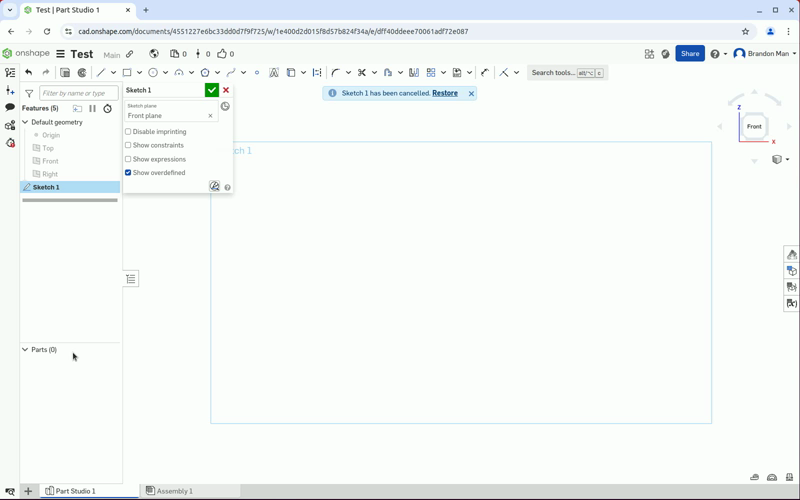
key(l)
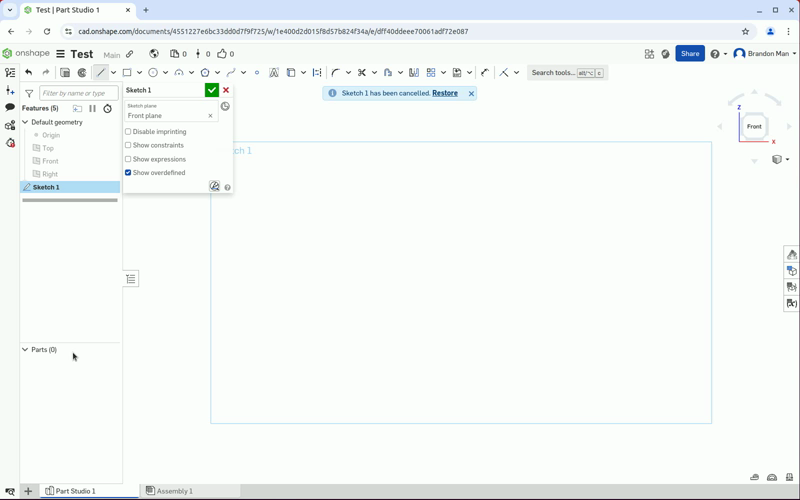
key_down(shift)
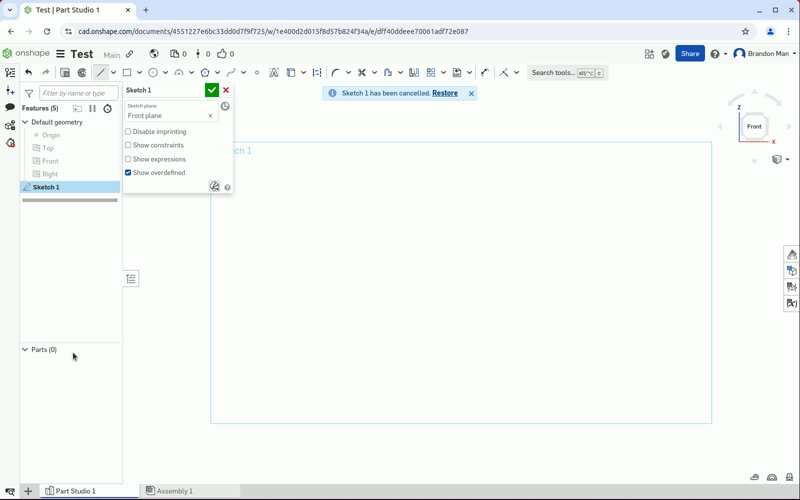
mouse_move(376, 282)
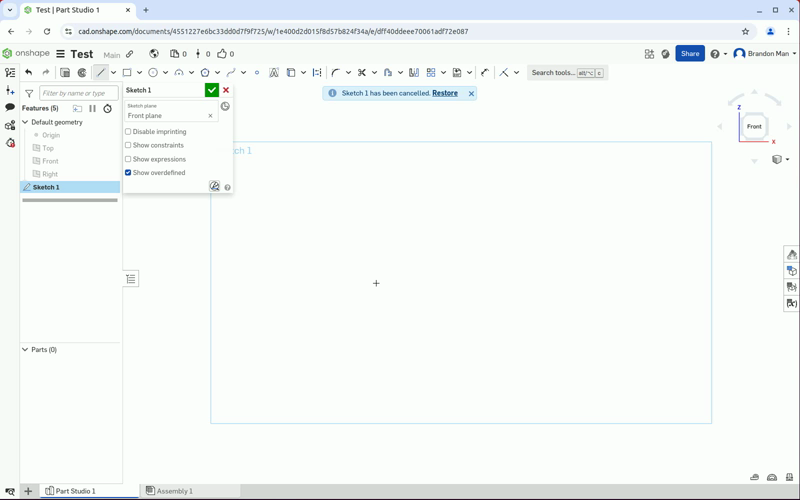
click(376, 282)
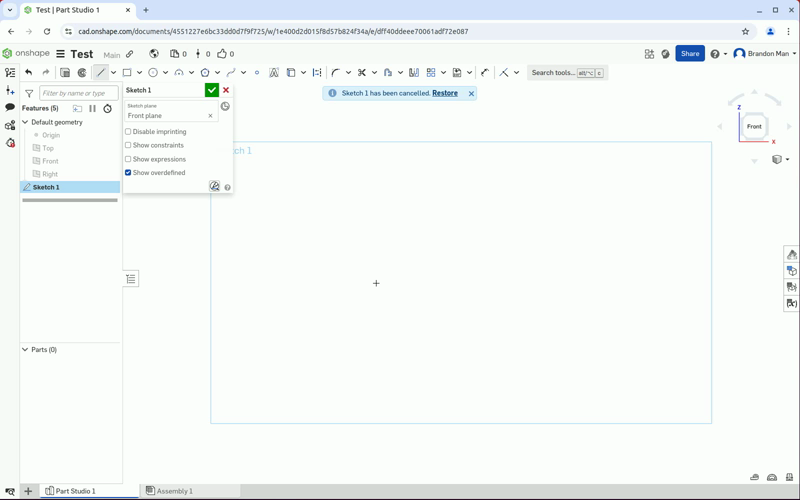
key_up(shift)
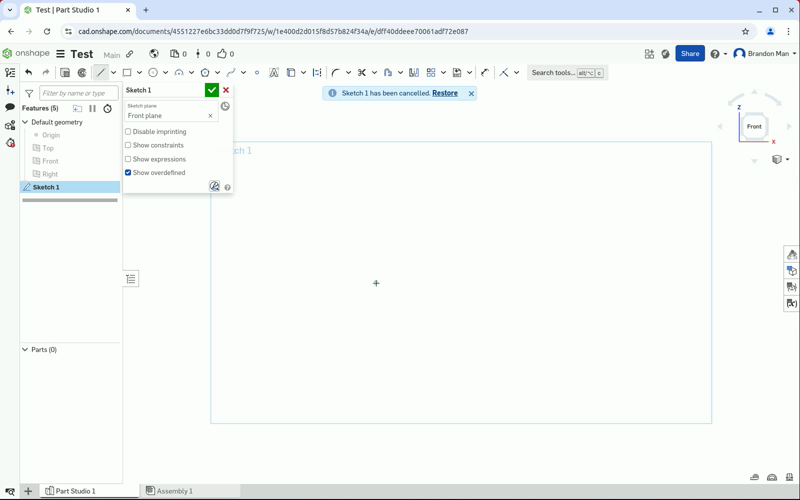
key_down(shift)
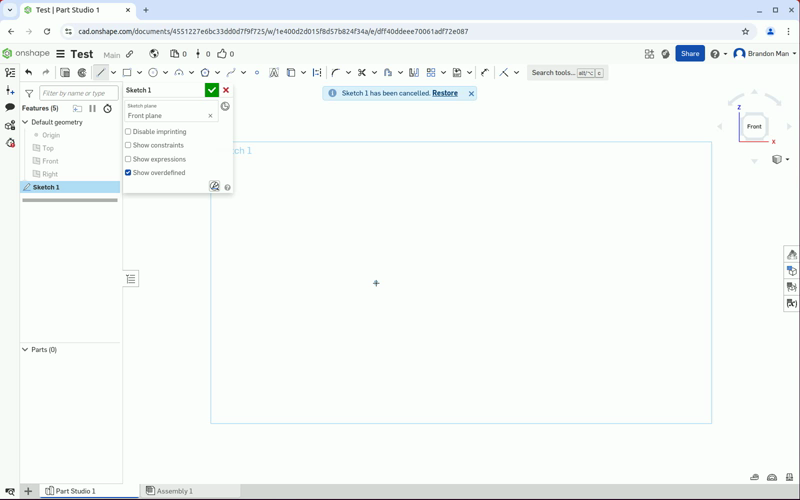
mouse_move(544, 282)
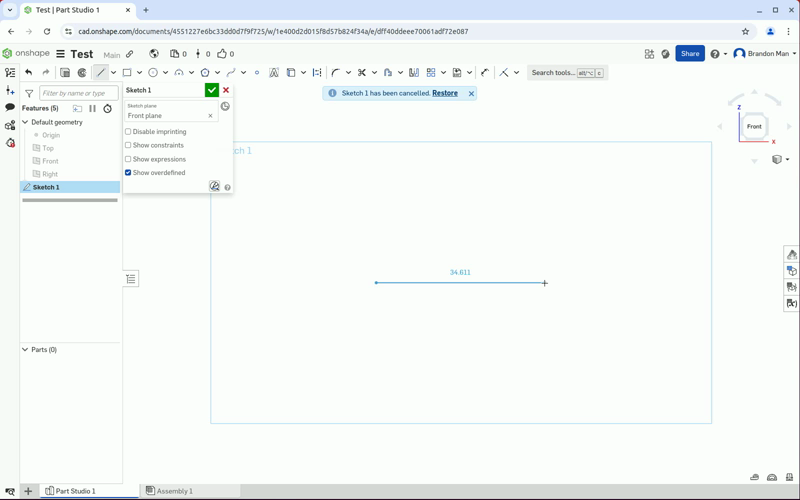
click(544, 282)
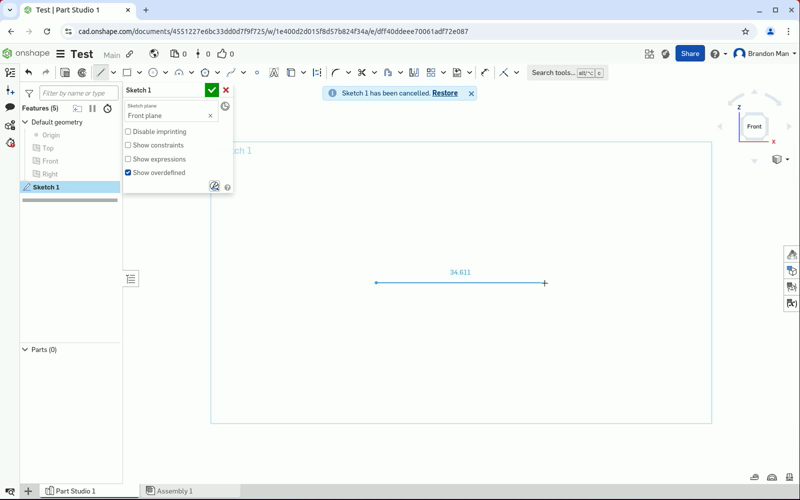
key_up(shift)
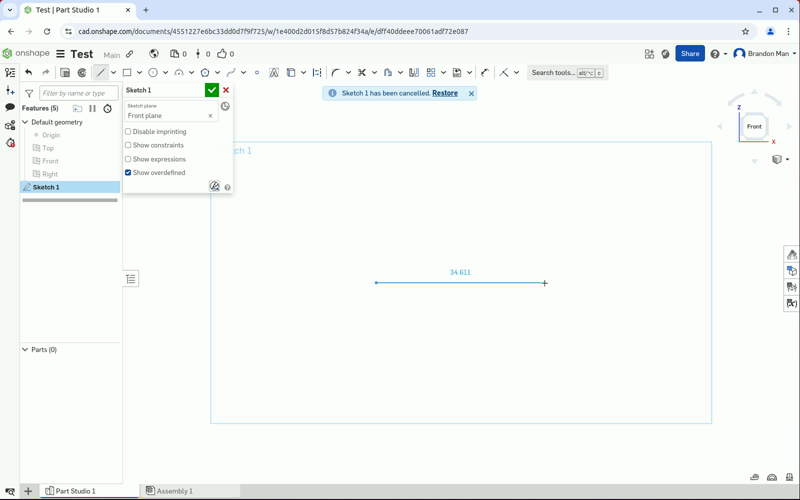
key_down(shift)
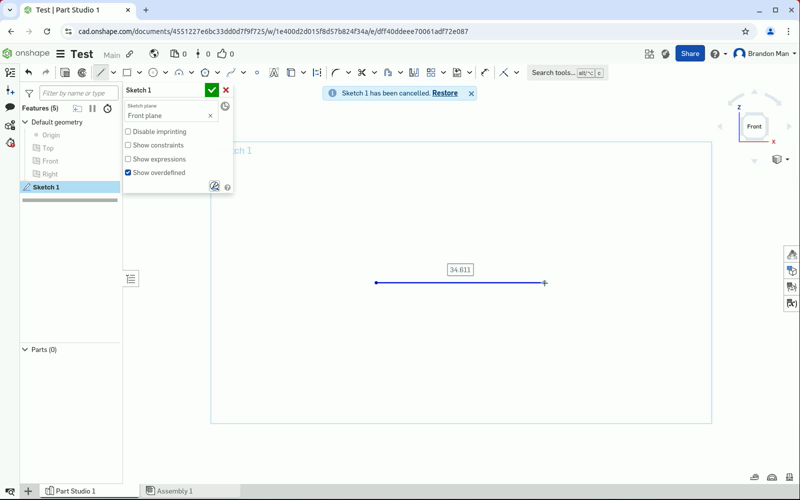
mouse_move(574, 282)
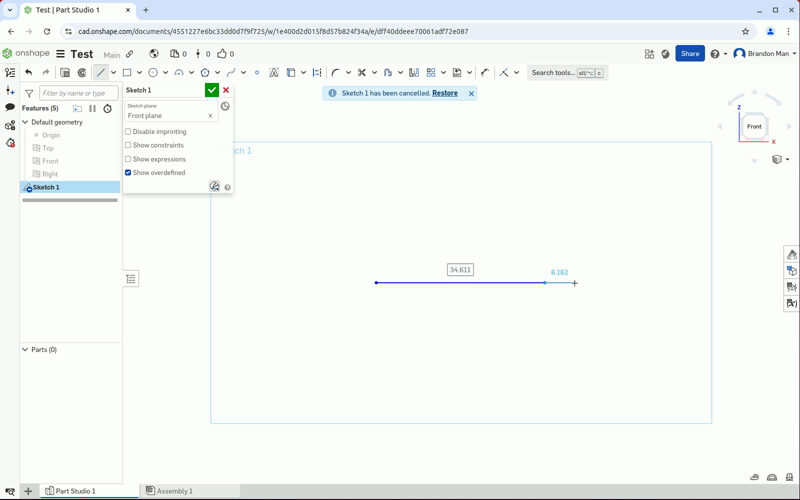
mouse_move(544, 254)
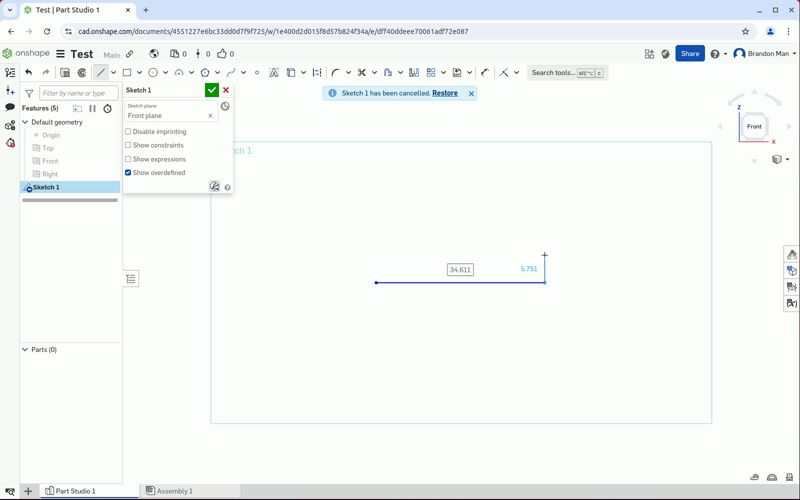
click(544, 254)
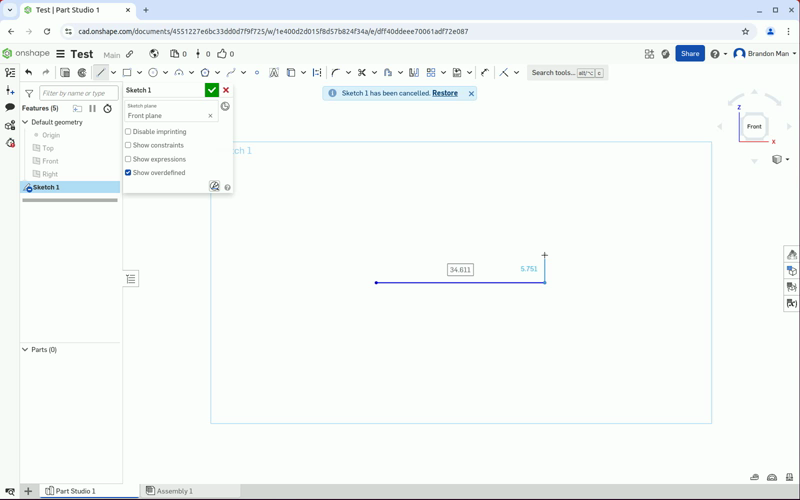
key_up(shift)
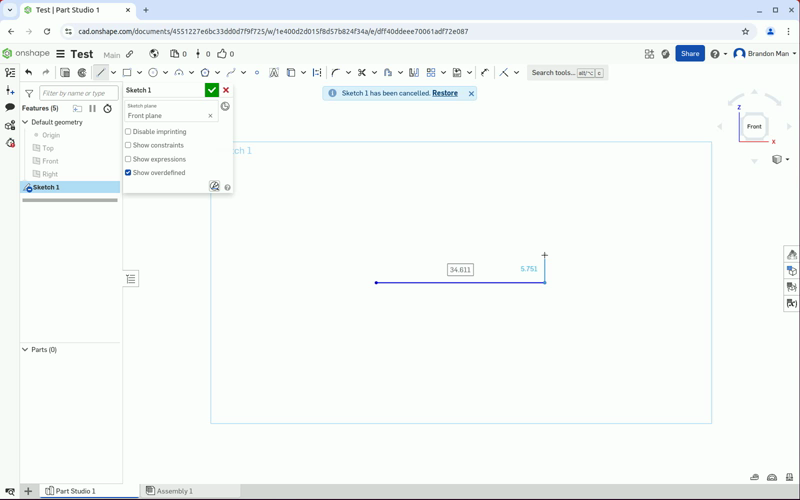
key_down(shift)
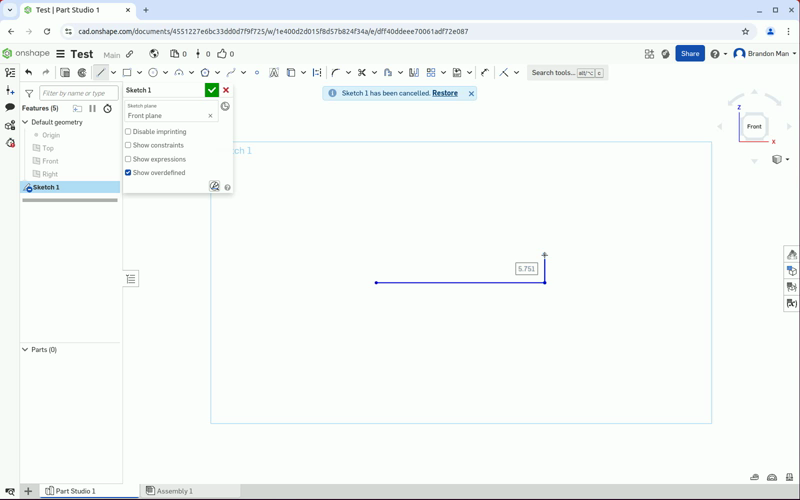
mouse_move(574, 254)
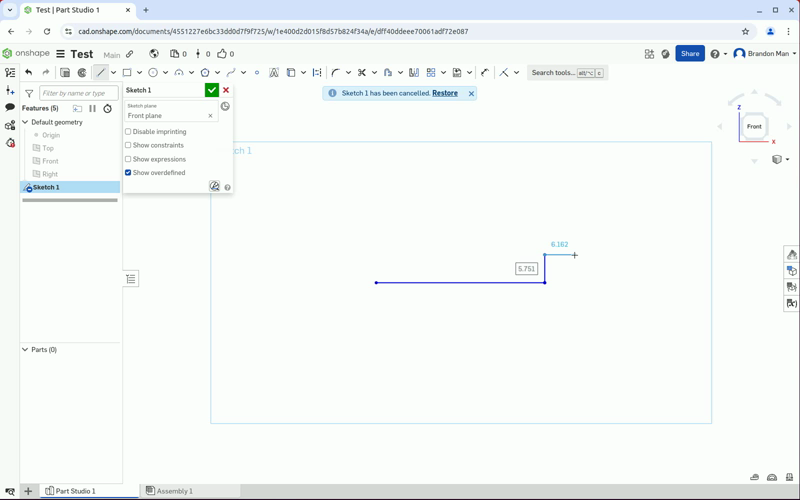
mouse_move(488, 254)
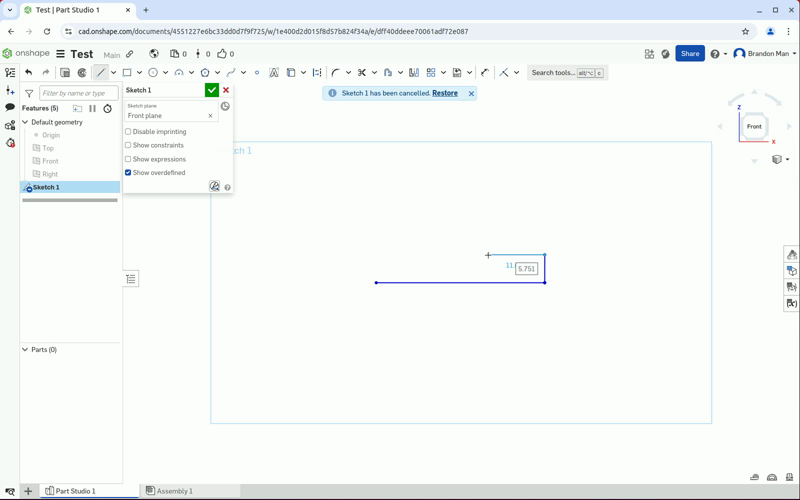
click(488, 254)
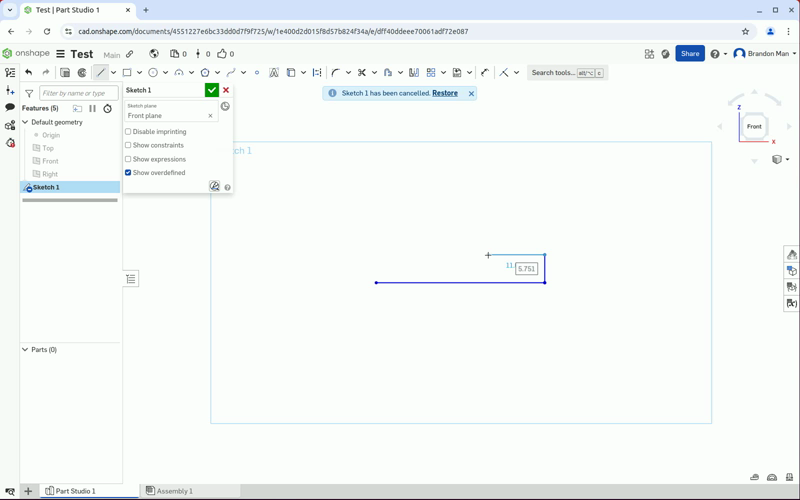
key_up(shift)
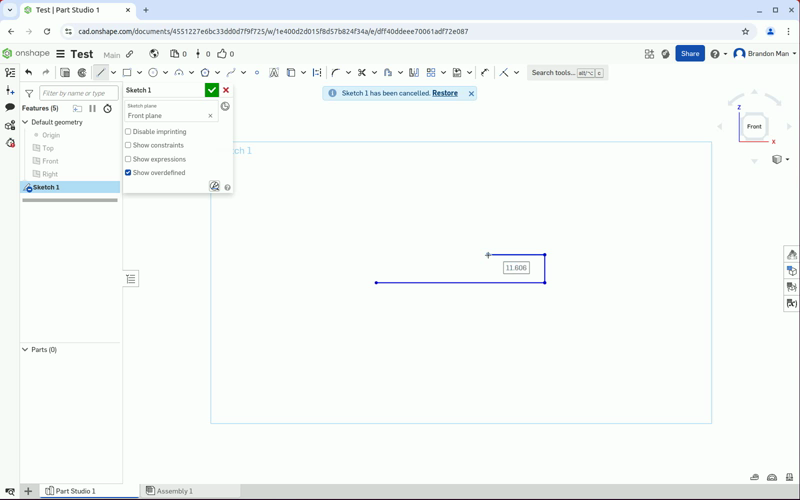
key_down(shift)
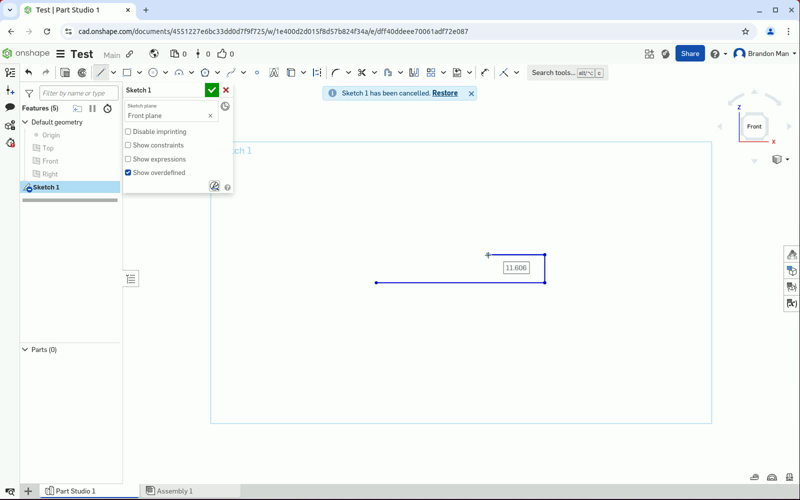
mouse_move(518, 254)
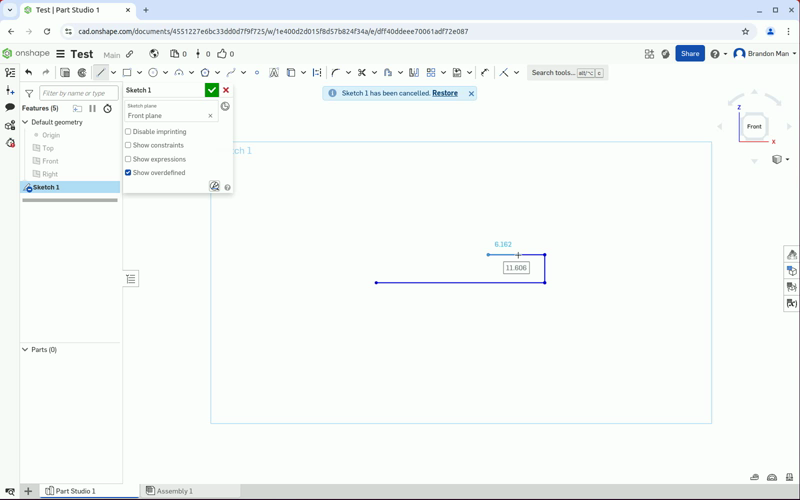
mouse_move(488, 226)
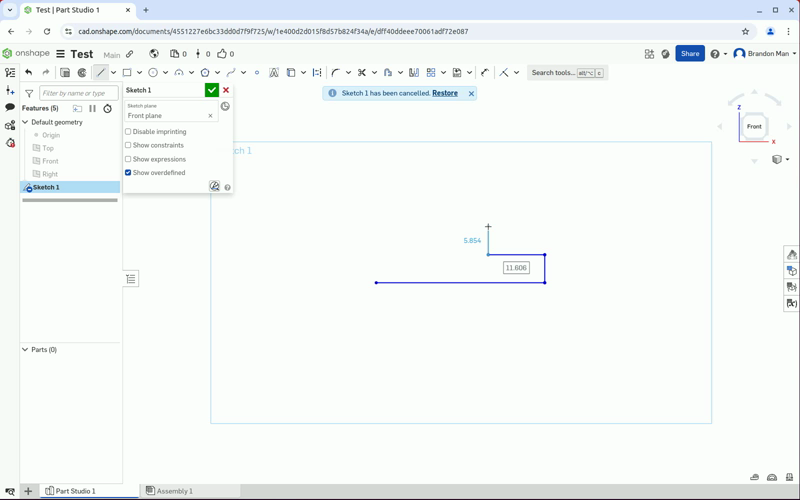
click(488, 226)
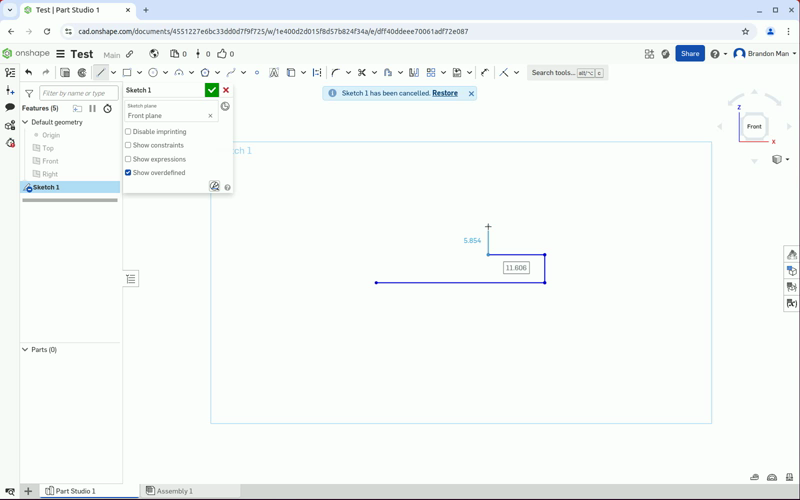
key_up(shift)
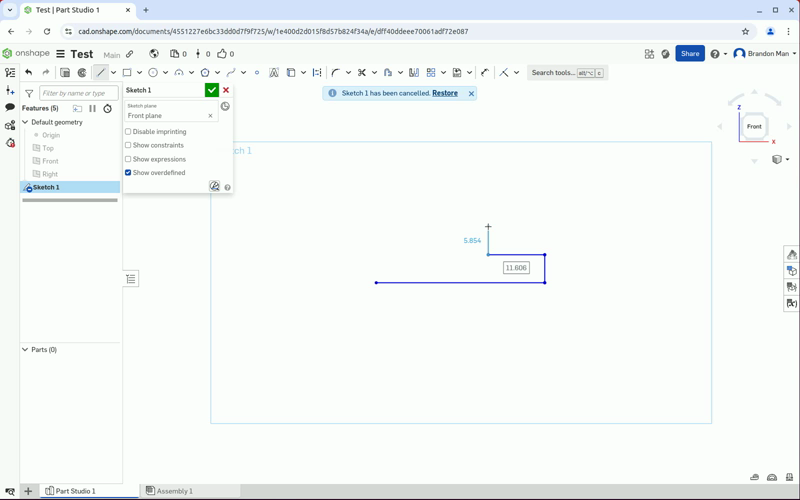
key_down(shift)
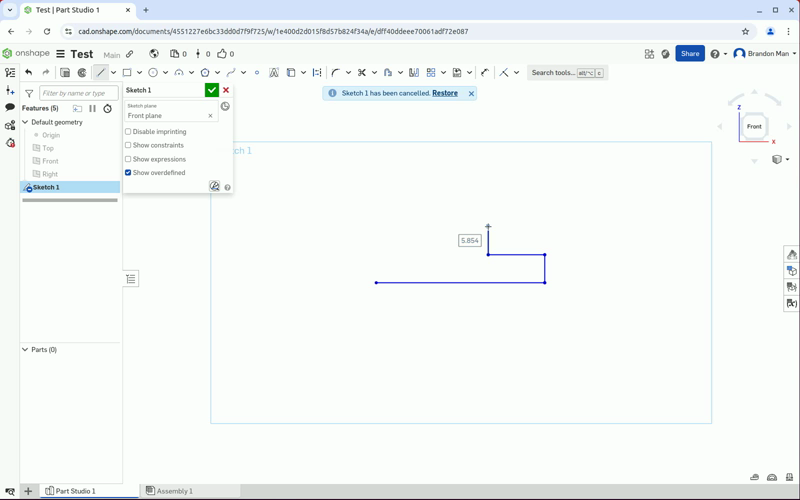
mouse_move(518, 226)
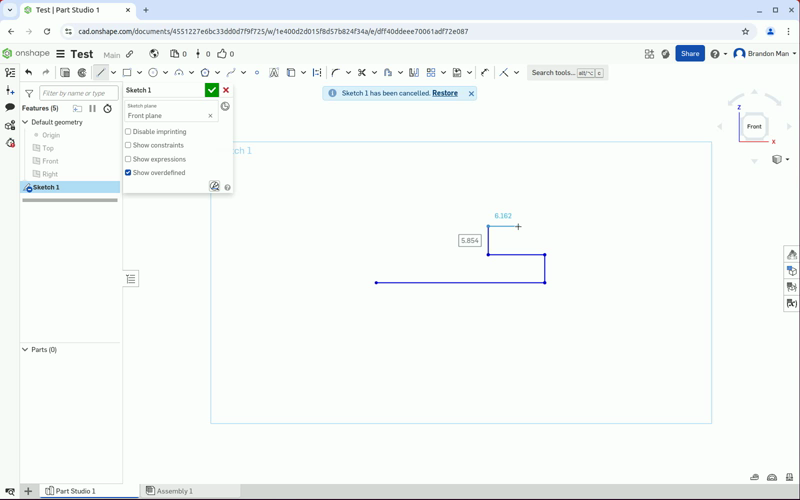
mouse_move(433, 226)
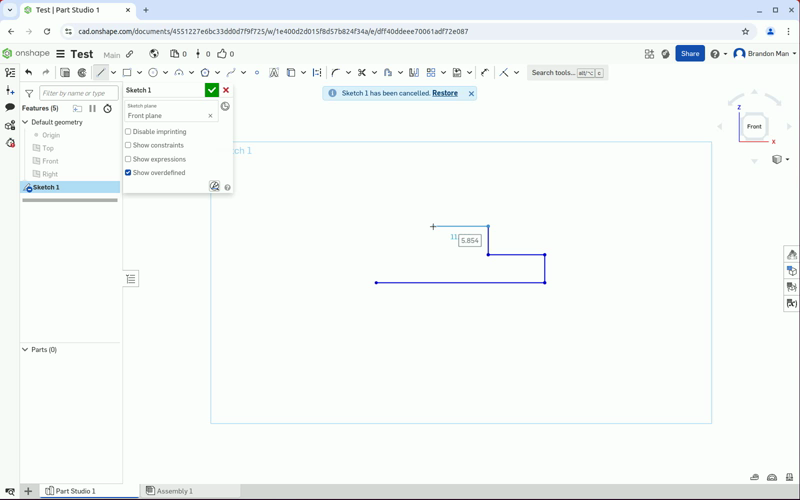
click(433, 226)
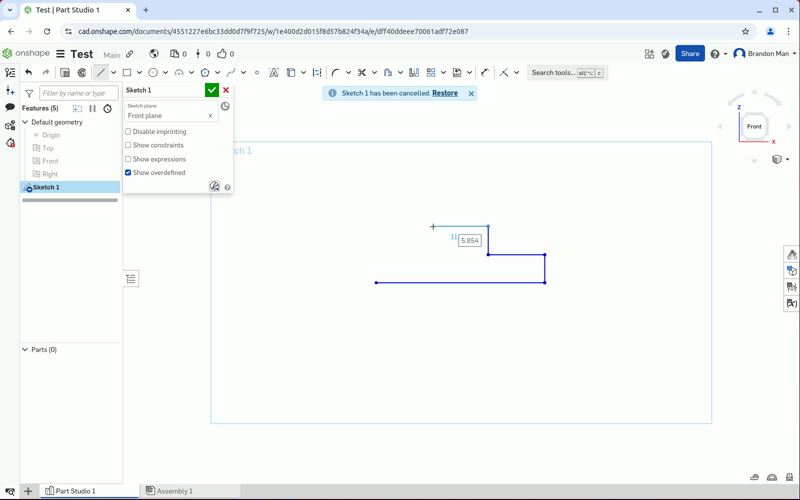
key_up(shift)
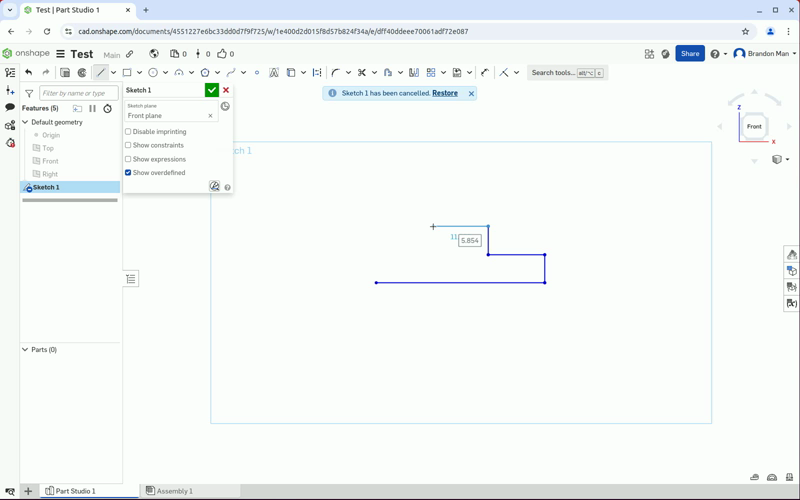
key_down(shift)
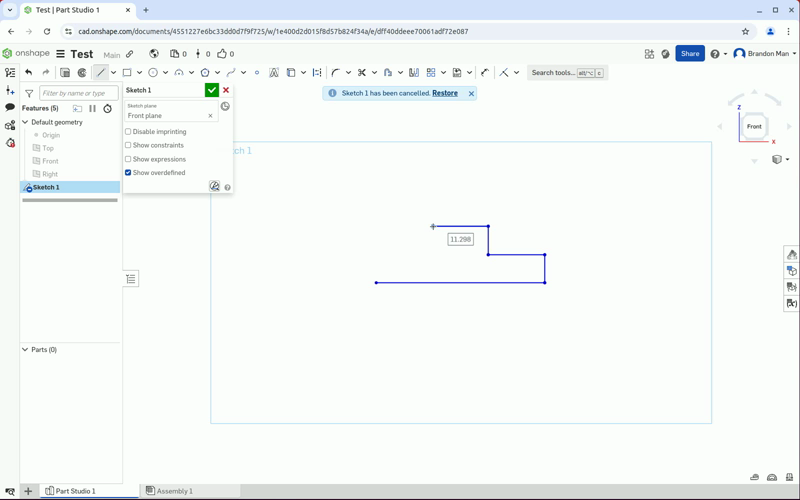
mouse_move(463, 226)
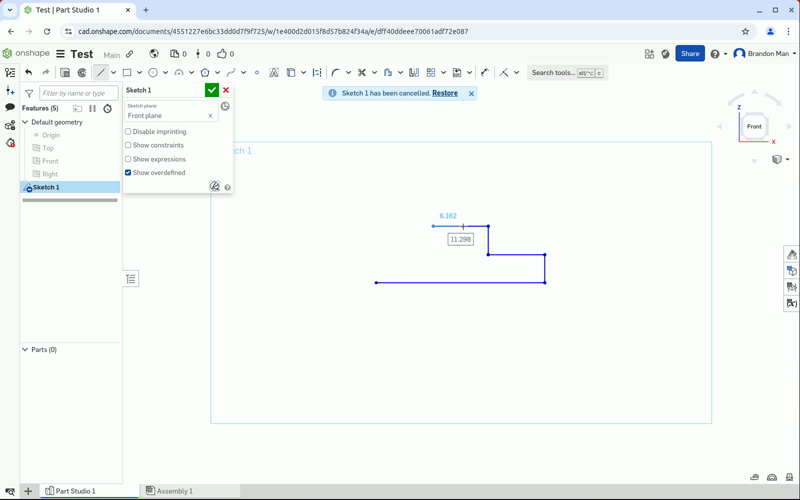
mouse_move(433, 171)
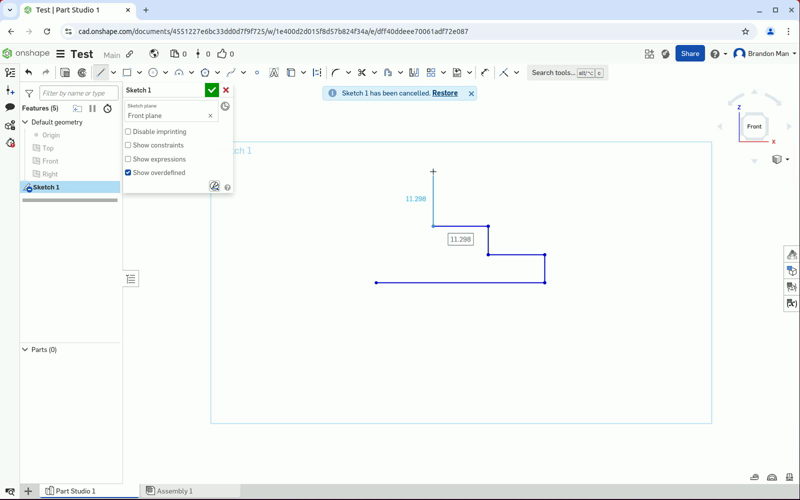
click(433, 171)
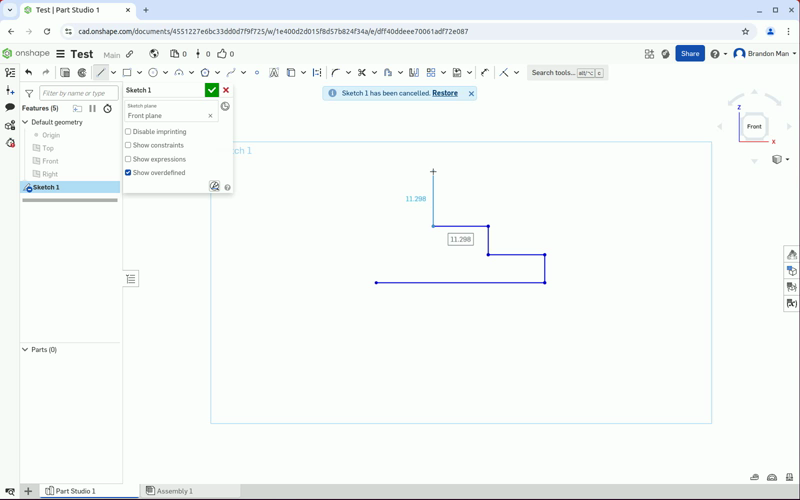
key_up(shift)
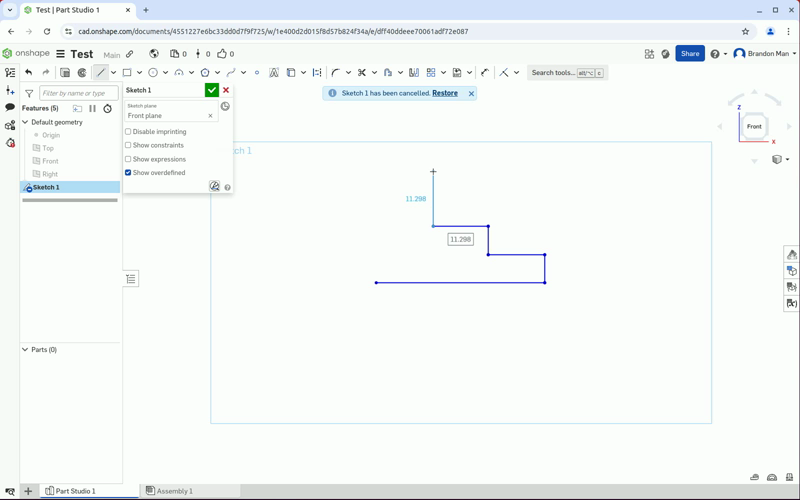
key_down(shift)
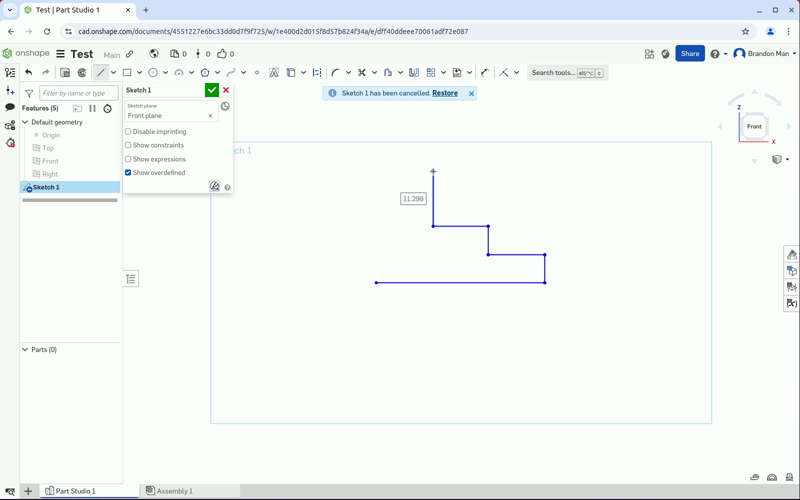
mouse_move(463, 171)
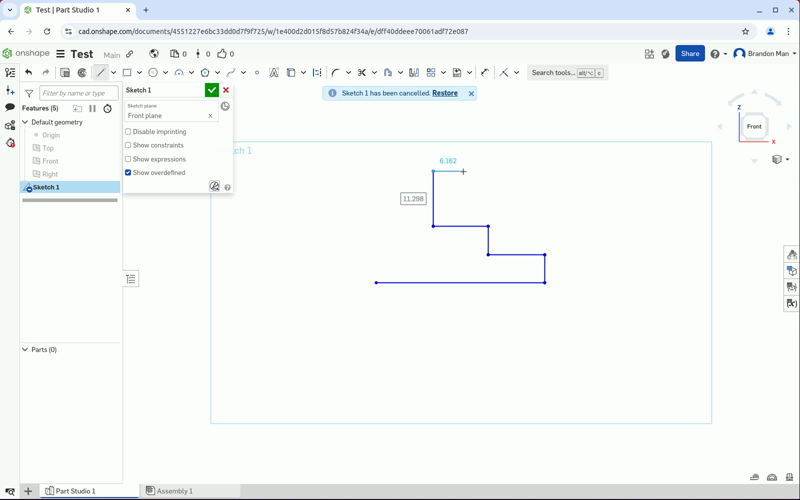
mouse_move(404, 171)
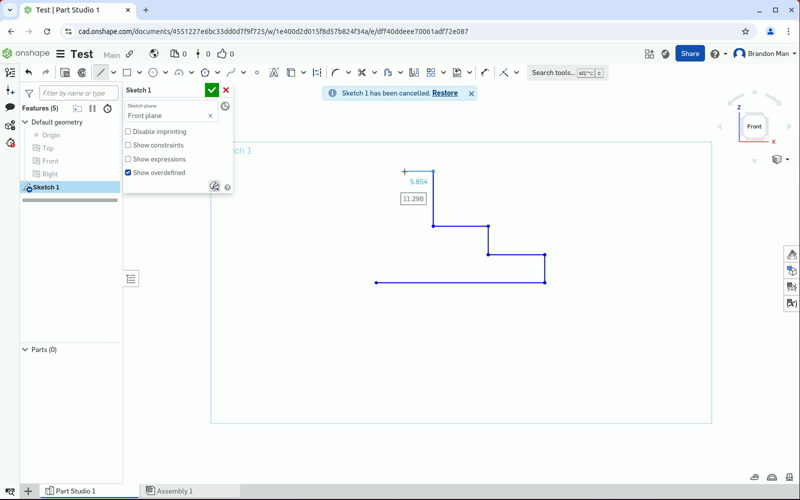
click(404, 171)
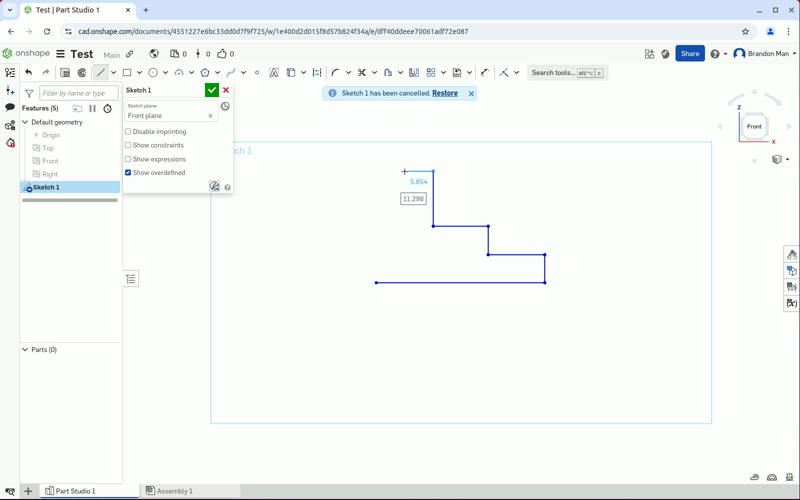
key_up(shift)
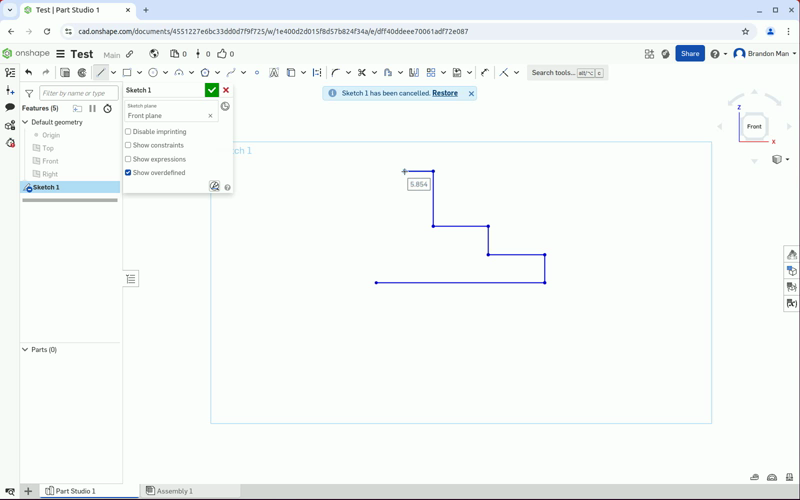
key_down(shift)
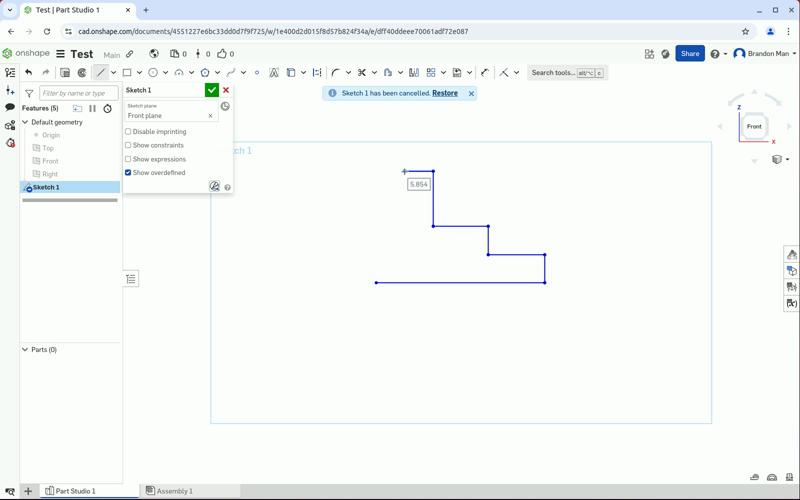
mouse_move(434, 171)
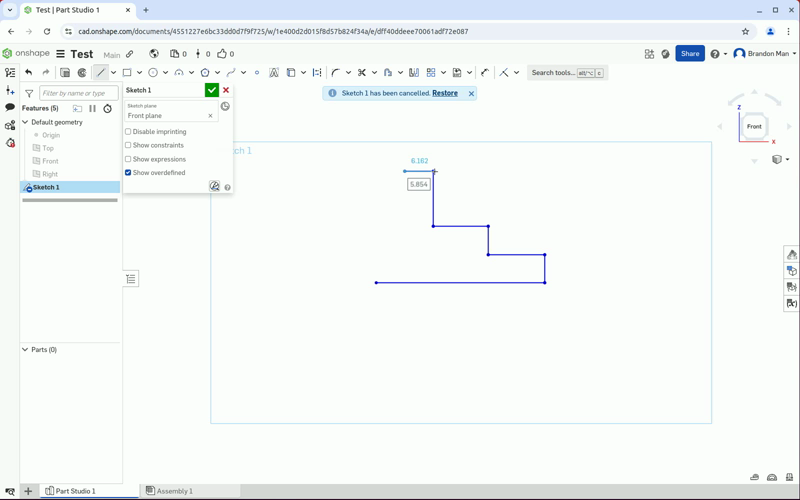
mouse_move(376, 198)
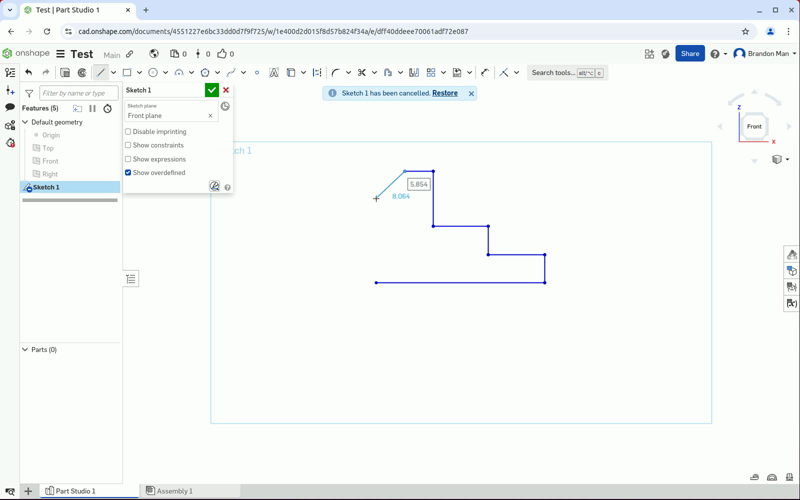
click(376, 198)
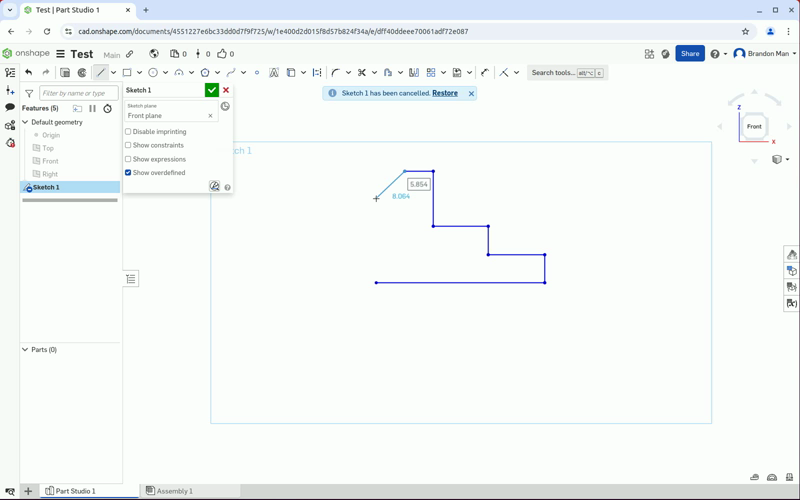
key_up(shift)
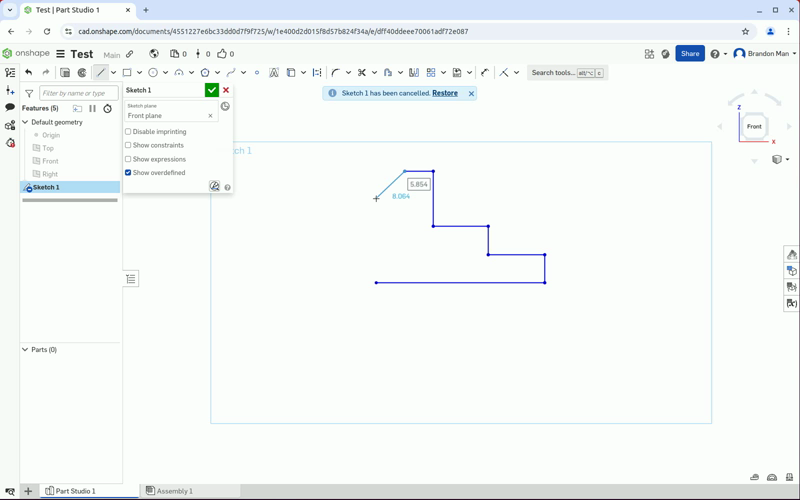
key_down(shift)
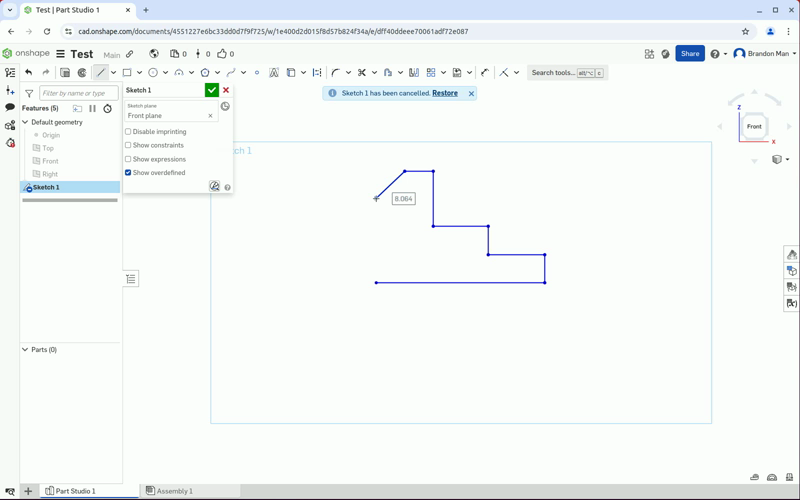
mouse_move(376, 282)
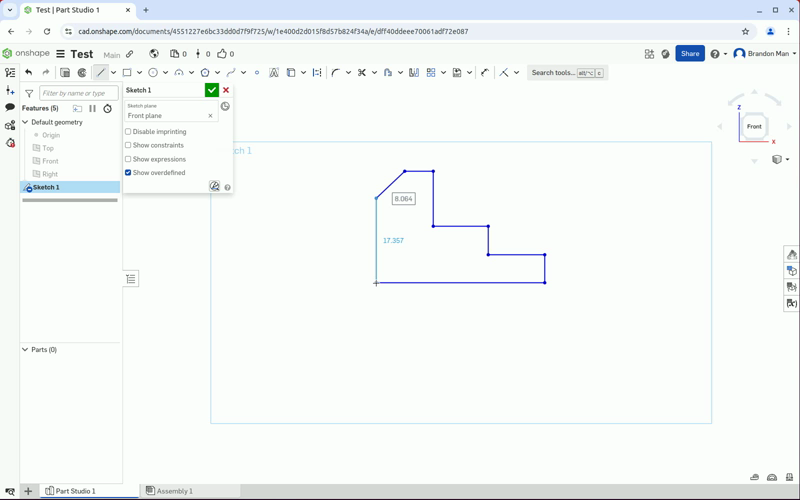
key_up(shift)
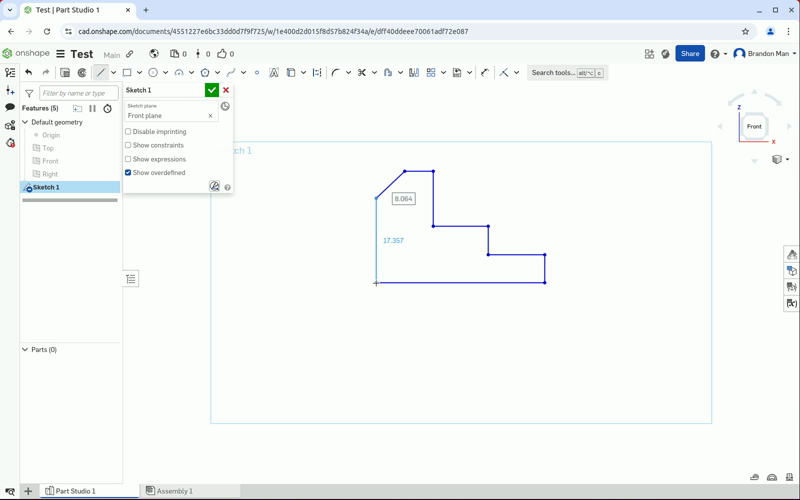
click(376, 282)
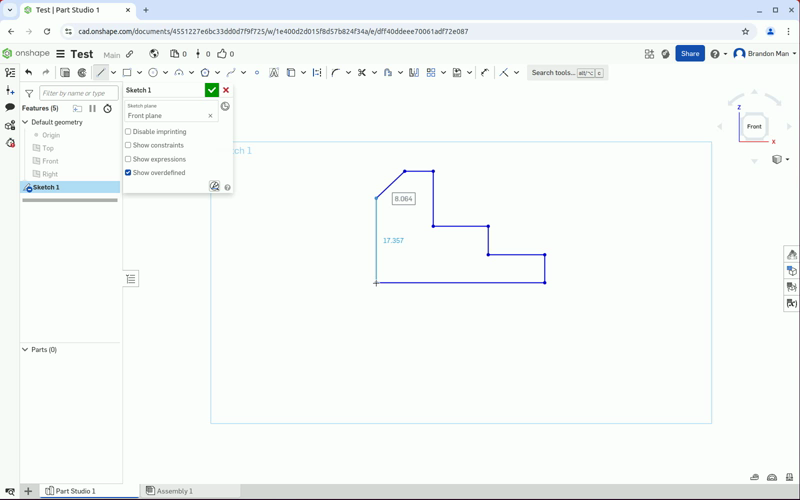
key(esc)
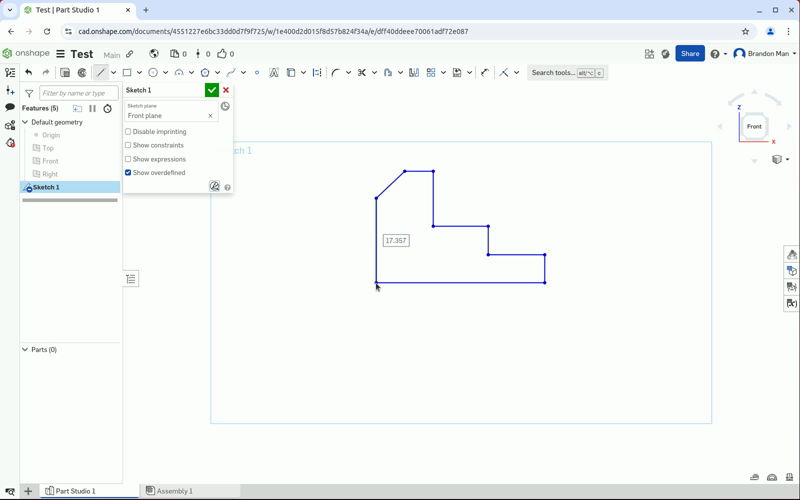
mouse_move(463, 271)
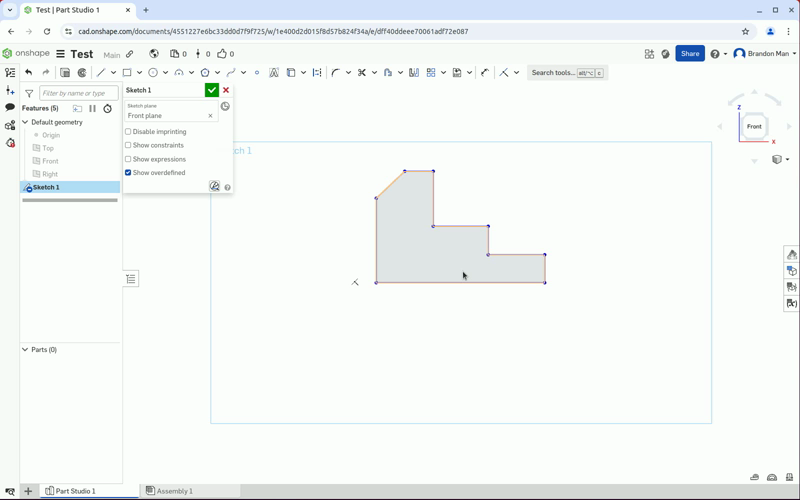
click(463, 271)
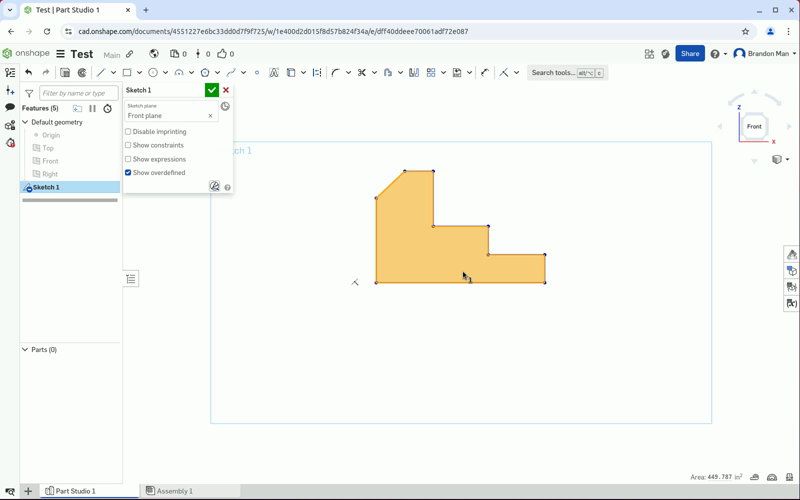
mouse_move(73, 352)
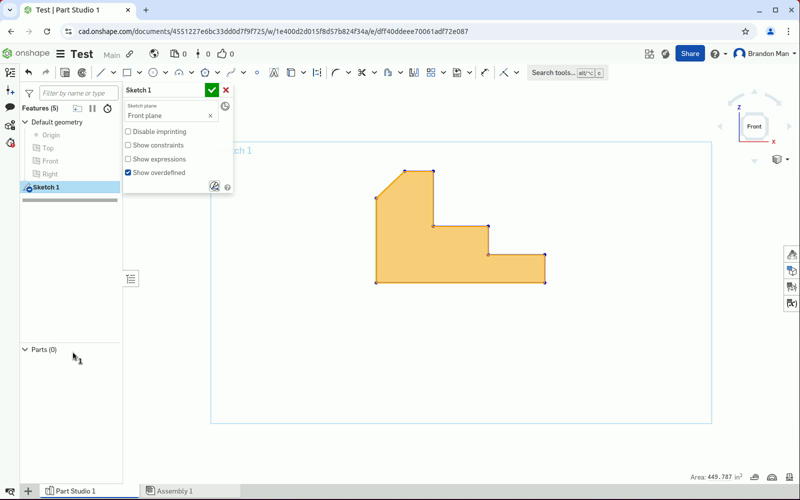
key(shift+y)
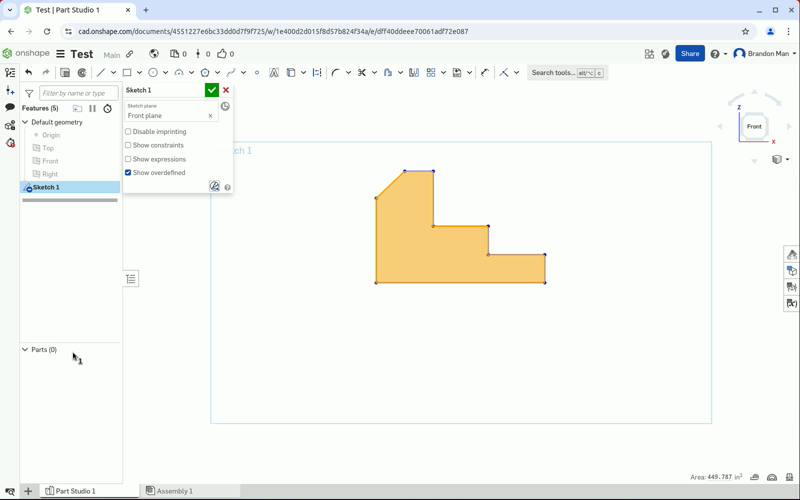
key(shift+e)
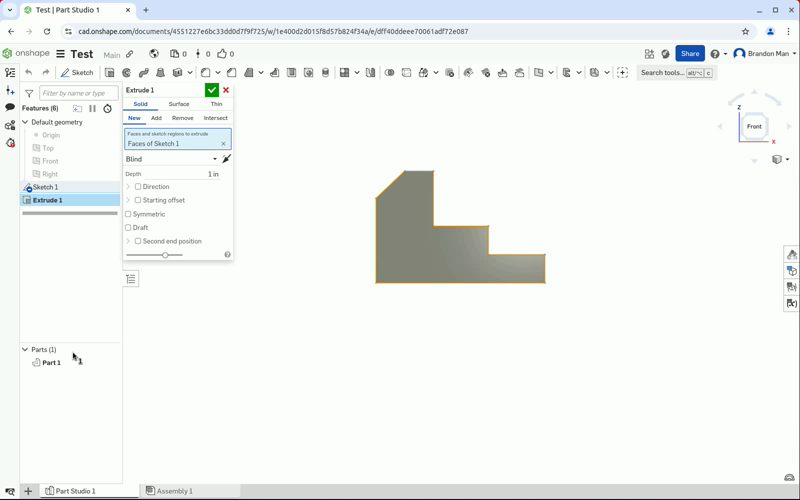
mouse_move(143, 106)
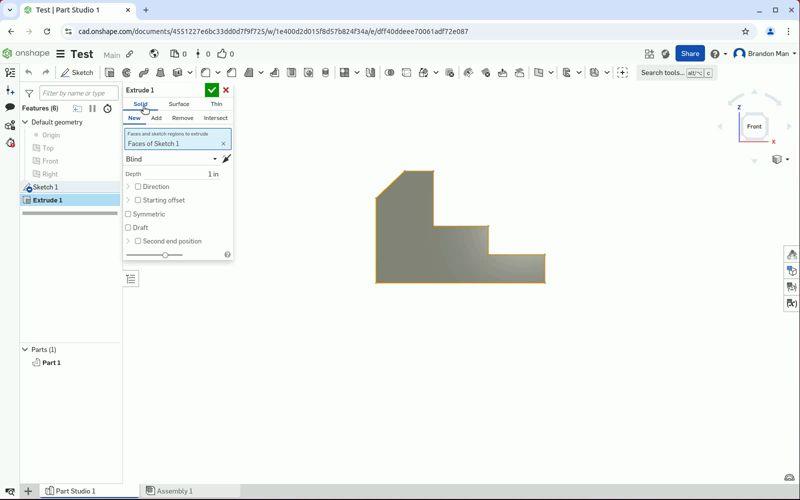
click(143, 106)
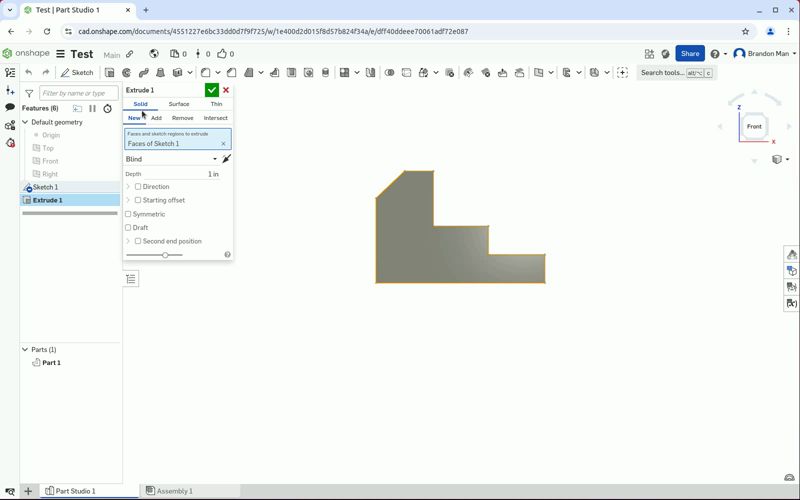
mouse_move(137, 120)
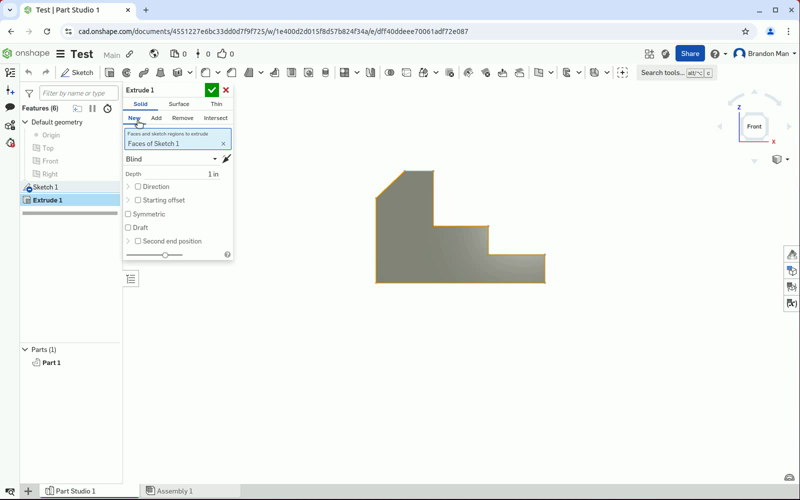
click(137, 120)
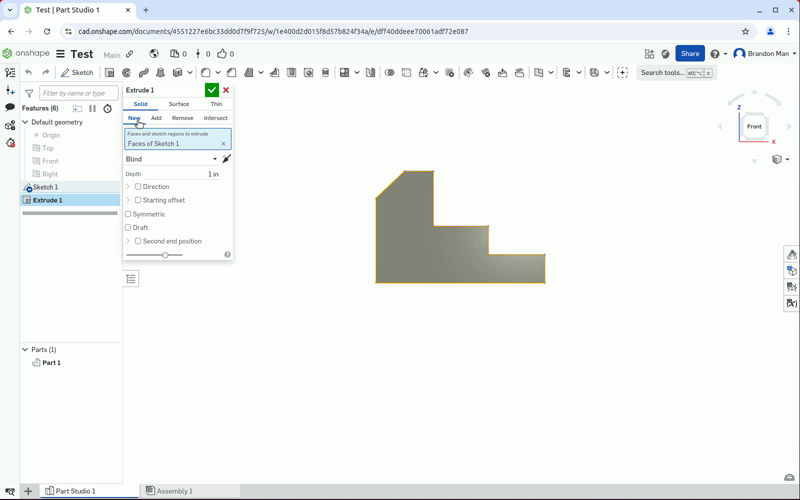
key(tab, 4)
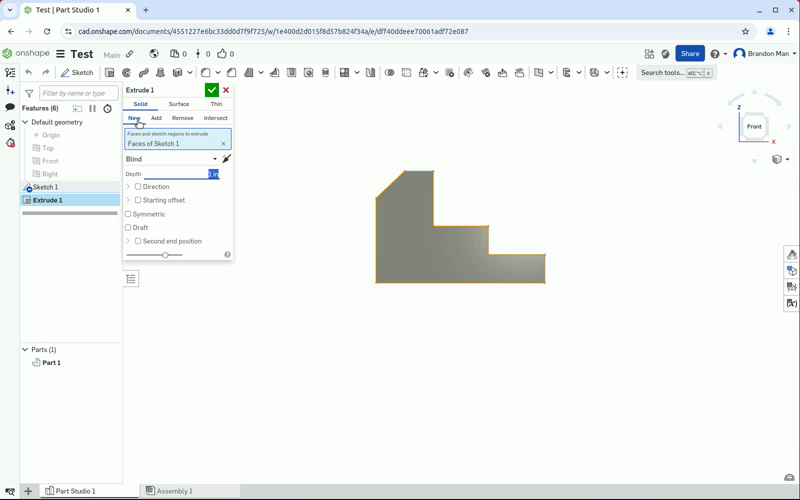
text(23.108)
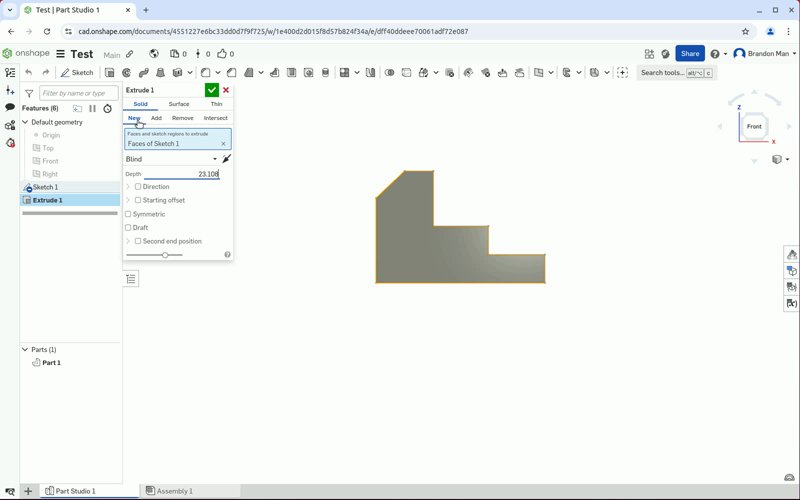
key(tab, 3)
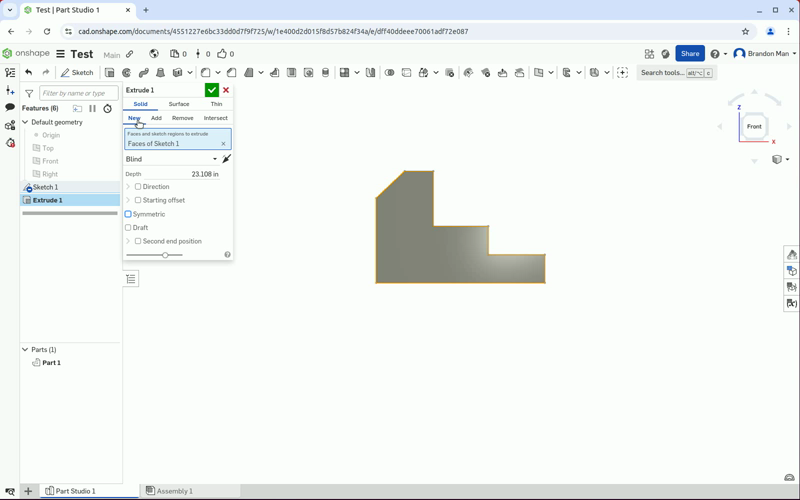
key(space)
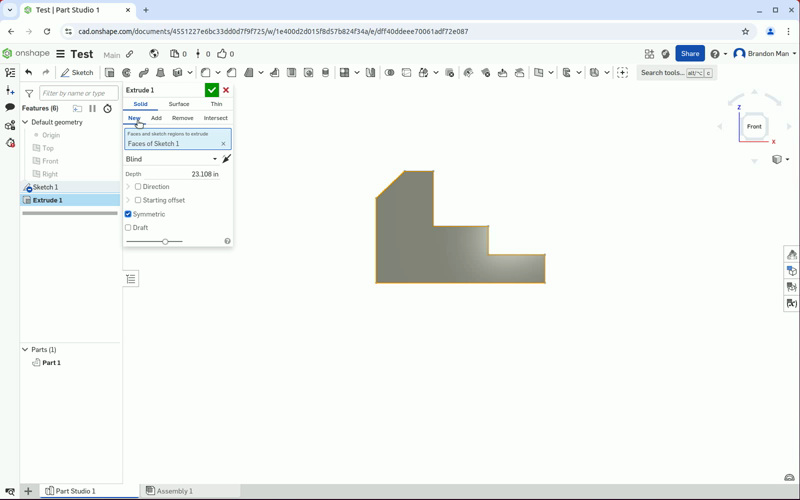
key(enter)
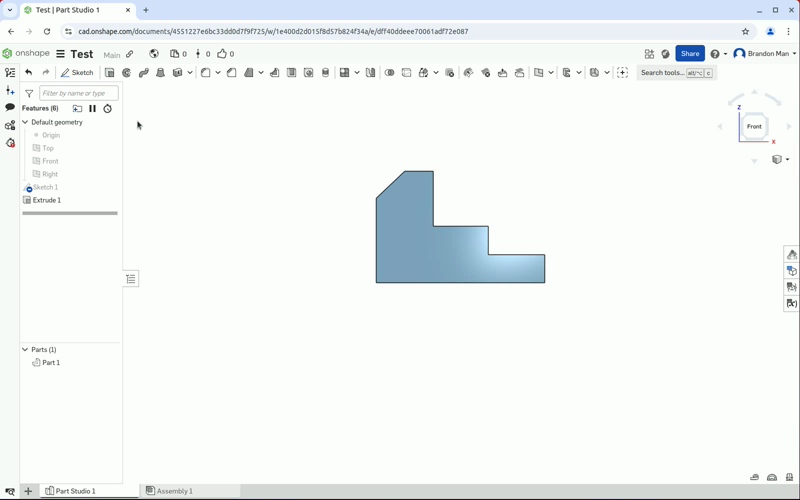
key(shift+h)
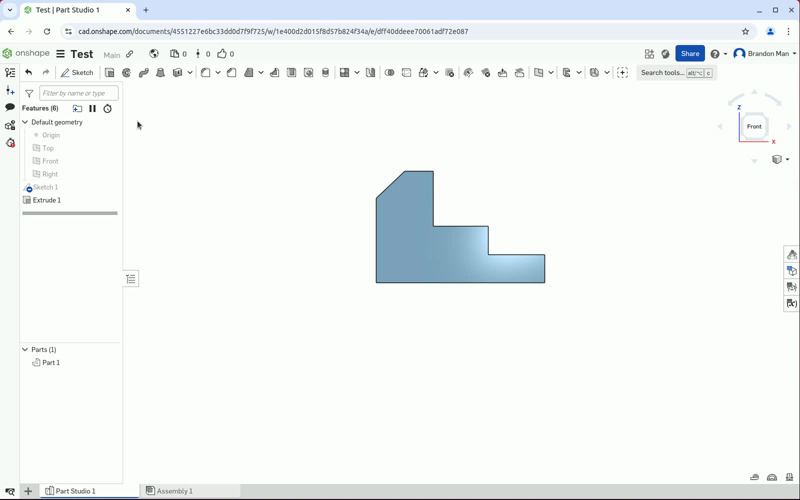
key(shift+h)
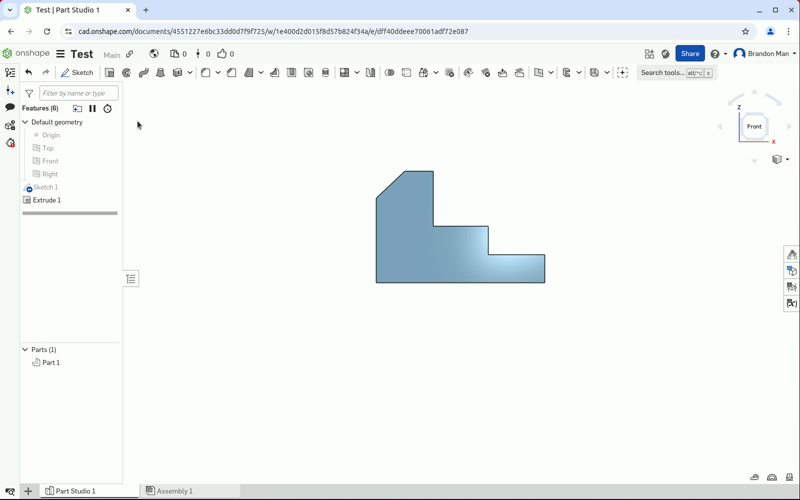
mouse_move(73, 189)
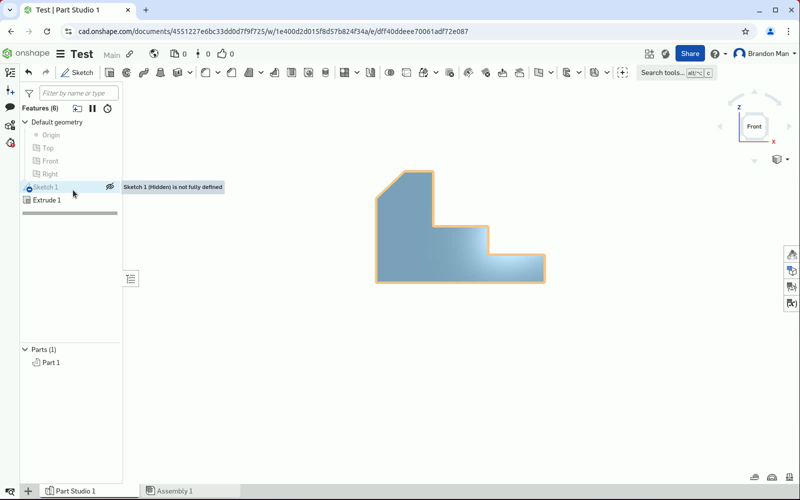
click(73, 189)
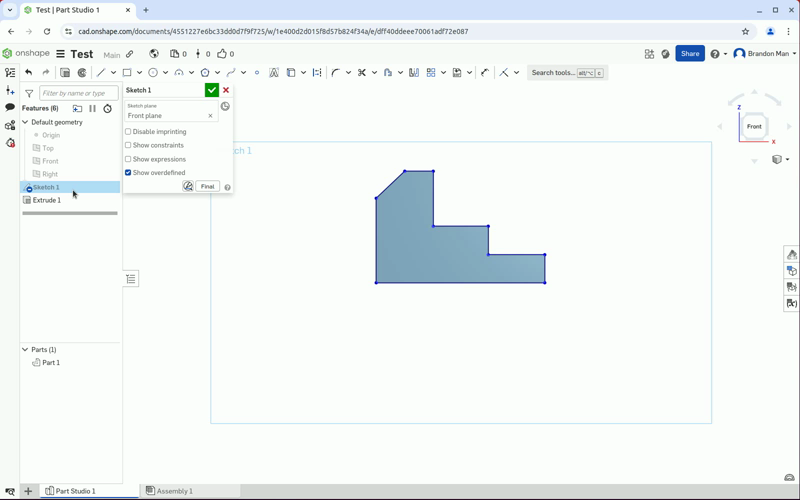
mouse_move(229, 92)
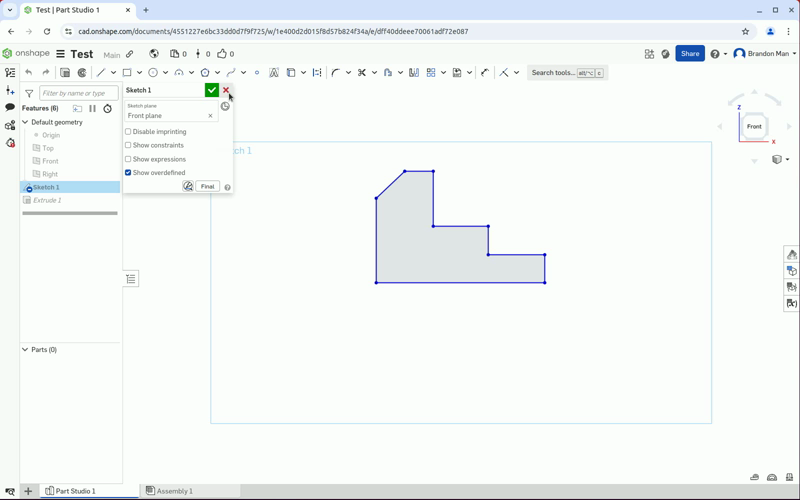
click(229, 92)
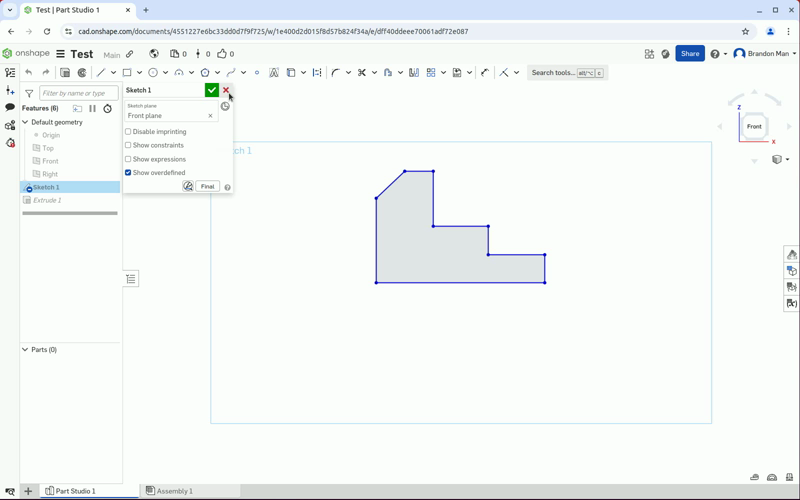
key(shift+s)
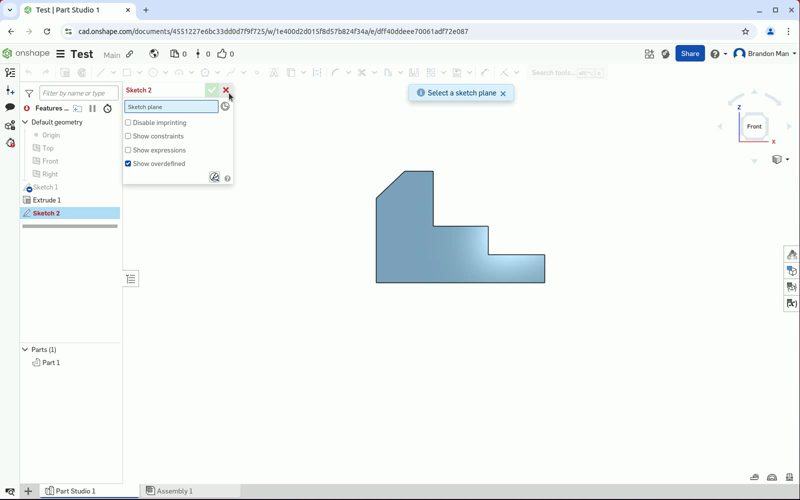
mouse_move(73, 163)
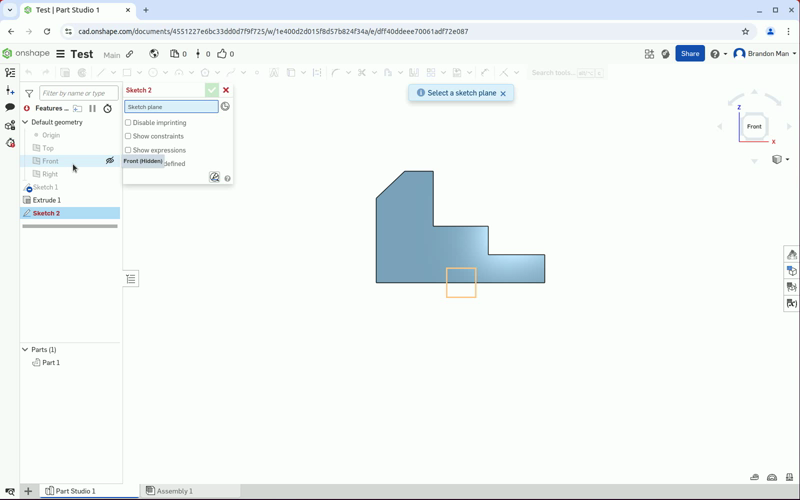
click(73, 163)
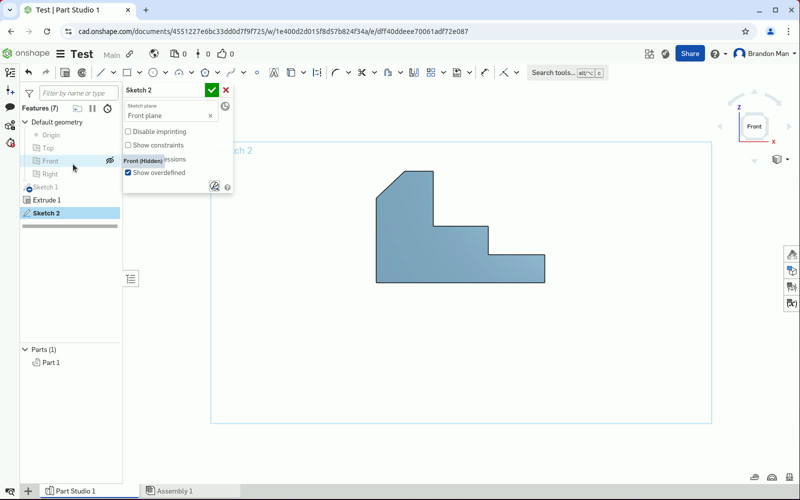
mouse_move(73, 352)
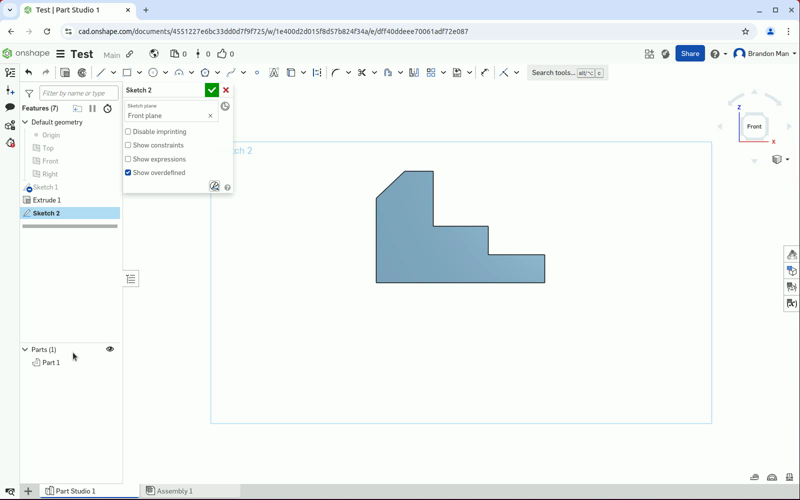
key(y)
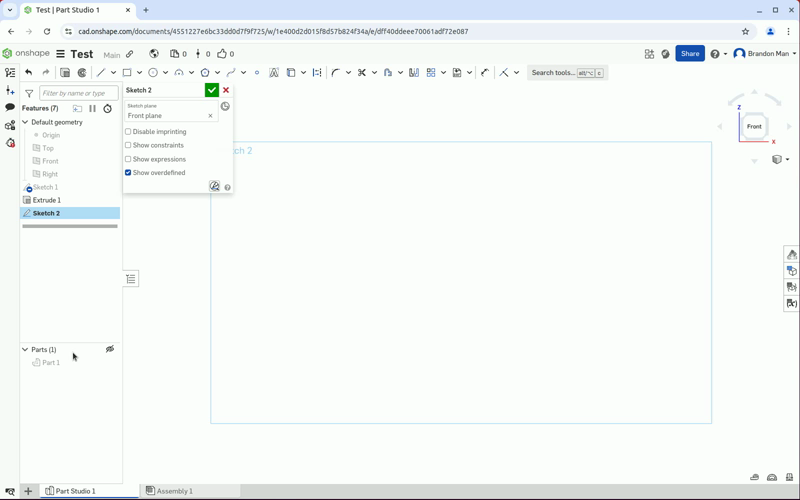
key(l)
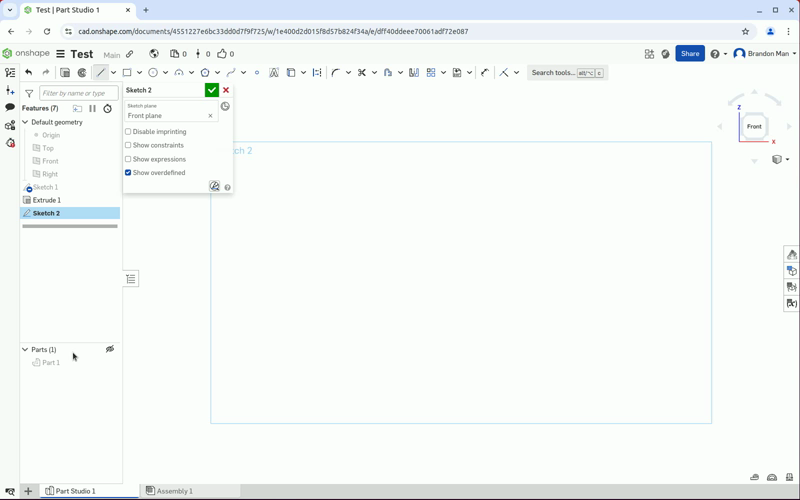
key_down(shift)
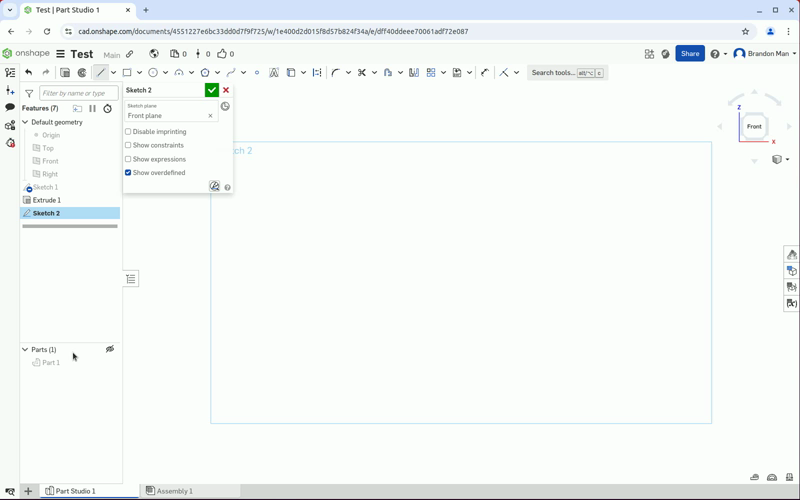
mouse_move(432, 226)
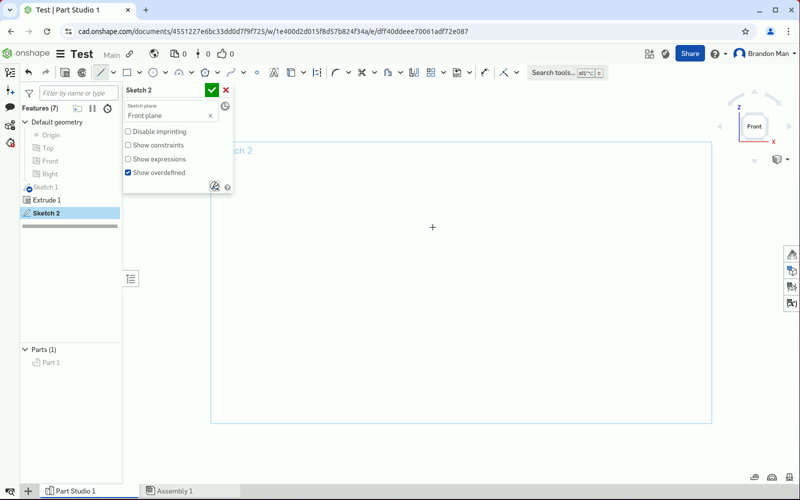
click(432, 226)
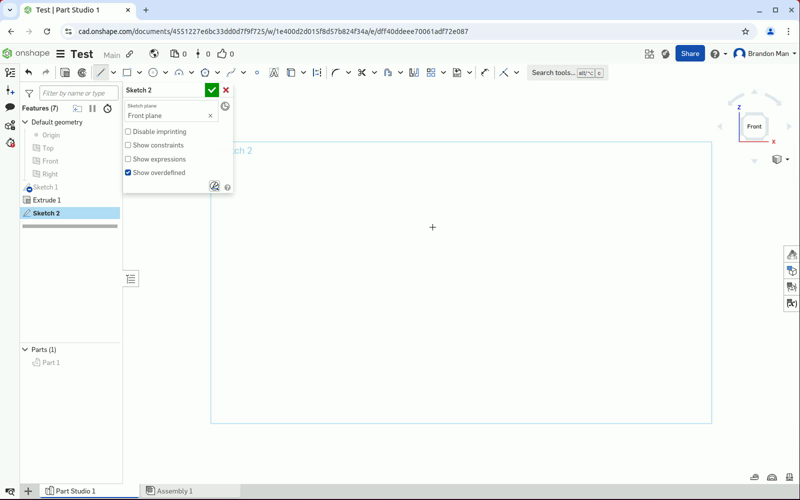
key_up(shift)
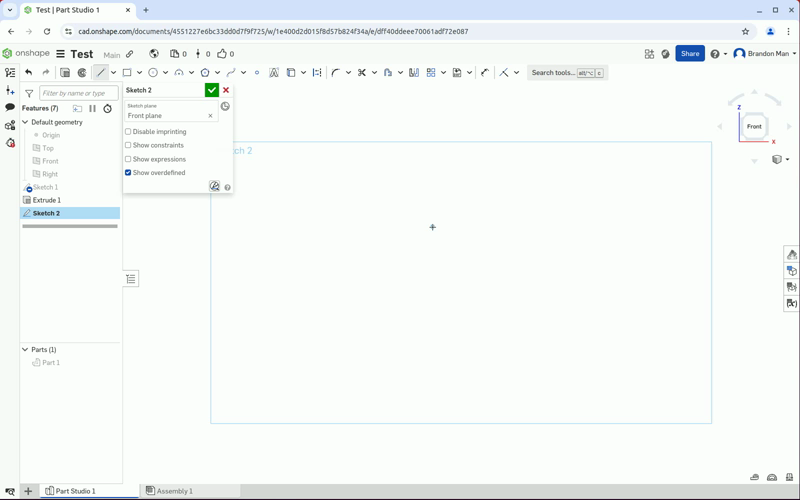
key_down(shift)
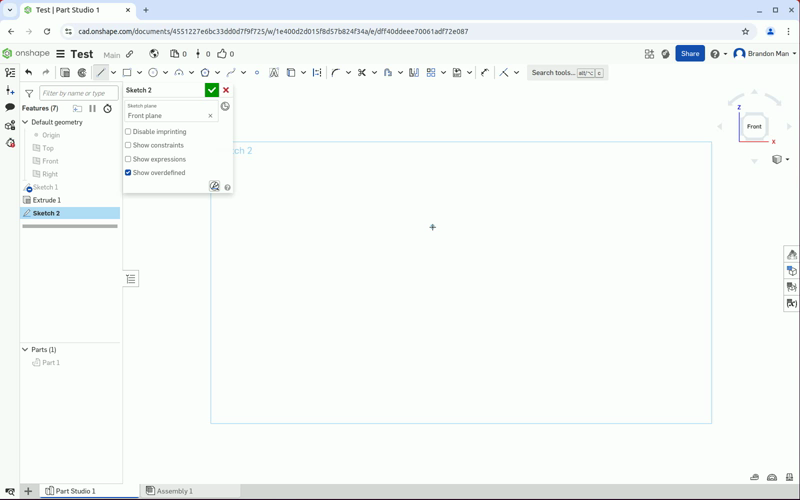
mouse_move(462, 226)
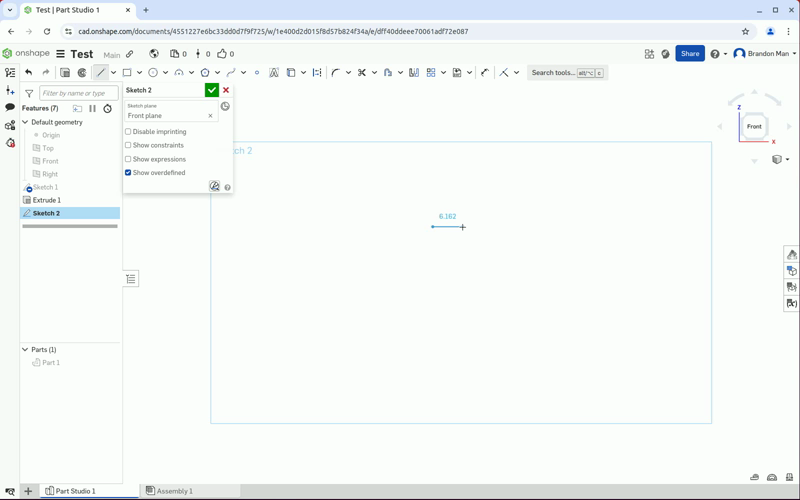
mouse_move(489, 226)
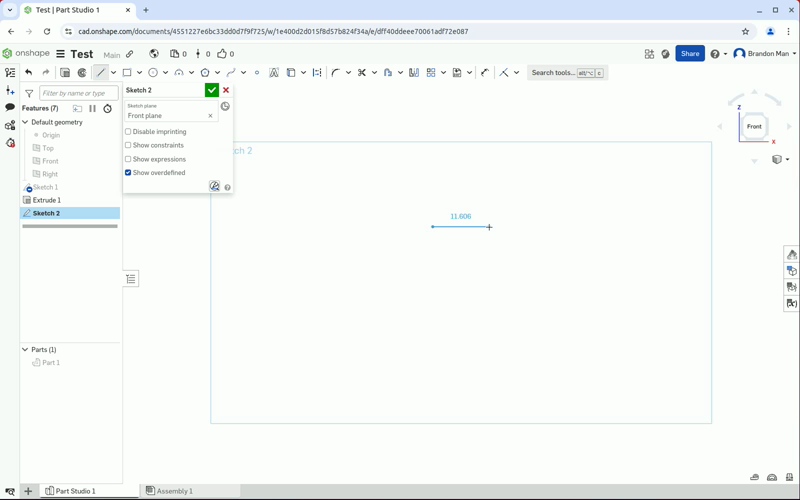
click(489, 226)
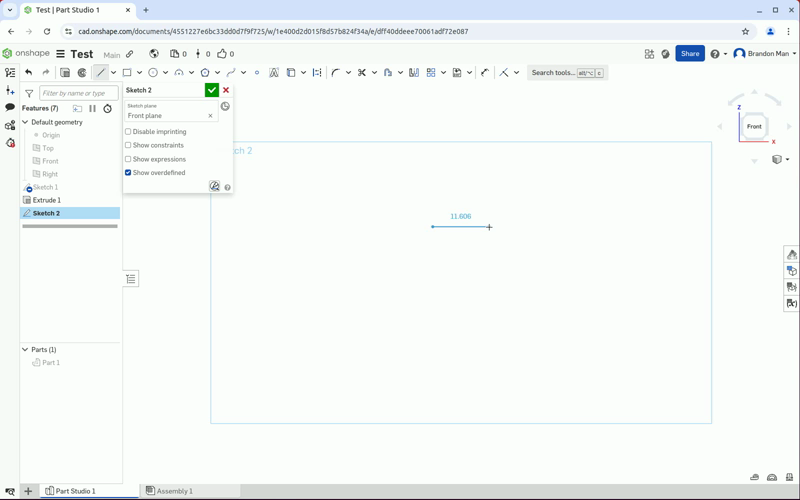
key_up(shift)
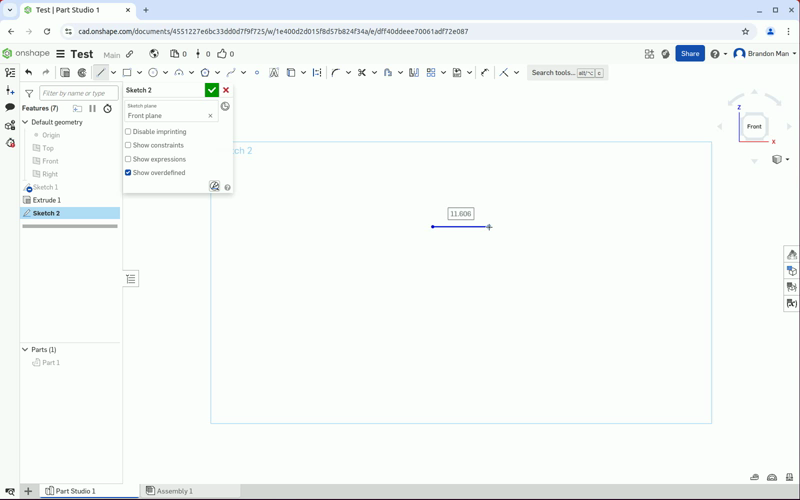
key_down(shift)
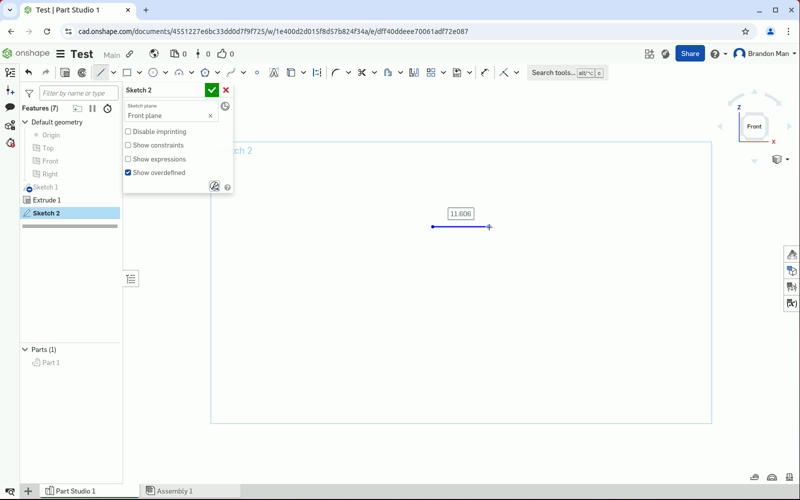
mouse_move(519, 226)
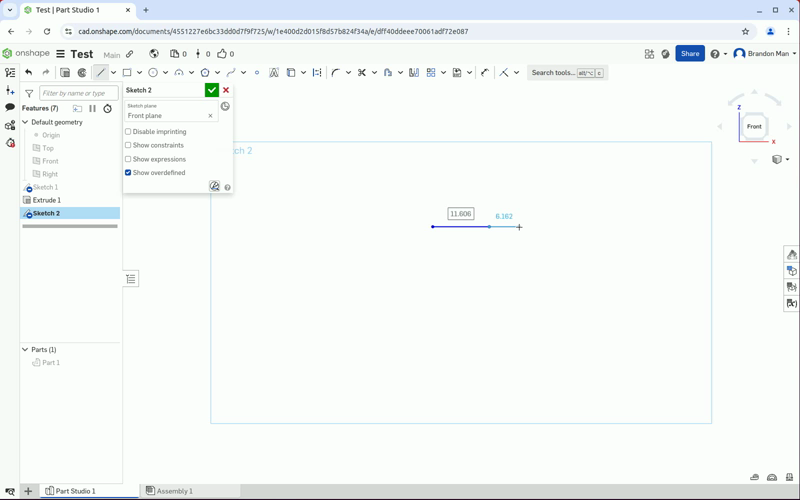
mouse_move(489, 198)
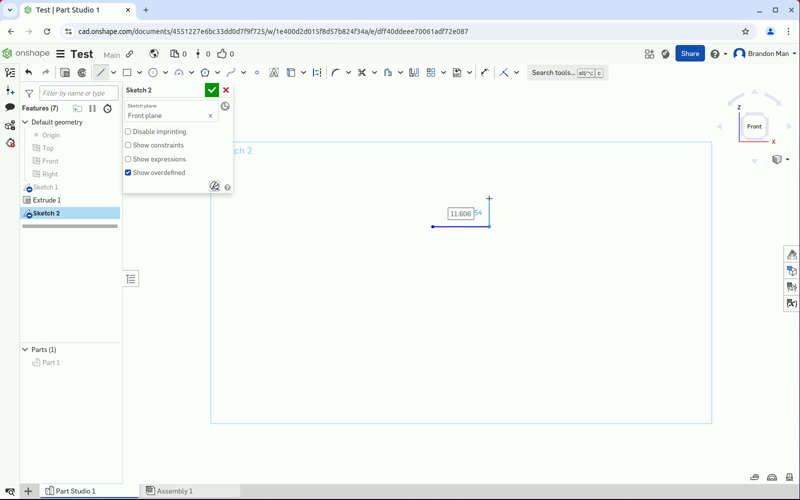
click(489, 198)
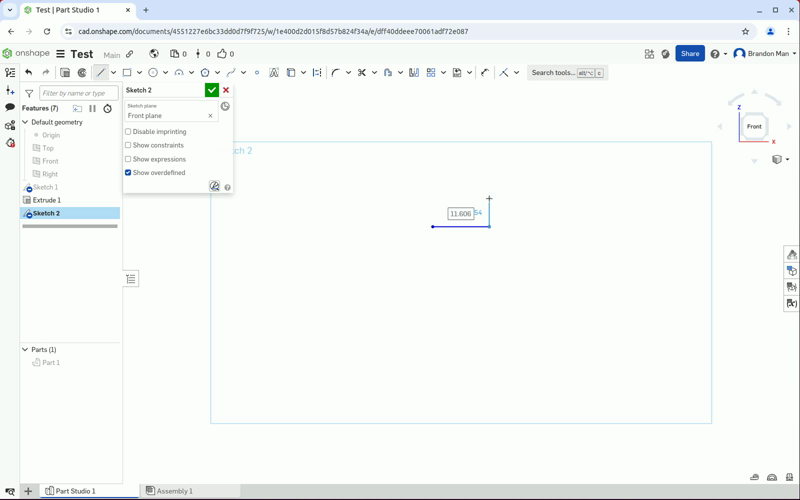
key_up(shift)
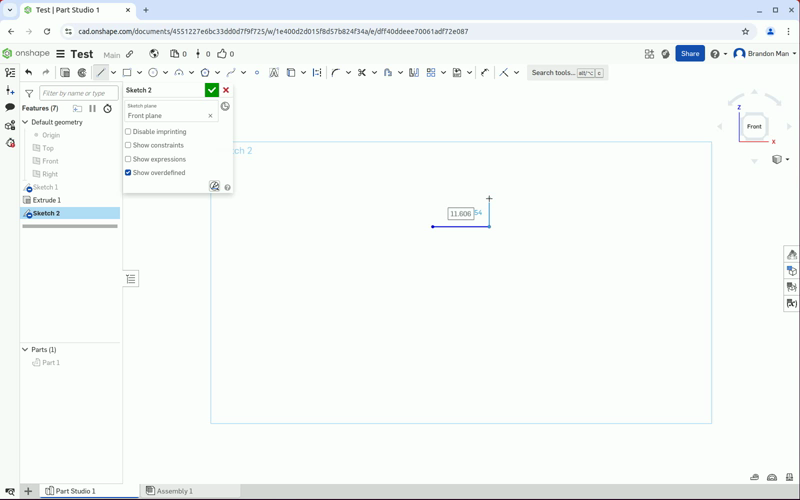
key_down(shift)
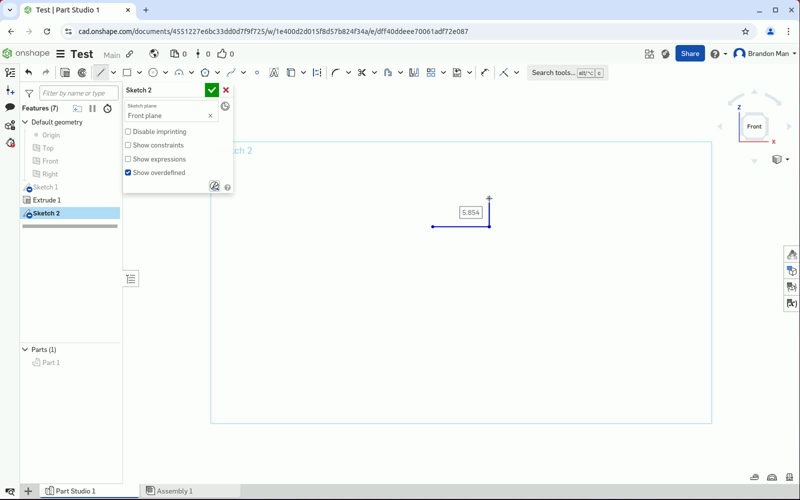
mouse_move(519, 198)
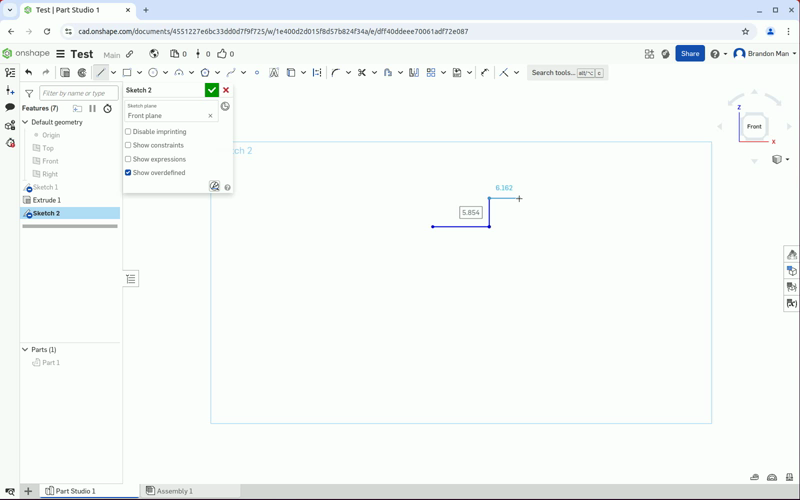
mouse_move(461, 198)
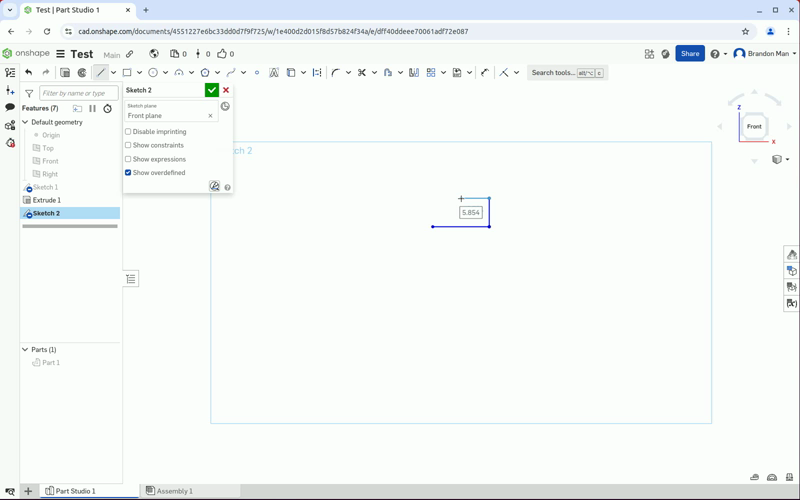
click(461, 198)
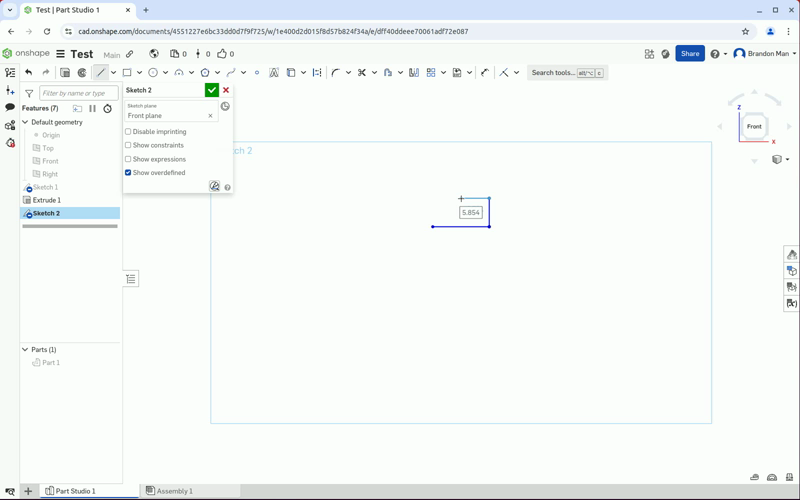
key_up(shift)
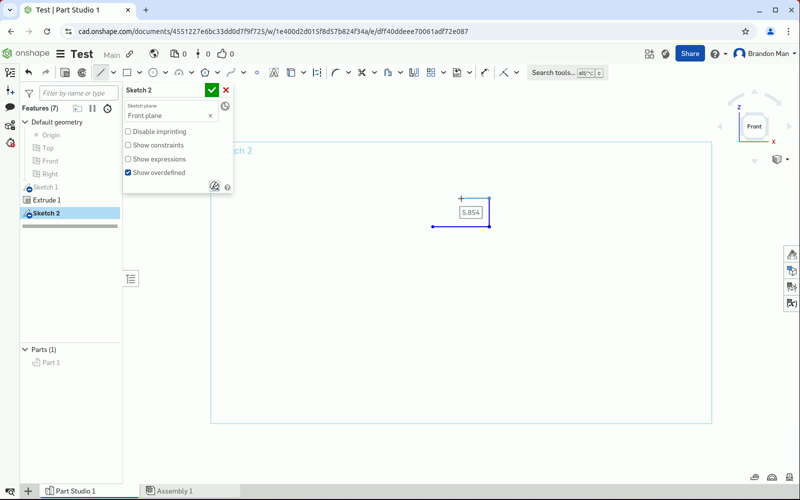
key_down(shift)
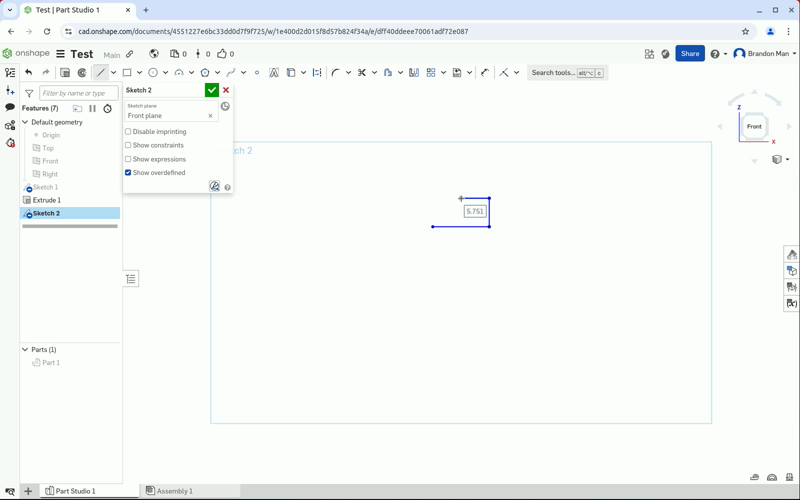
mouse_move(491, 198)
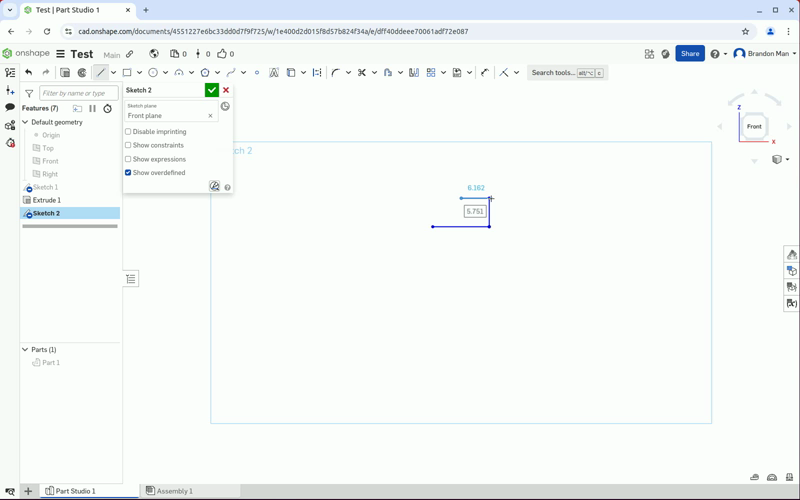
mouse_move(461, 169)
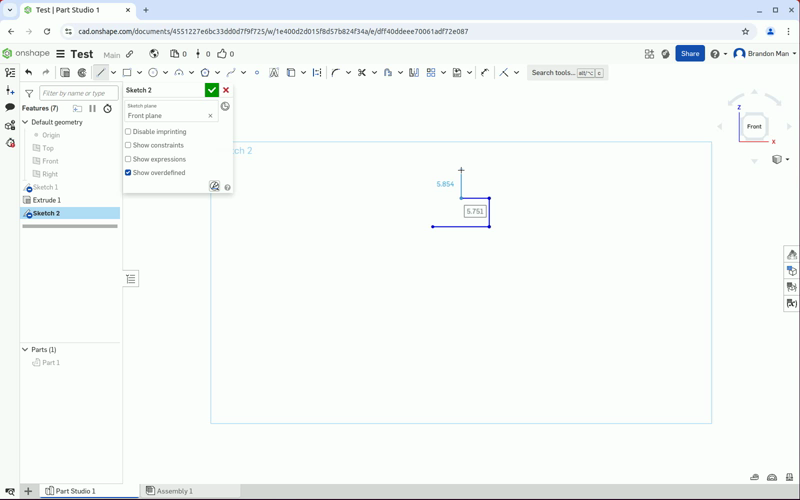
click(461, 169)
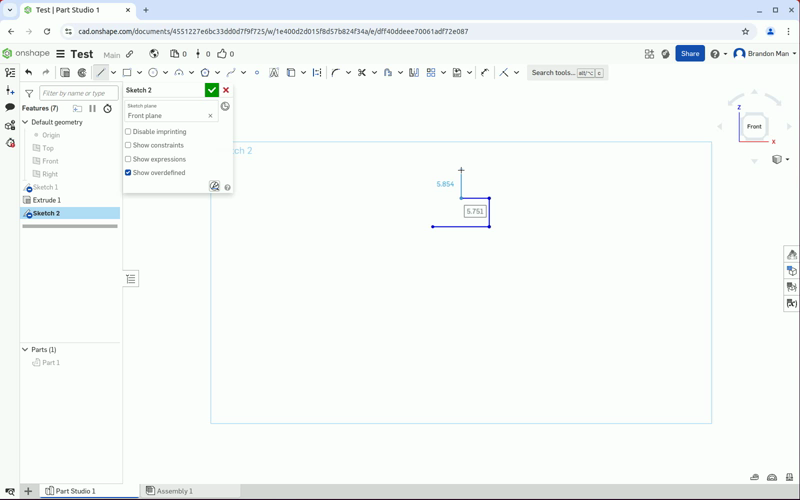
key_up(shift)
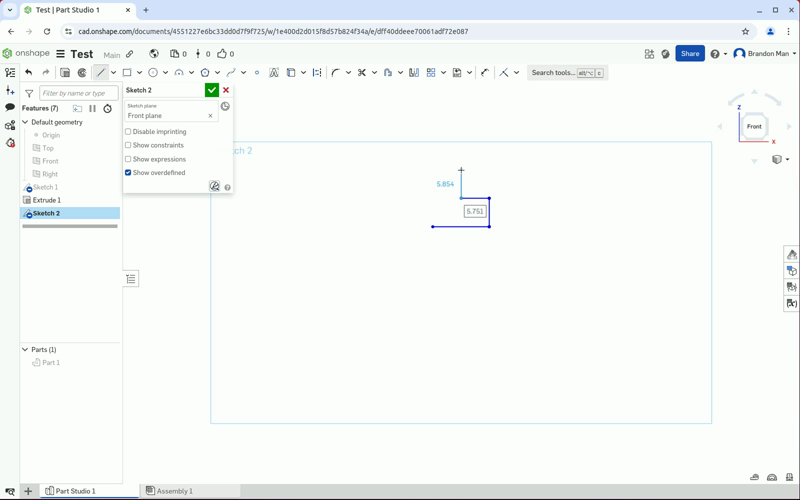
key_down(shift)
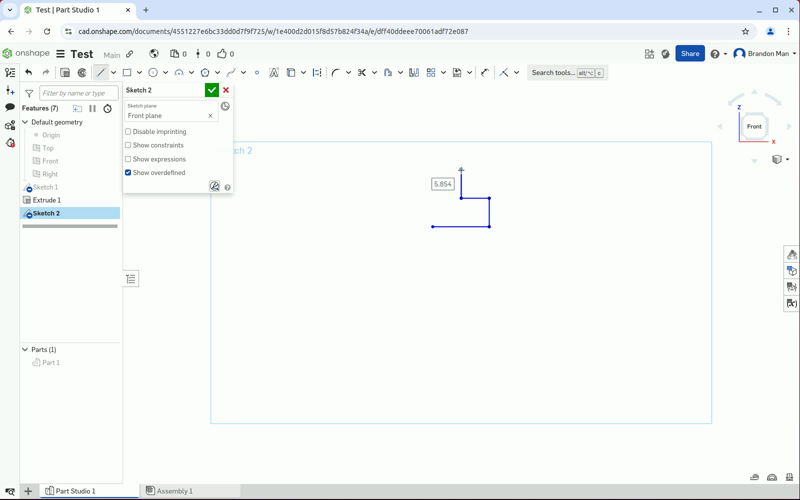
mouse_move(491, 169)
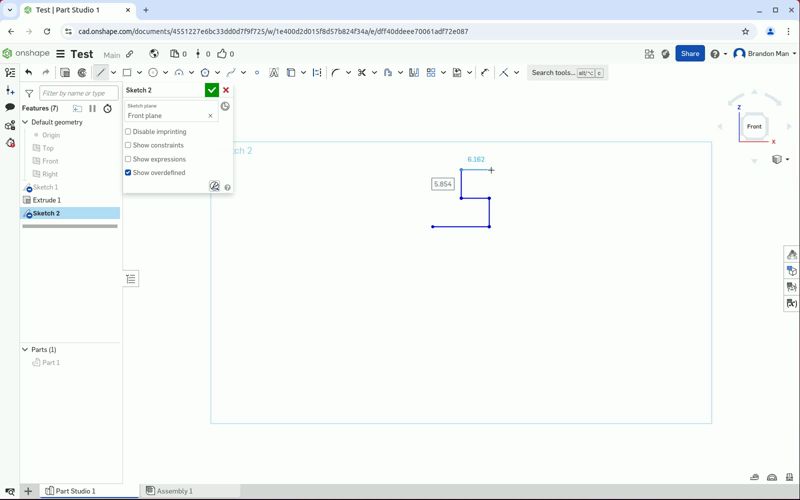
mouse_move(432, 169)
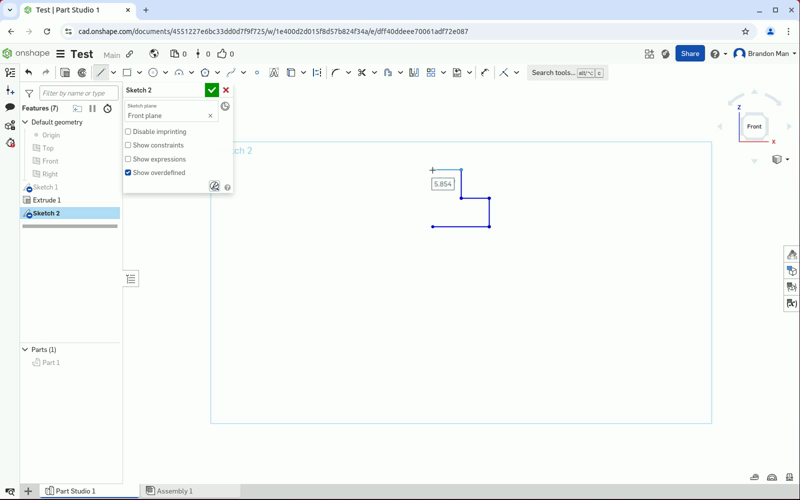
click(432, 169)
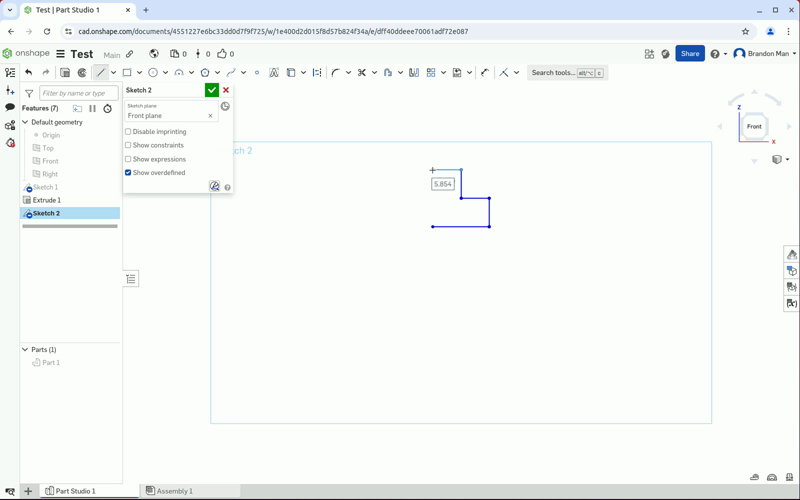
key_up(shift)
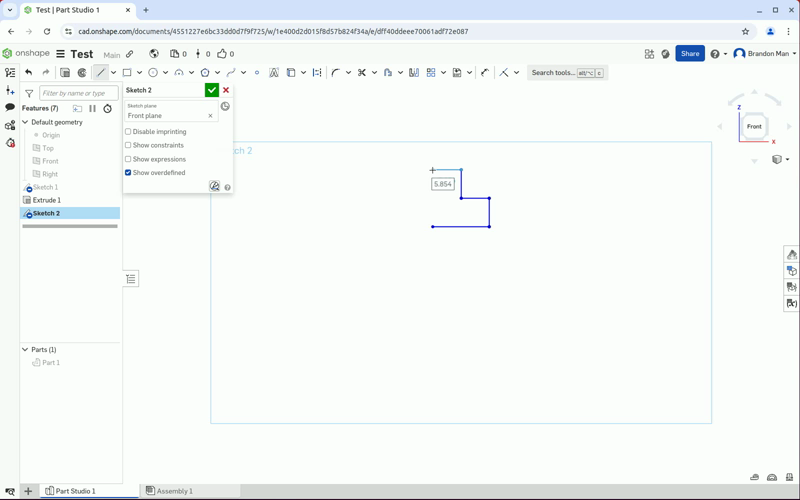
mouse_move(462, 169)
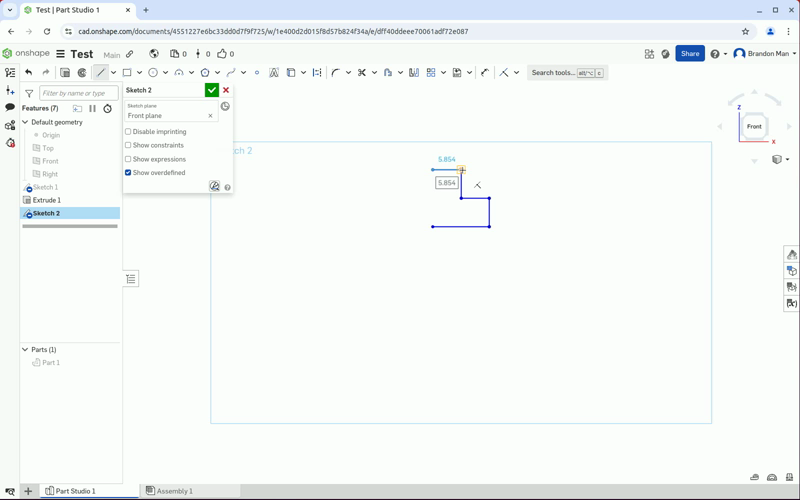
key_down(shift)
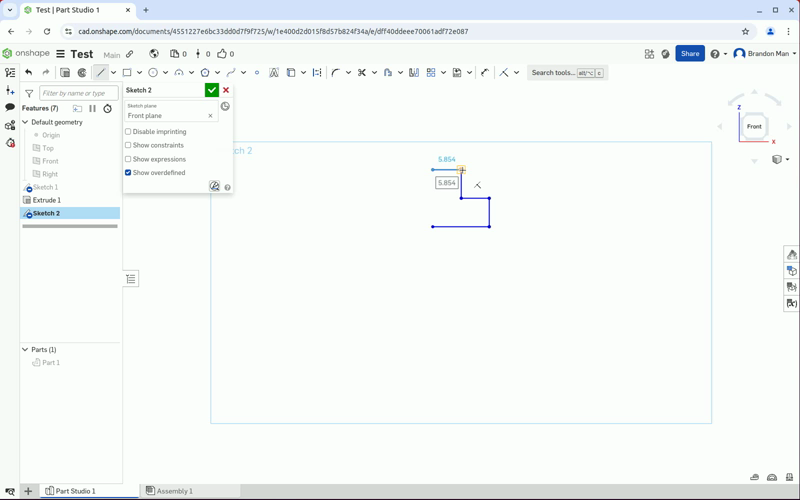
mouse_move(432, 226)
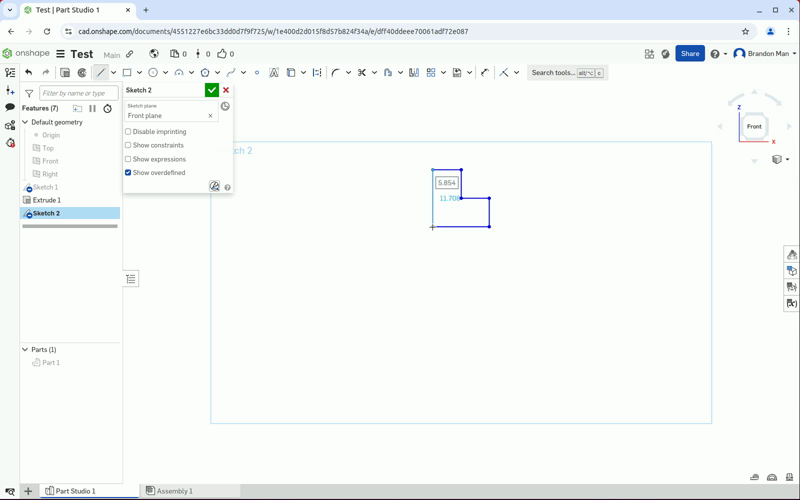
key_up(shift)
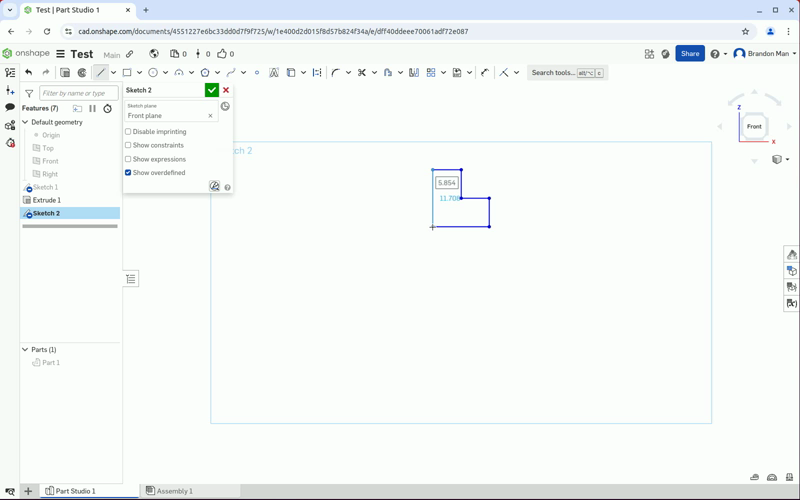
click(432, 226)
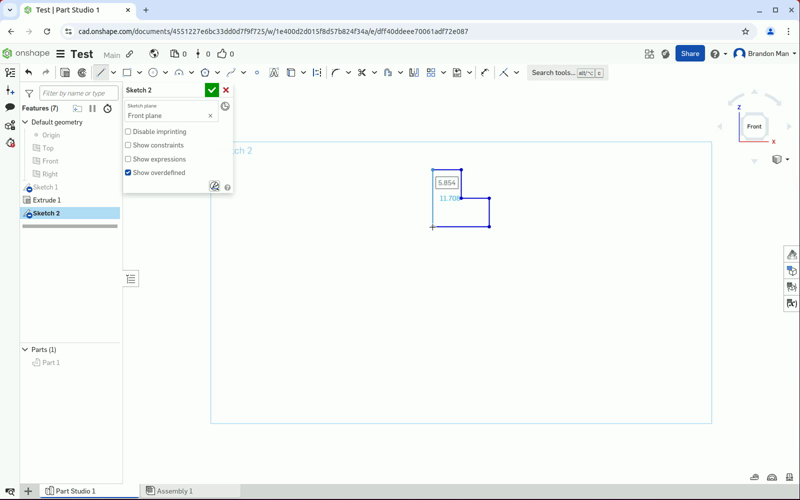
key(esc)
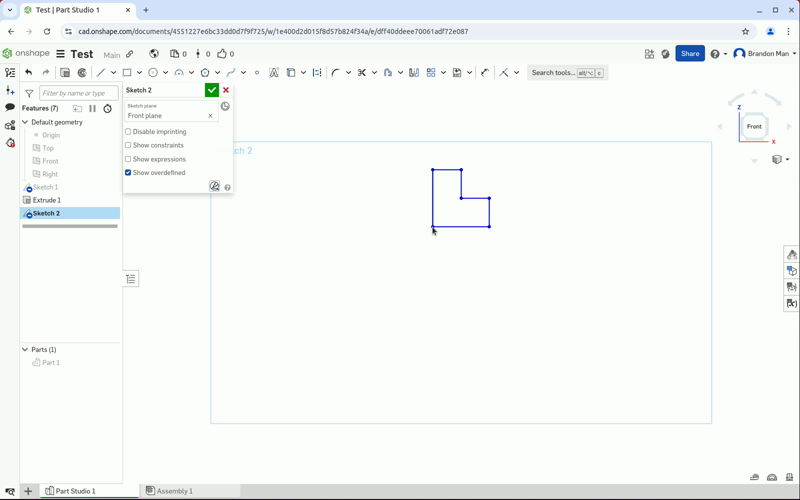
mouse_move(445, 175)
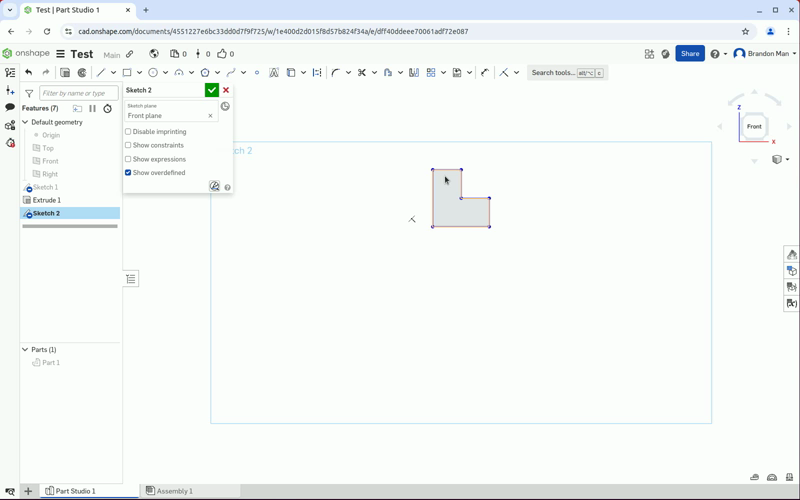
click(445, 175)
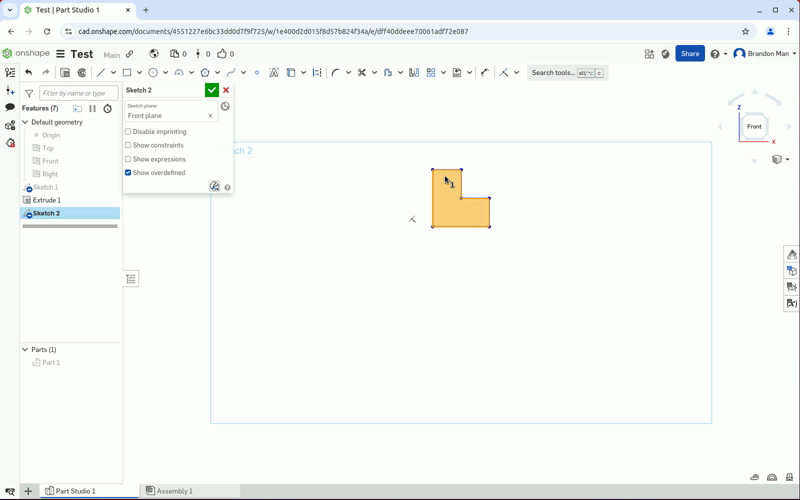
mouse_move(73, 352)
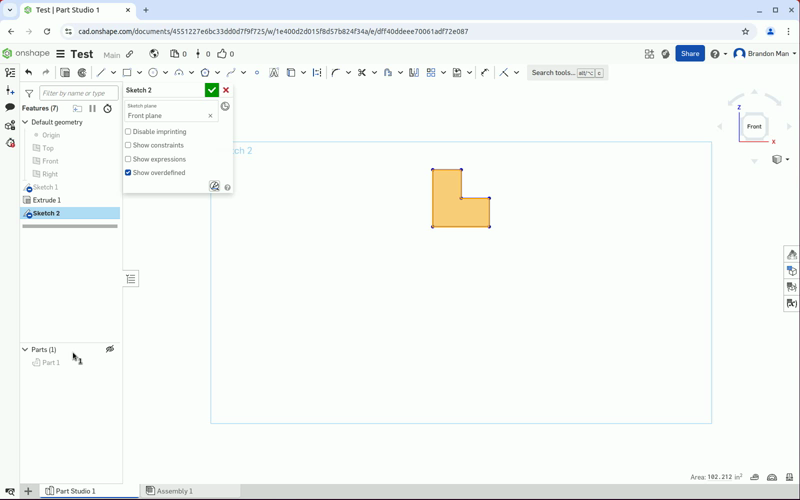
key(shift+y)
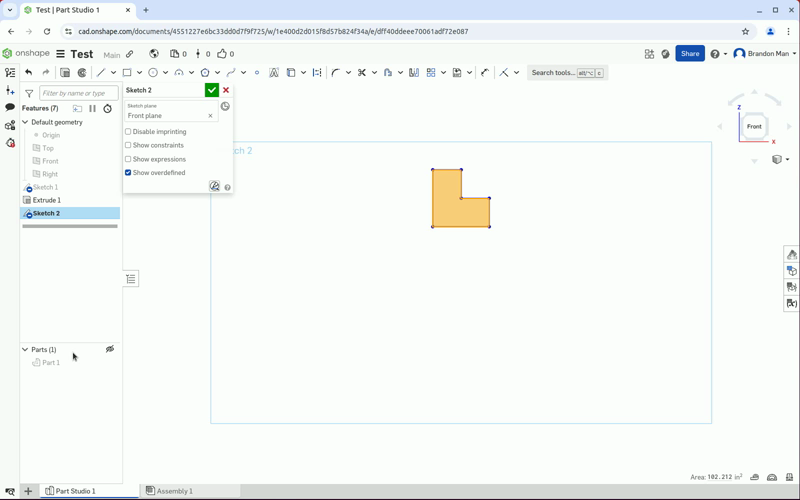
key(shift+e)
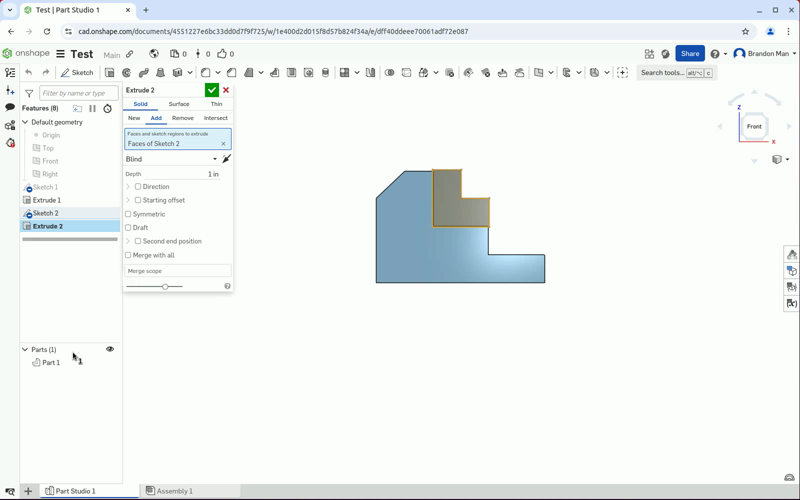
mouse_move(143, 106)
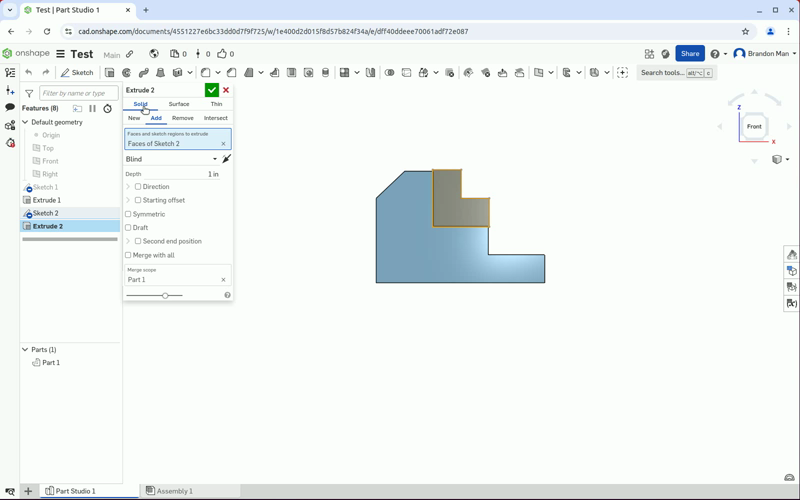
click(143, 106)
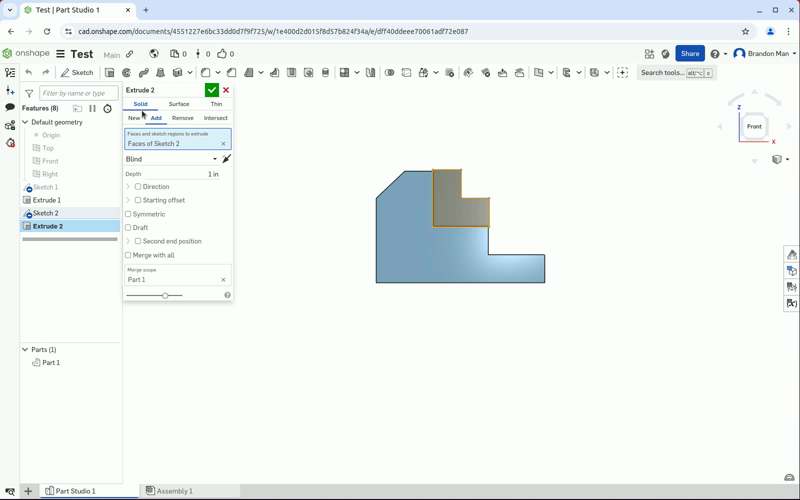
mouse_move(137, 120)
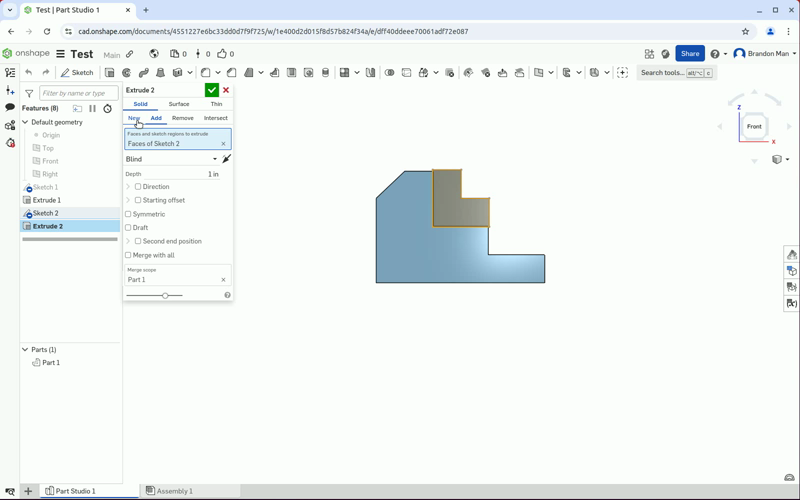
click(137, 120)
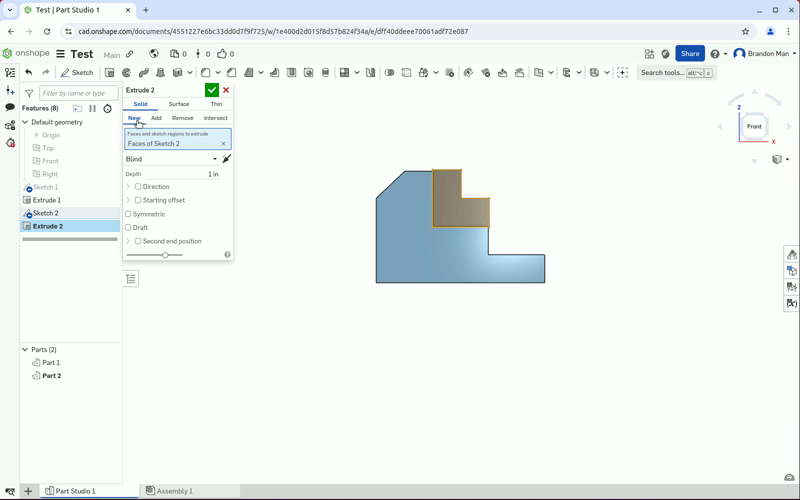
key(tab, 4)
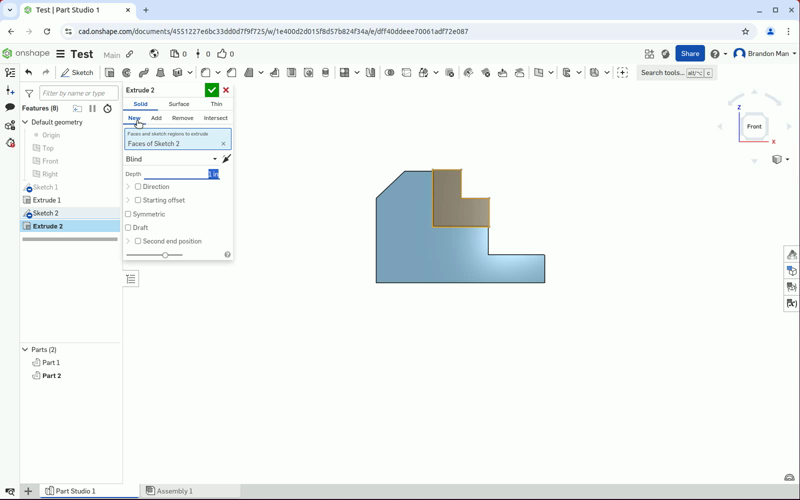
text(23.108)
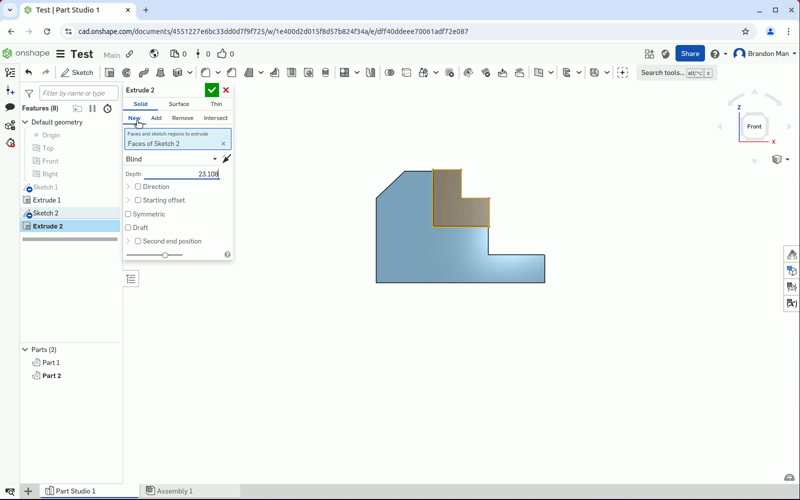
key(tab, 3)
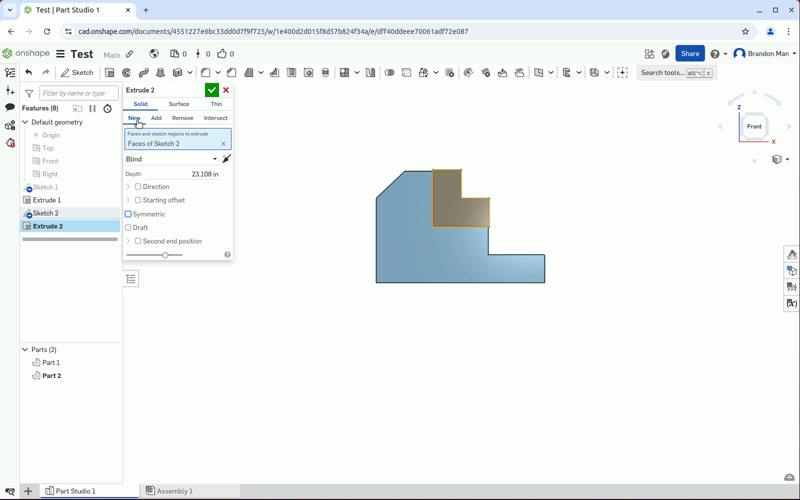
key(space)
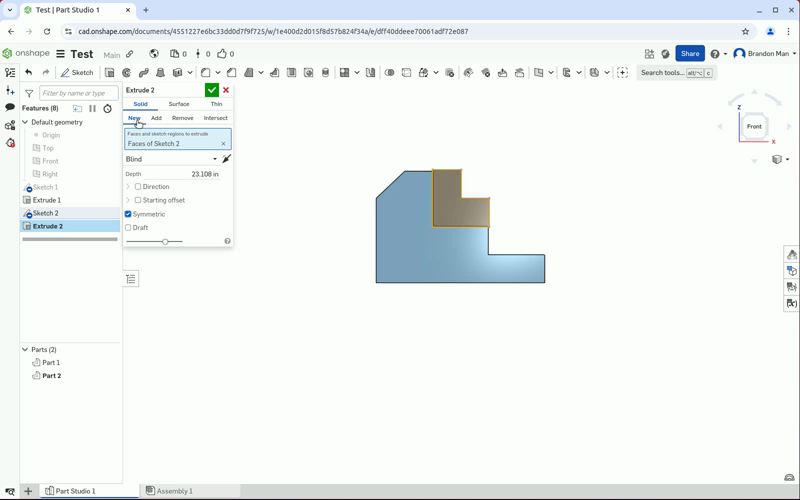
key(enter)
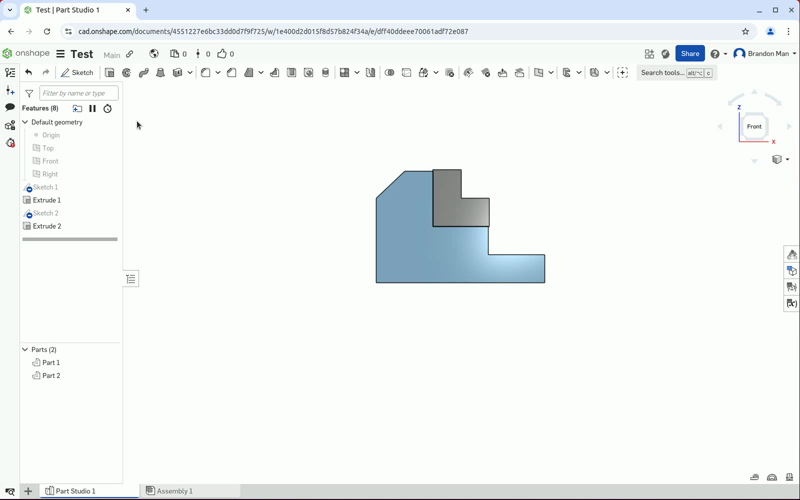
key(shift+h)
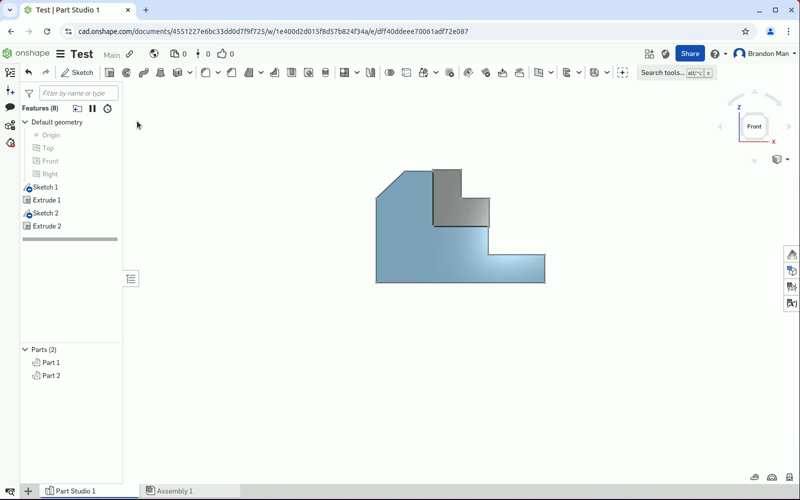
key(shift+h)
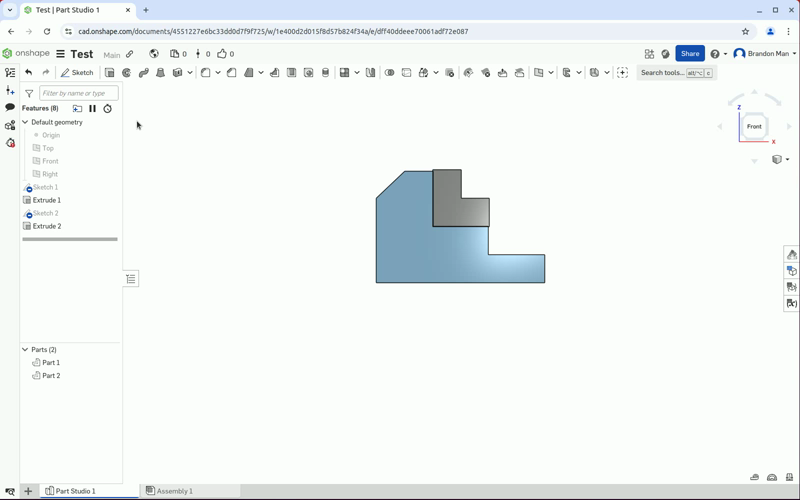
mouse_move(73, 189)
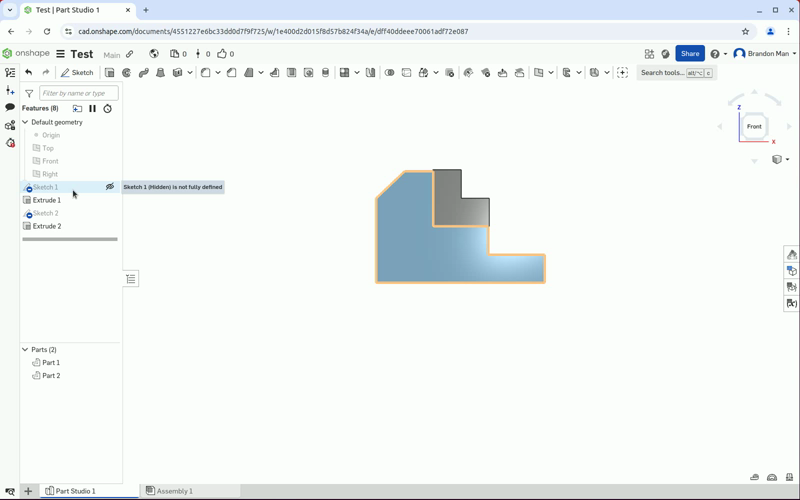
click(73, 189)
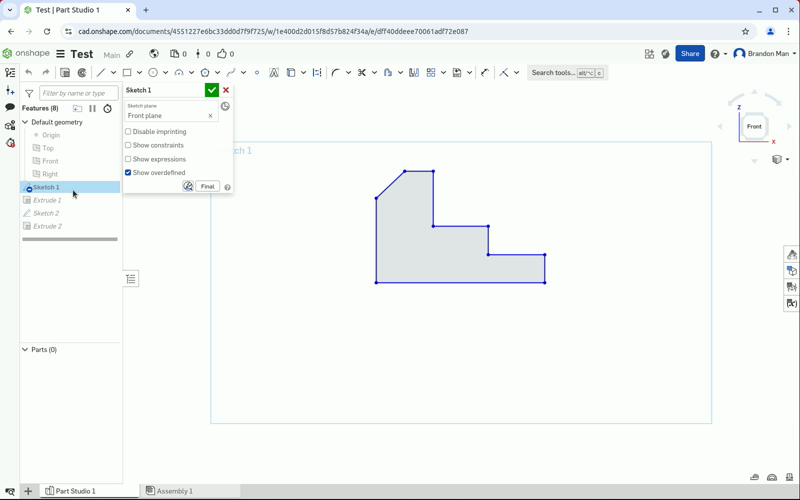
mouse_move(229, 92)
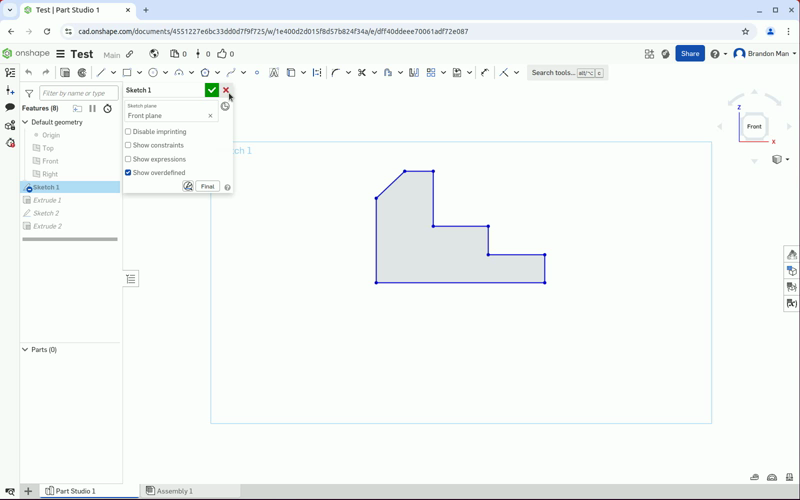
click(229, 92)
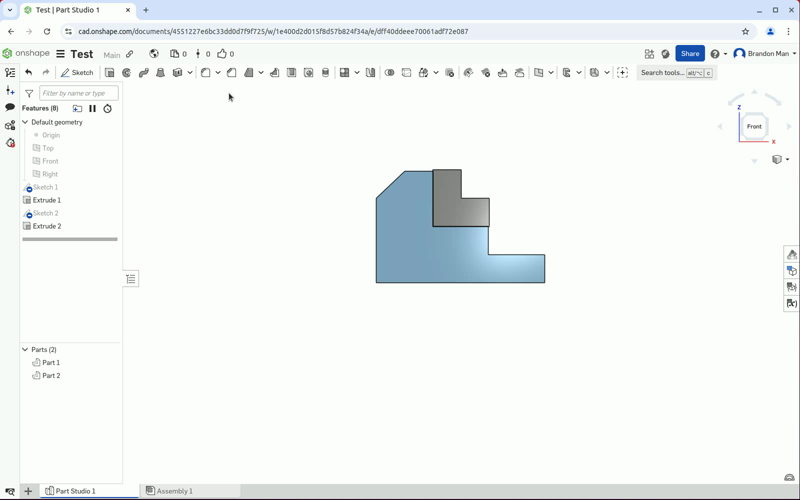
mouse_move(73, 352)
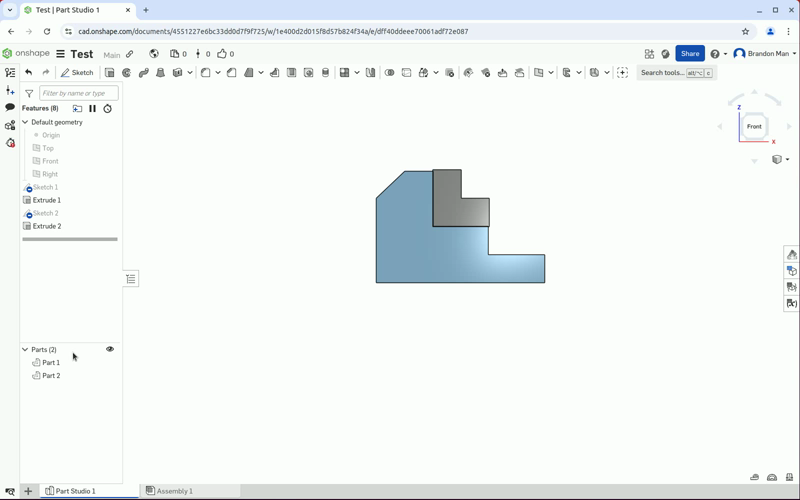
key(y)
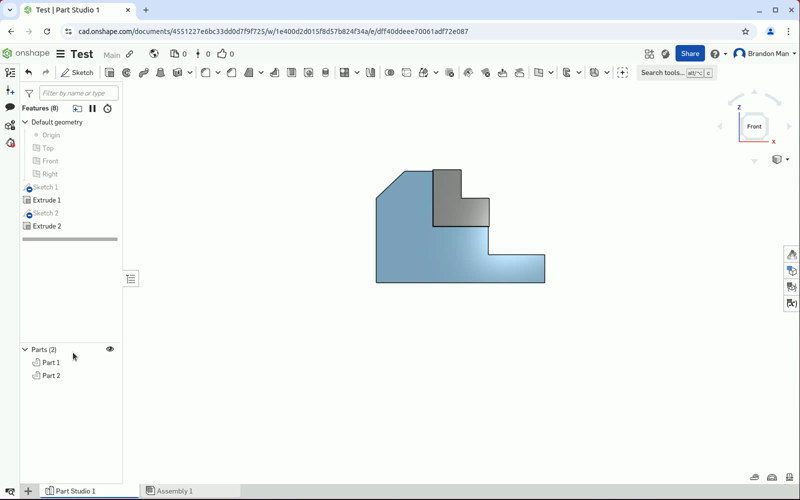
key(shift+p)
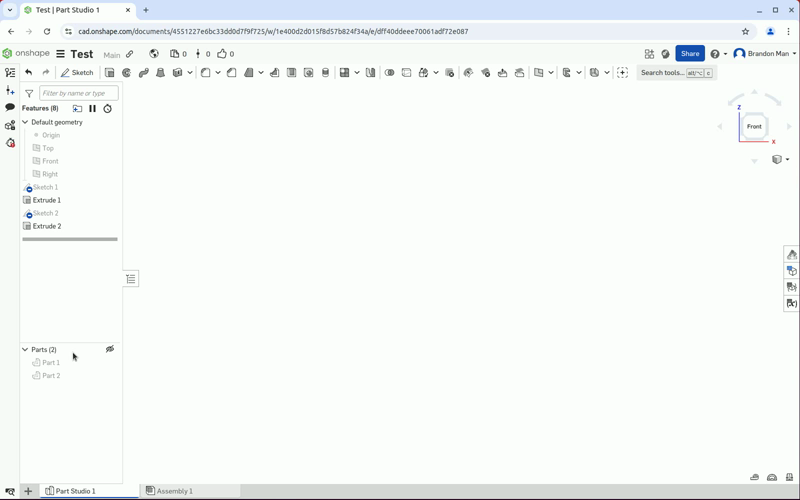
key(space)
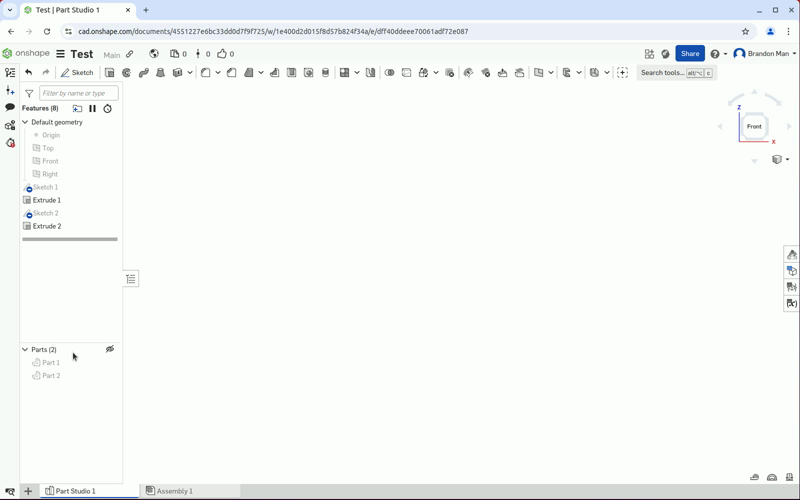
key_down(shift)
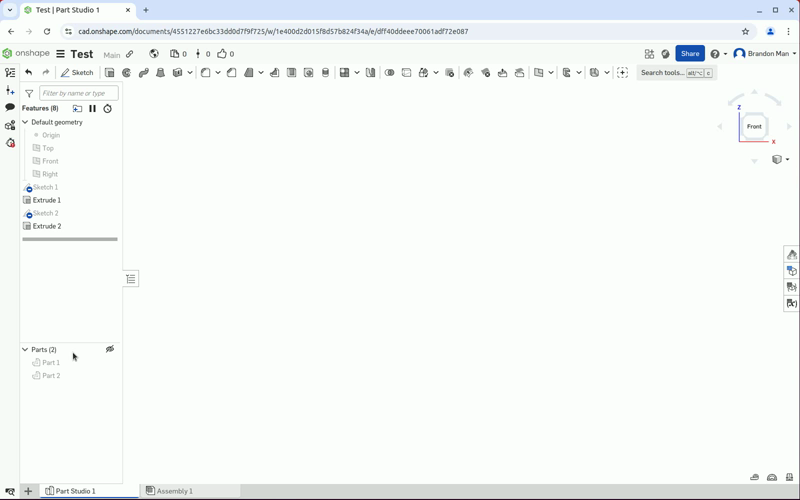
key(down)
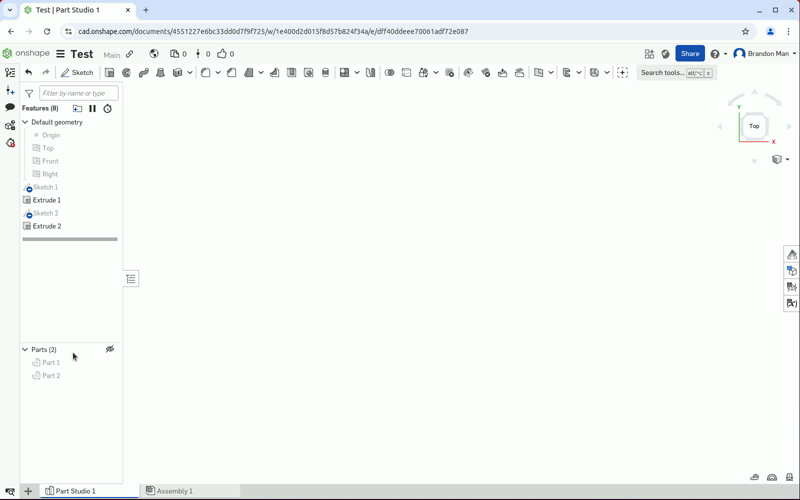
key_up(shift)
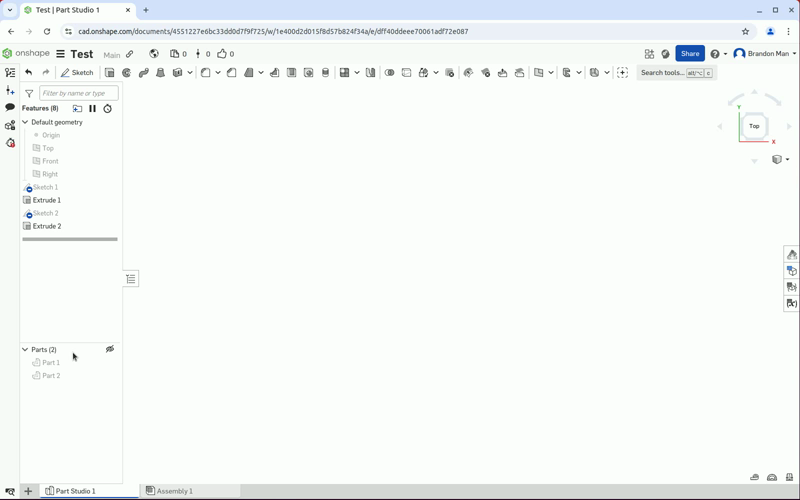
mouse_move(73, 352)
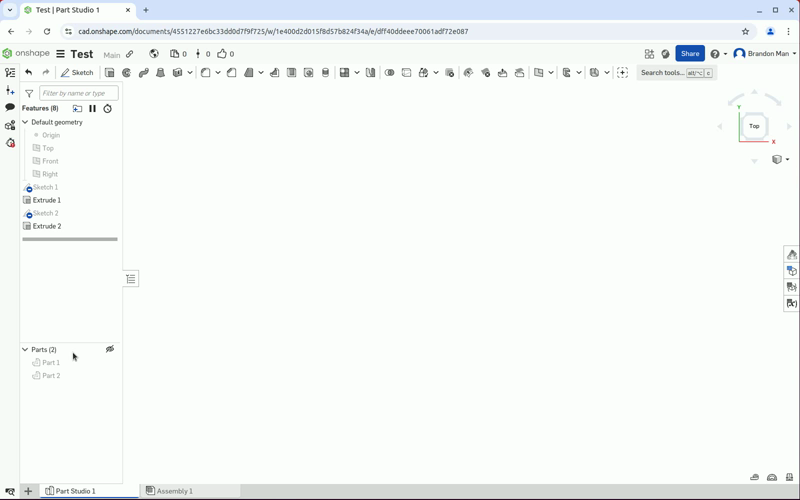
key(shift+y)
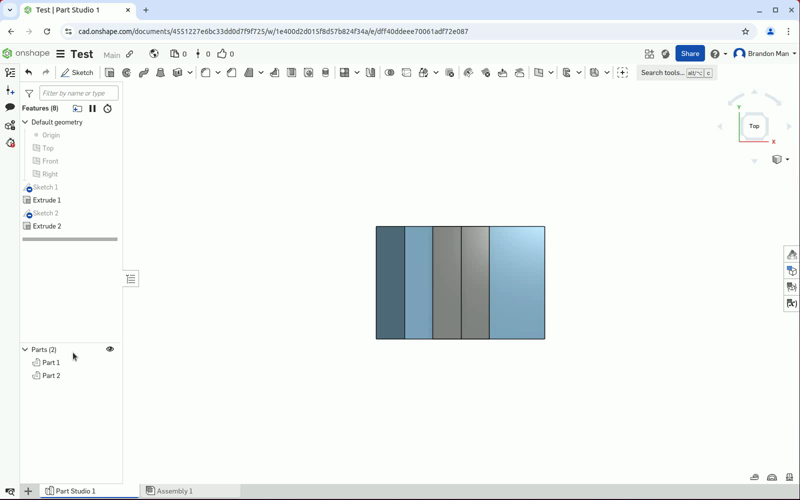
mouse_move(541, 75)
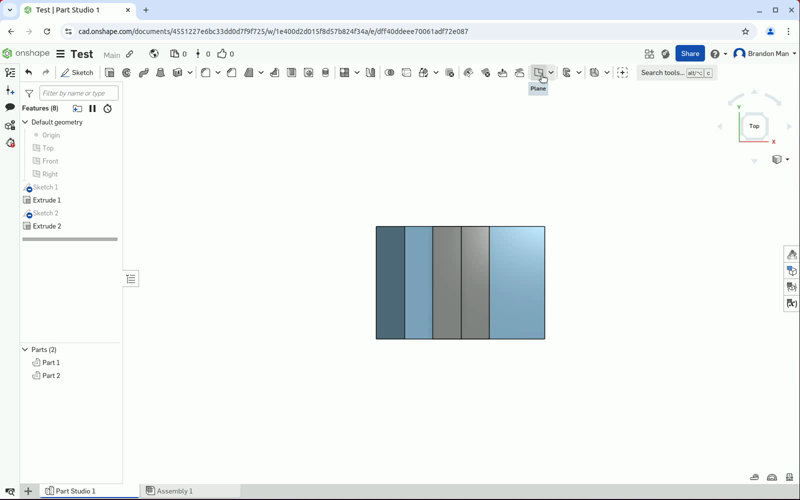
click(541, 75)
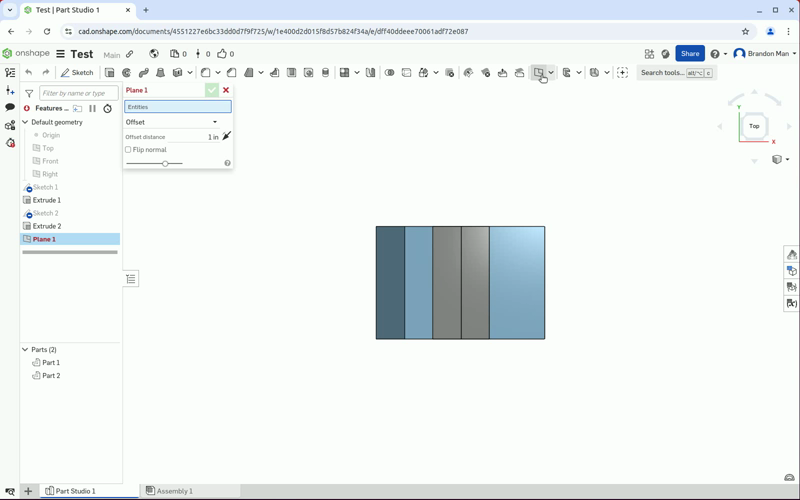
mouse_move(73, 150)
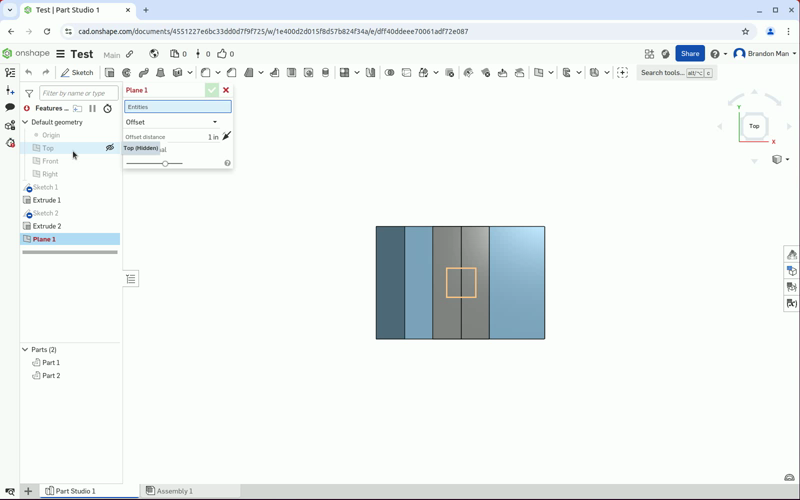
click(73, 150)
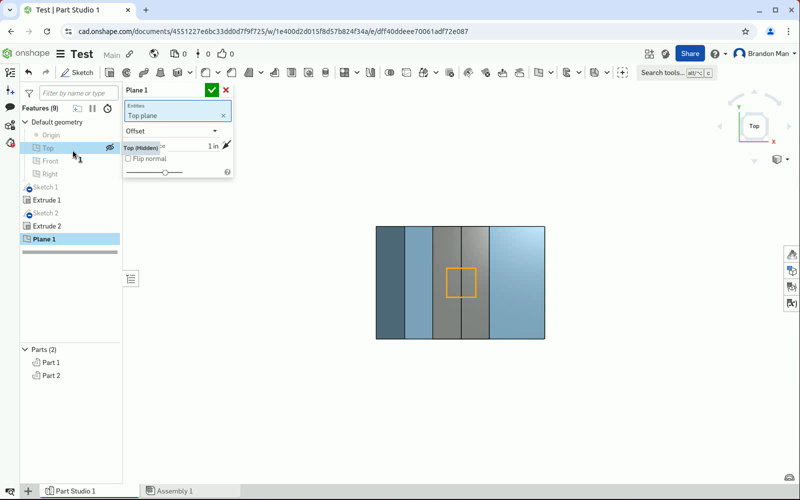
key(tab, 2)
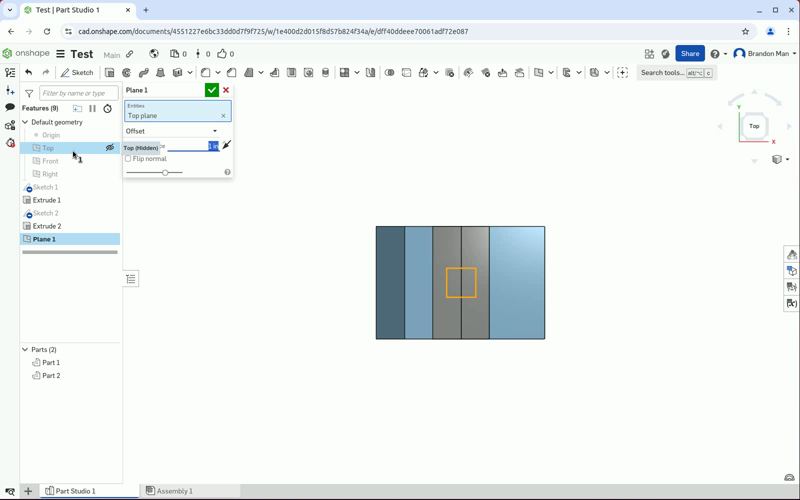
text(23.108)
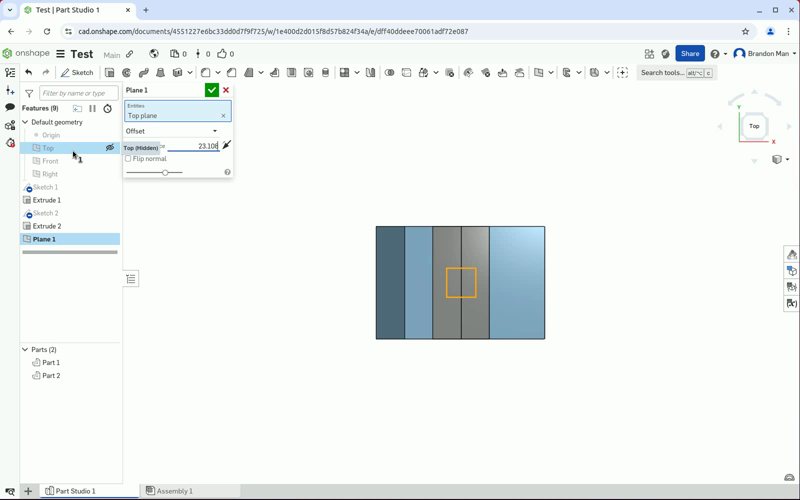
key(enter, 2)
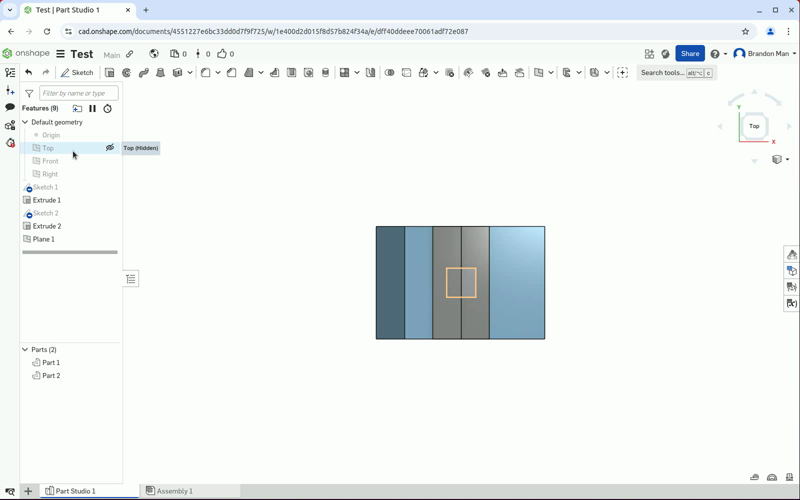
key(shift+s)
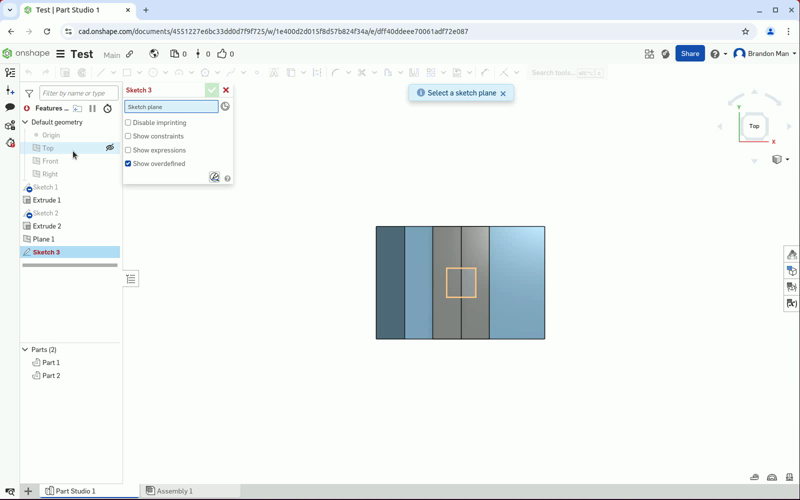
mouse_move(73, 241)
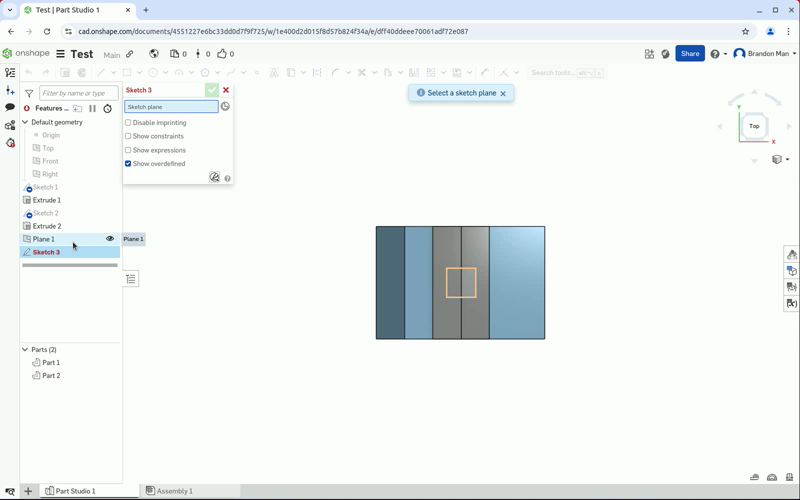
click(73, 241)
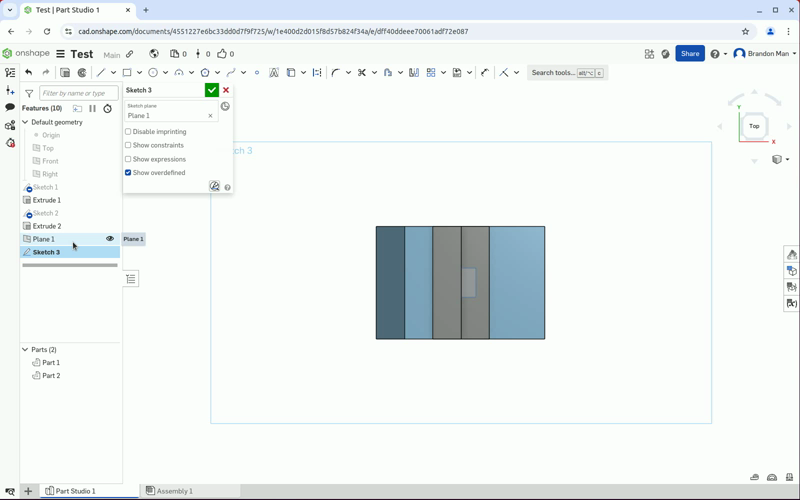
mouse_move(73, 352)
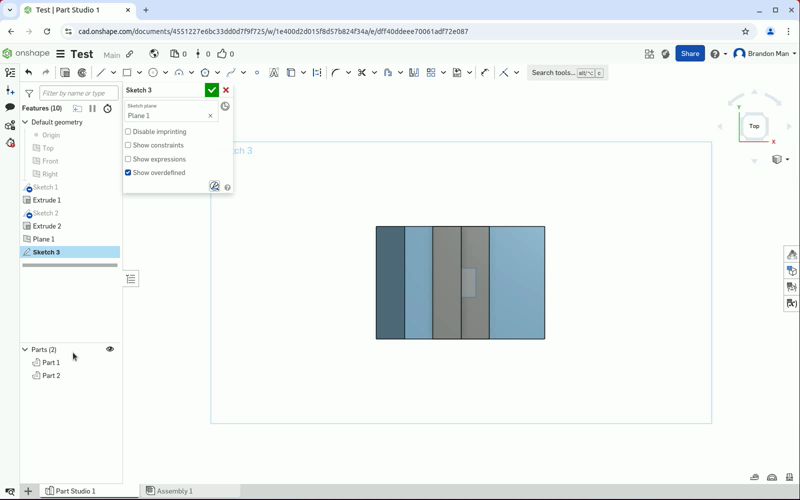
key(y)
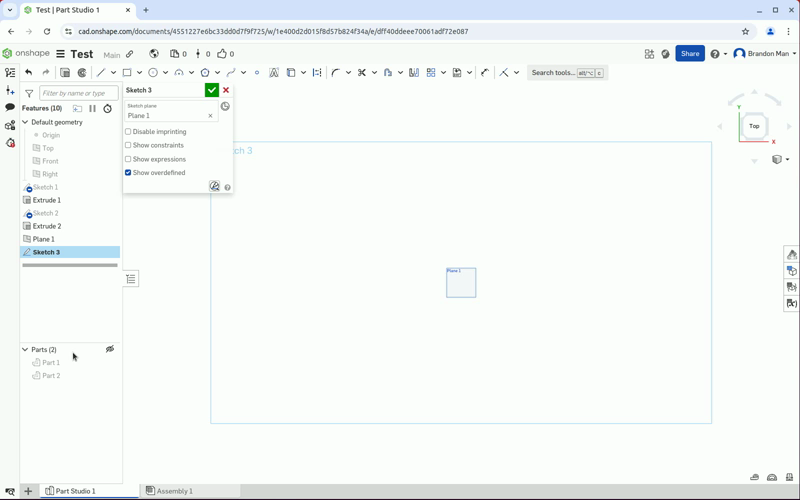
key(l)
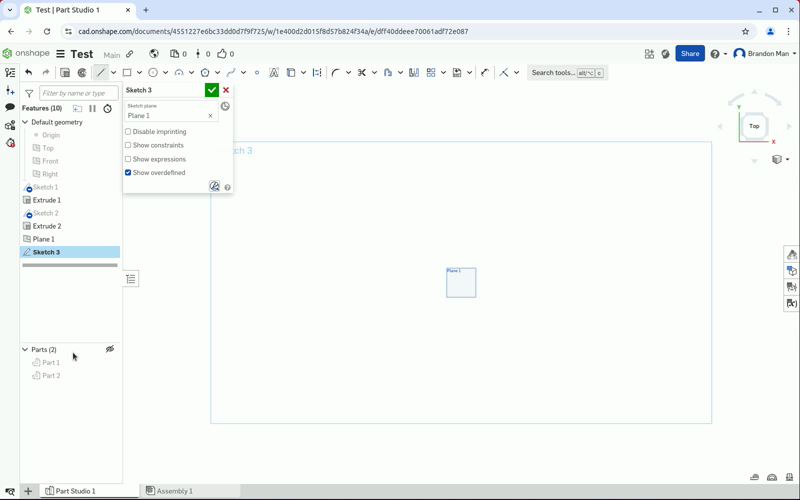
key_down(shift)
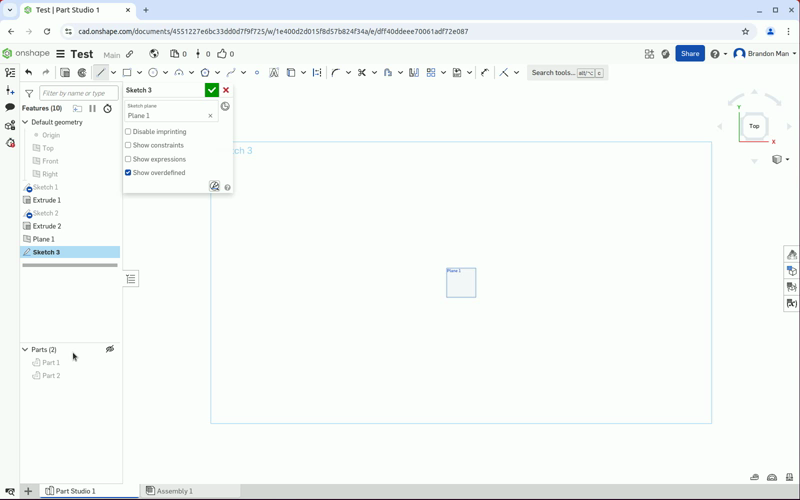
mouse_move(460, 339)
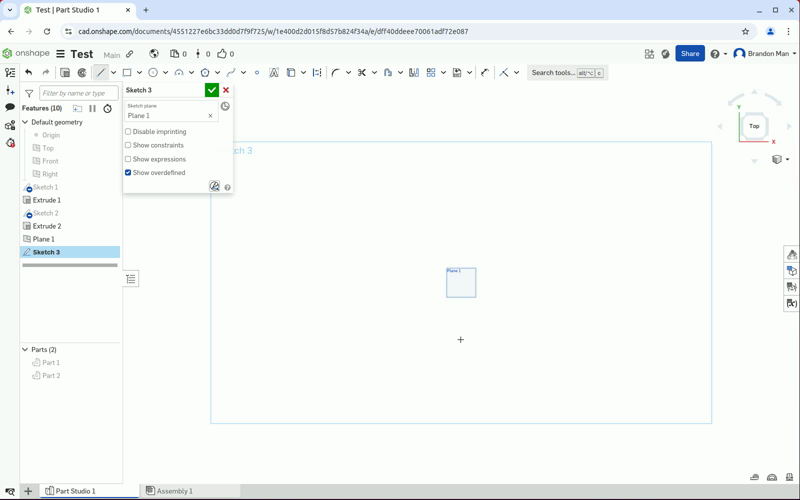
click(460, 339)
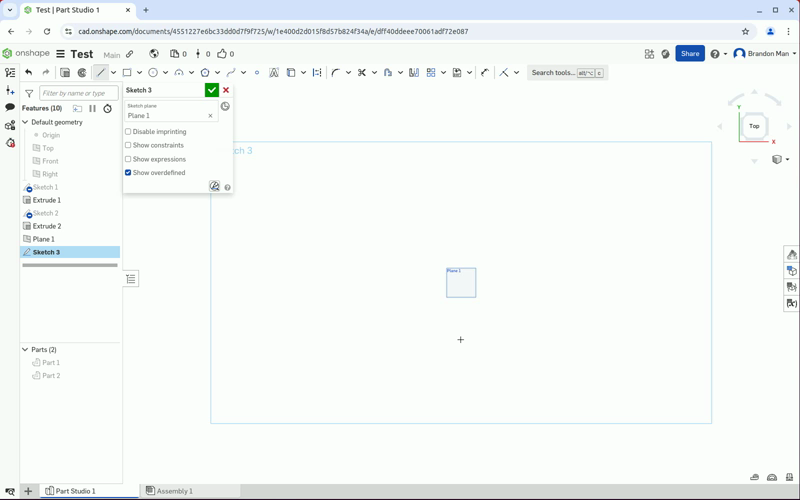
key_up(shift)
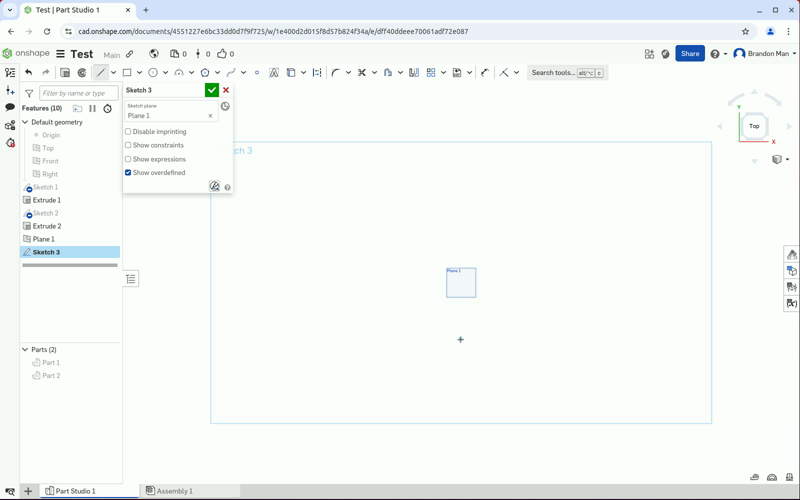
key_down(shift)
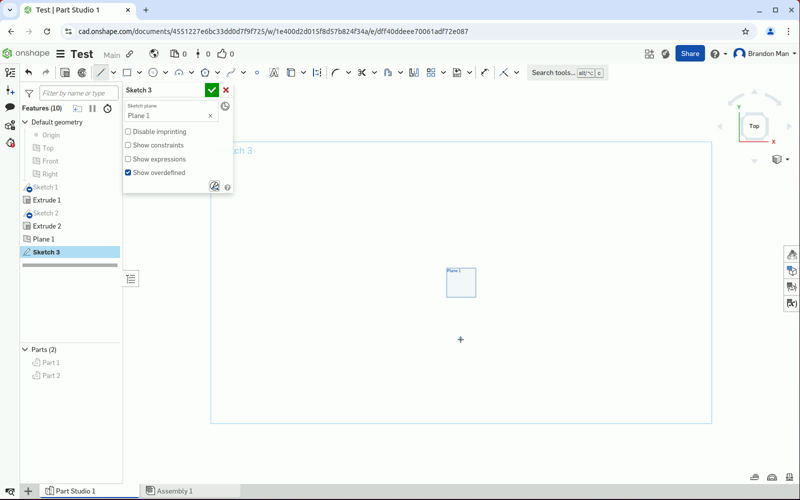
mouse_move(490, 339)
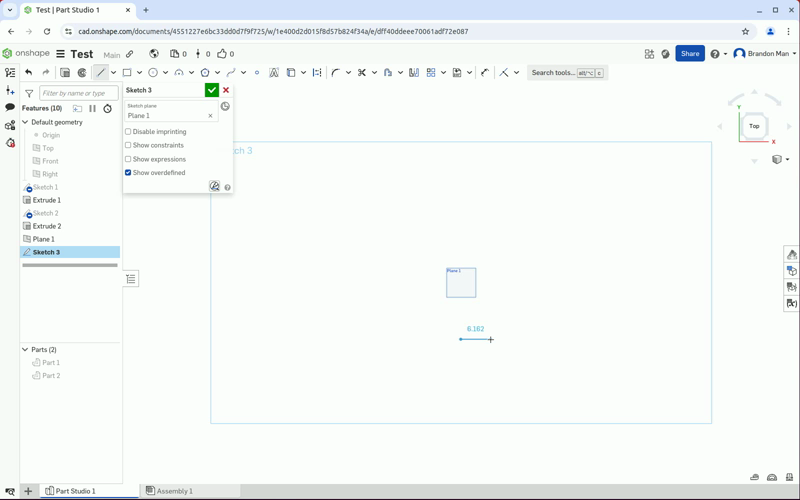
mouse_move(489, 339)
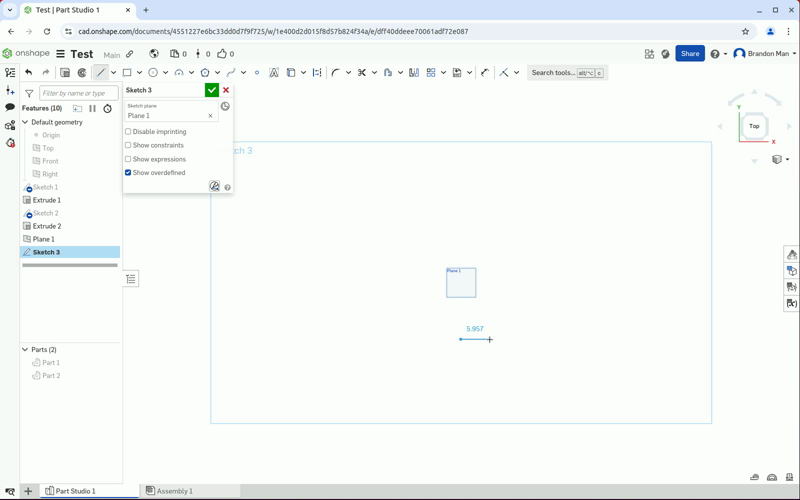
click(489, 339)
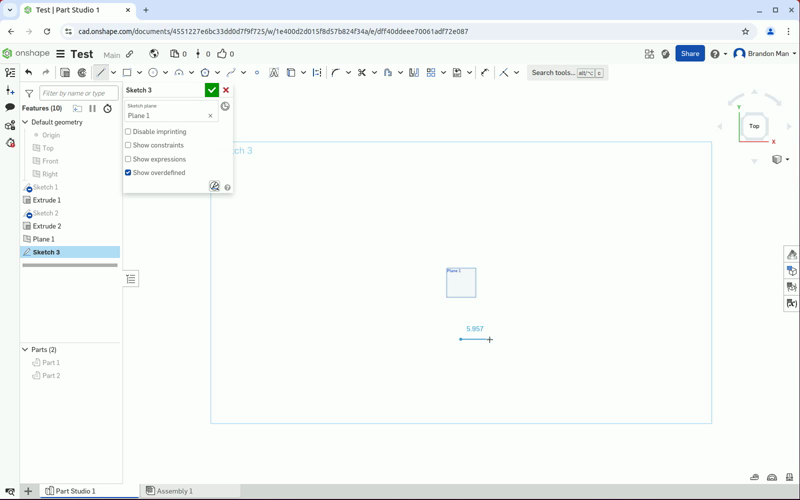
key_up(shift)
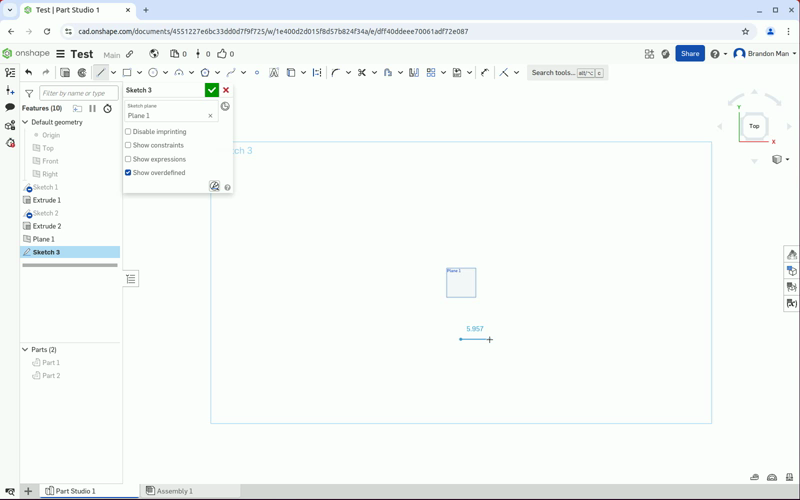
key_down(shift)
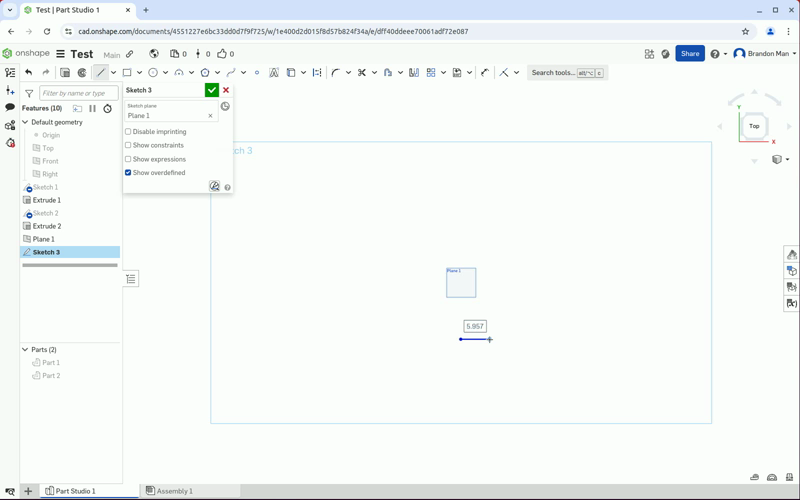
mouse_move(519, 339)
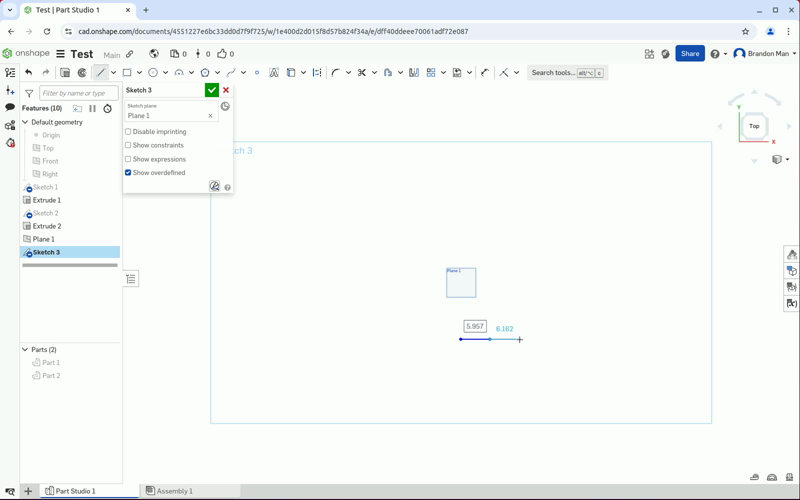
mouse_move(489, 310)
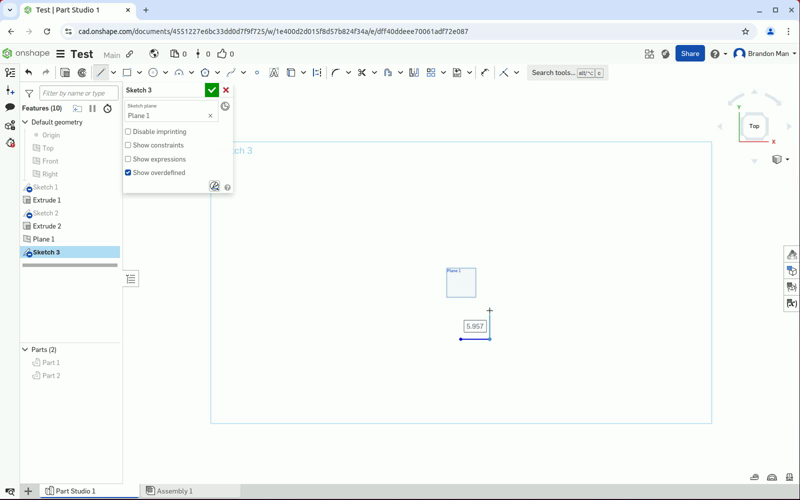
click(489, 310)
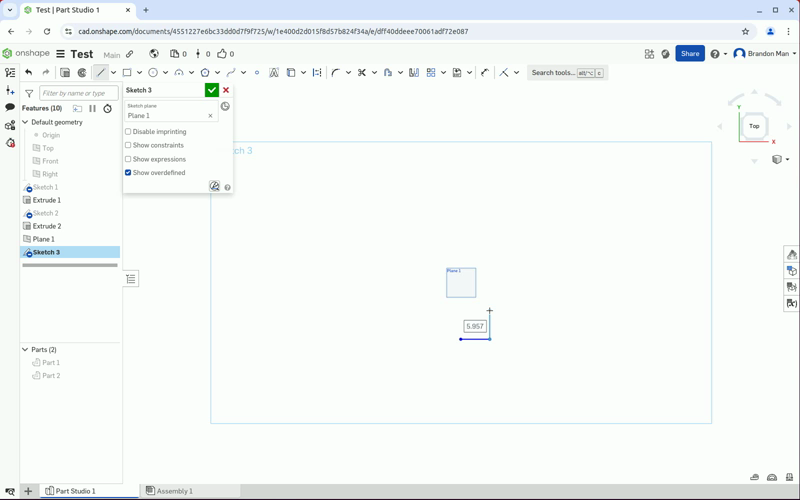
key_up(shift)
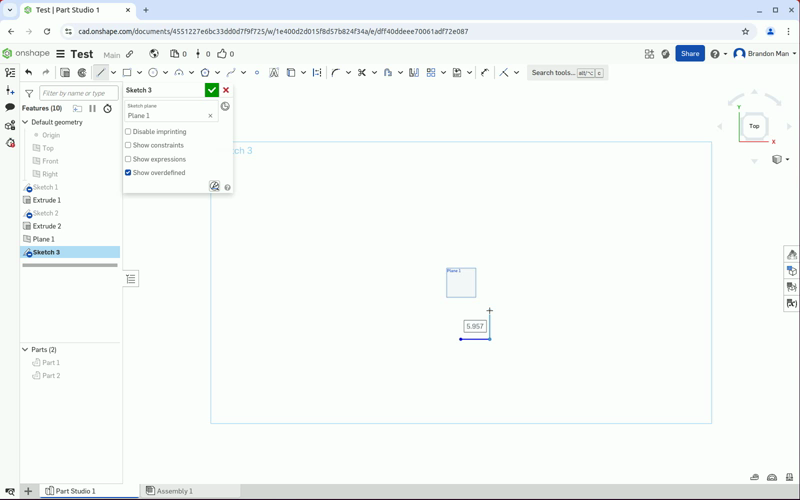
key_down(shift)
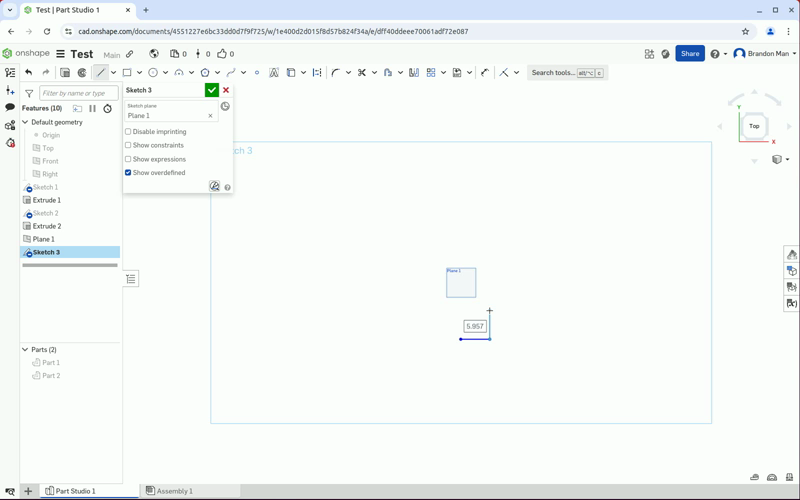
mouse_move(519, 310)
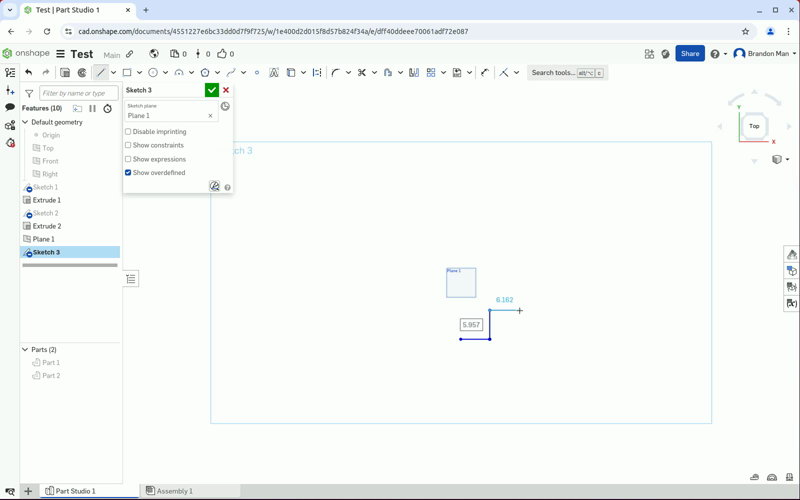
mouse_move(460, 310)
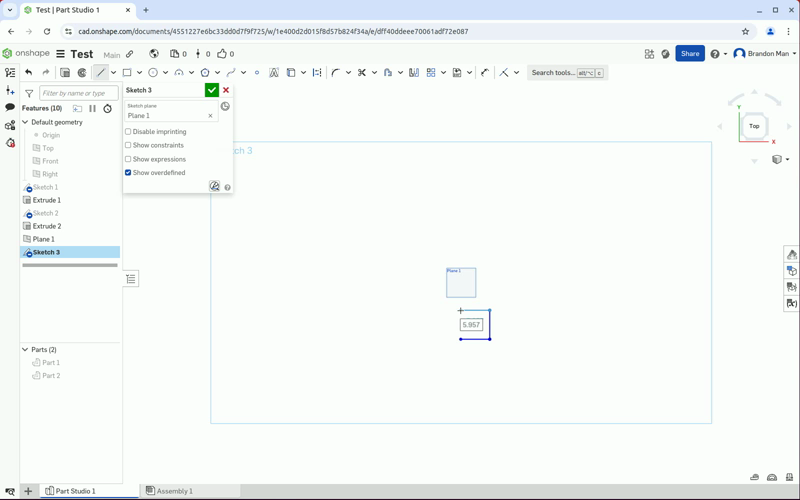
click(460, 310)
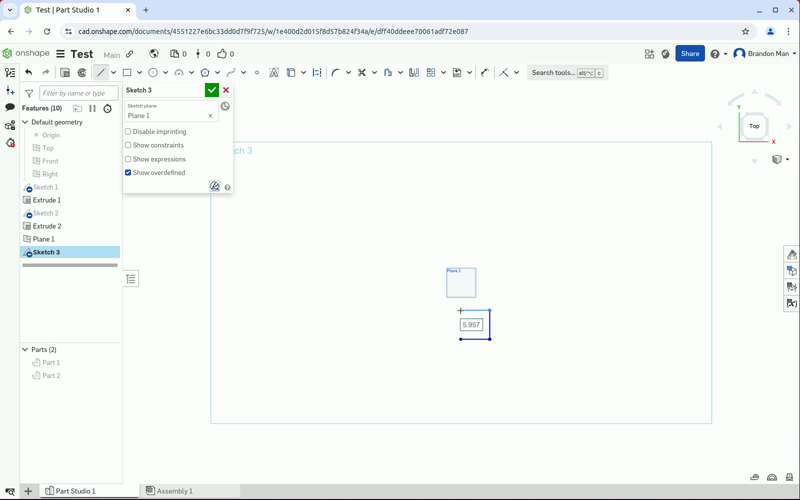
key_up(shift)
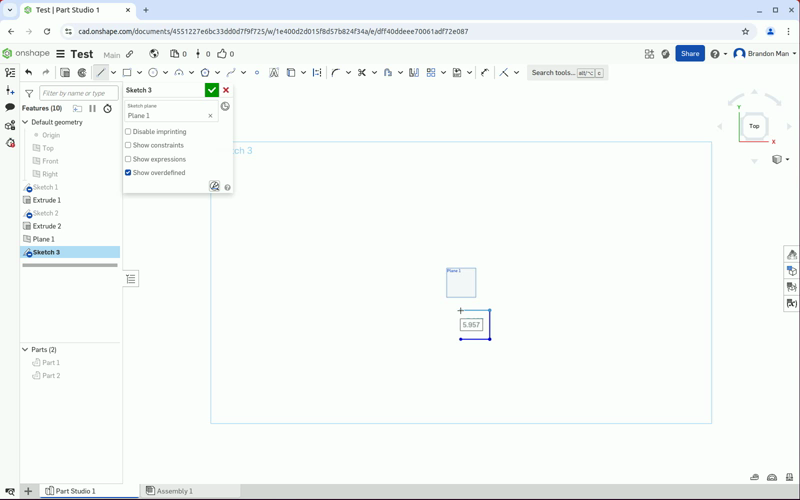
mouse_move(490, 310)
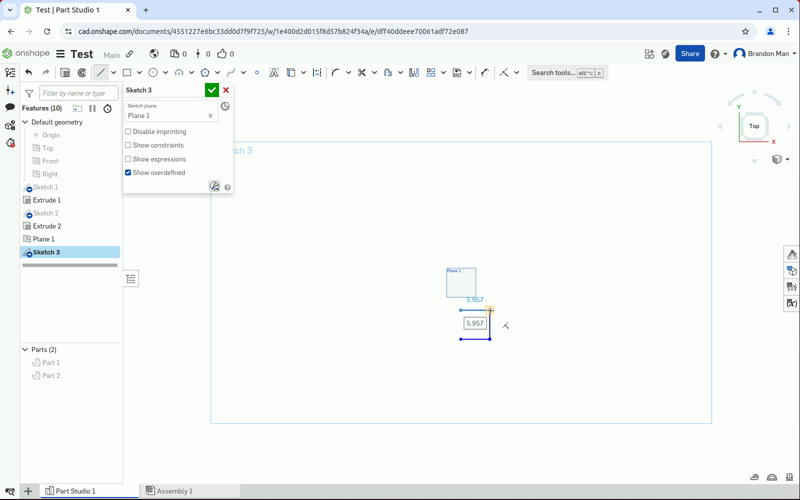
key_down(shift)
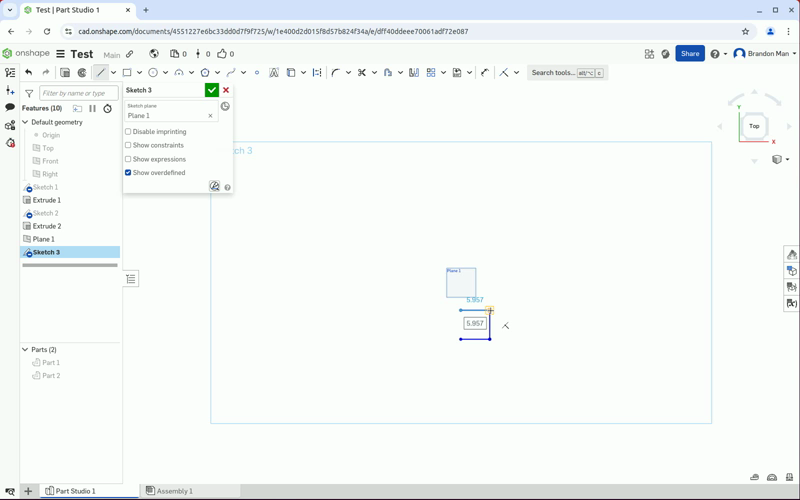
mouse_move(460, 339)
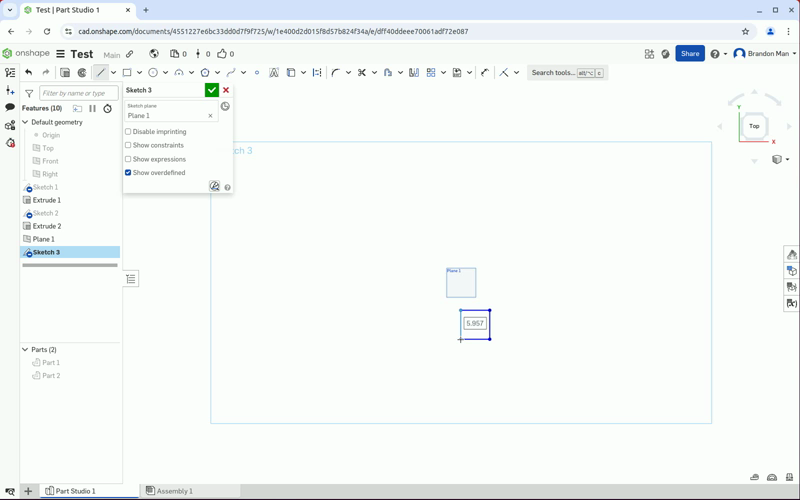
key_up(shift)
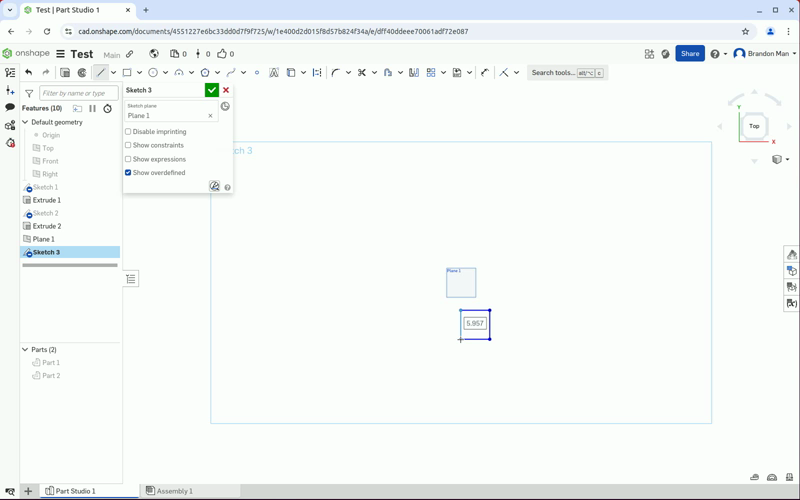
click(460, 339)
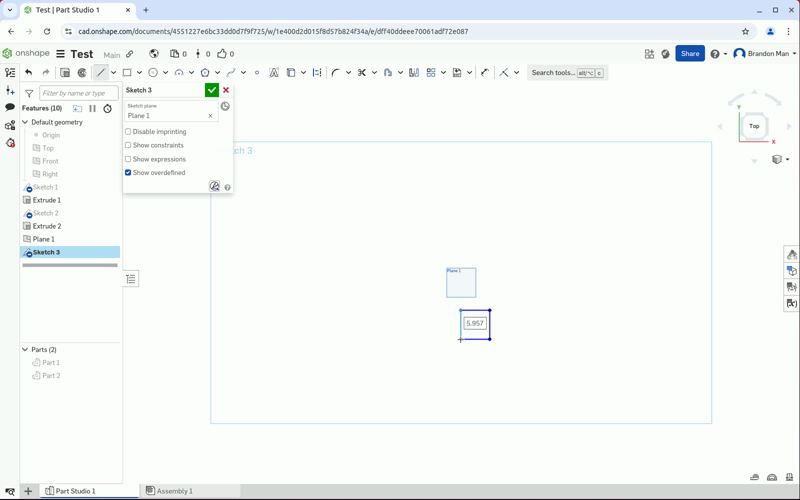
key(esc)
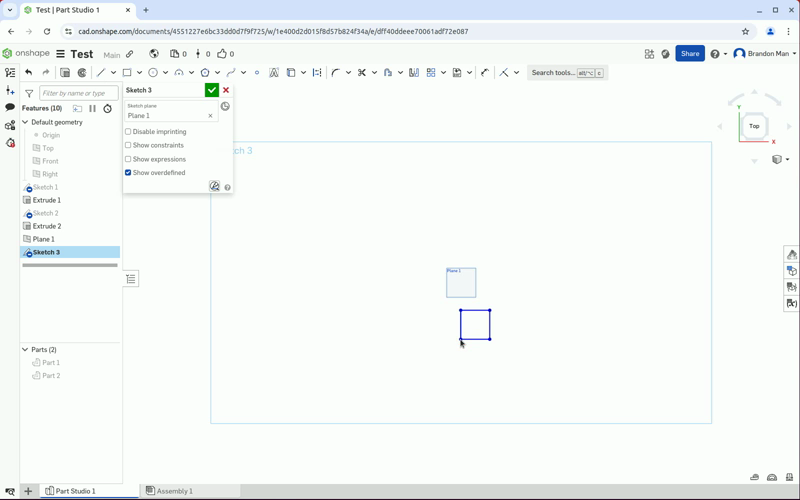
mouse_move(488, 335)
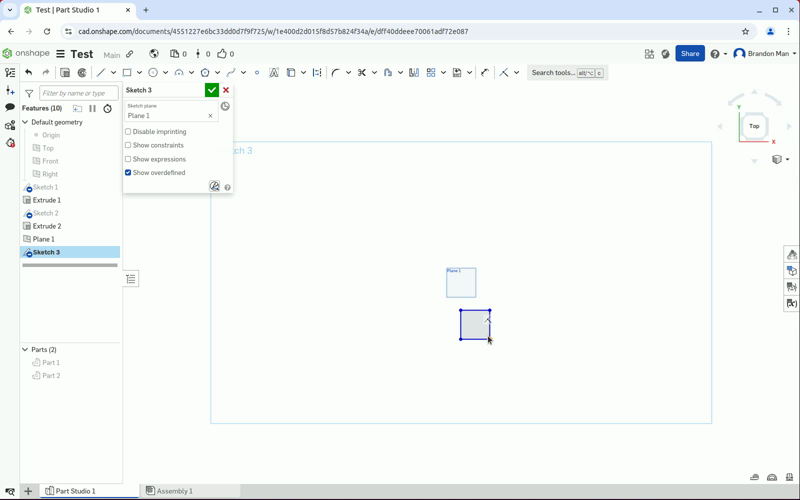
scroll(6)
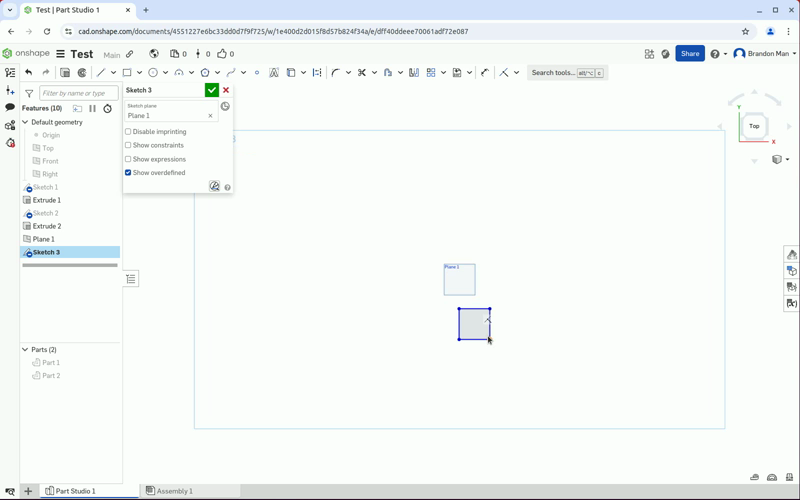
scroll(6)
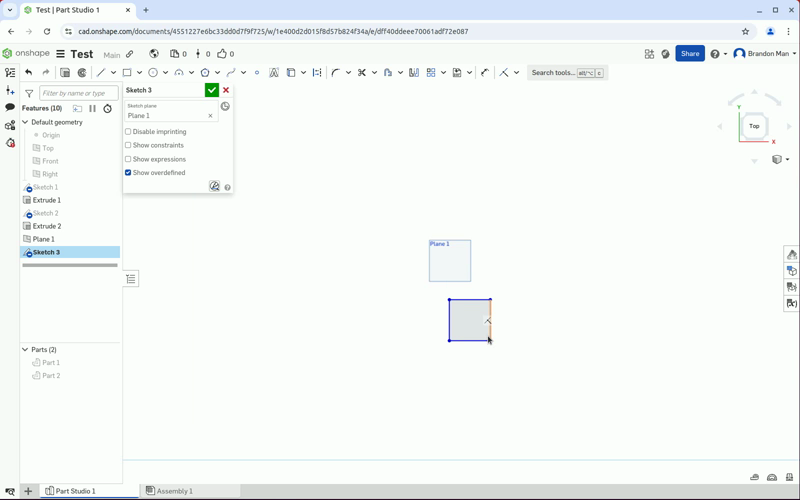
scroll(6)
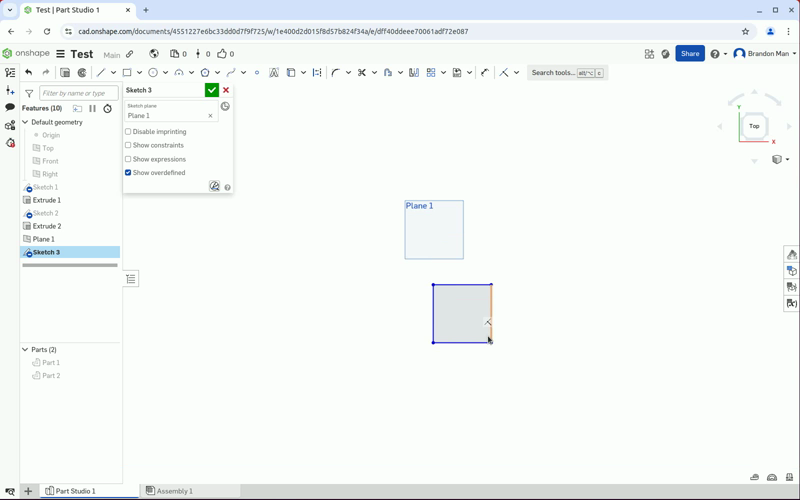
scroll(6)
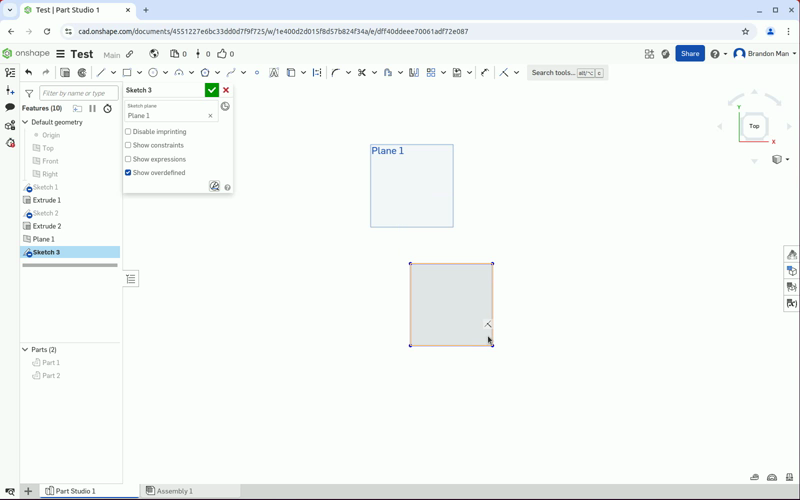
scroll(6)
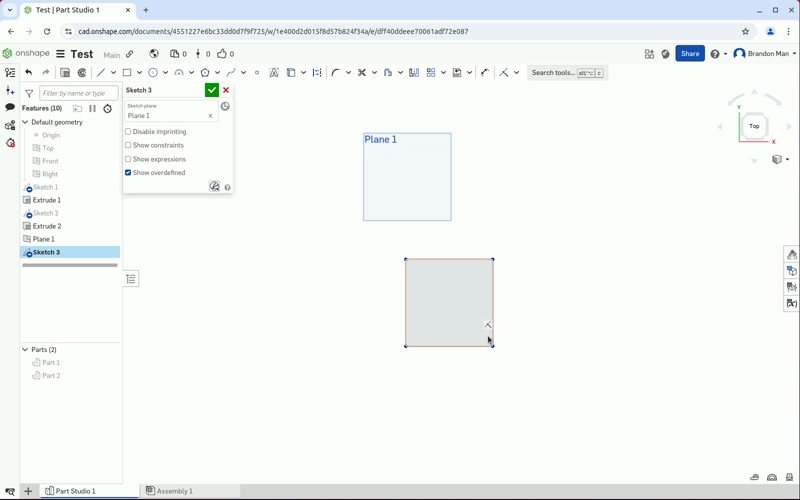
scroll(6)
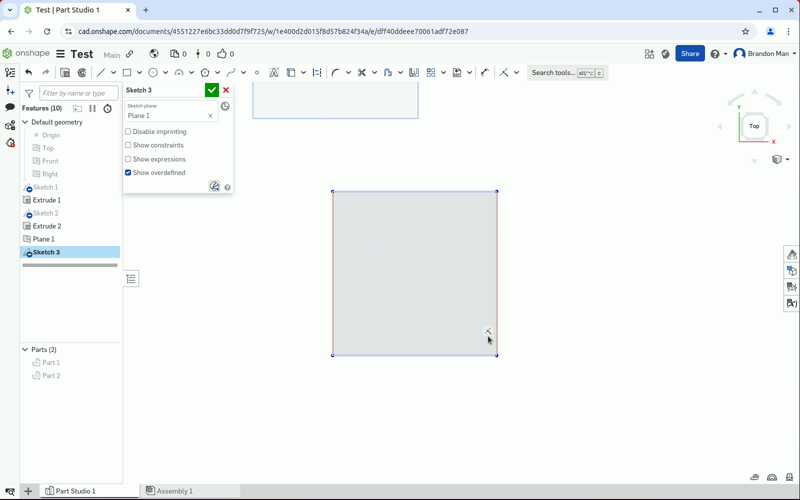
scroll(6)
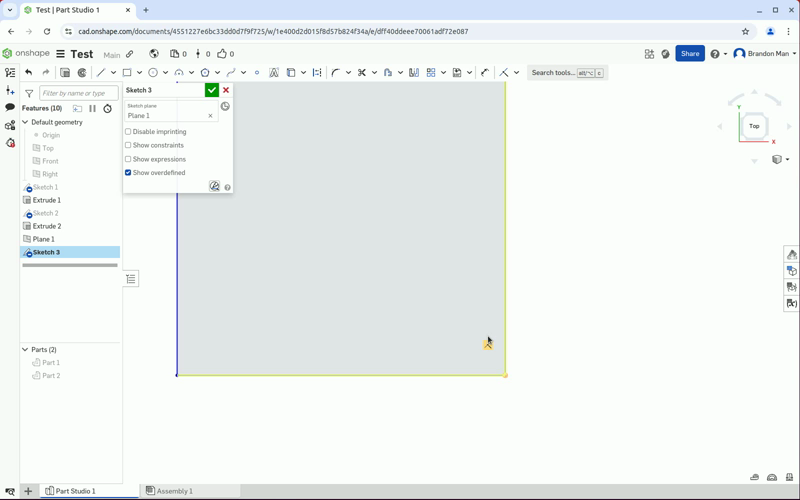
click(488, 335)
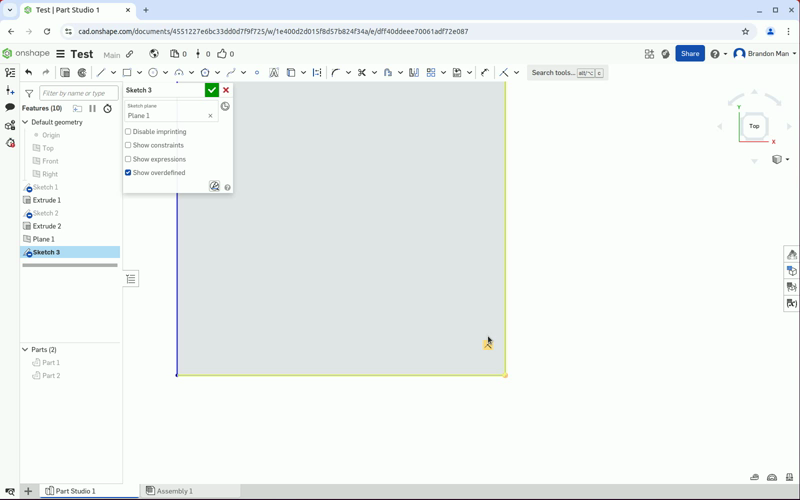
scroll(-6)
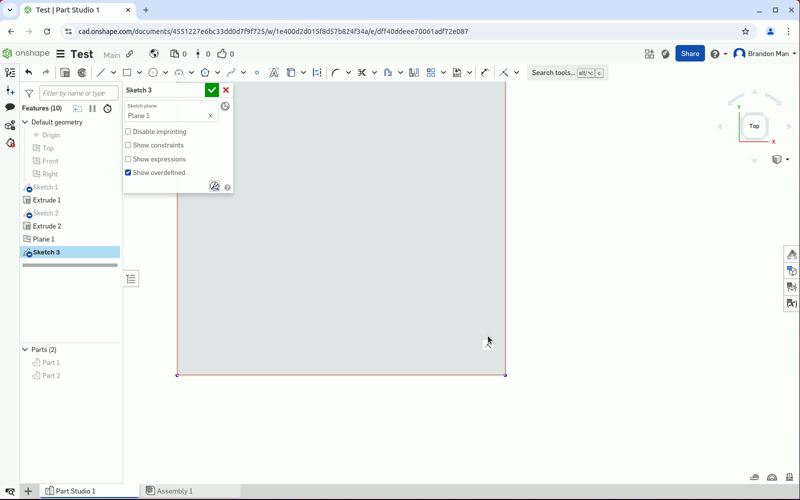
scroll(-6)
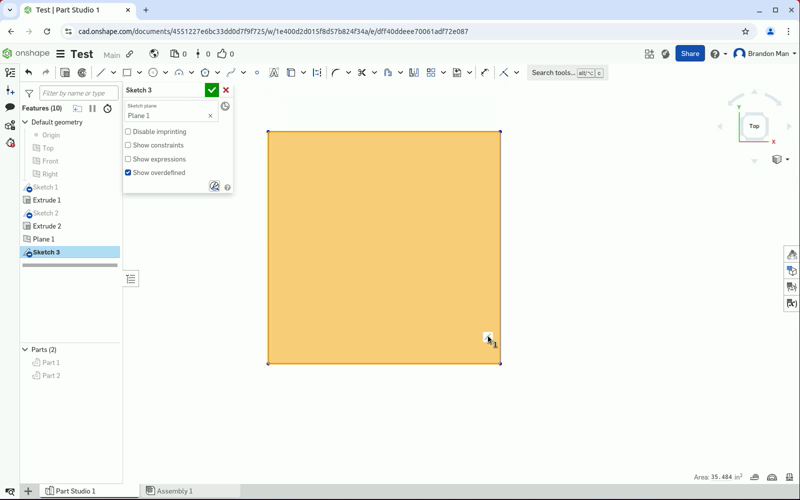
scroll(-6)
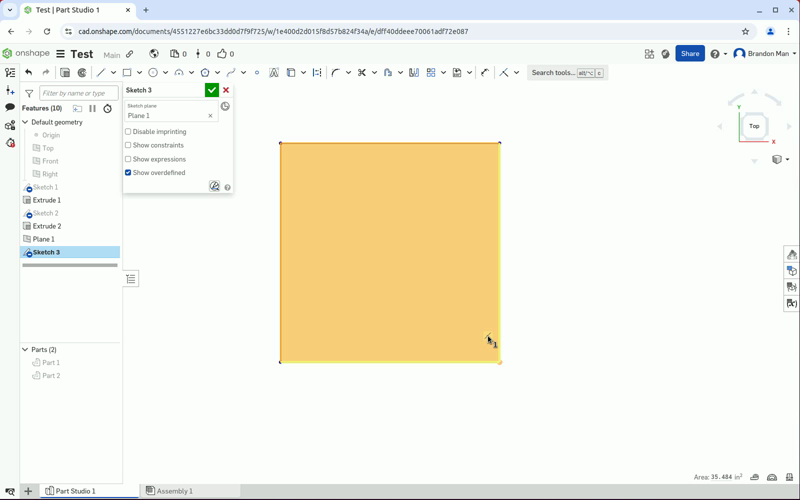
scroll(-6)
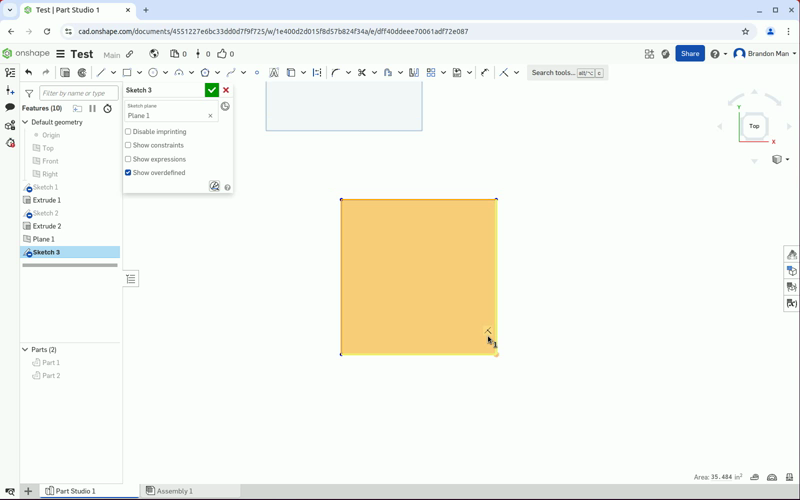
scroll(-6)
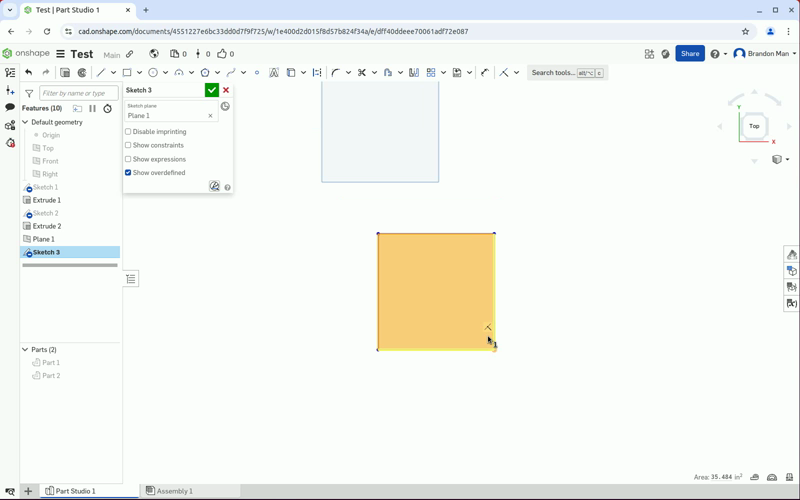
scroll(-6)
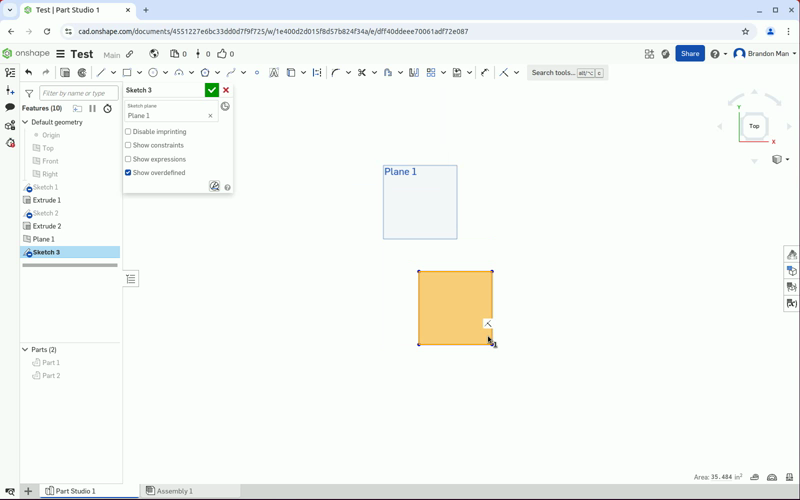
scroll(-6)
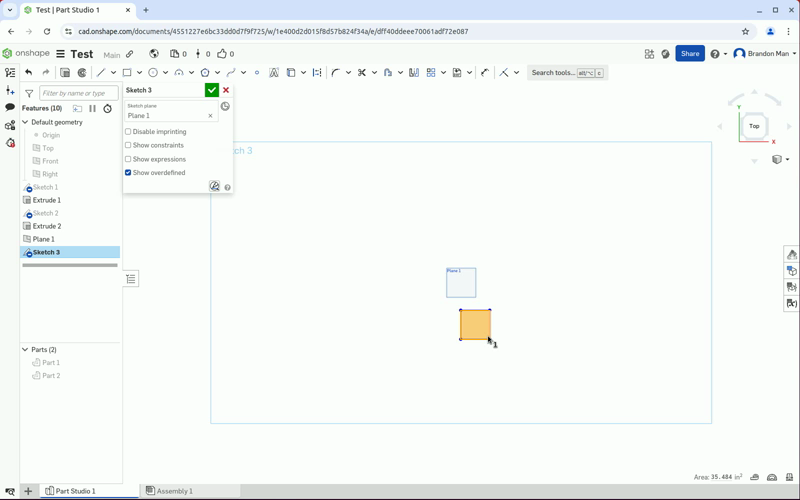
mouse_move(73, 352)
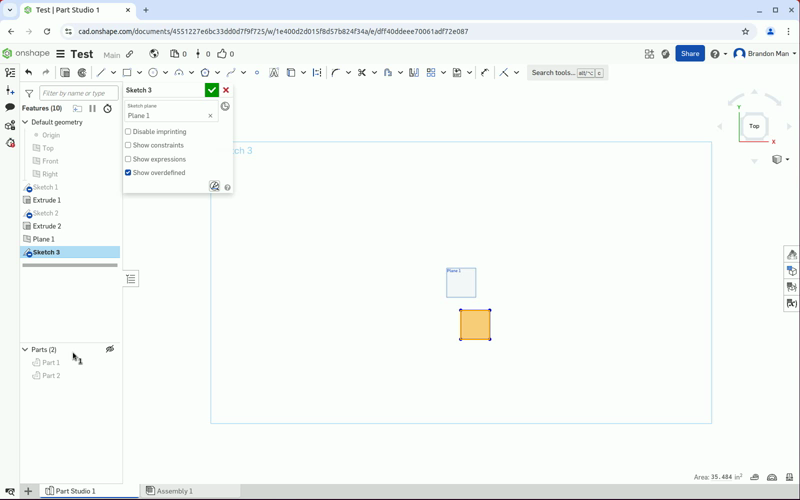
key(shift+y)
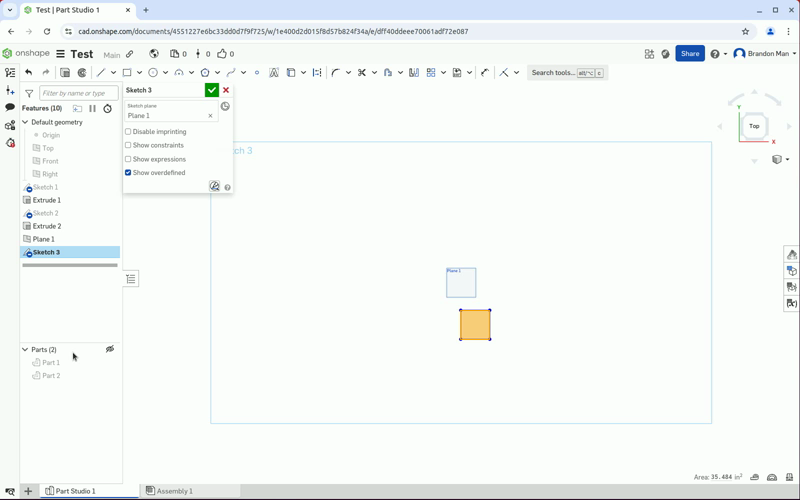
key(shift+e)
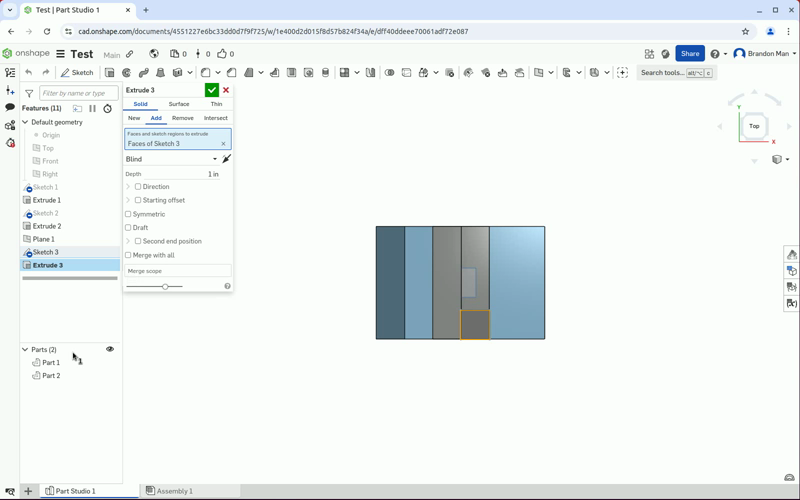
mouse_move(143, 106)
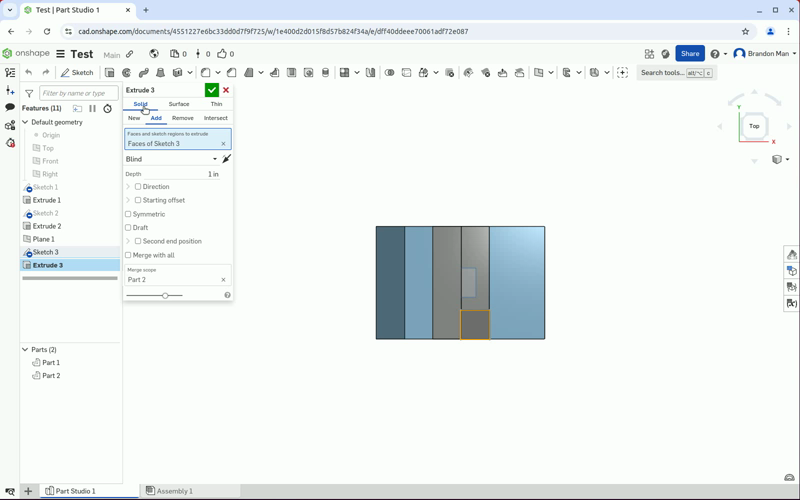
click(143, 106)
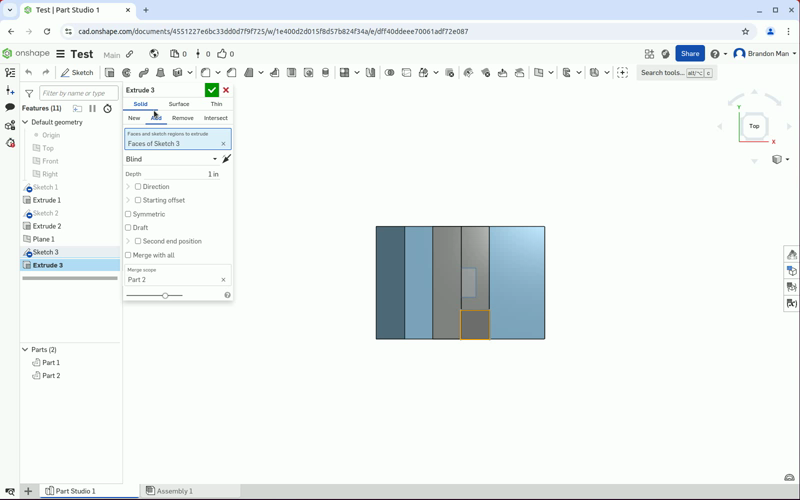
mouse_move(186, 120)
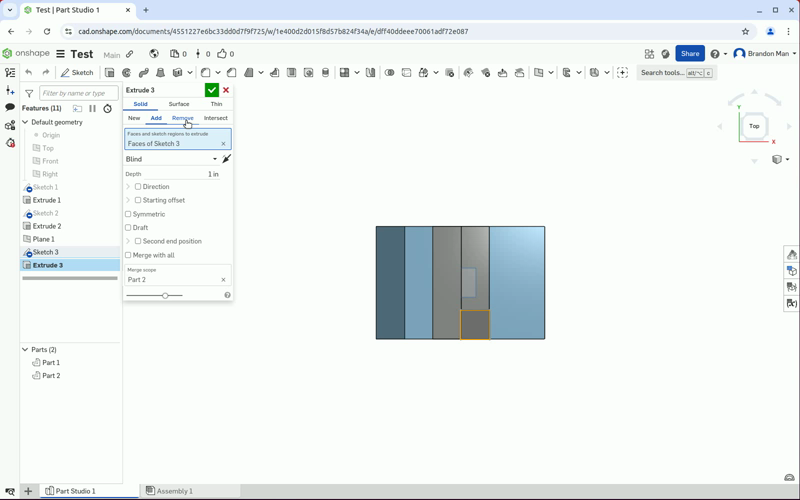
click(186, 120)
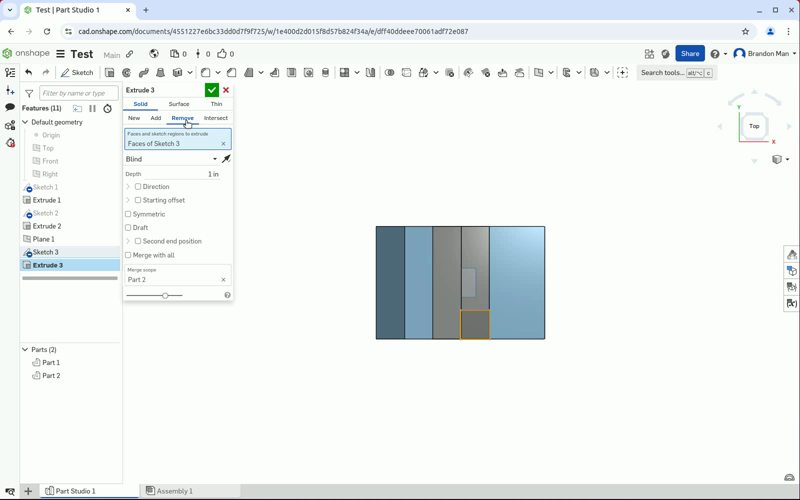
key(tab, 4)
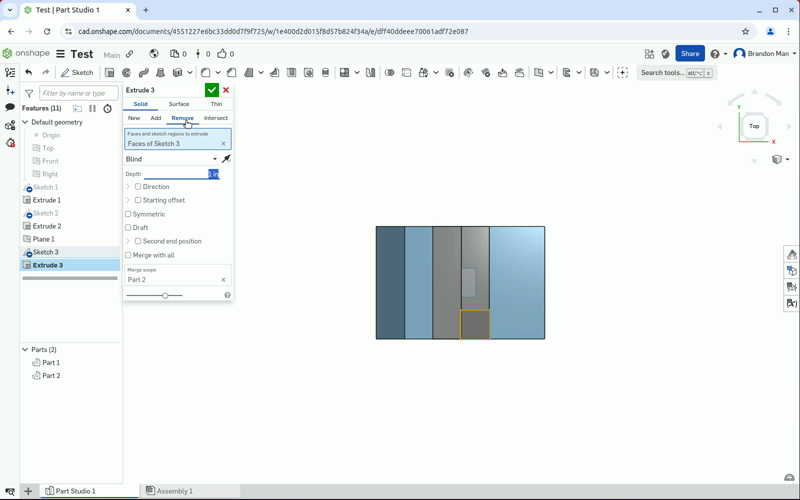
text(11.554)
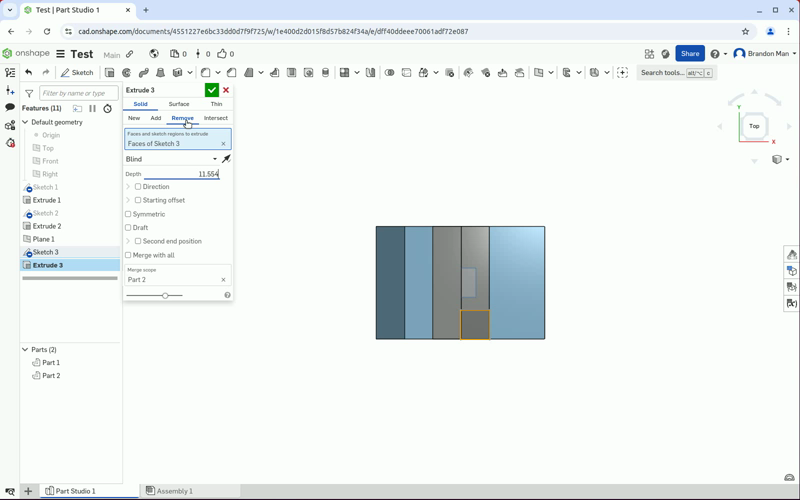
key(tab, 6)
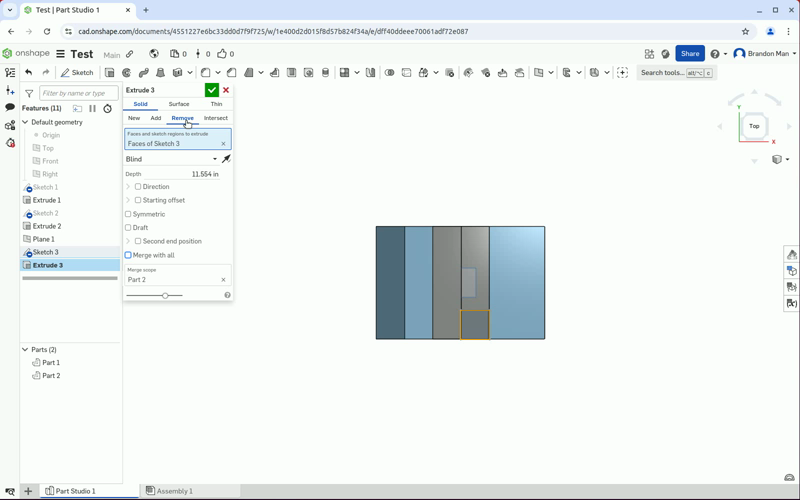
key(space)
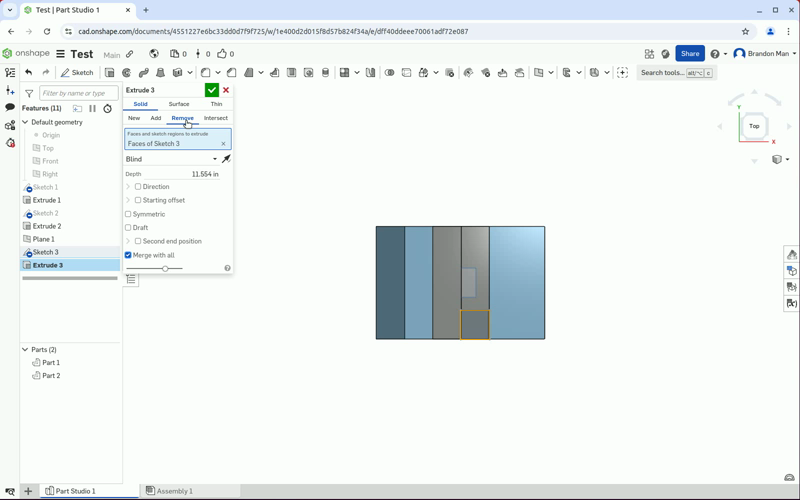
key(enter)
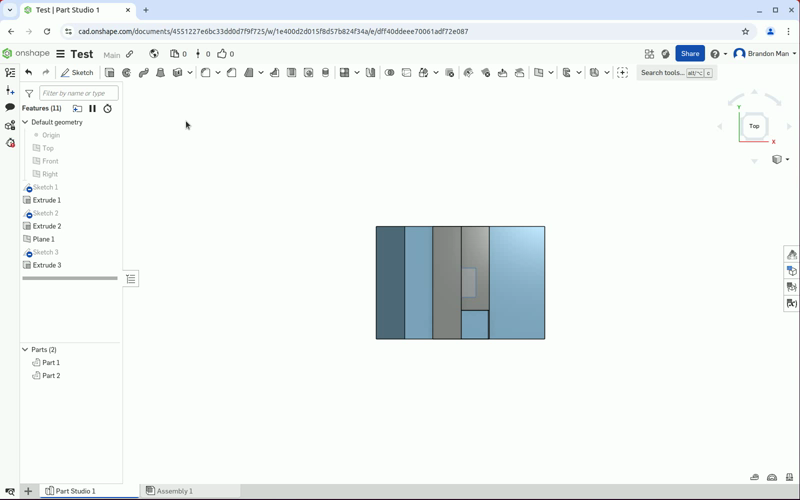
key(shift+h)
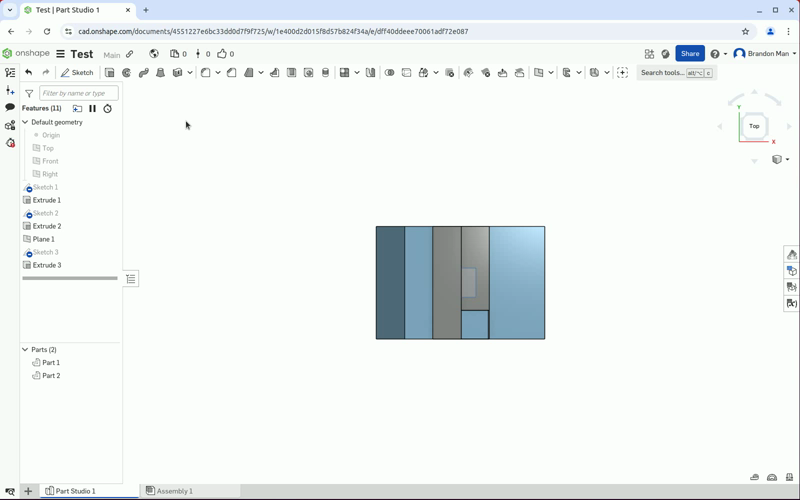
key(shift+h)
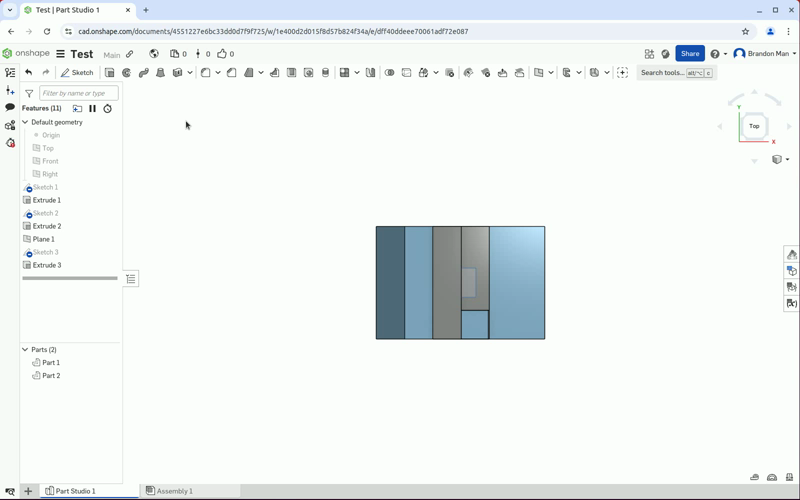
mouse_move(73, 189)
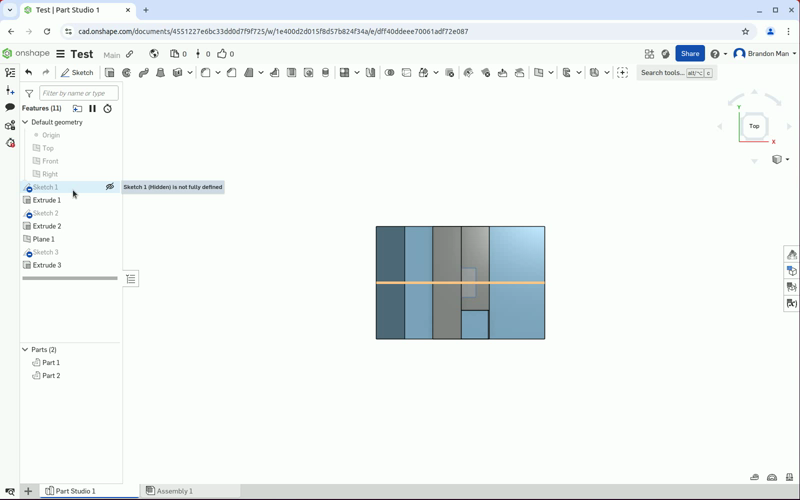
click(73, 189)
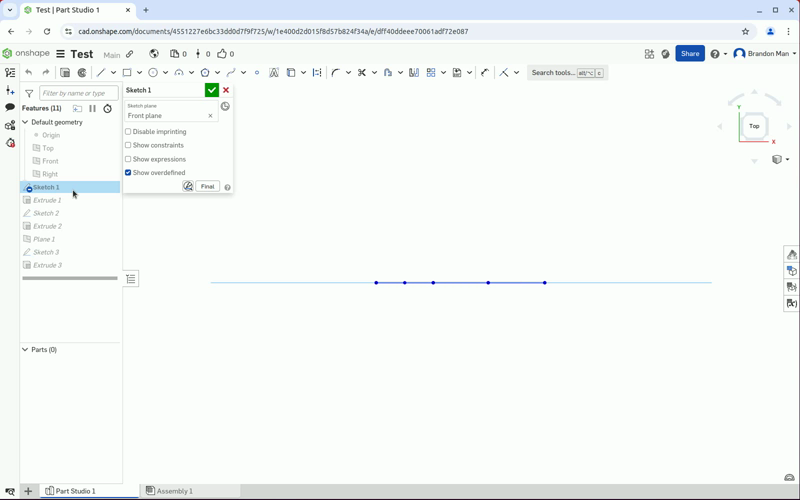
mouse_move(229, 92)
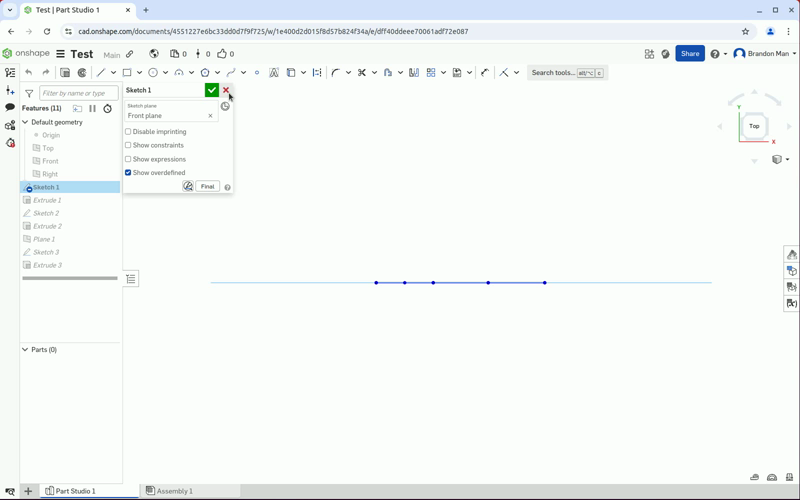
click(229, 92)
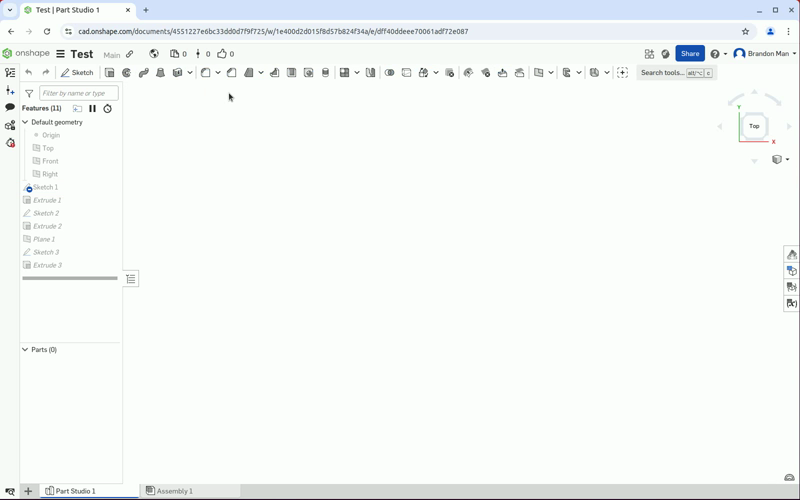
key(shift+s)
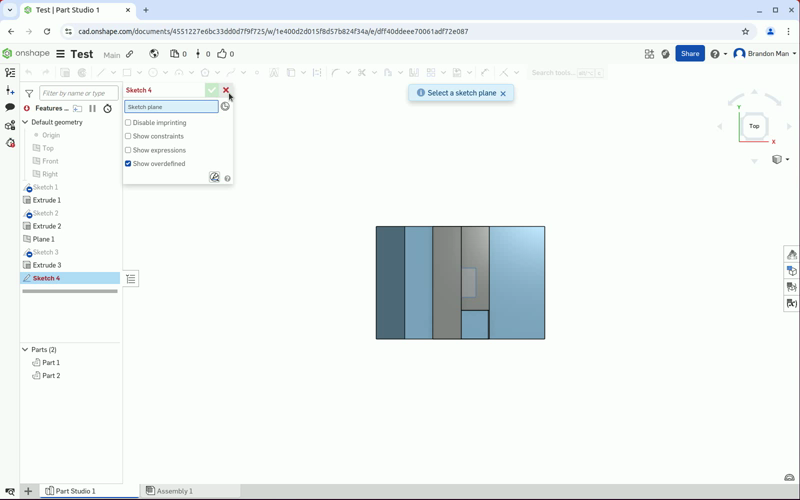
mouse_move(73, 241)
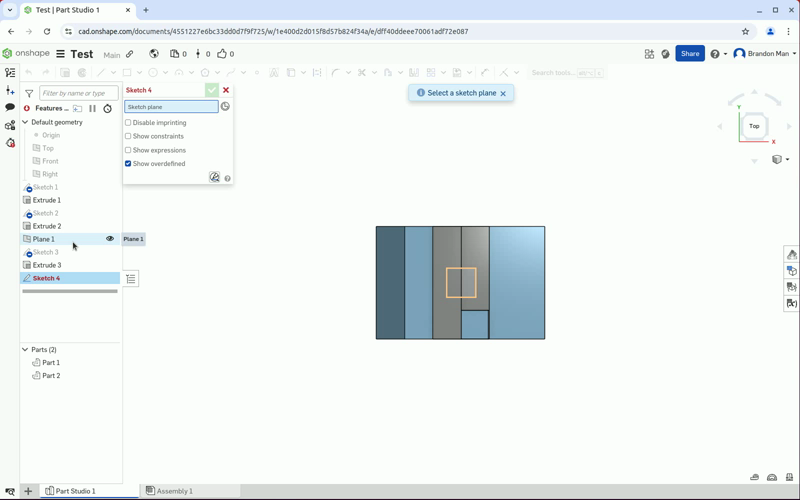
click(73, 241)
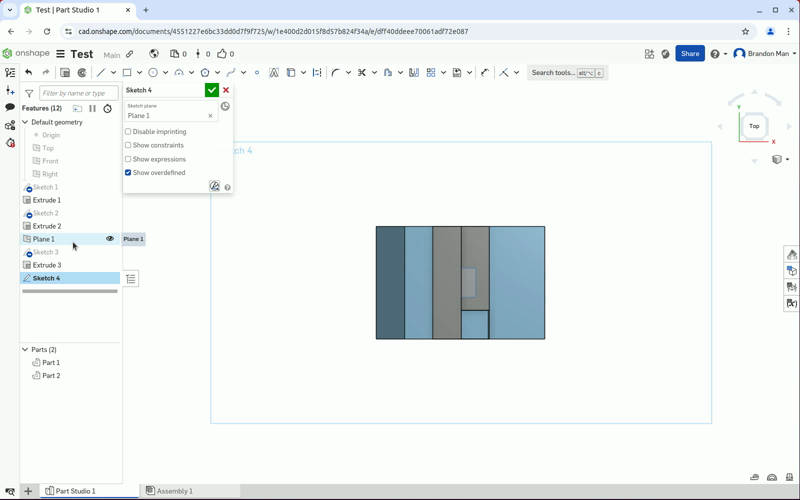
mouse_move(73, 352)
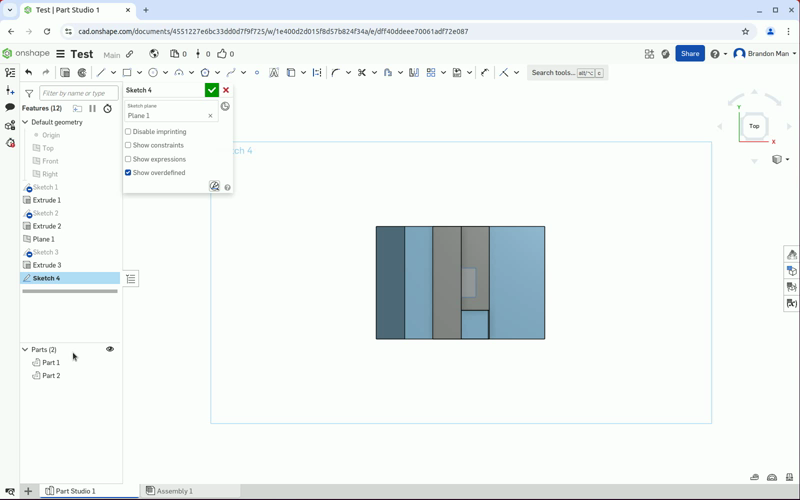
key(y)
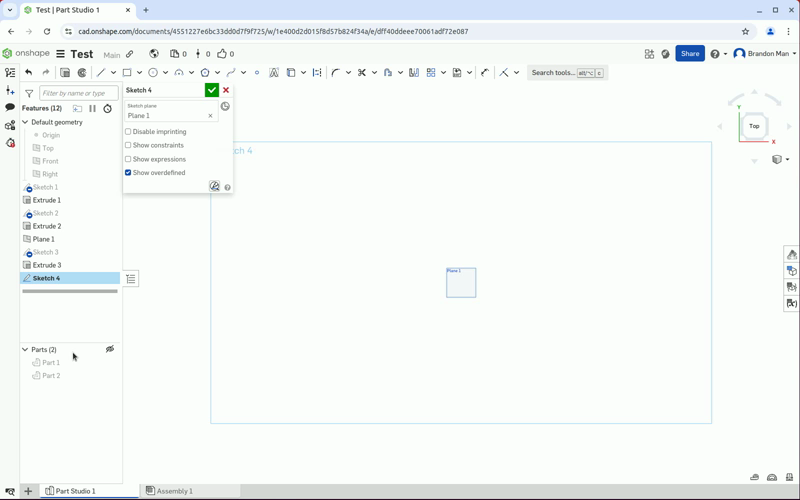
key(l)
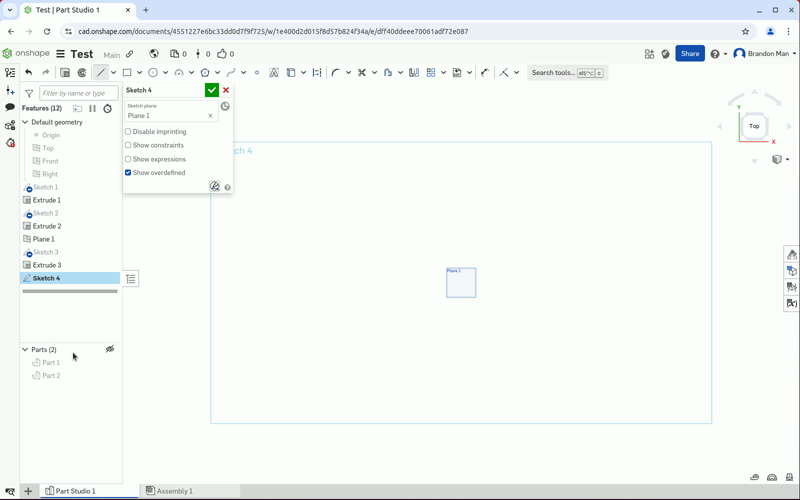
key_down(shift)
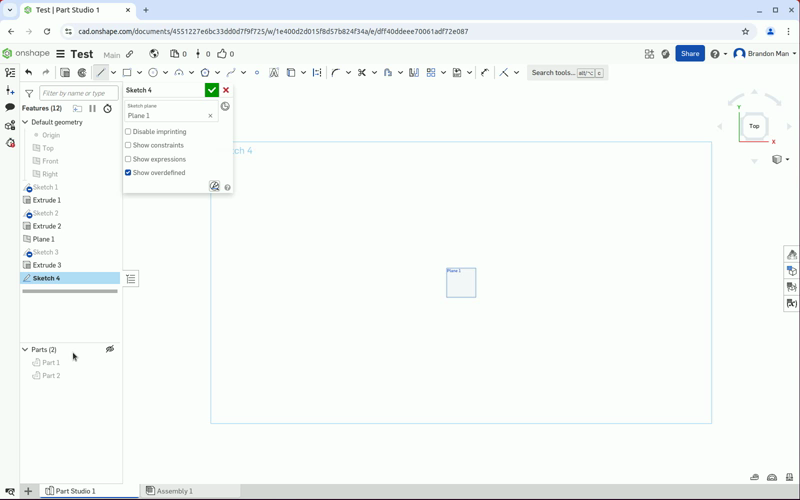
mouse_move(432, 339)
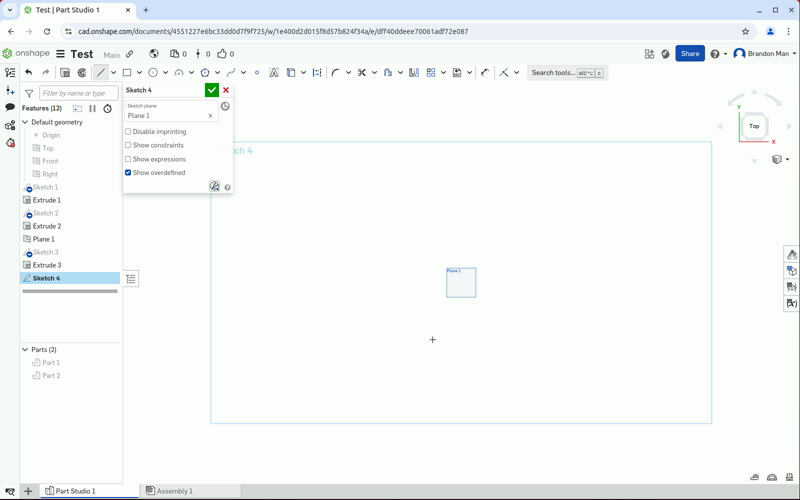
click(432, 339)
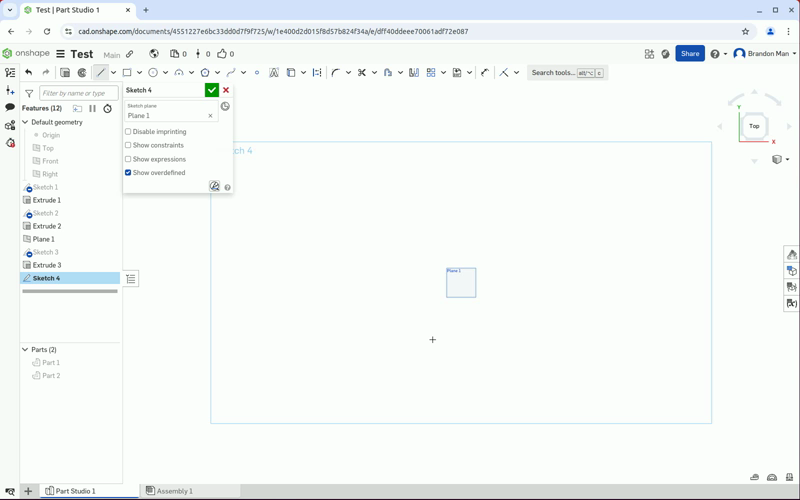
key_up(shift)
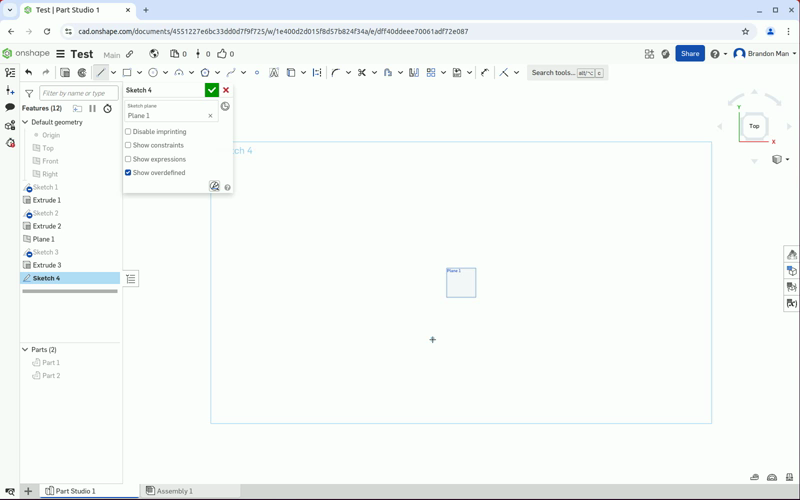
key_down(shift)
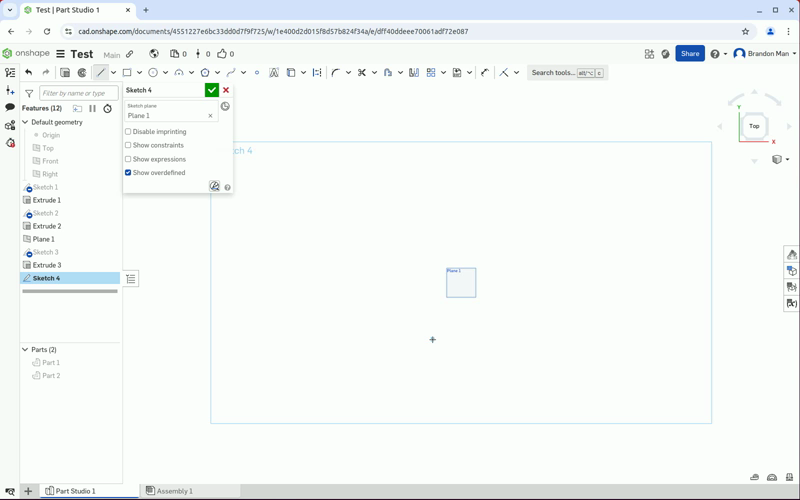
mouse_move(462, 339)
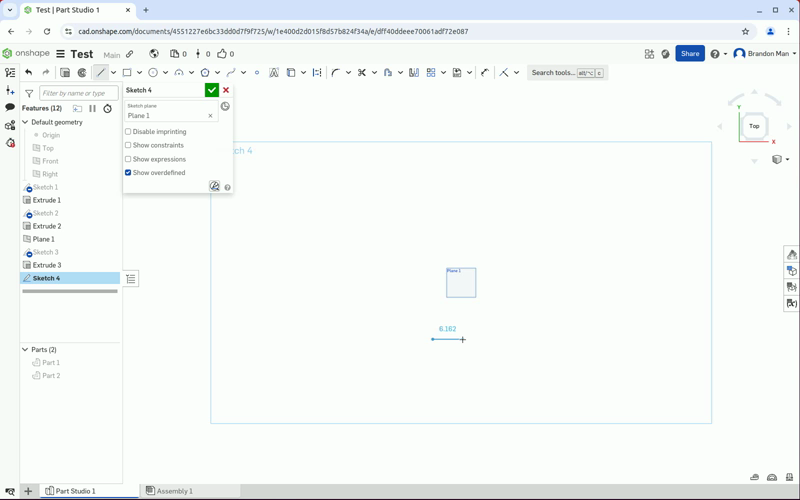
mouse_move(461, 339)
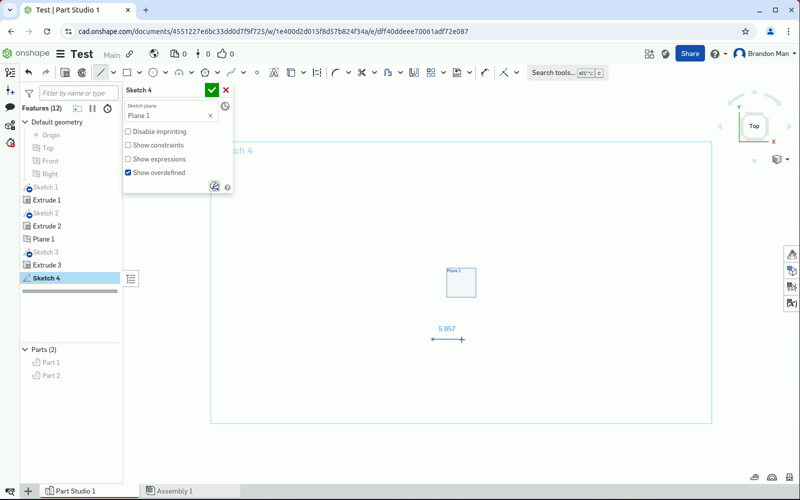
click(461, 339)
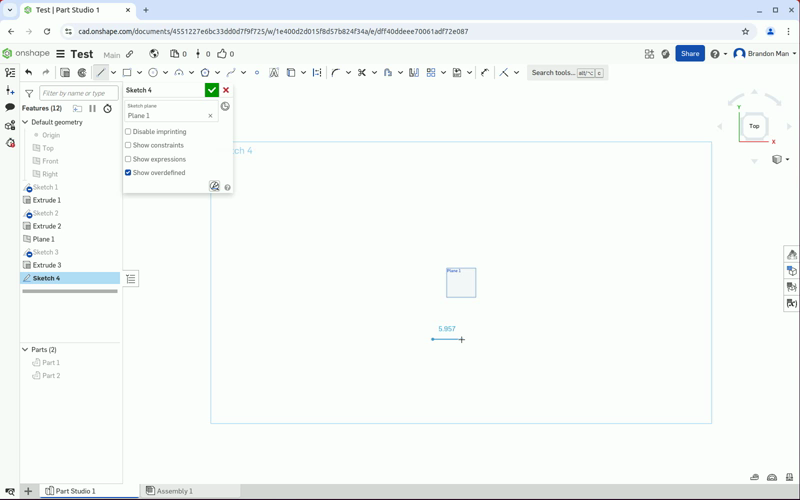
key_up(shift)
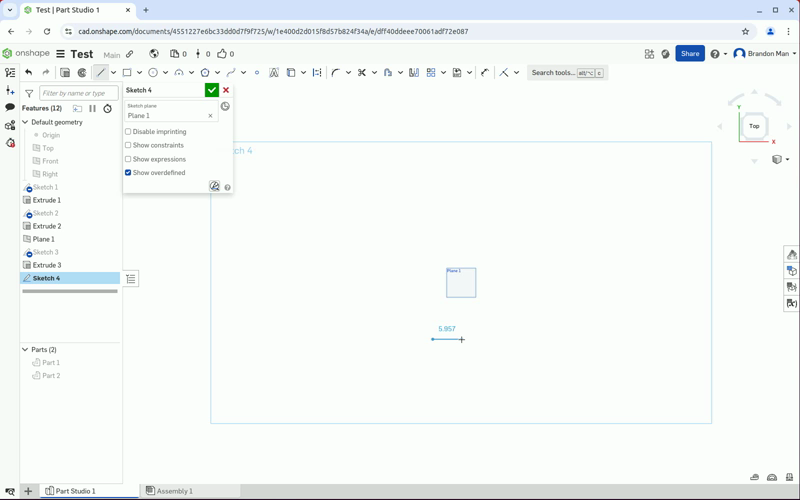
key_down(shift)
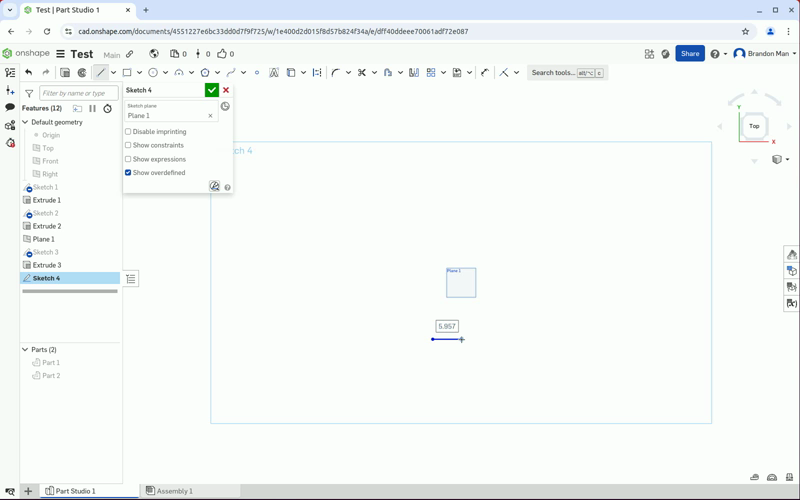
mouse_move(491, 339)
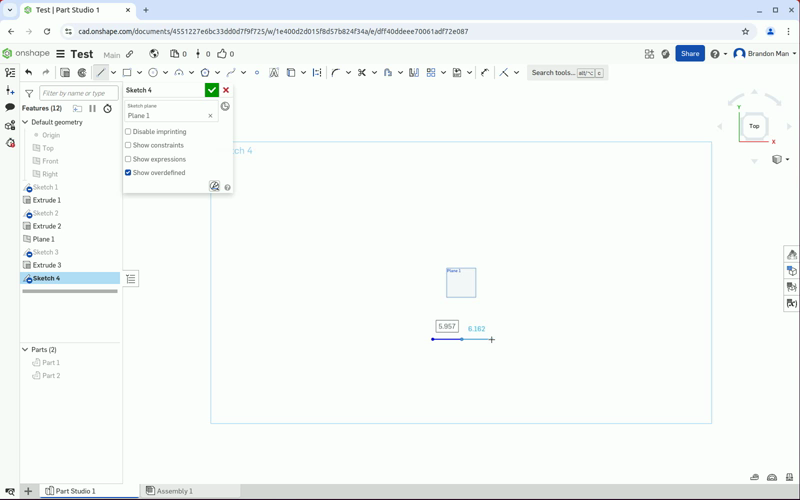
mouse_move(461, 310)
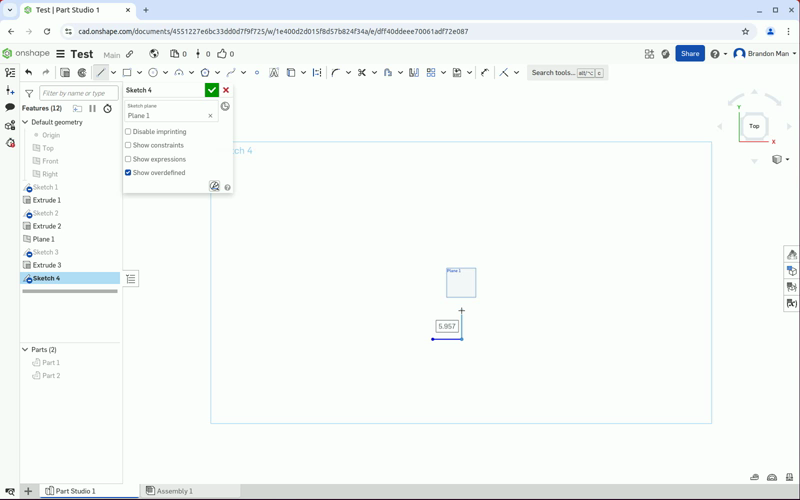
click(461, 310)
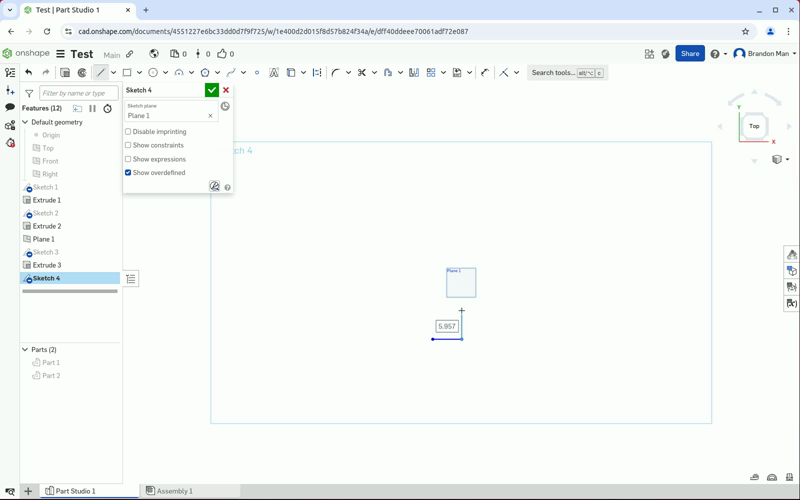
key_up(shift)
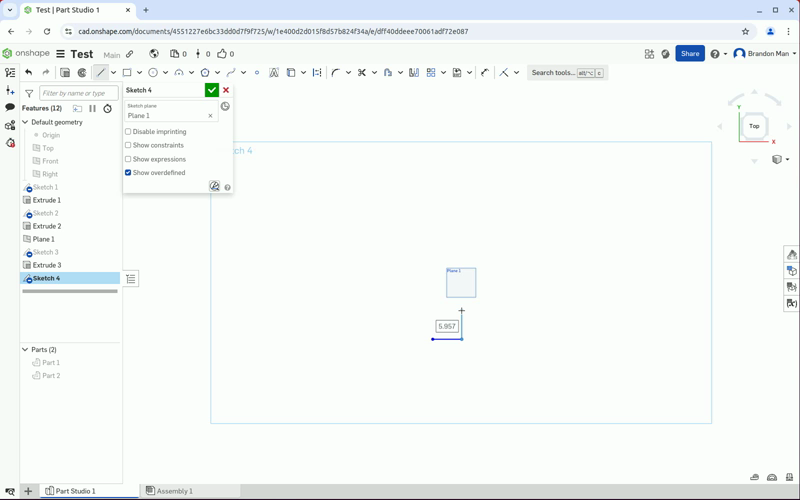
key_down(shift)
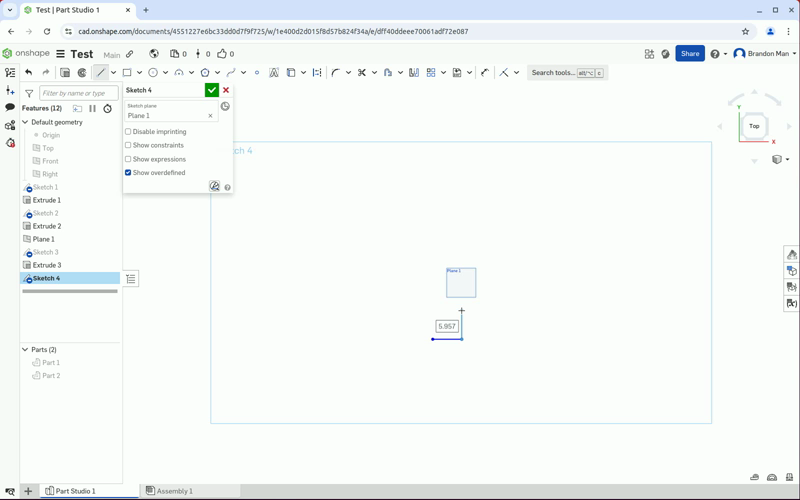
mouse_move(491, 310)
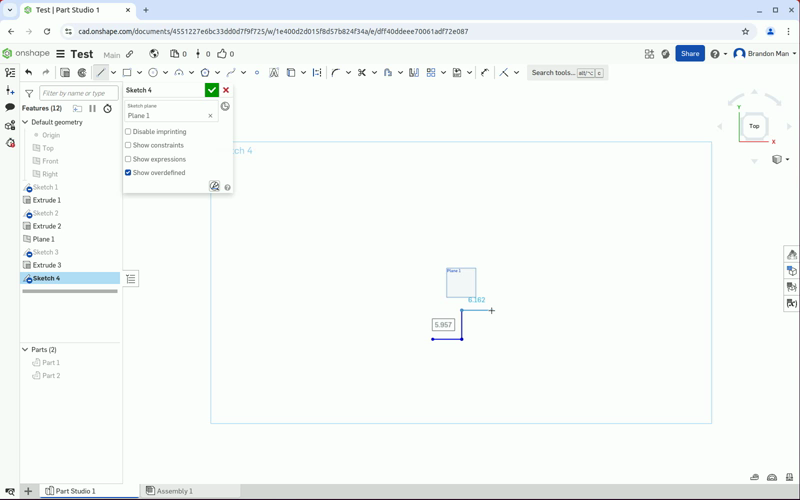
mouse_move(432, 310)
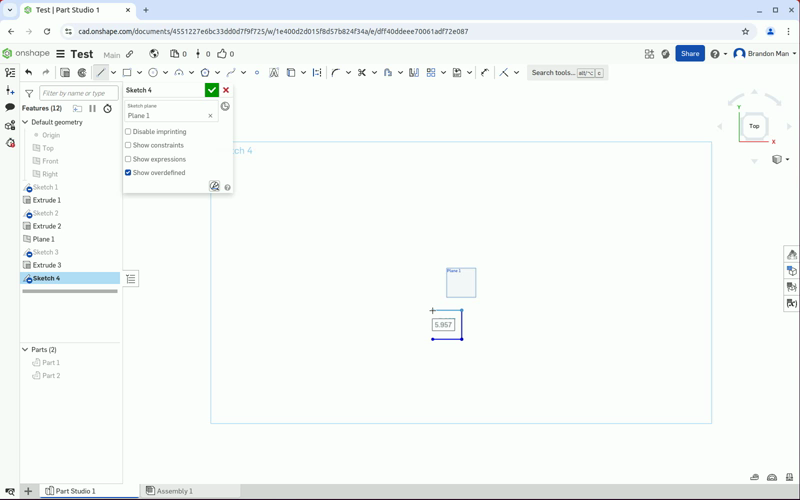
click(432, 310)
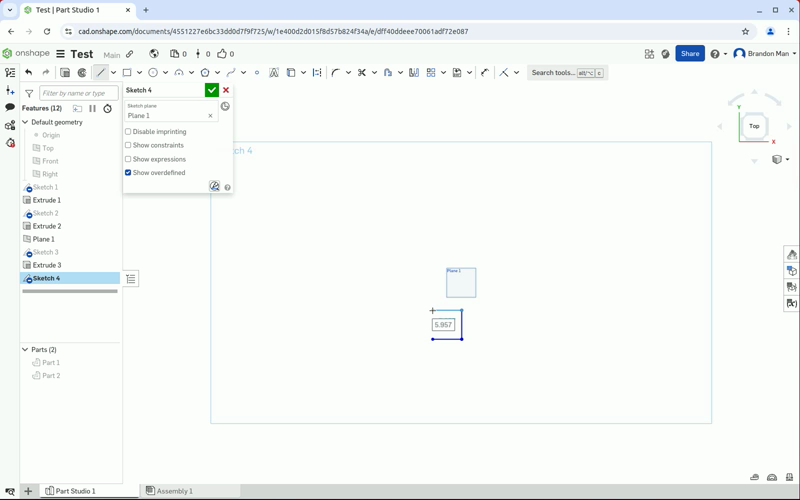
key_up(shift)
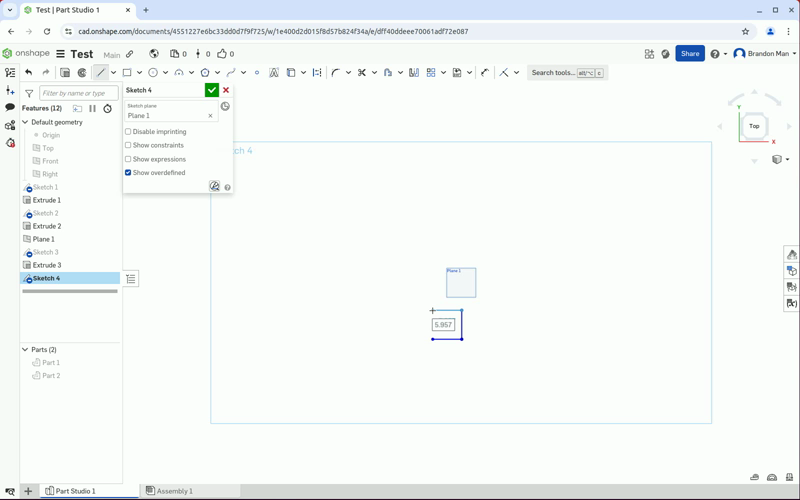
mouse_move(462, 310)
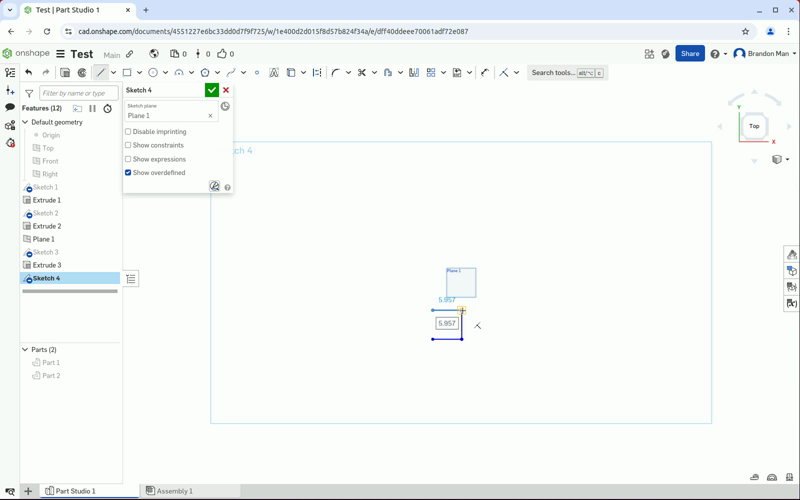
key_down(shift)
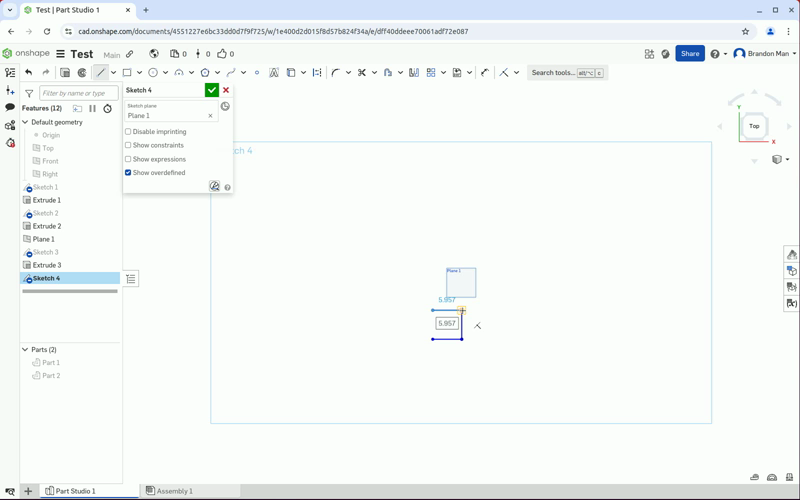
mouse_move(432, 339)
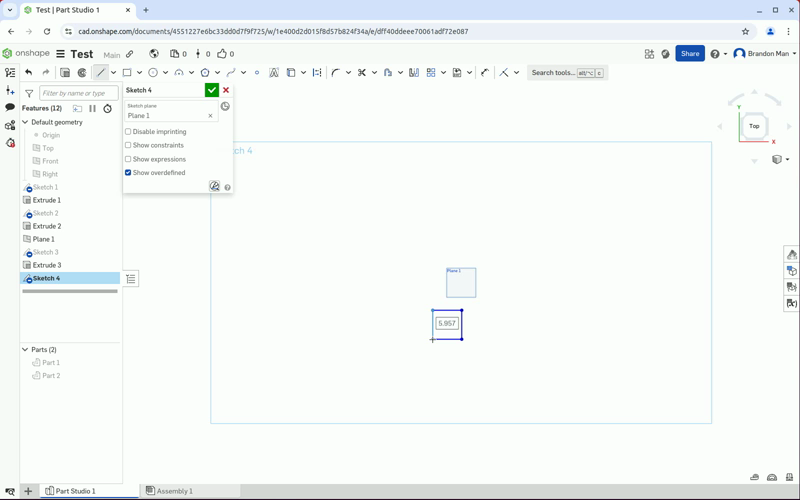
key_up(shift)
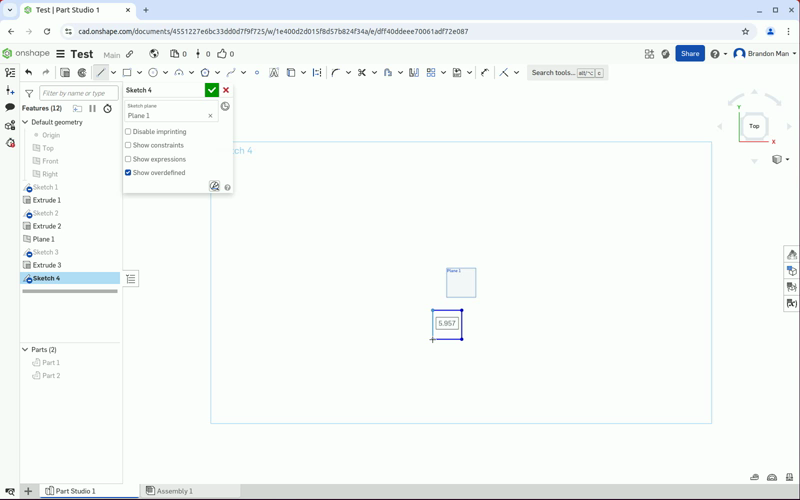
click(432, 339)
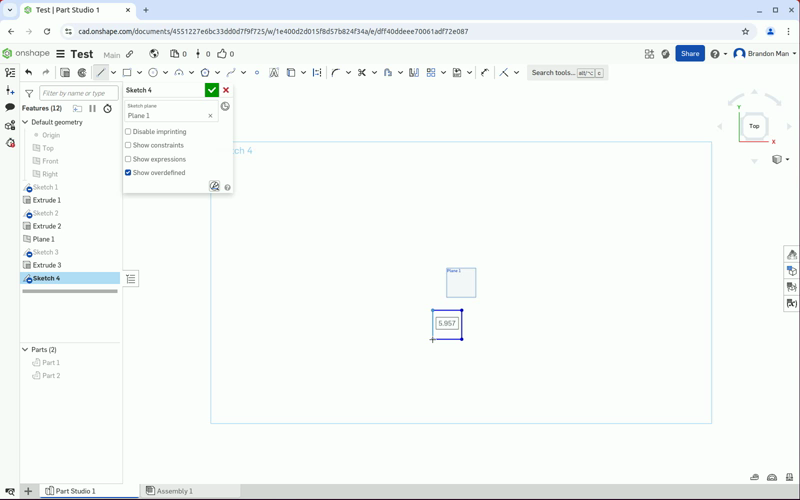
key(esc)
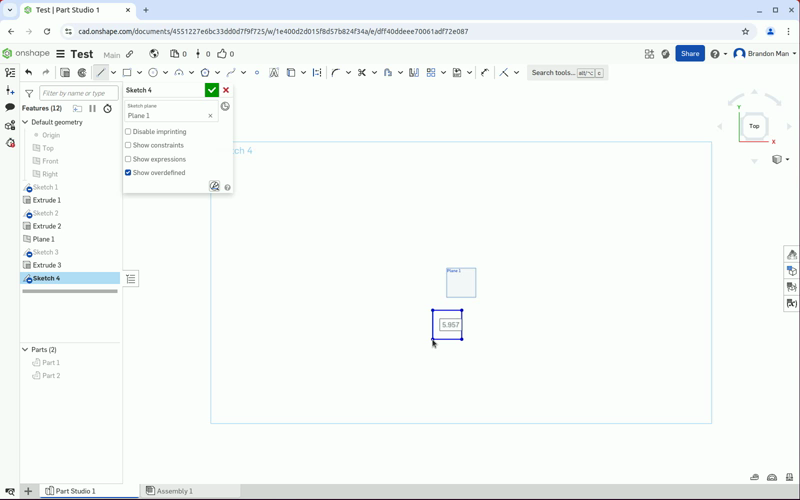
mouse_move(451, 312)
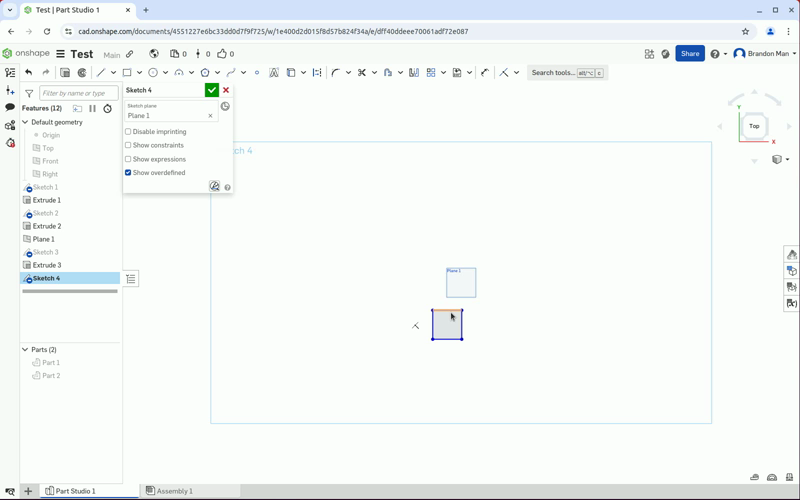
scroll(6)
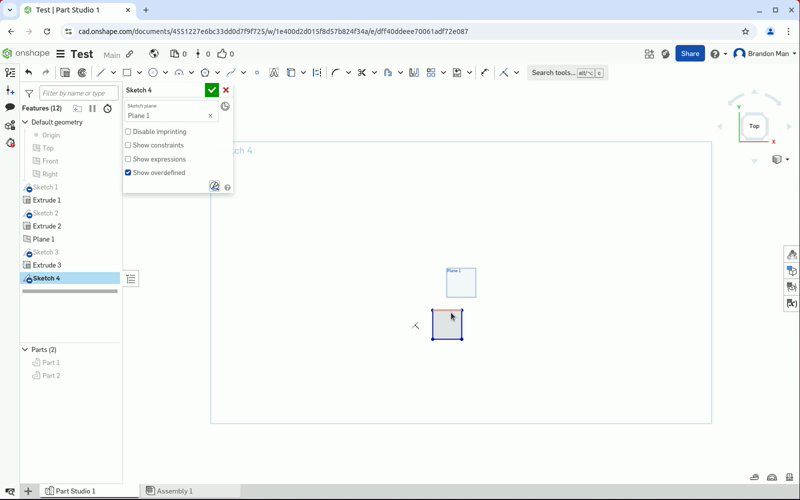
scroll(6)
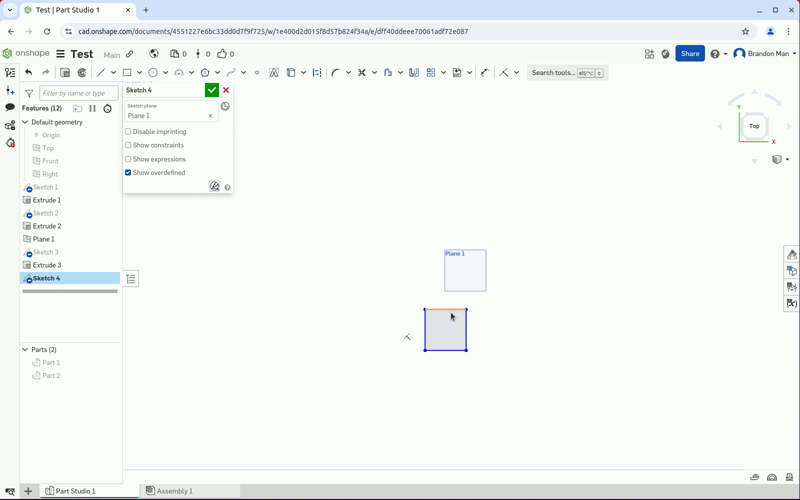
scroll(6)
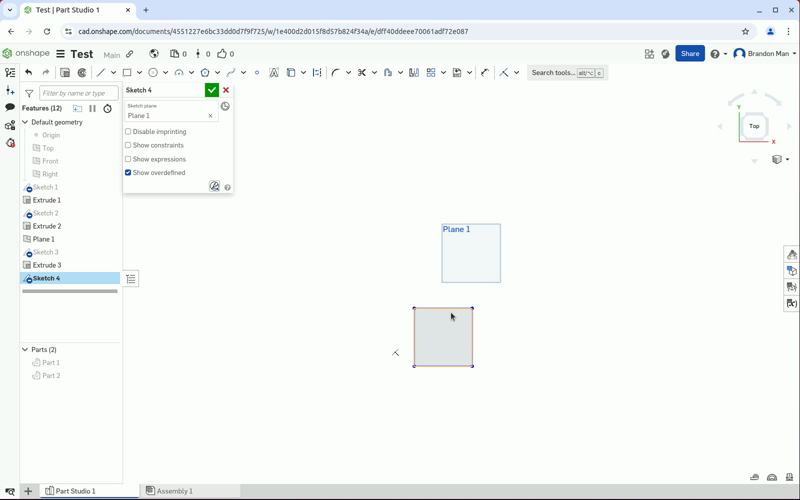
scroll(6)
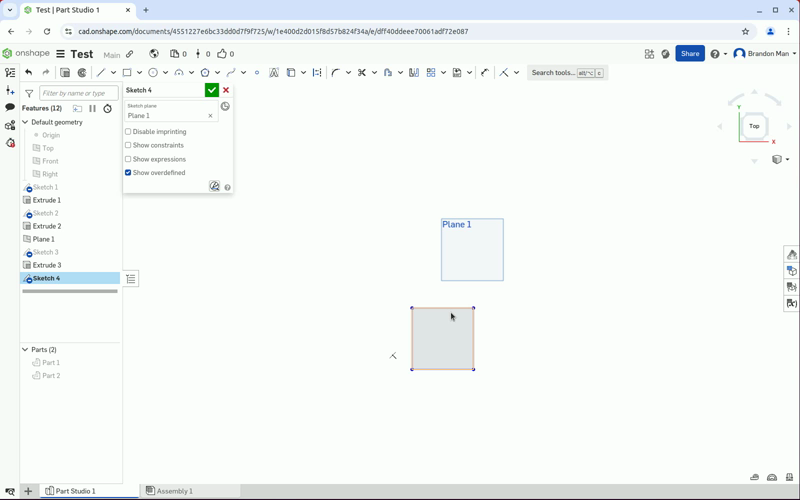
scroll(6)
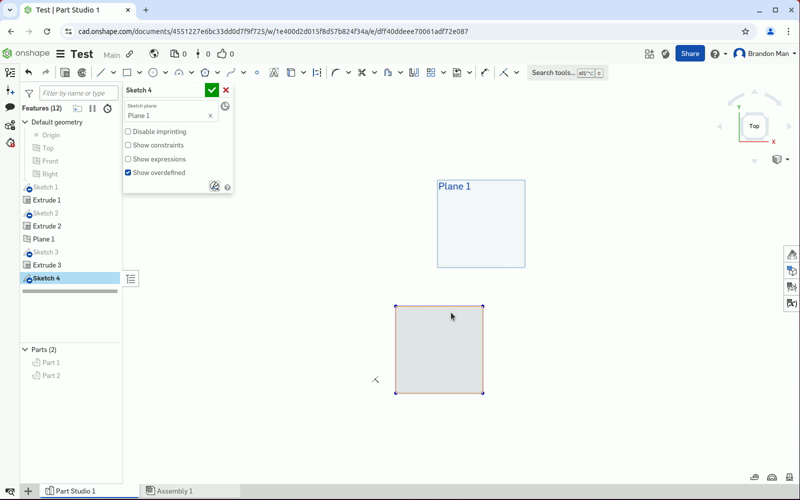
scroll(6)
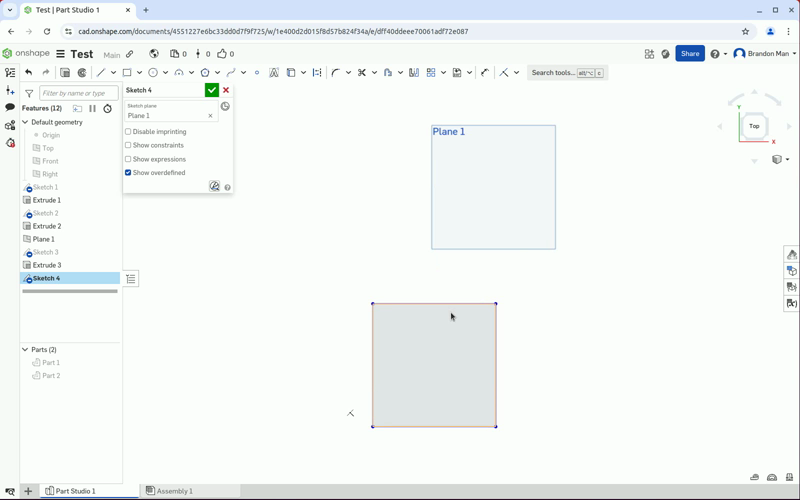
scroll(6)
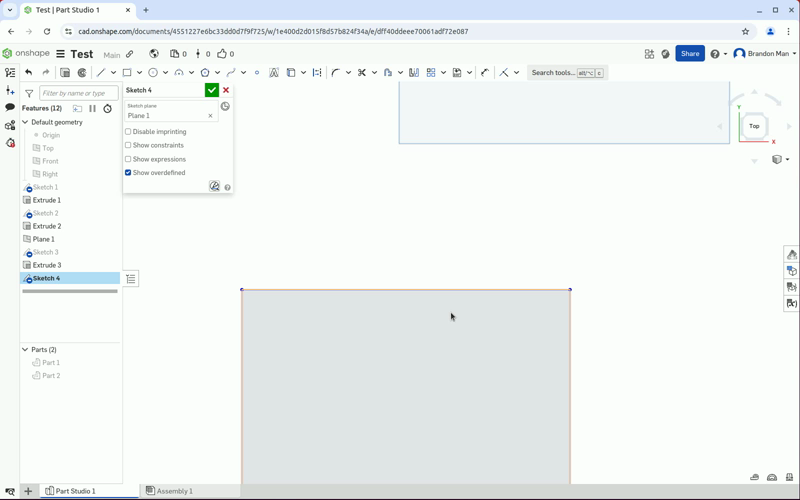
click(451, 312)
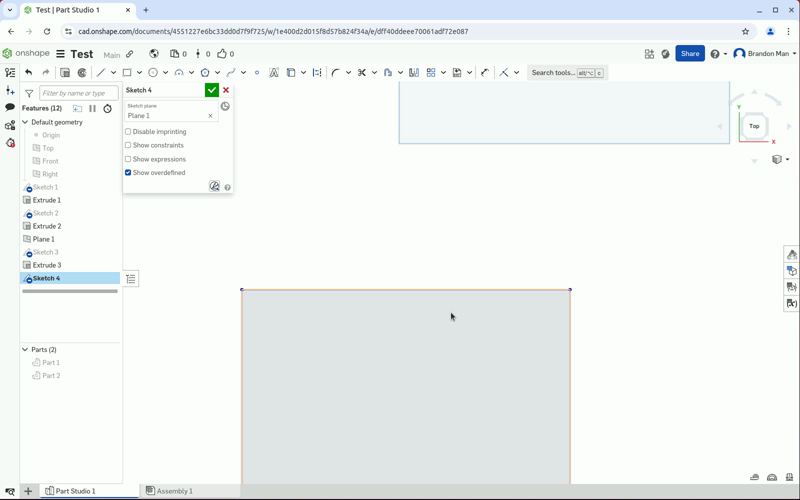
scroll(-6)
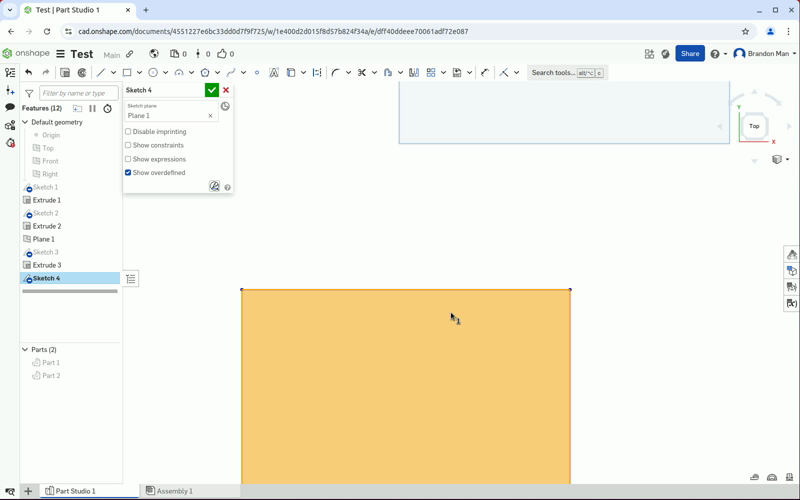
scroll(-6)
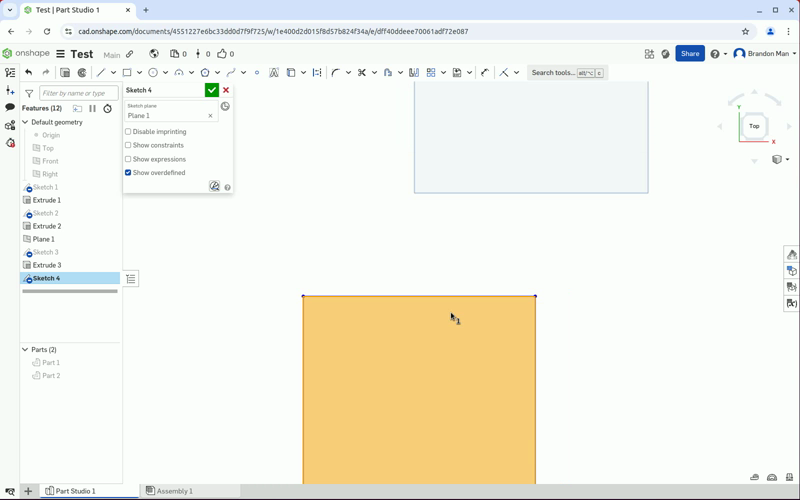
scroll(-6)
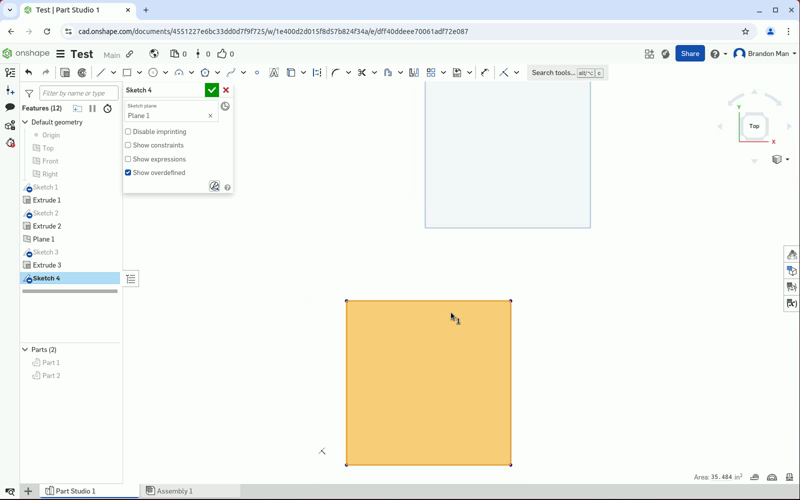
scroll(-6)
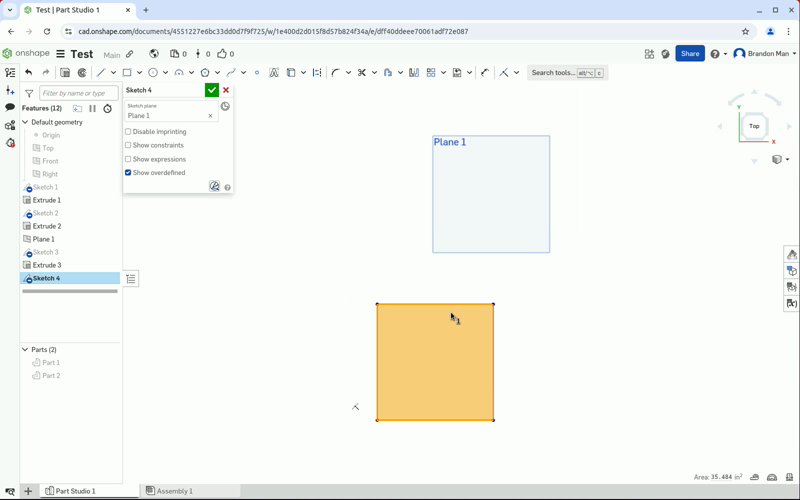
scroll(-6)
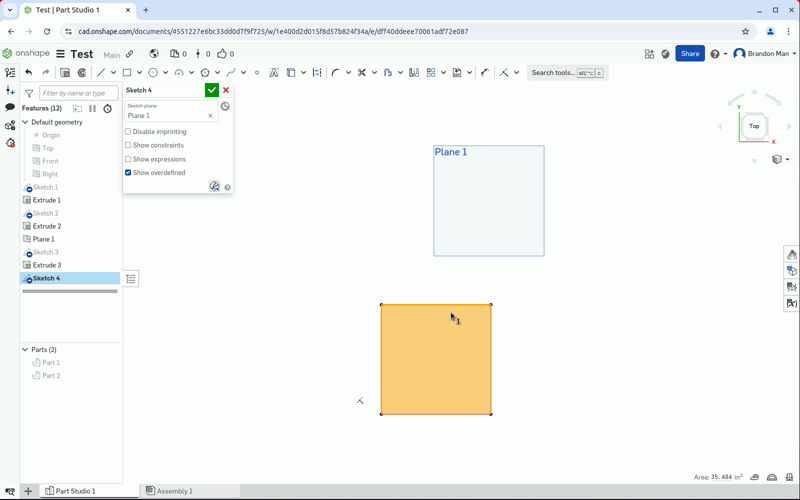
scroll(-6)
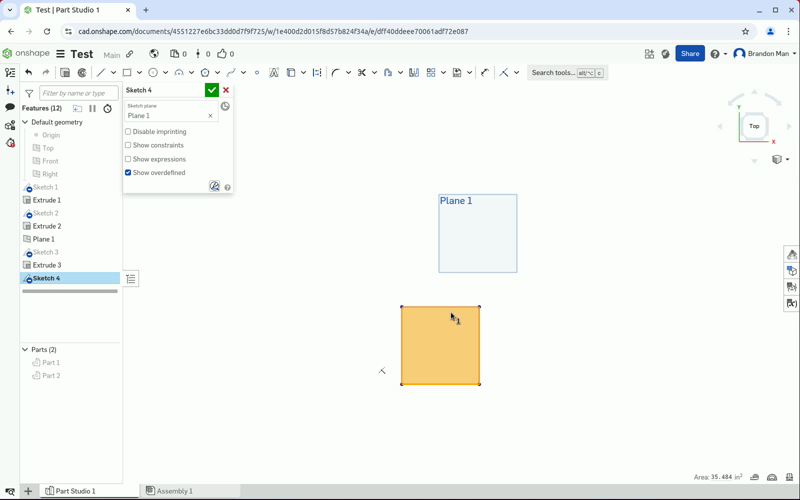
scroll(-6)
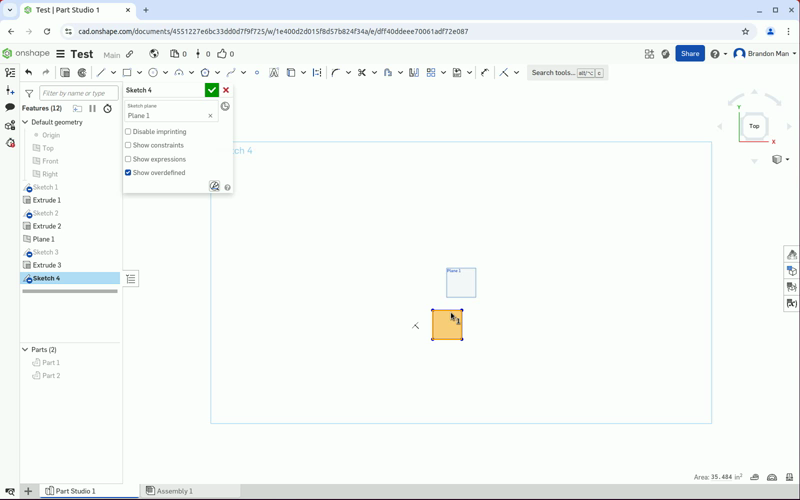
mouse_move(73, 352)
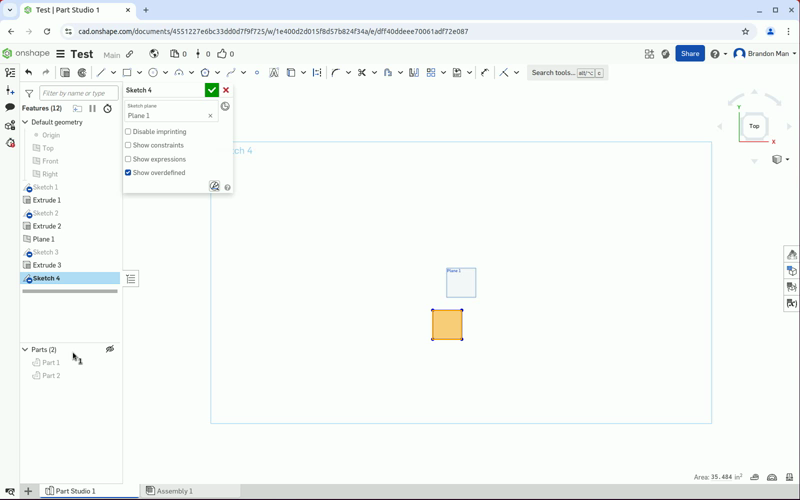
key(shift+y)
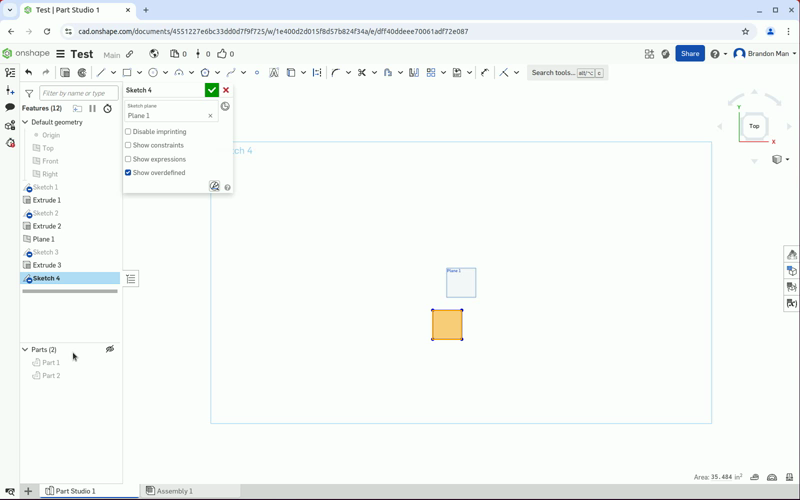
key(shift+e)
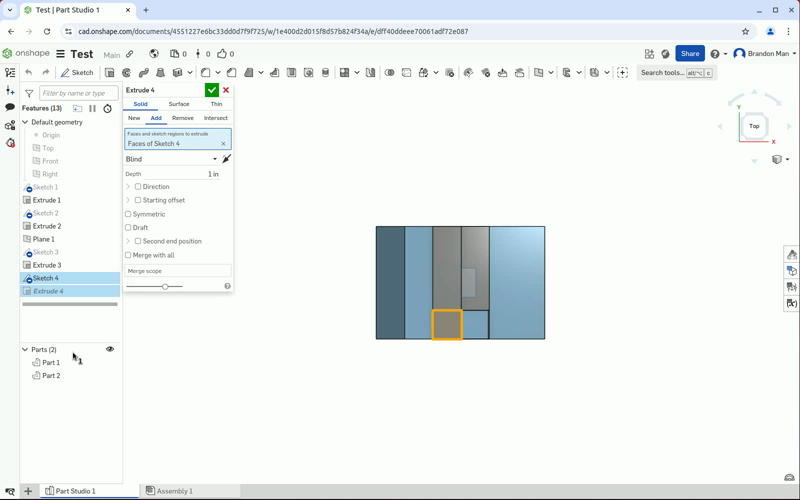
mouse_move(143, 106)
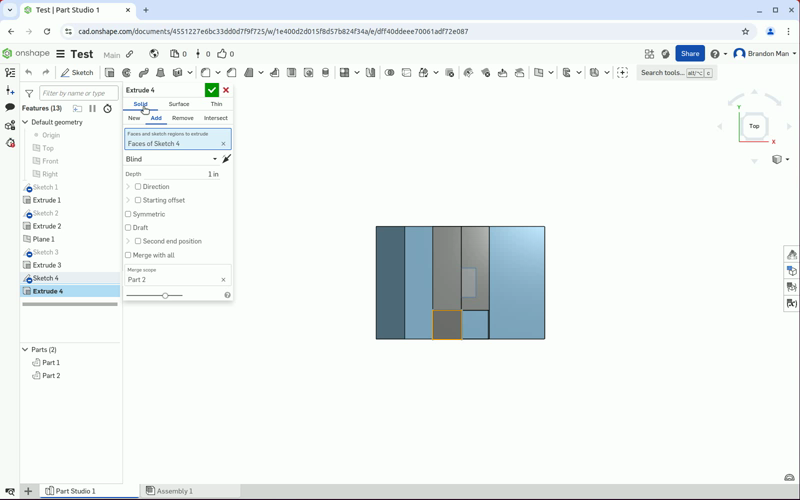
click(143, 106)
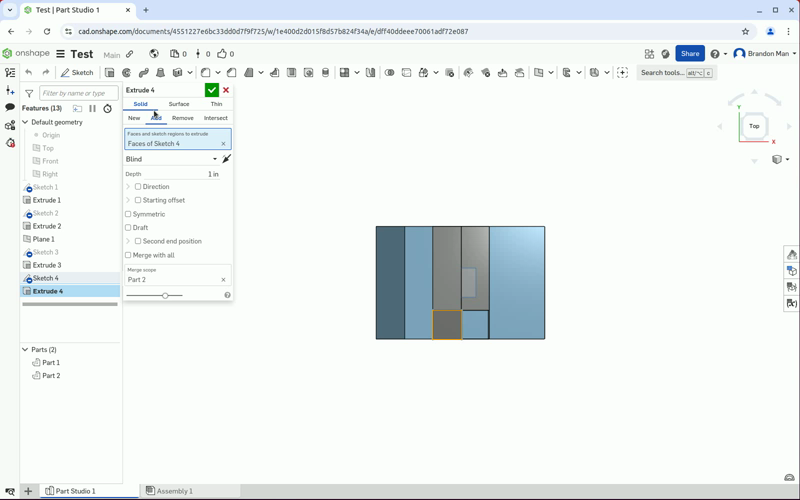
mouse_move(186, 120)
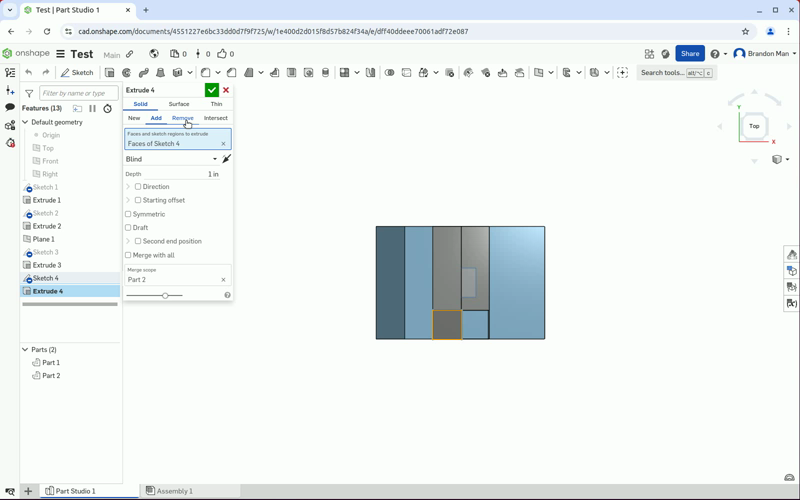
click(186, 120)
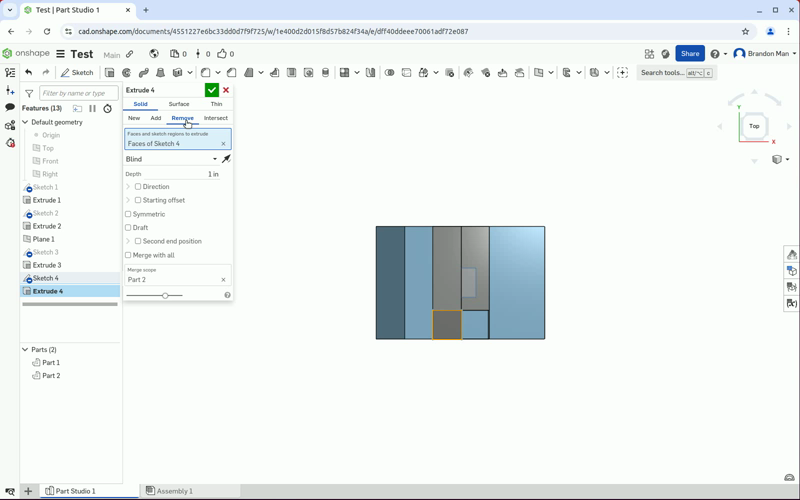
key(tab, 4)
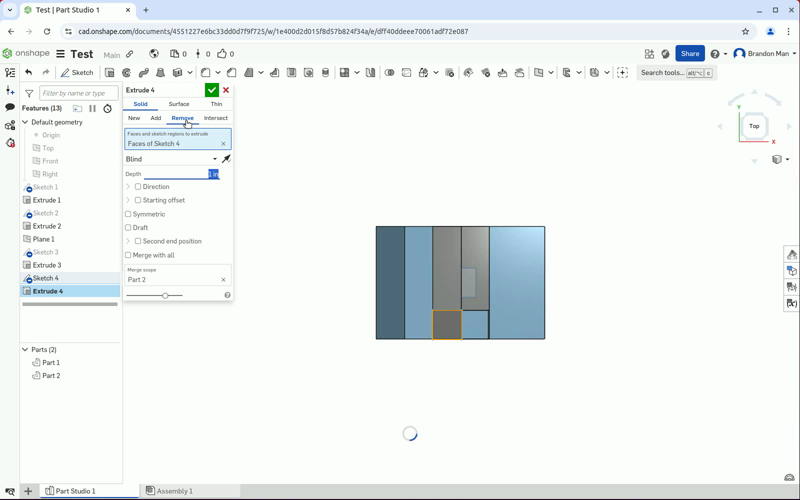
text(11.554)
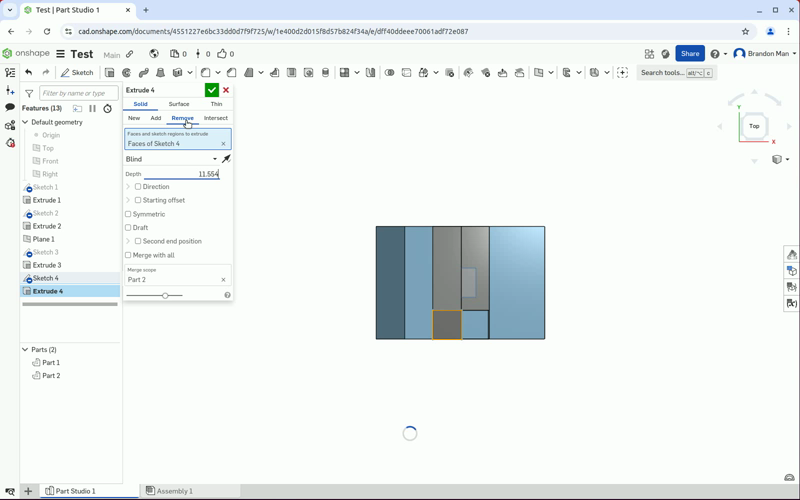
key(tab, 6)
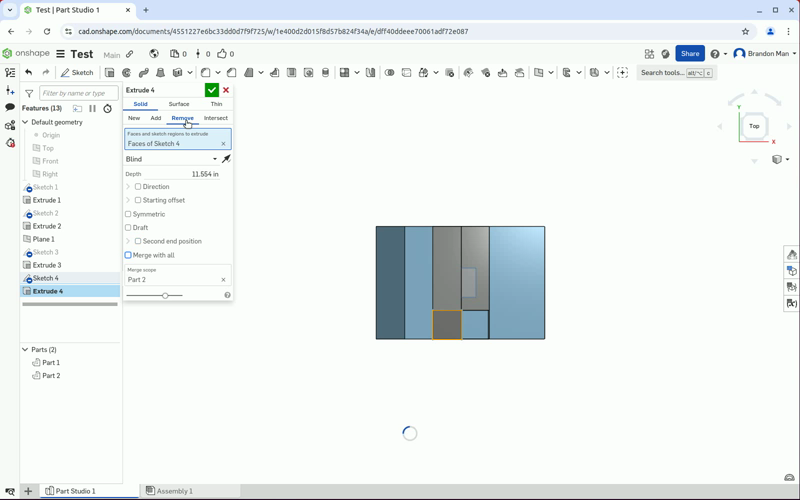
key(space)
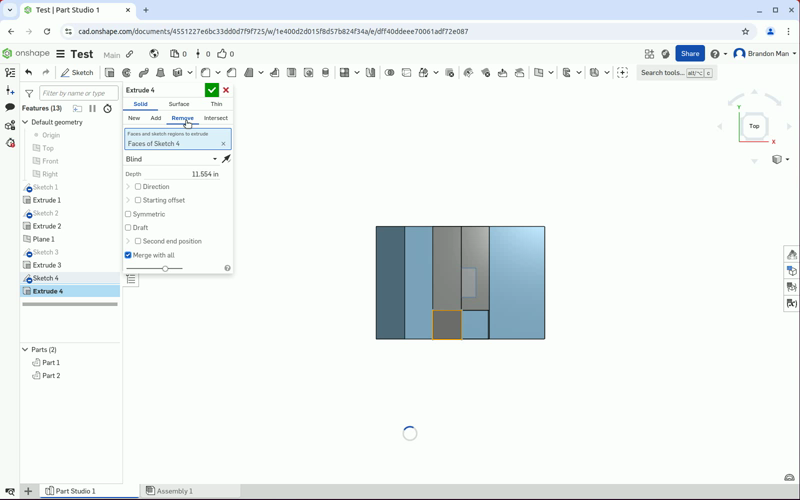
key(enter)
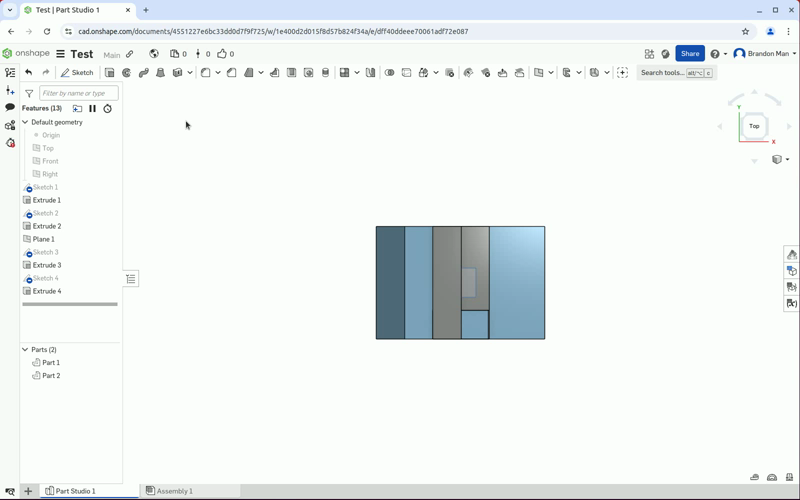
key(shift+h)
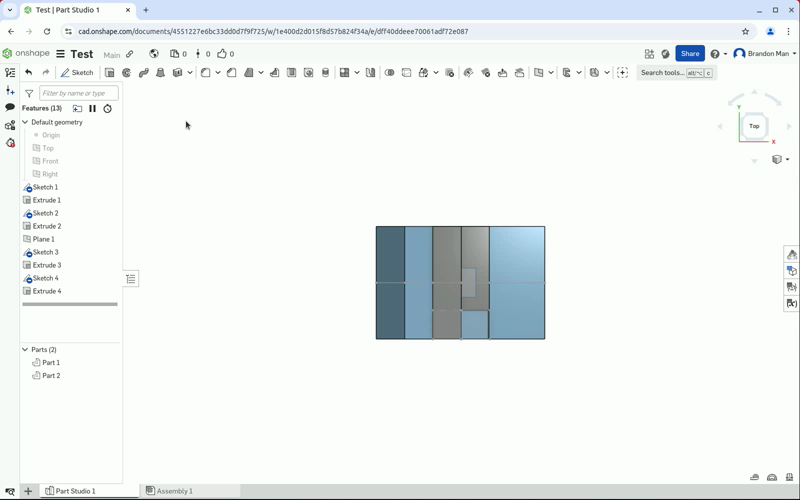
key(shift+h)
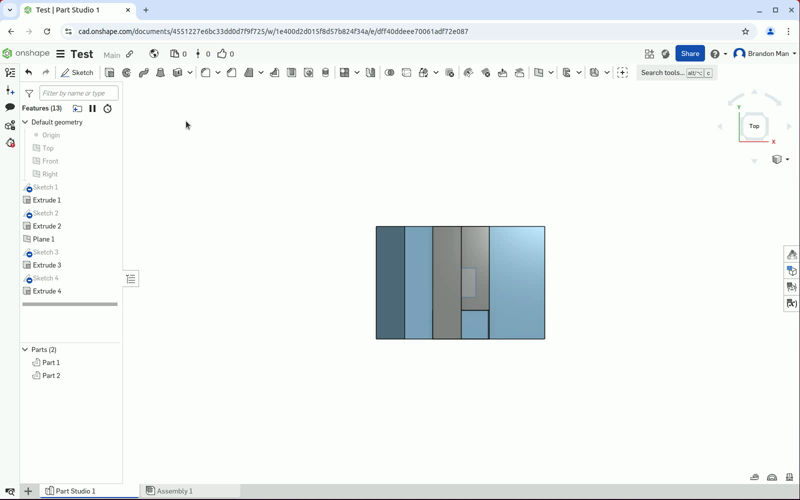
mouse_move(73, 189)
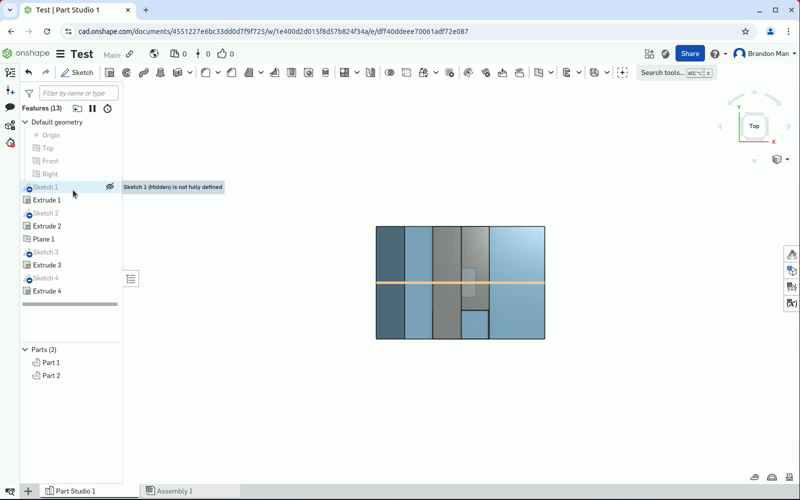
click(73, 189)
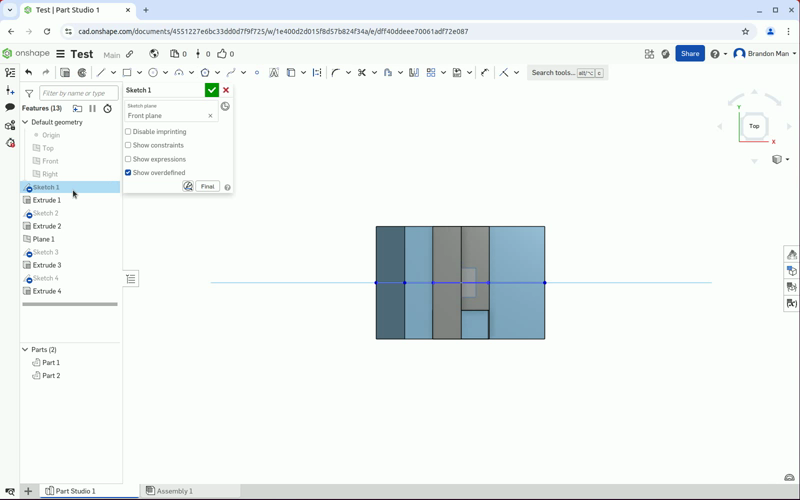
mouse_move(229, 92)
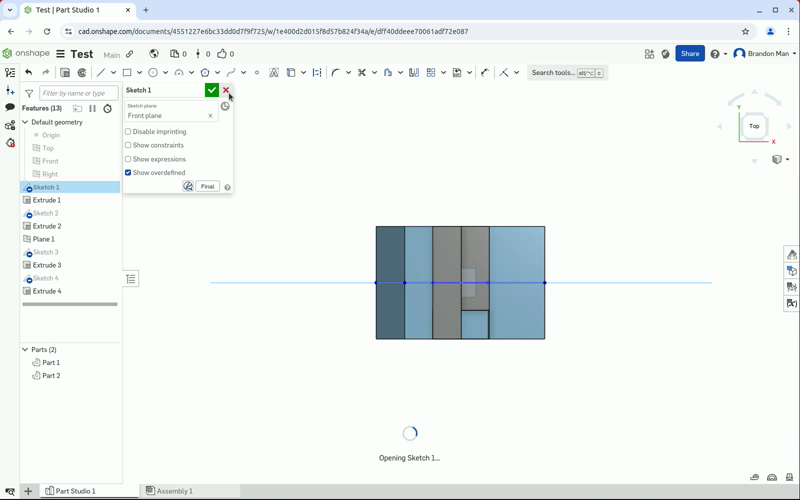
click(229, 92)
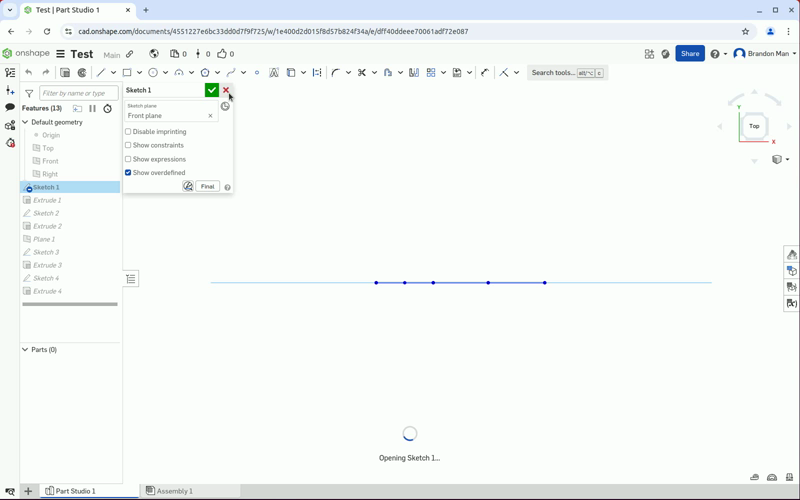
key(shift+s)
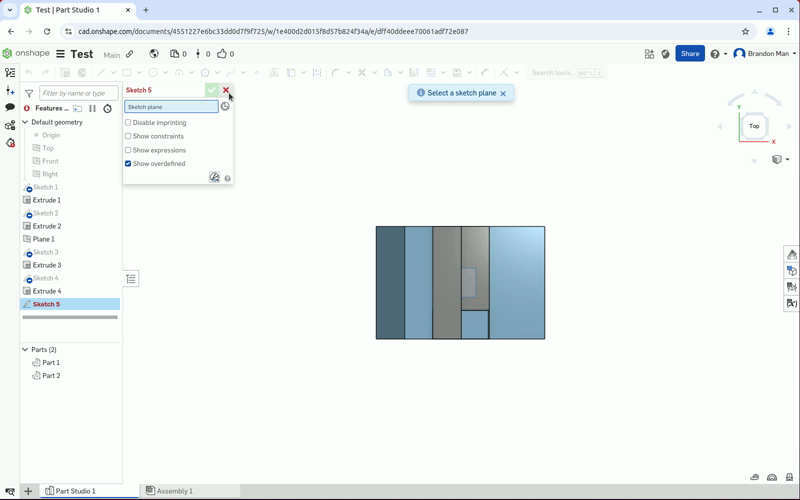
mouse_move(73, 241)
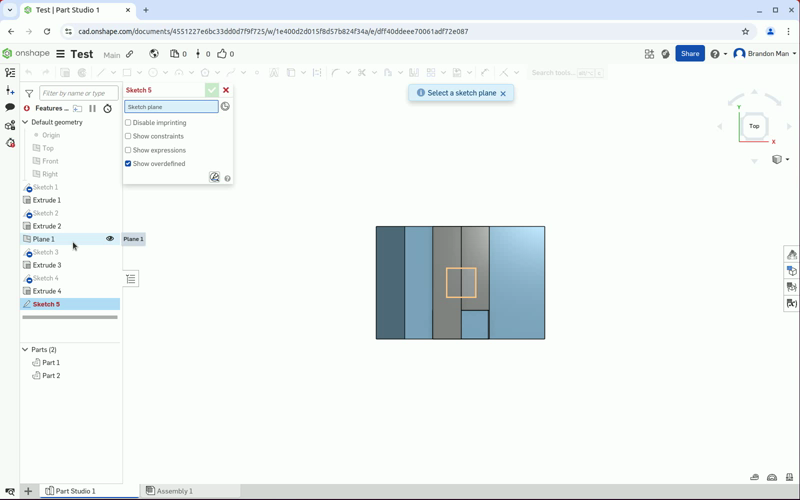
click(73, 241)
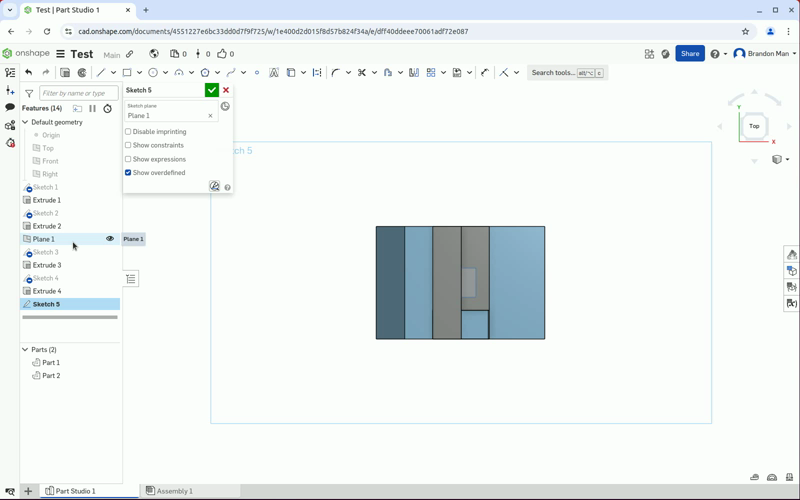
mouse_move(73, 352)
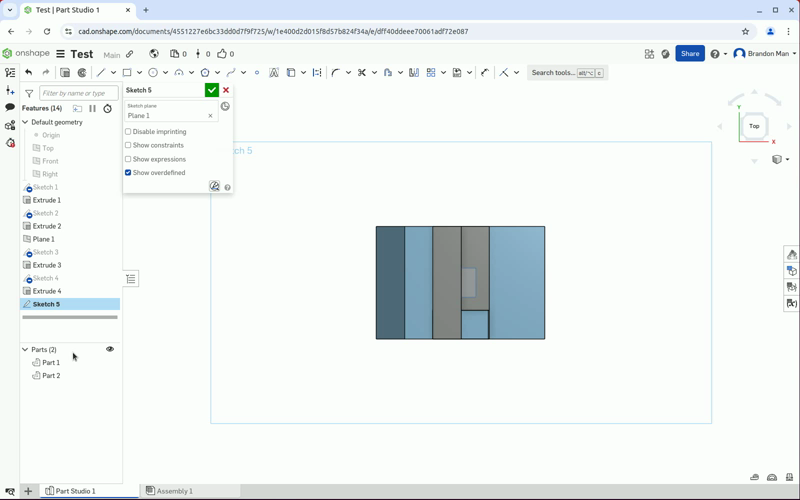
key(y)
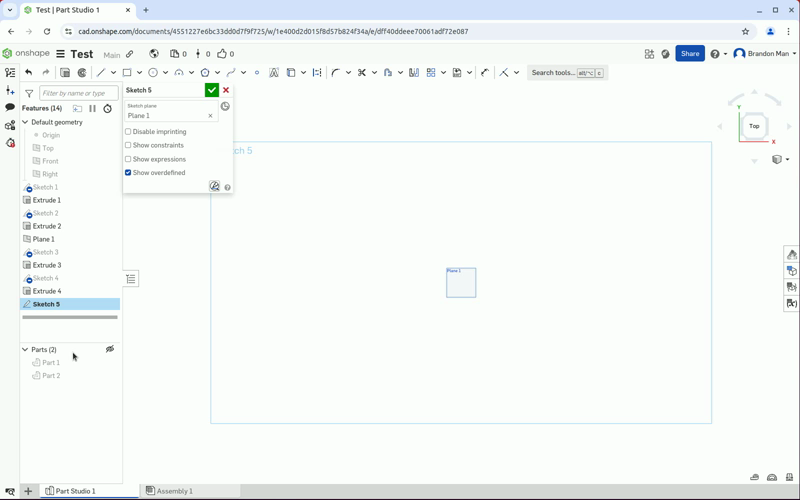
key(l)
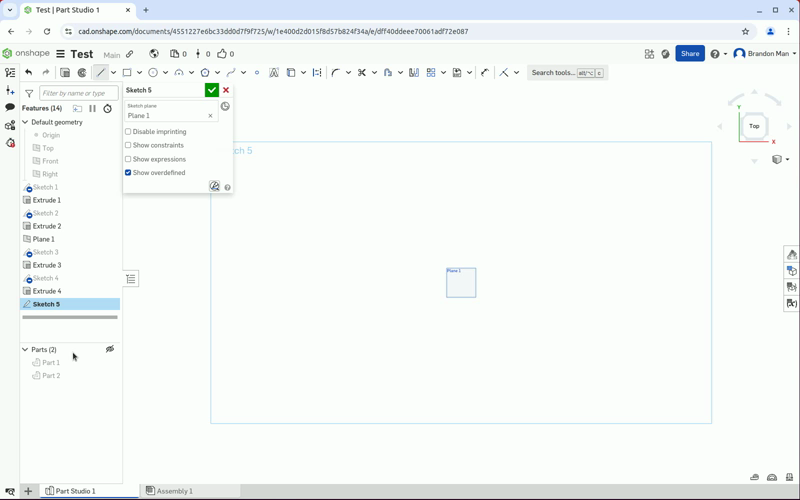
key_down(shift)
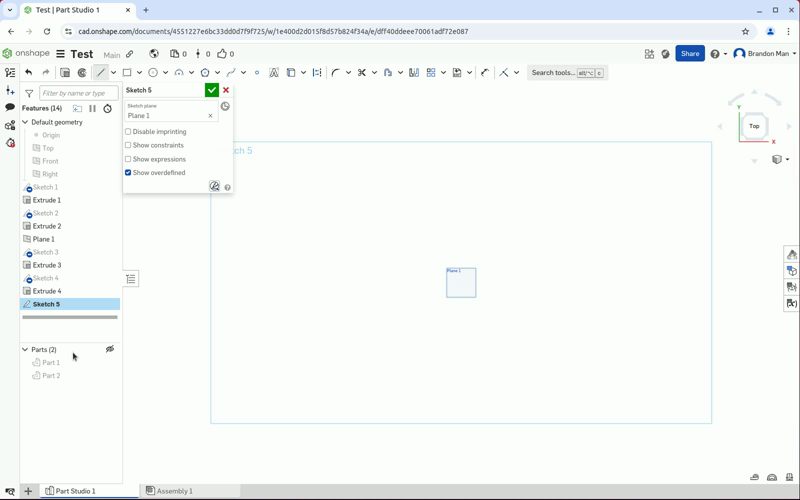
mouse_move(460, 254)
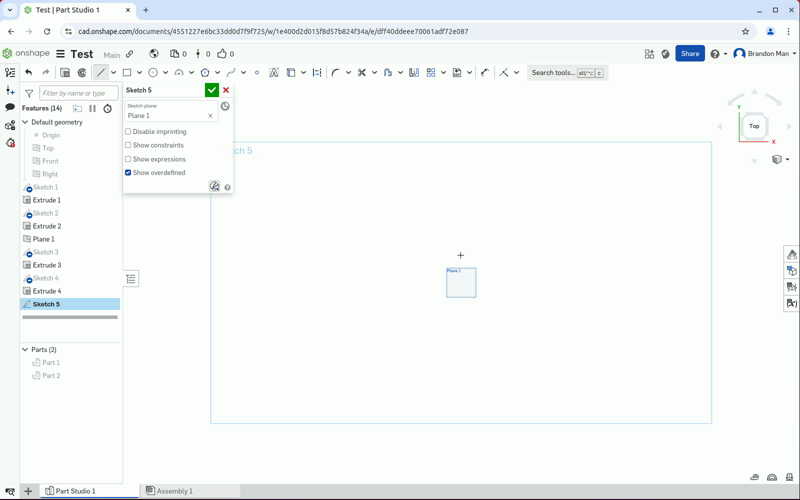
click(460, 254)
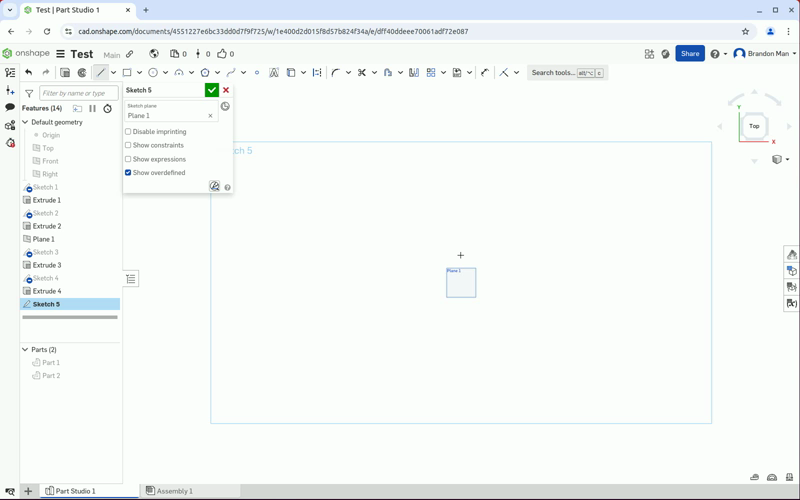
key_up(shift)
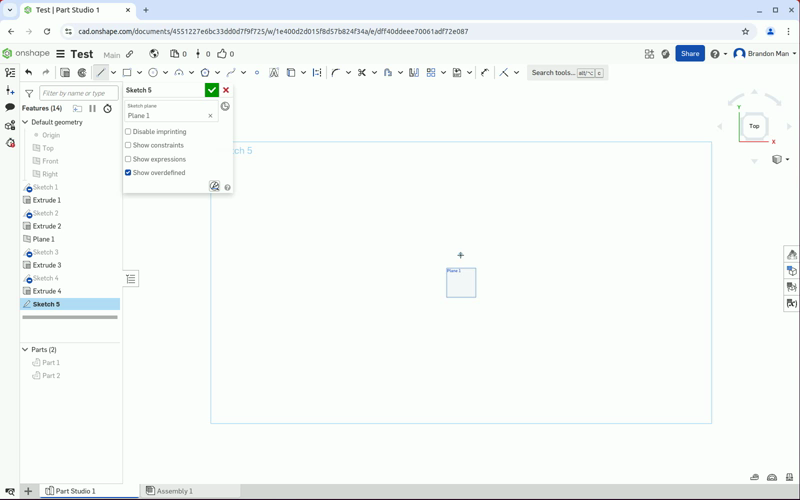
key_down(shift)
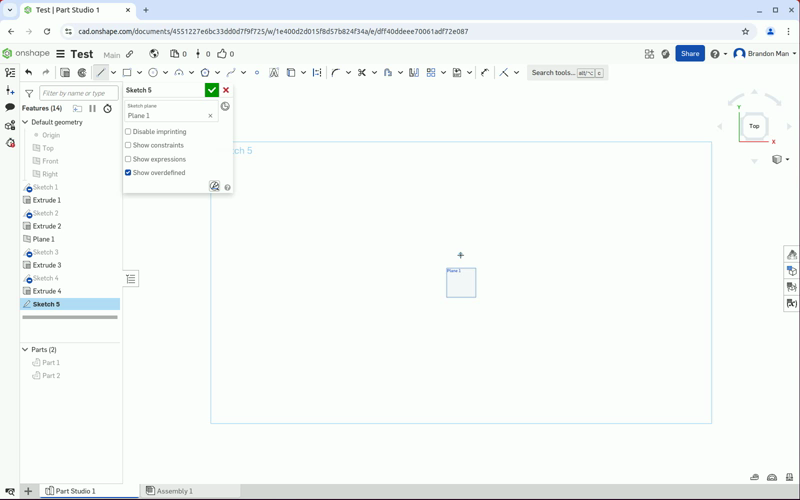
mouse_move(490, 254)
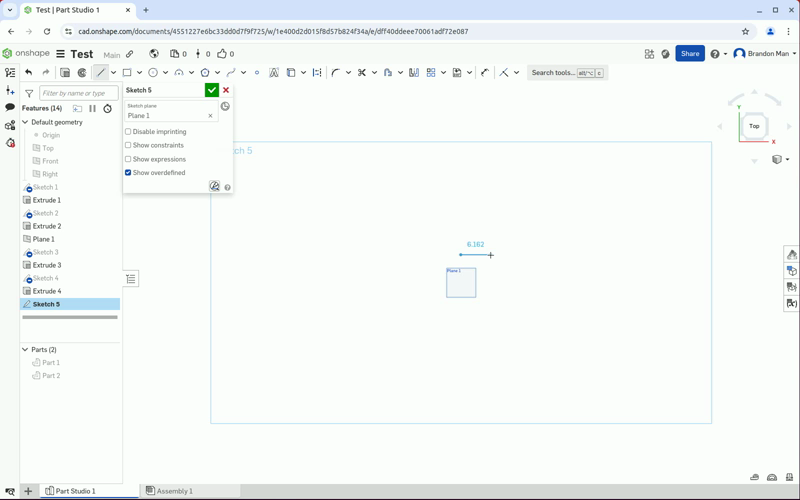
mouse_move(489, 254)
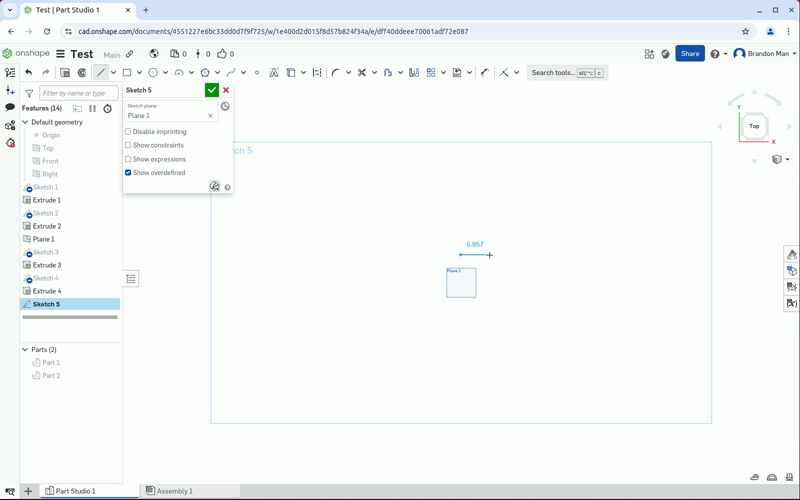
click(489, 254)
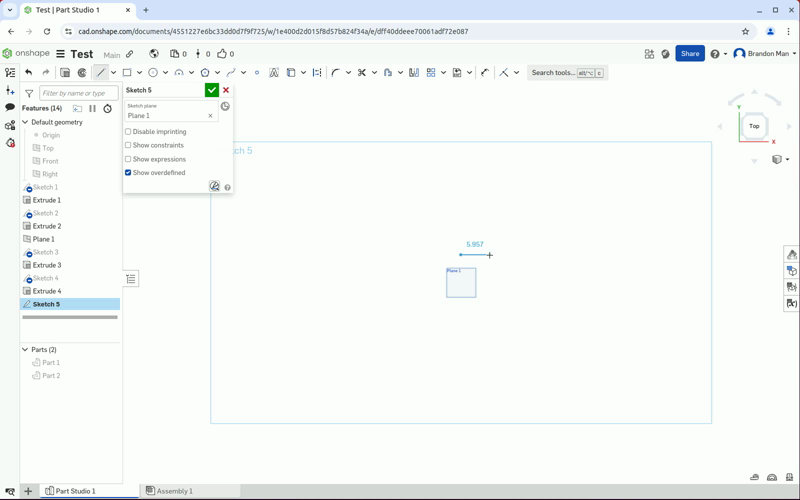
key_up(shift)
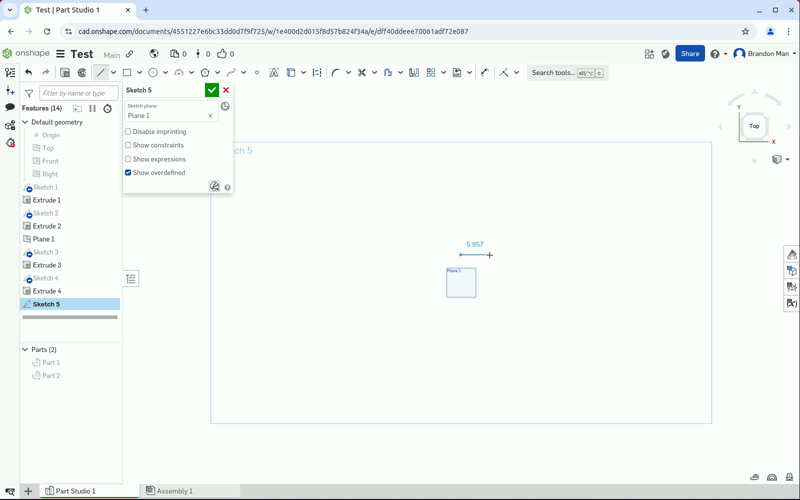
key_down(shift)
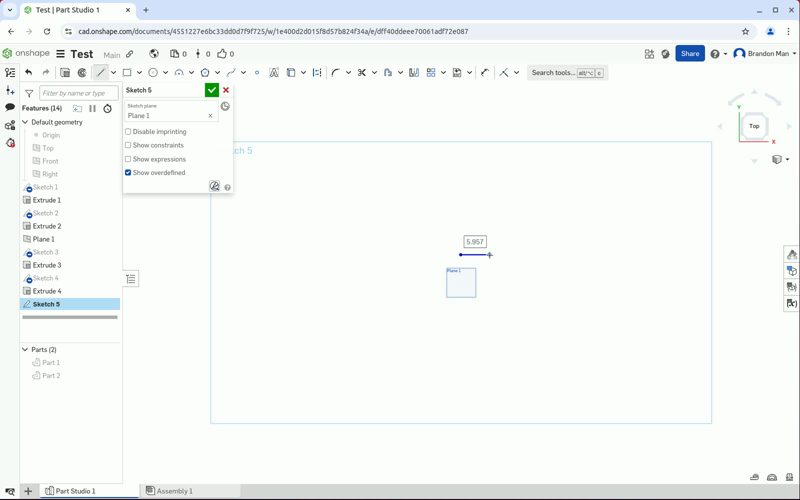
mouse_move(519, 254)
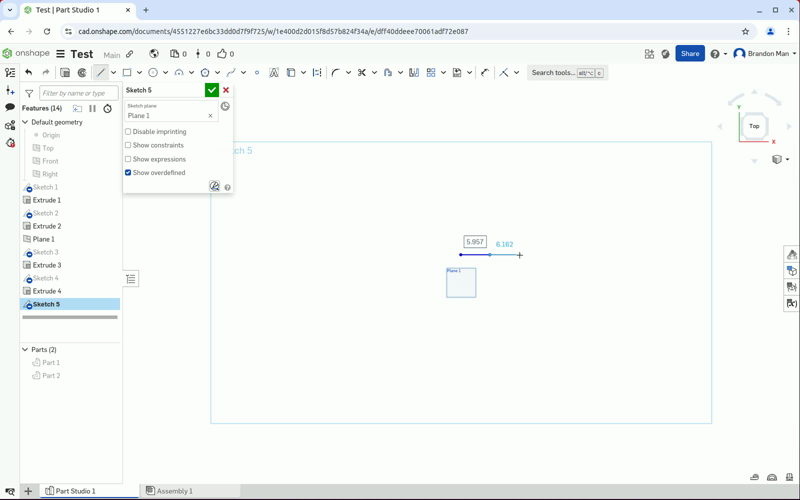
mouse_move(489, 225)
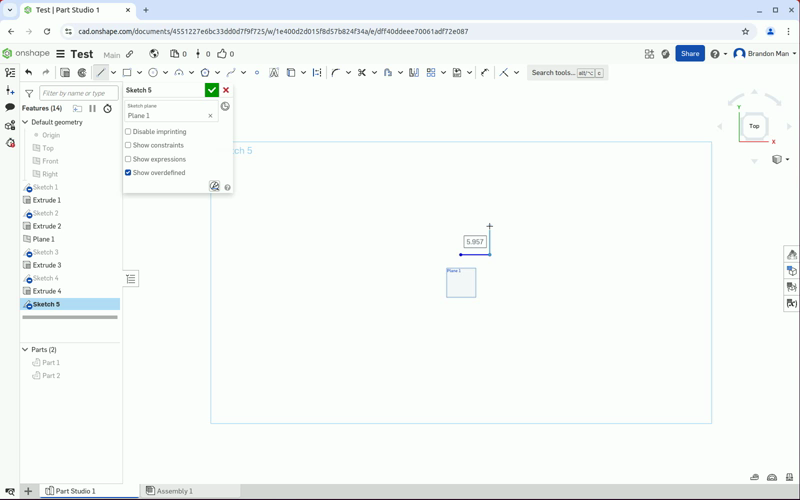
click(489, 225)
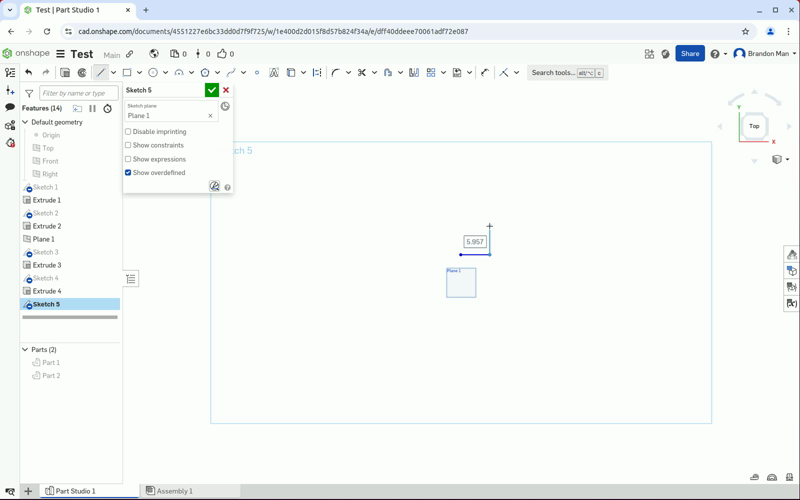
key_up(shift)
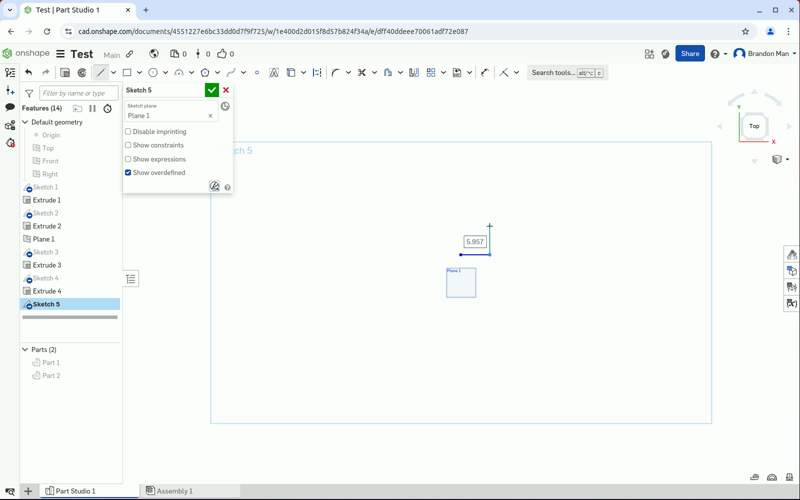
key_down(shift)
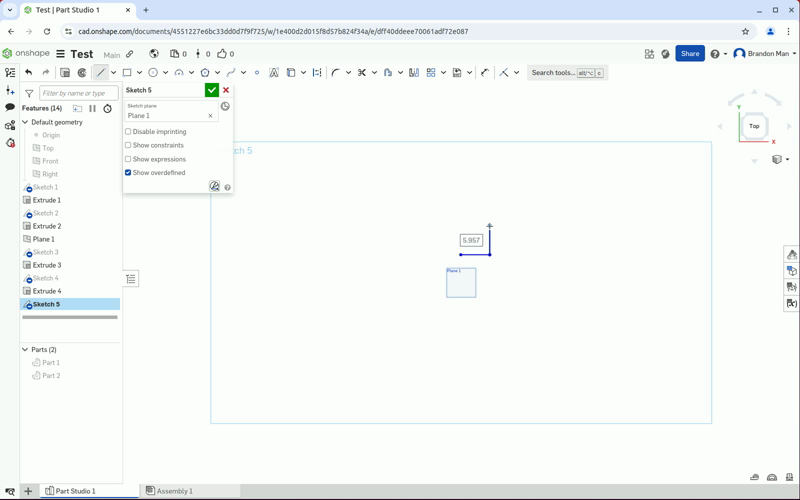
mouse_move(519, 225)
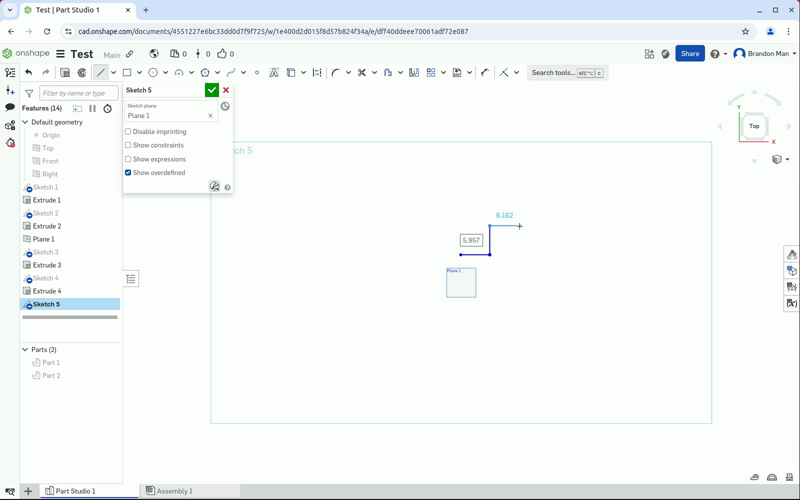
mouse_move(460, 225)
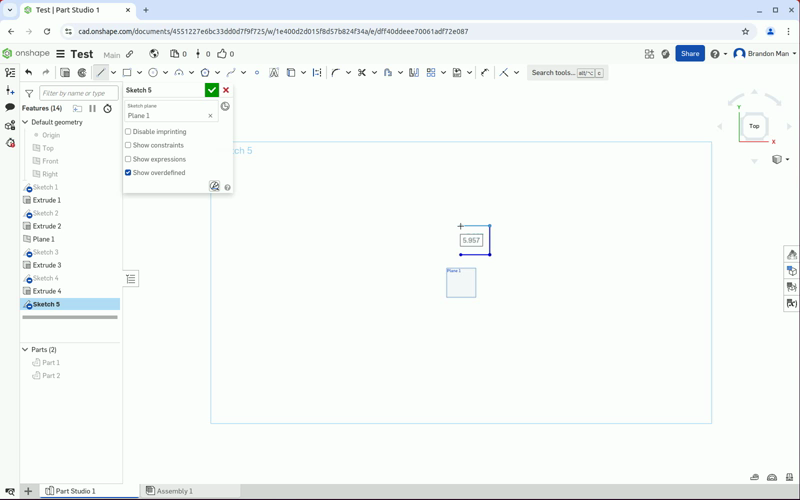
click(460, 225)
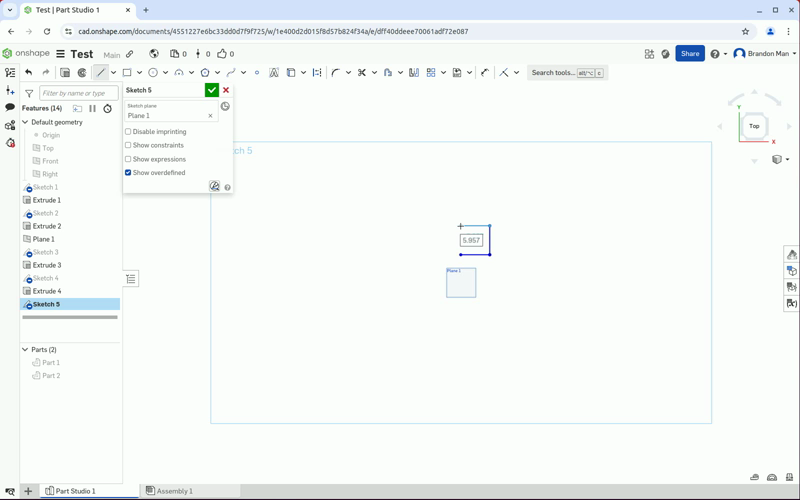
key_up(shift)
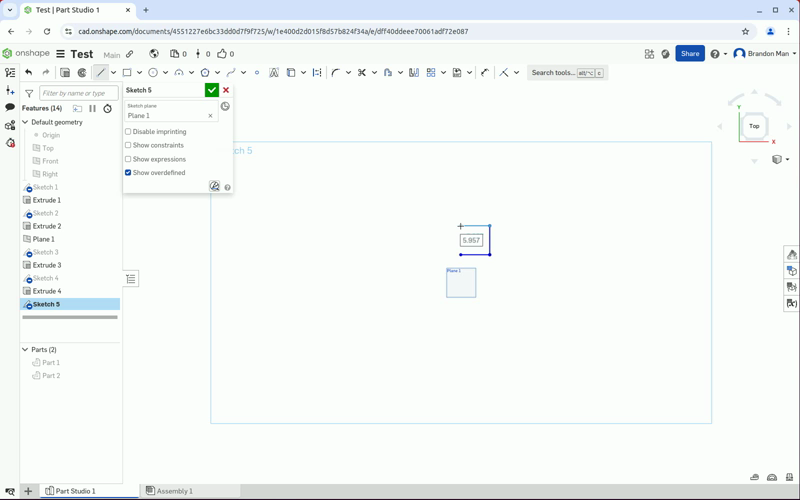
mouse_move(490, 225)
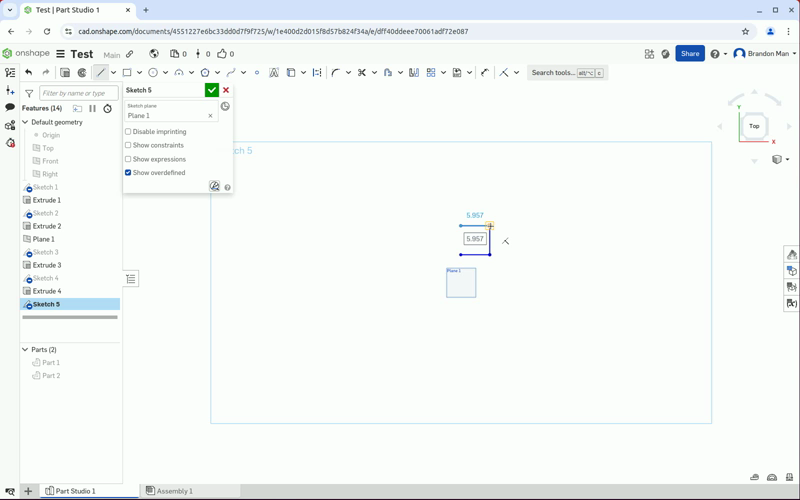
key_down(shift)
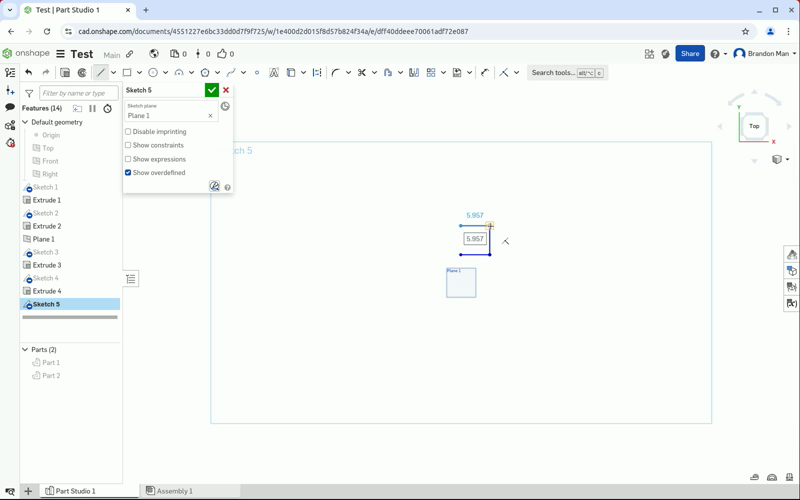
mouse_move(460, 254)
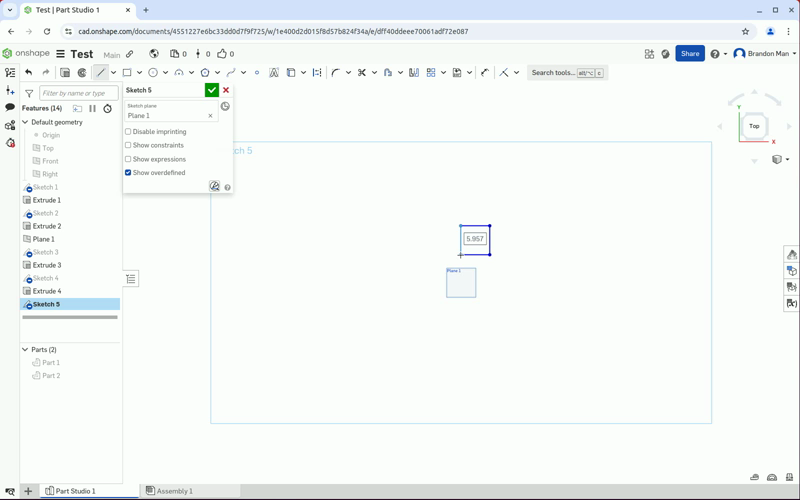
key_up(shift)
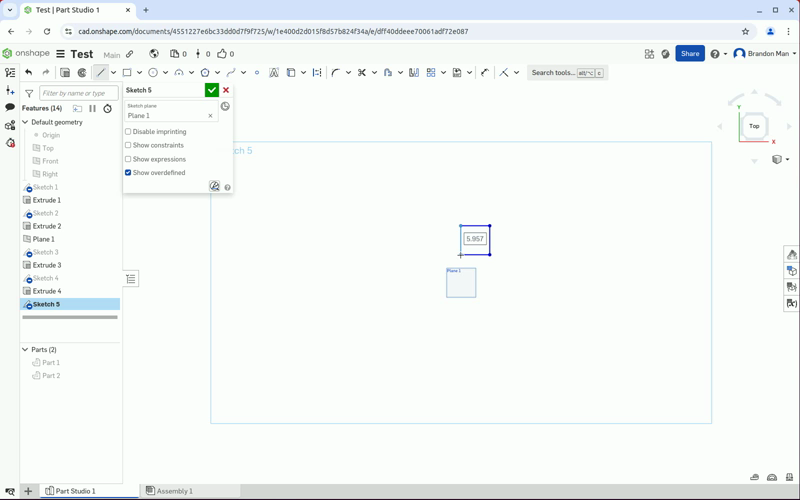
click(460, 254)
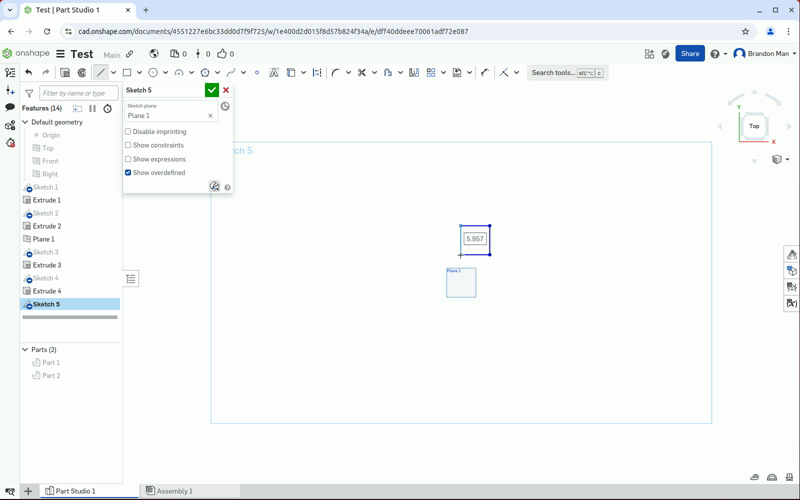
key(esc)
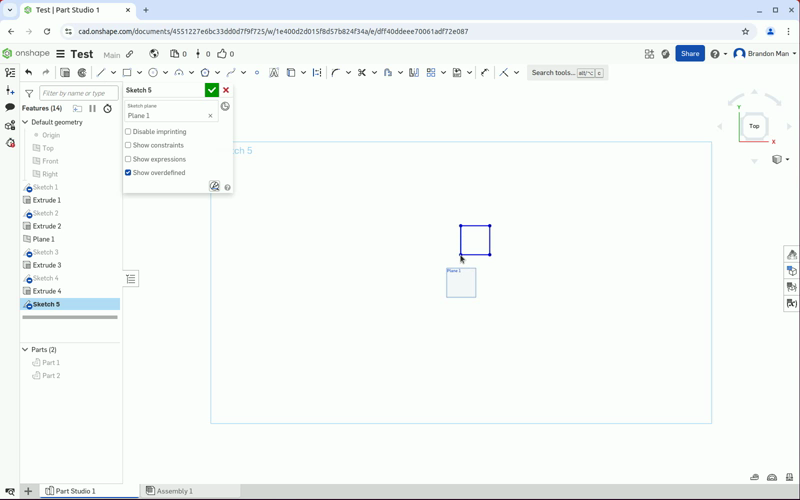
mouse_move(487, 249)
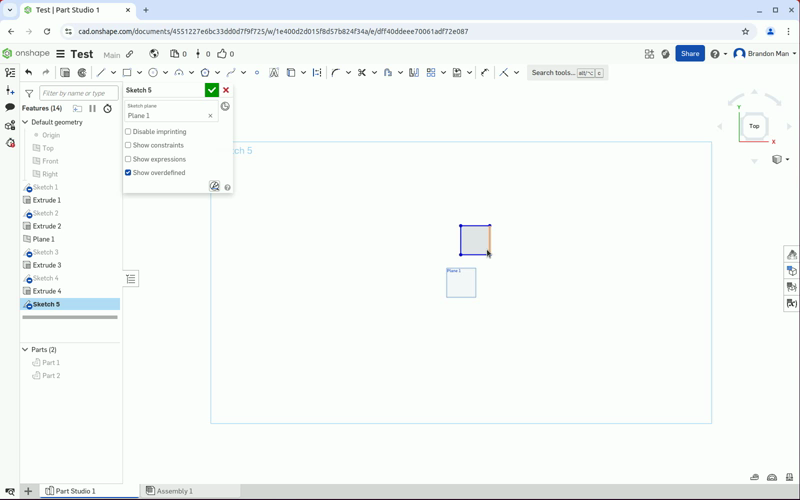
scroll(6)
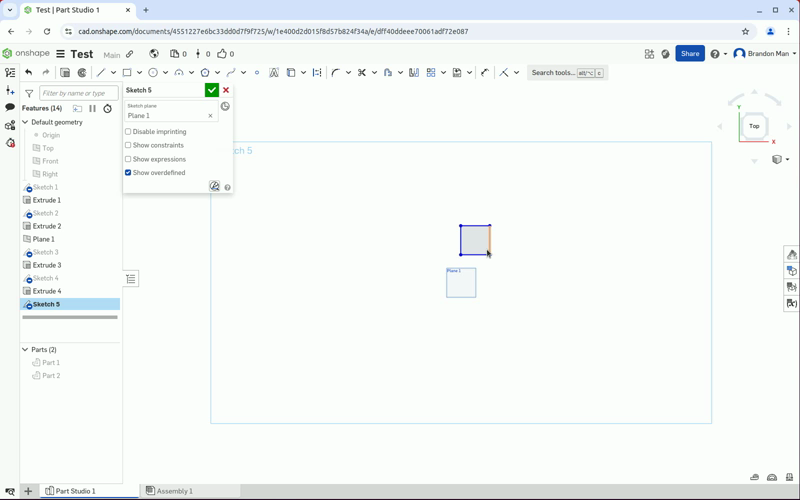
scroll(6)
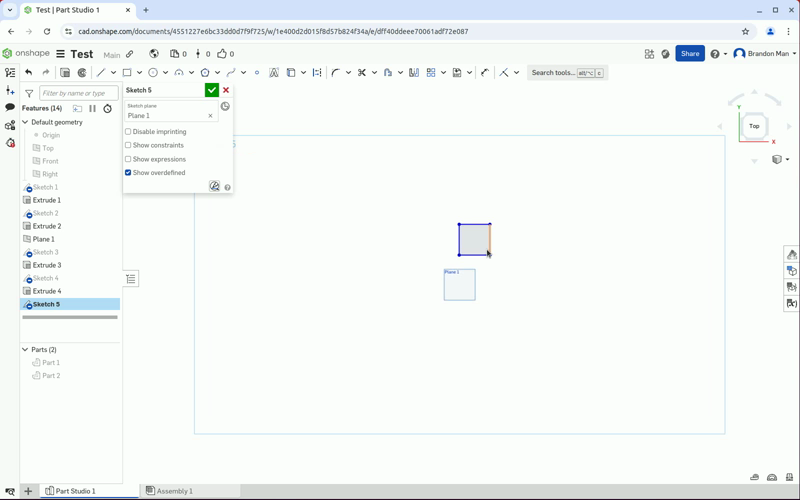
scroll(6)
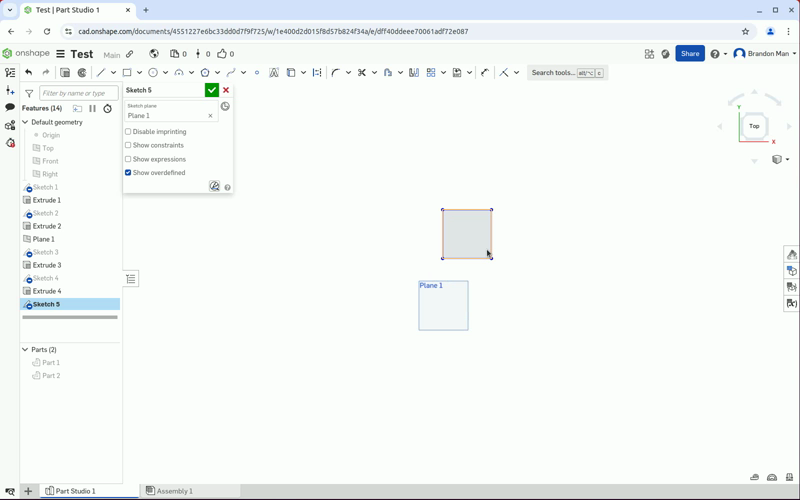
scroll(6)
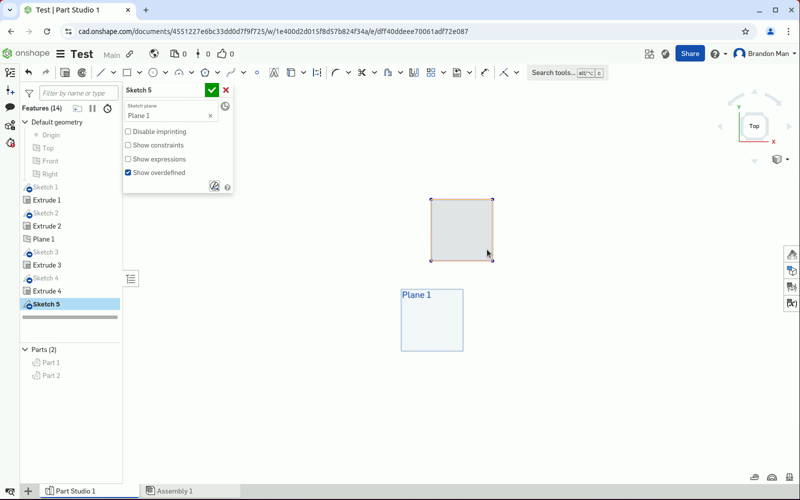
scroll(6)
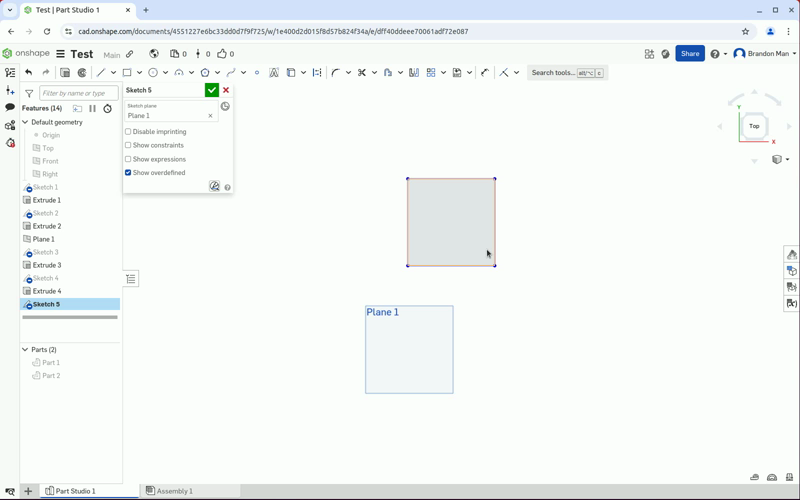
scroll(6)
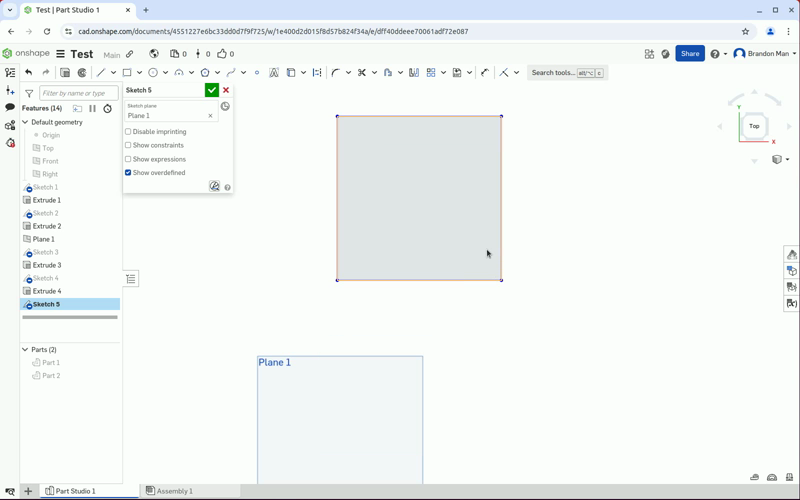
scroll(6)
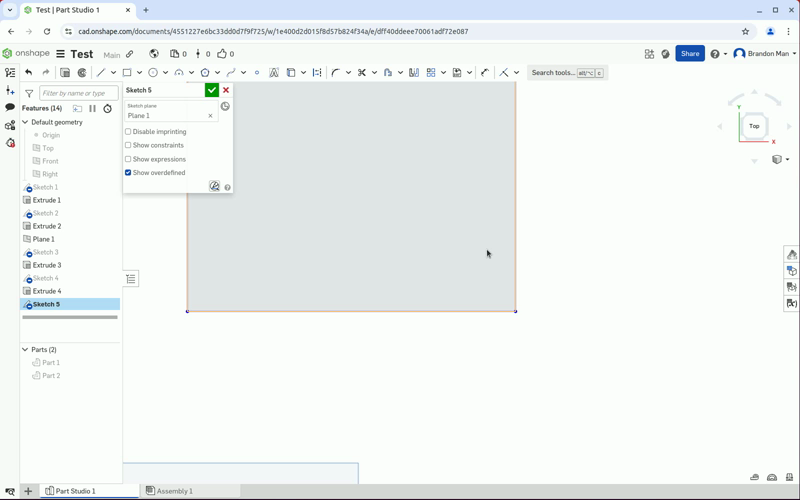
click(487, 249)
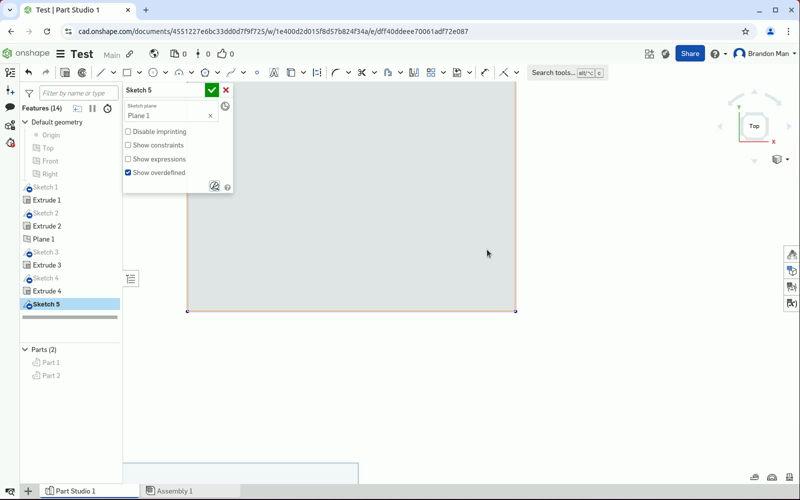
scroll(-6)
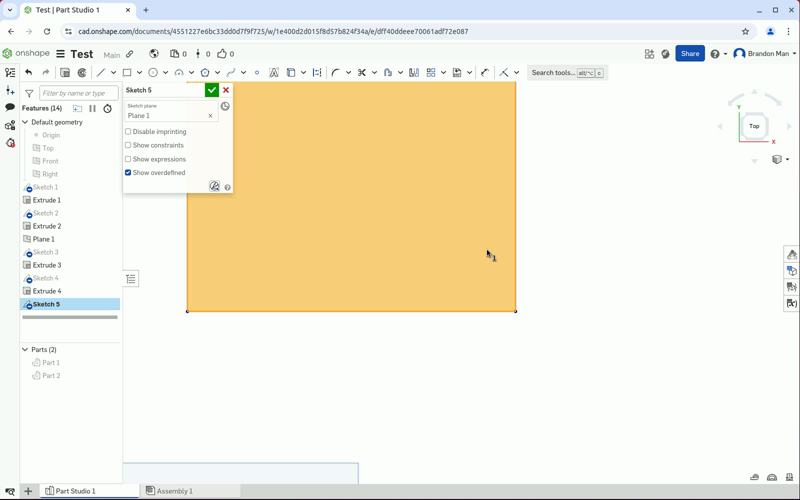
scroll(-6)
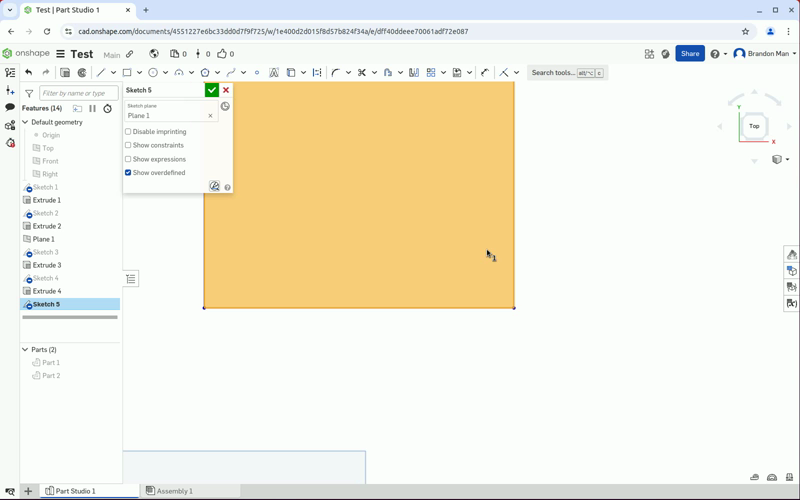
scroll(-6)
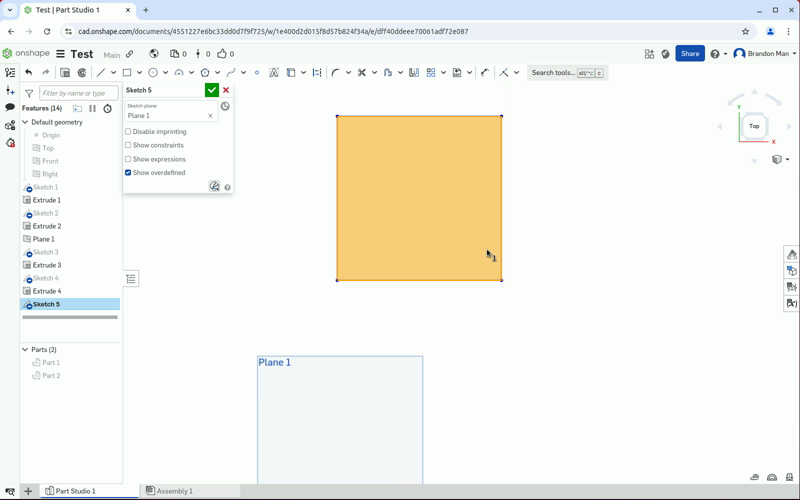
scroll(-6)
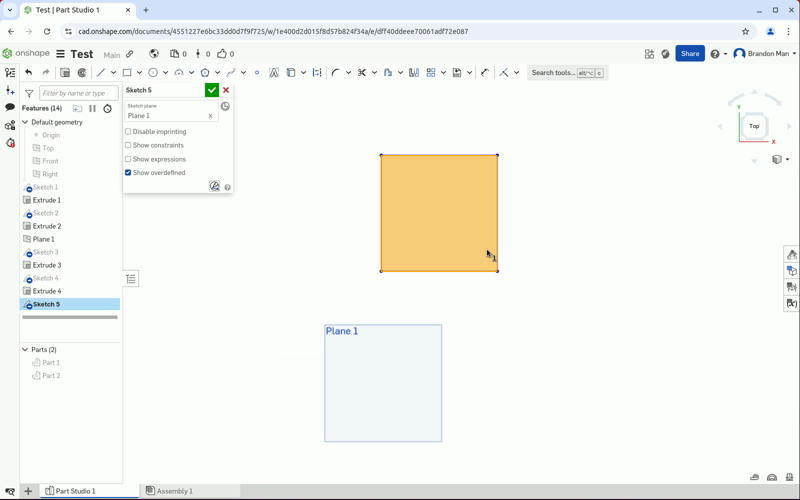
scroll(-6)
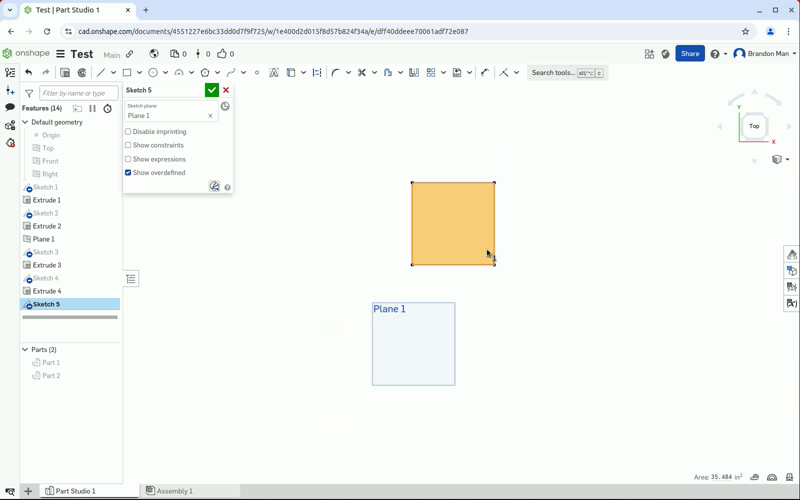
scroll(-6)
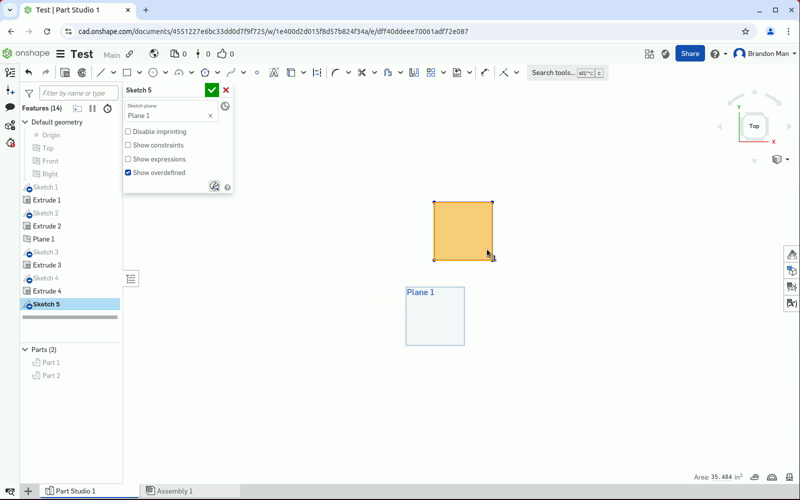
scroll(-6)
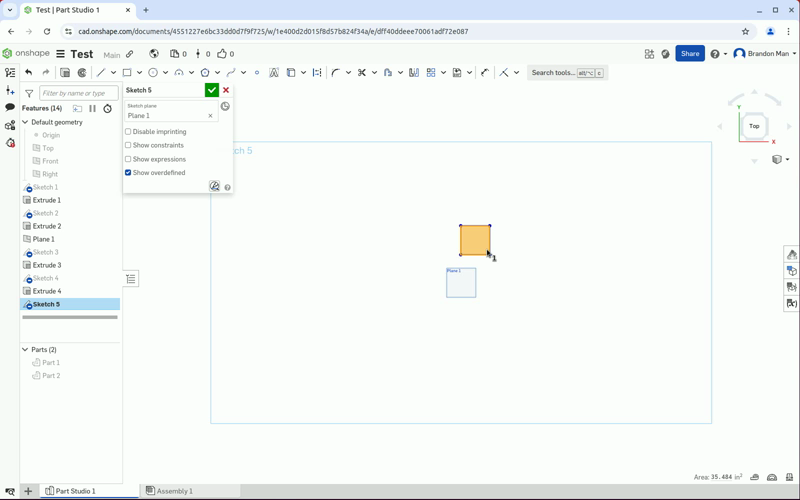
mouse_move(73, 352)
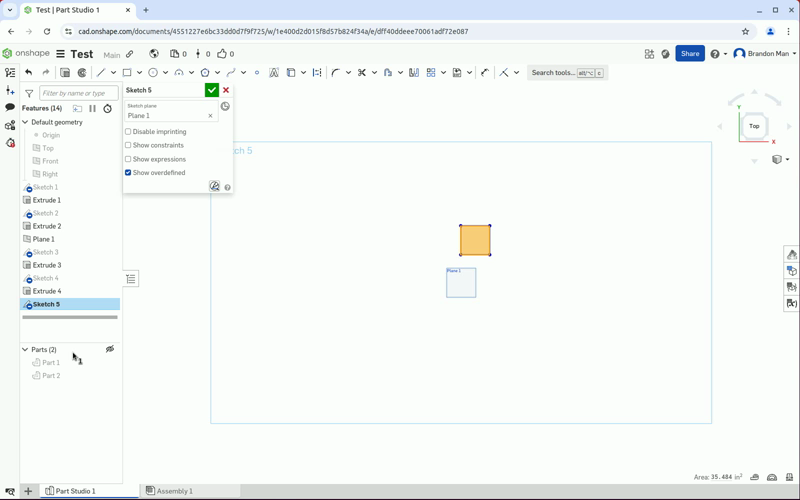
key(shift+y)
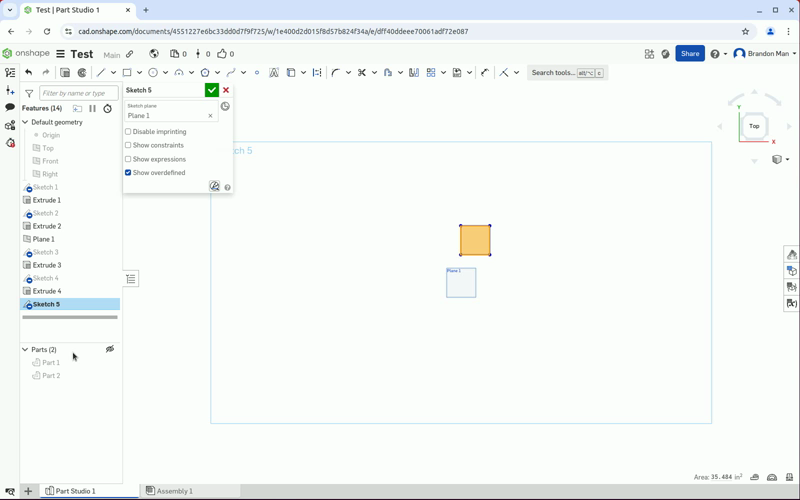
key(shift+e)
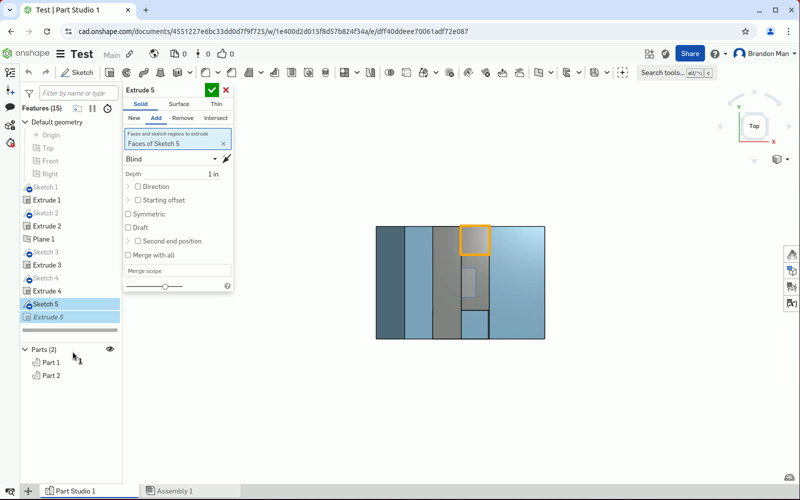
mouse_move(143, 106)
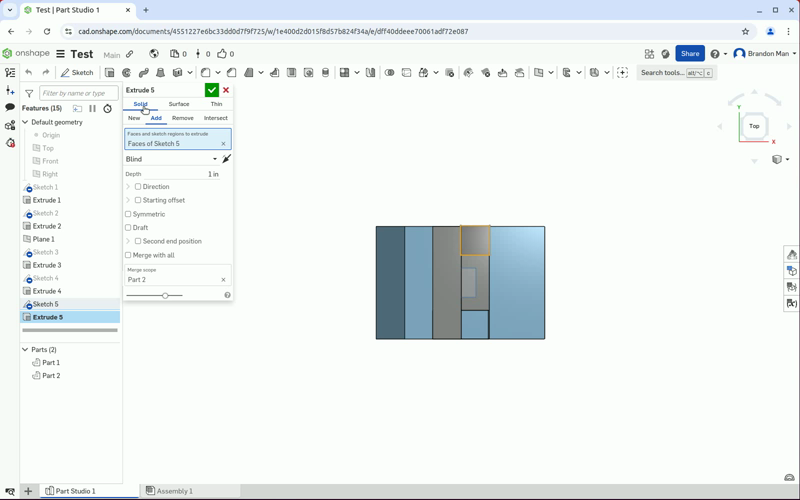
click(143, 106)
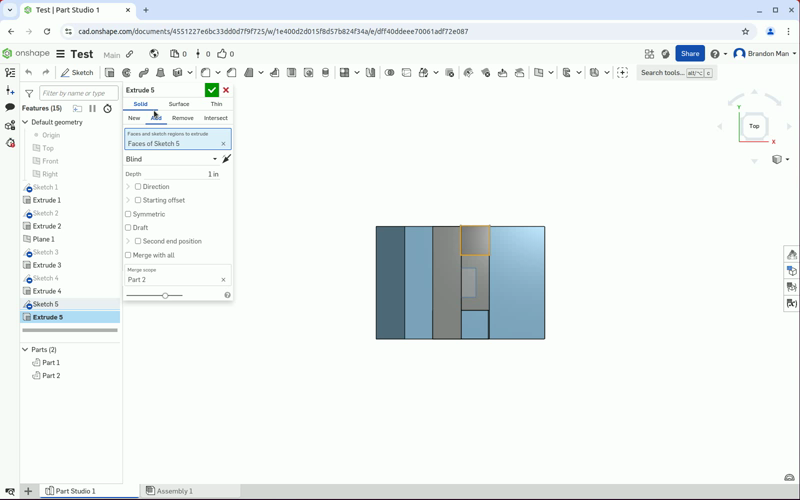
mouse_move(186, 120)
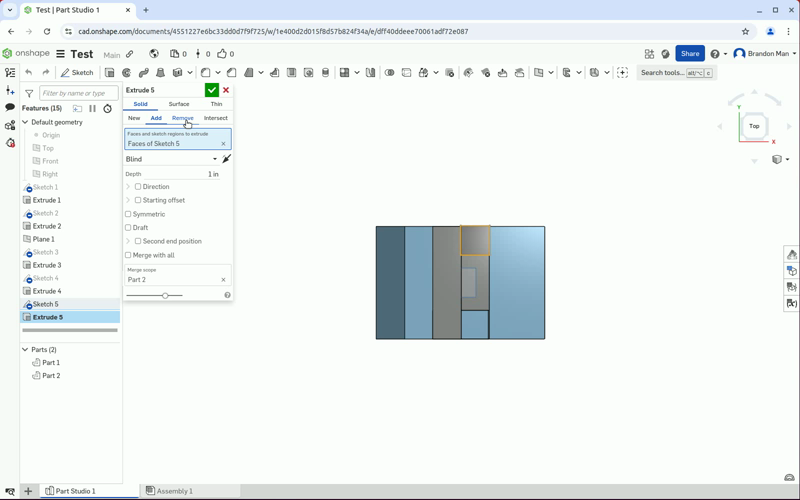
click(186, 120)
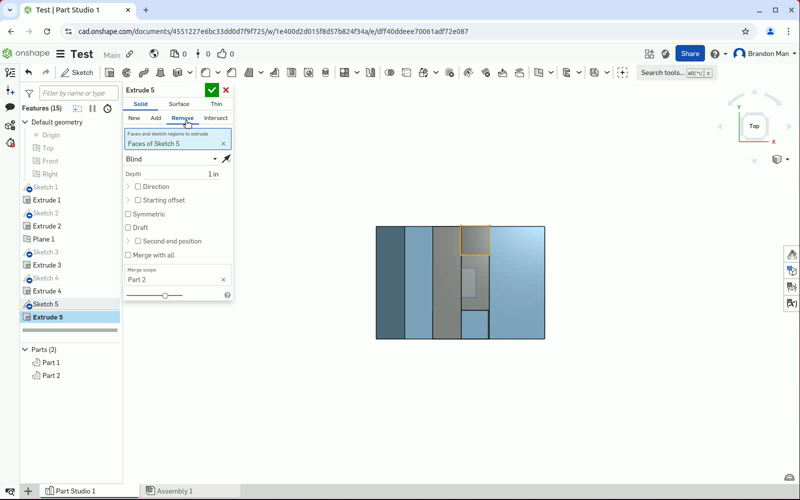
key(tab, 4)
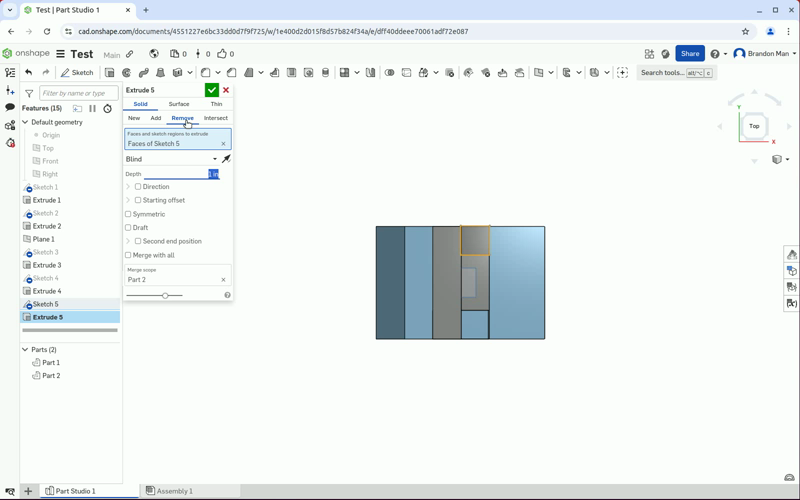
text(11.554)
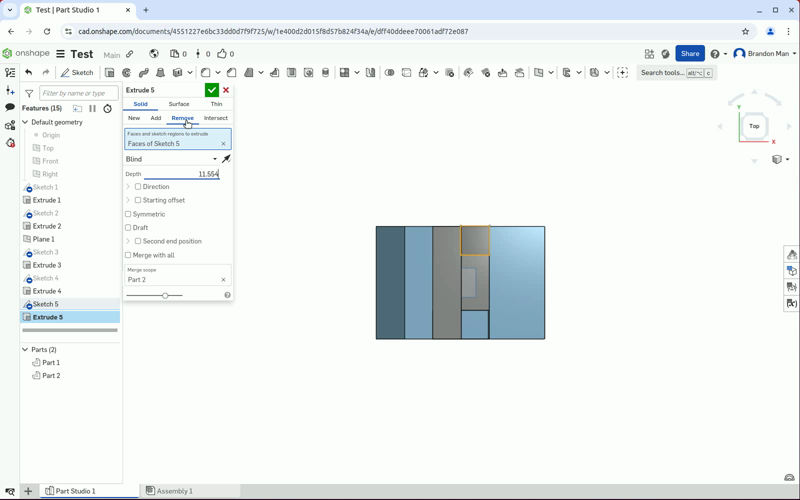
key(tab, 6)
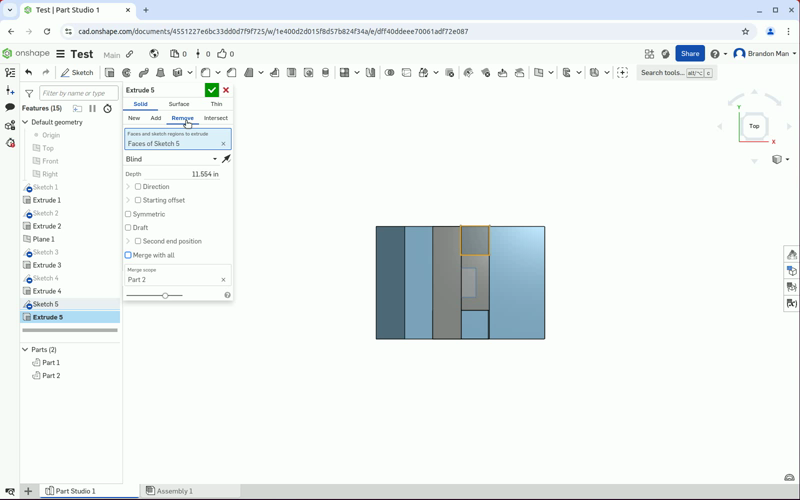
key(space)
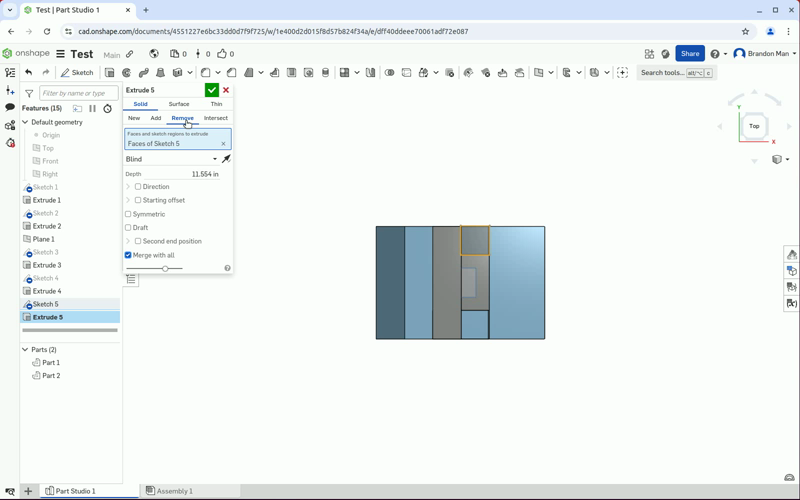
key(enter)
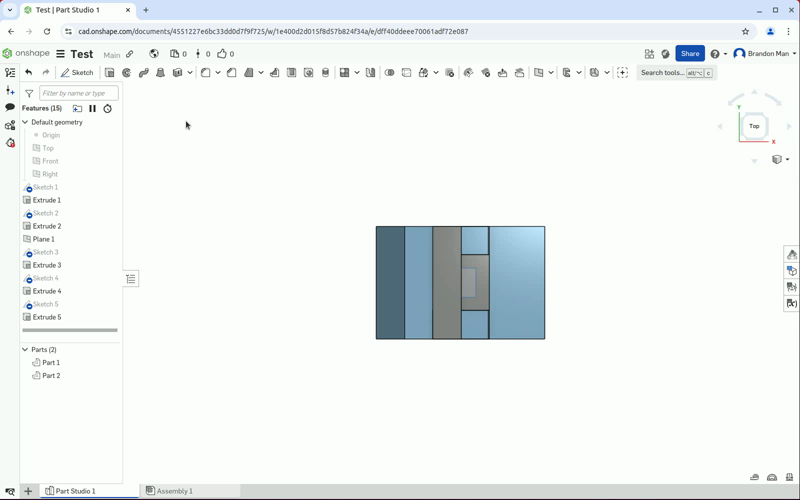
key(shift+h)
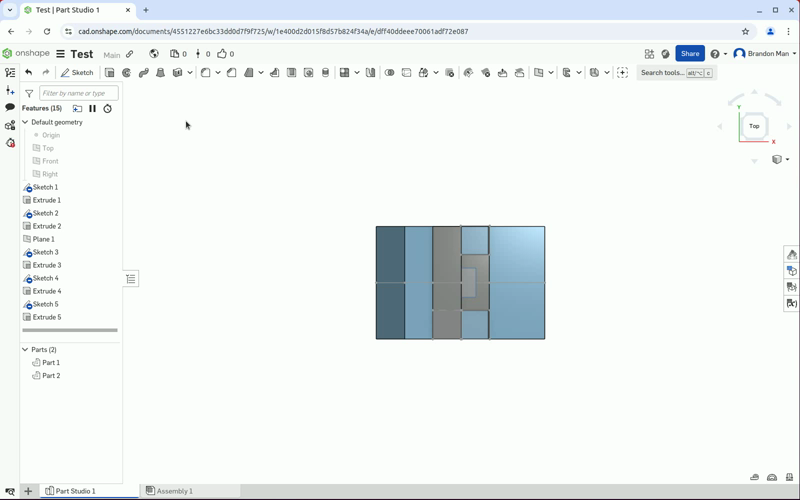
key(shift+h)
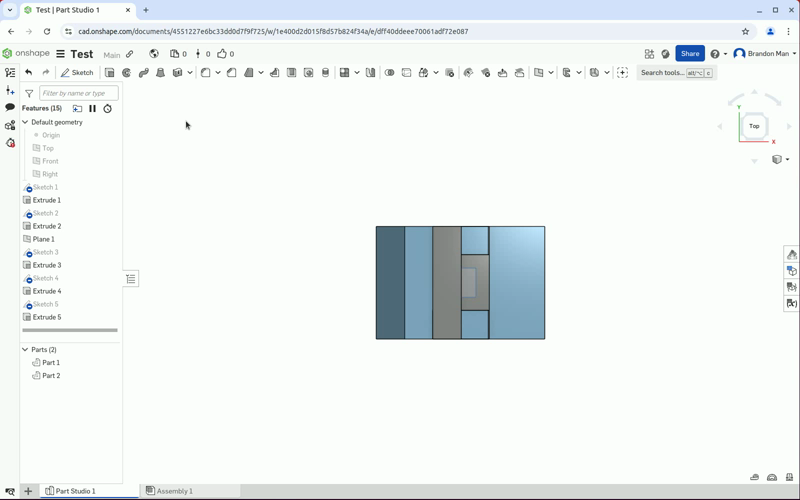
mouse_move(73, 189)
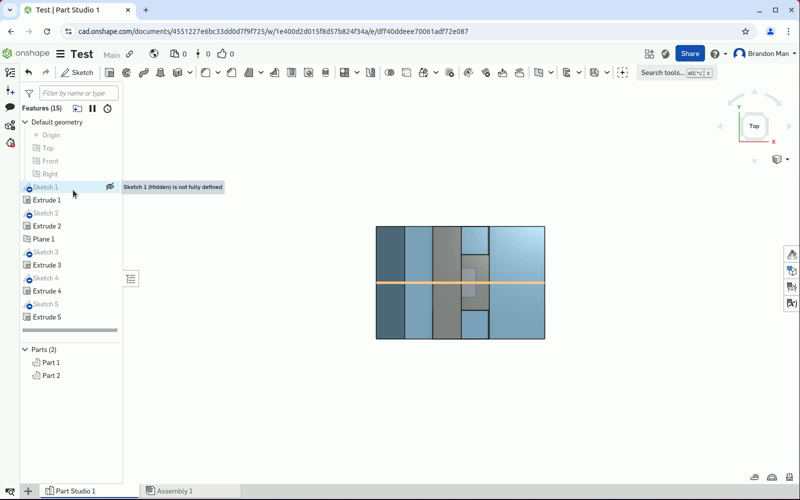
click(73, 189)
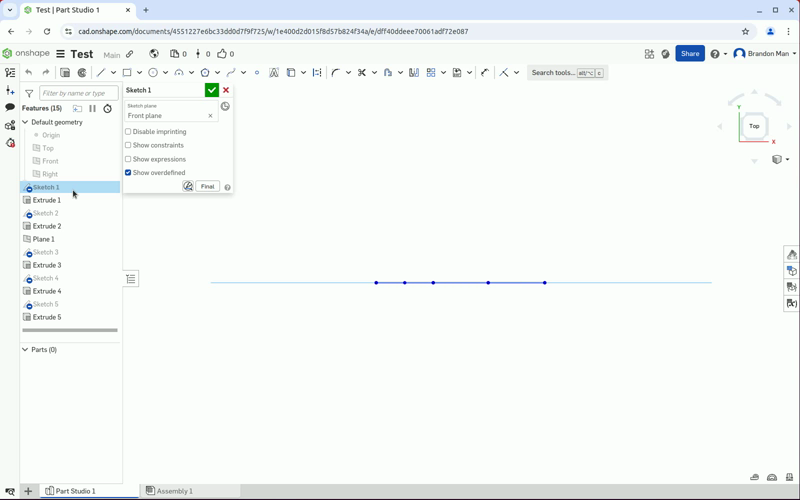
mouse_move(229, 92)
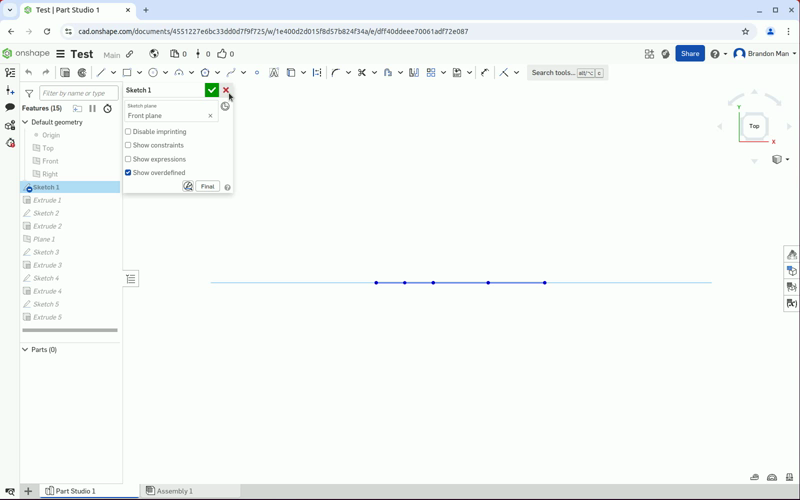
click(229, 92)
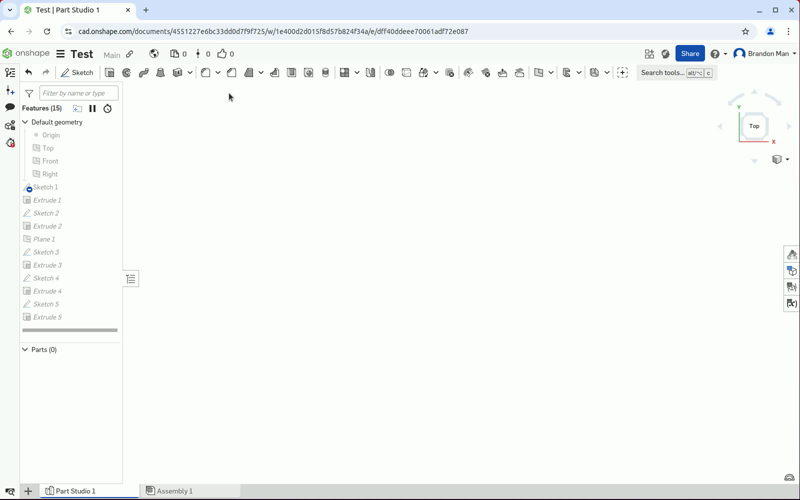
key(shift+s)
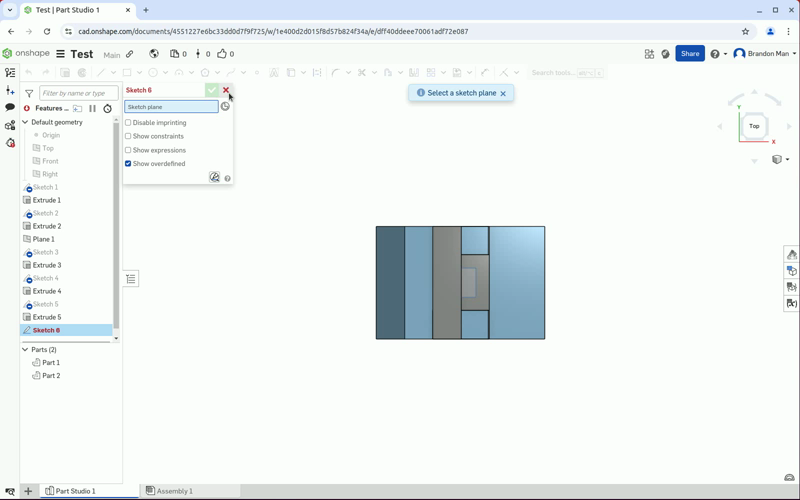
mouse_move(69, 241)
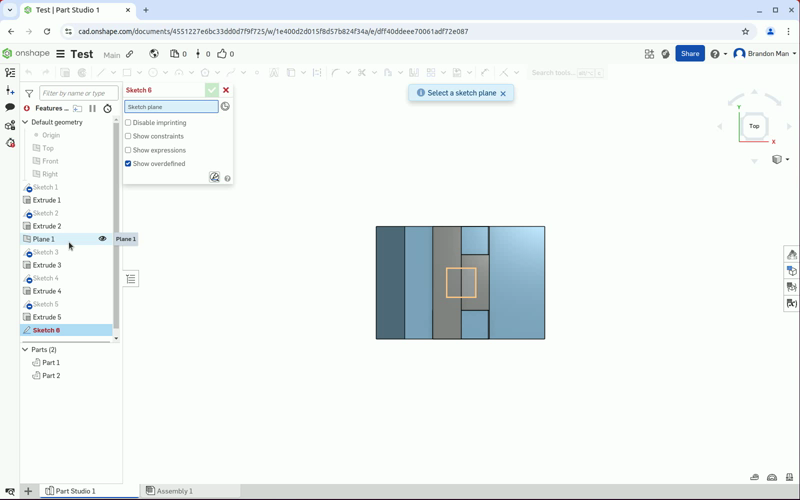
click(69, 241)
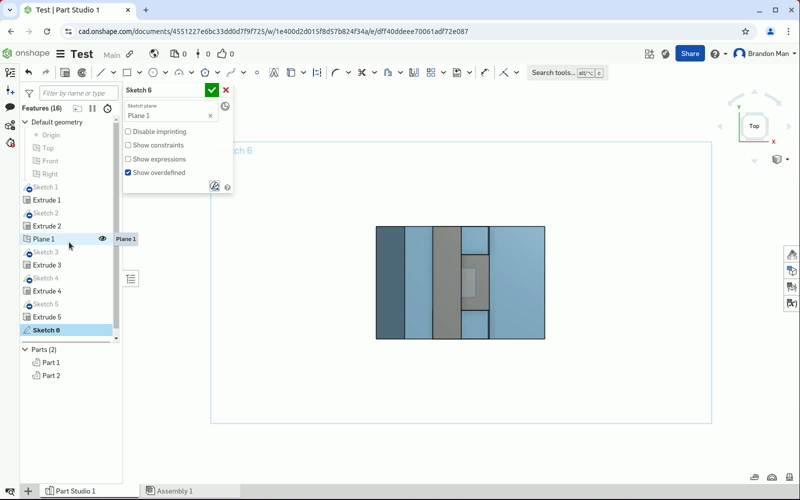
mouse_move(73, 352)
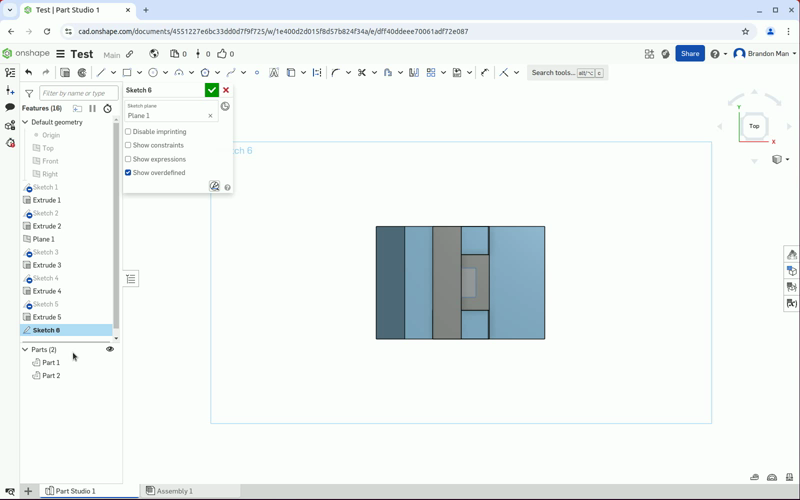
key(y)
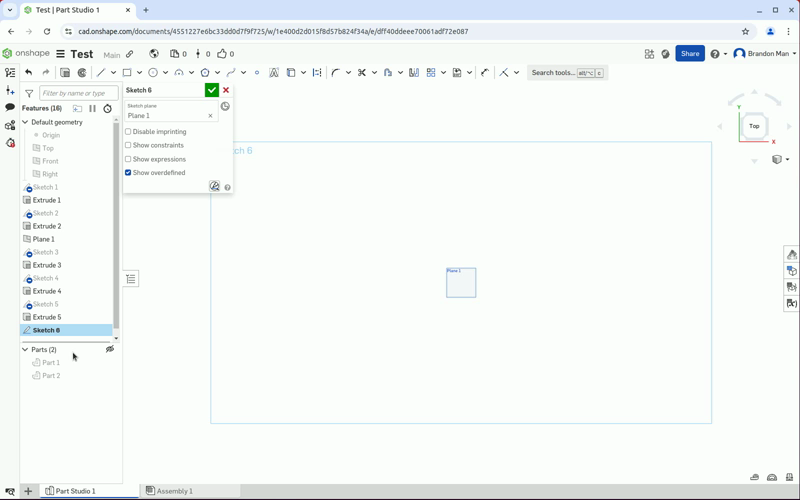
key(l)
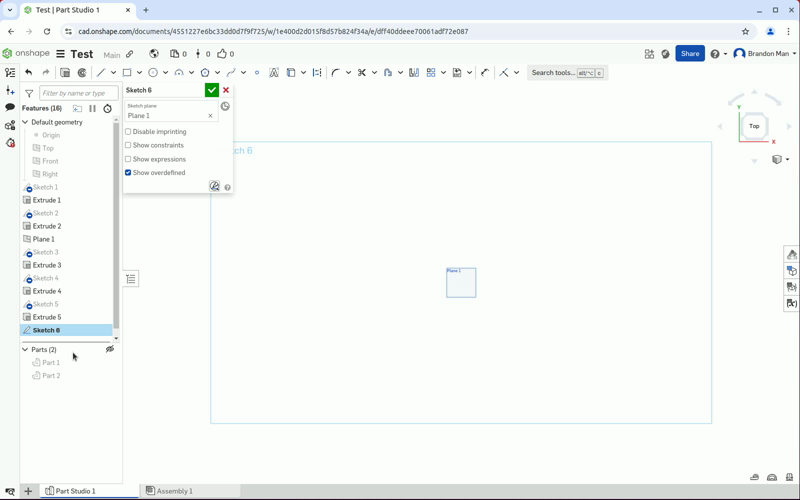
key_down(shift)
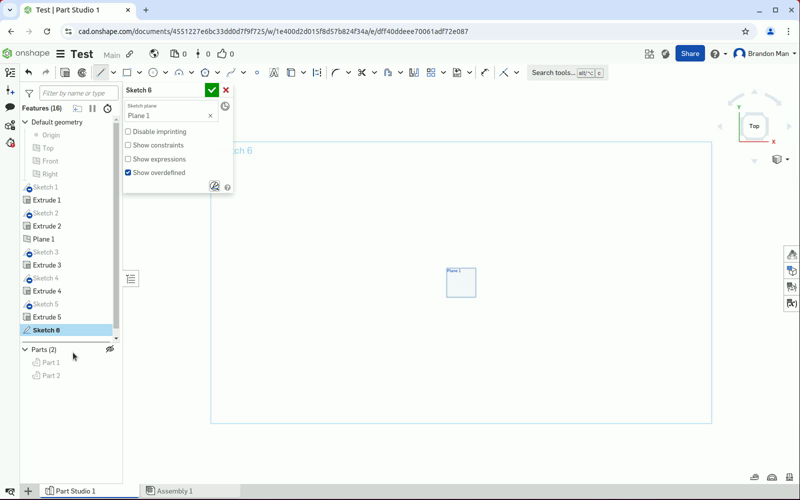
mouse_move(432, 254)
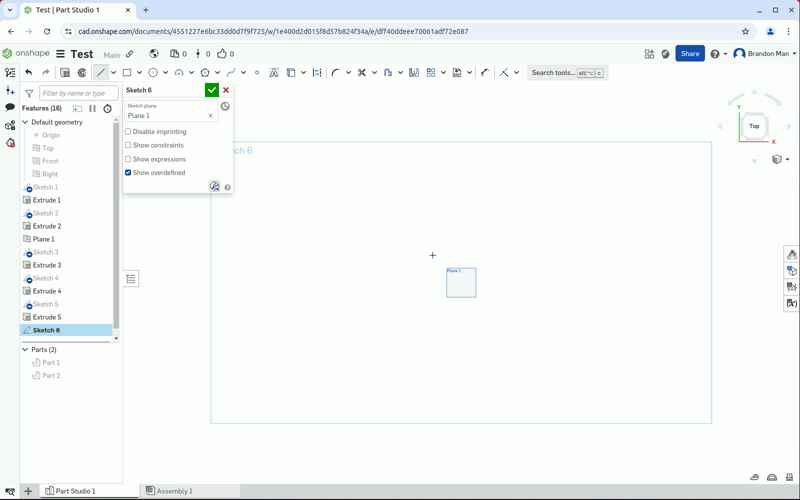
click(432, 254)
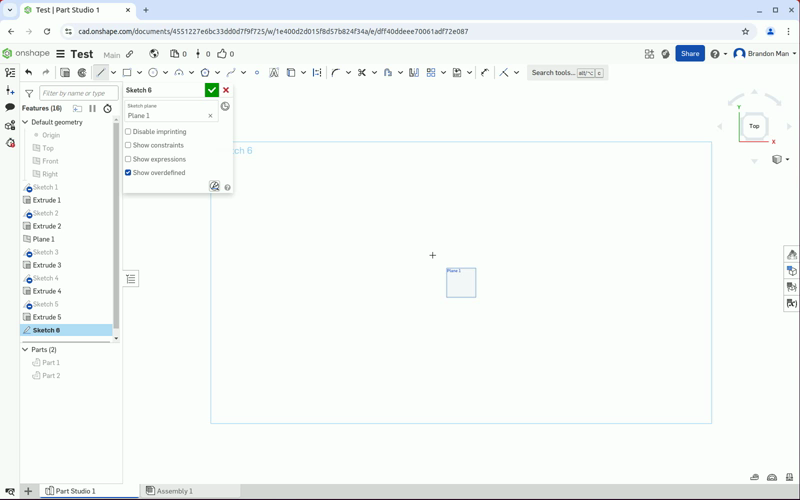
key_up(shift)
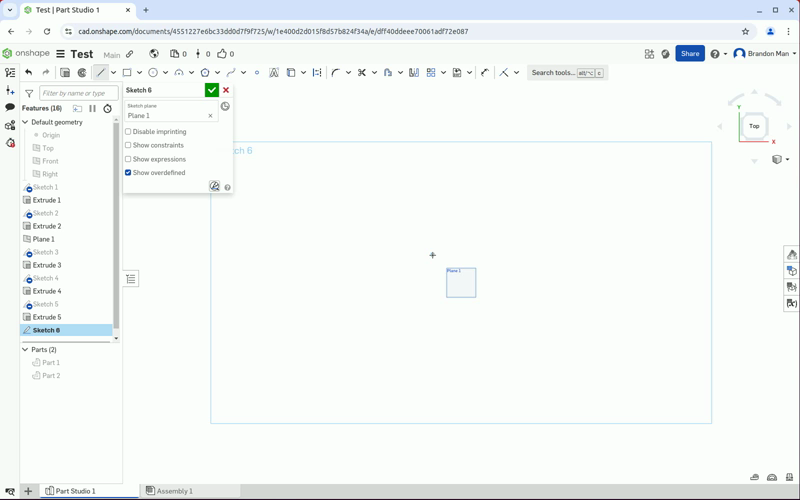
key_down(shift)
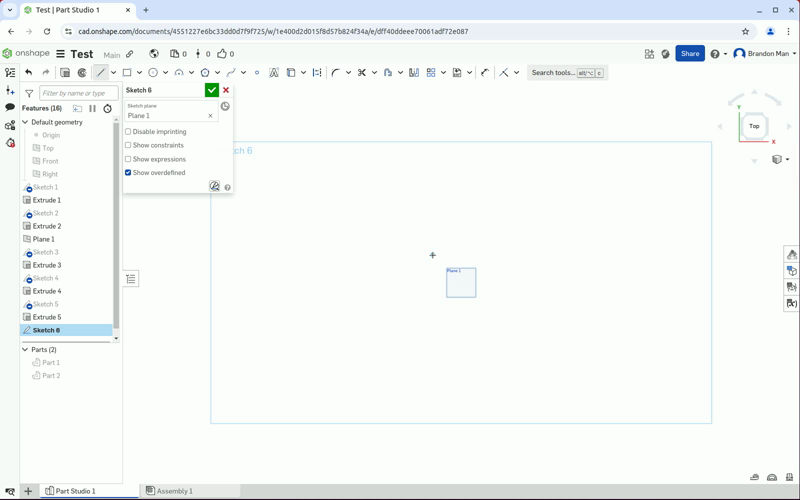
mouse_move(462, 254)
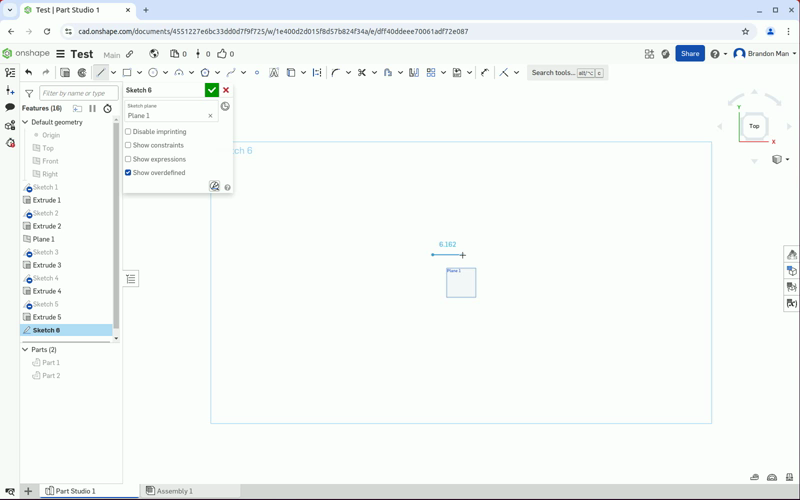
mouse_move(461, 254)
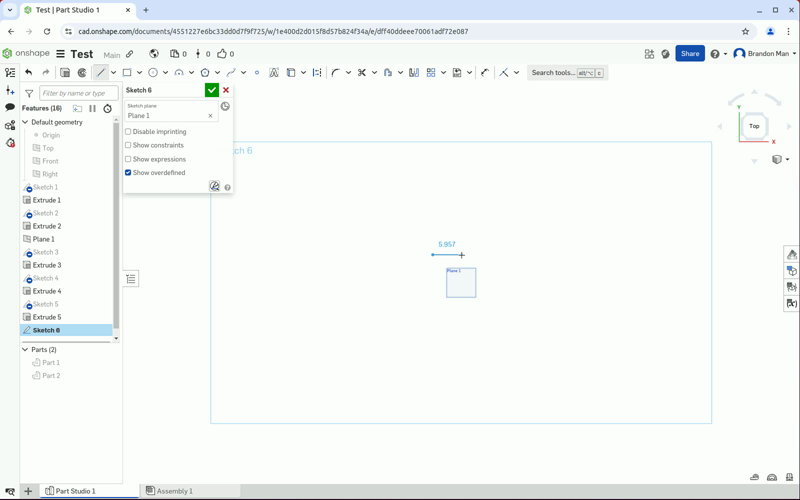
click(461, 254)
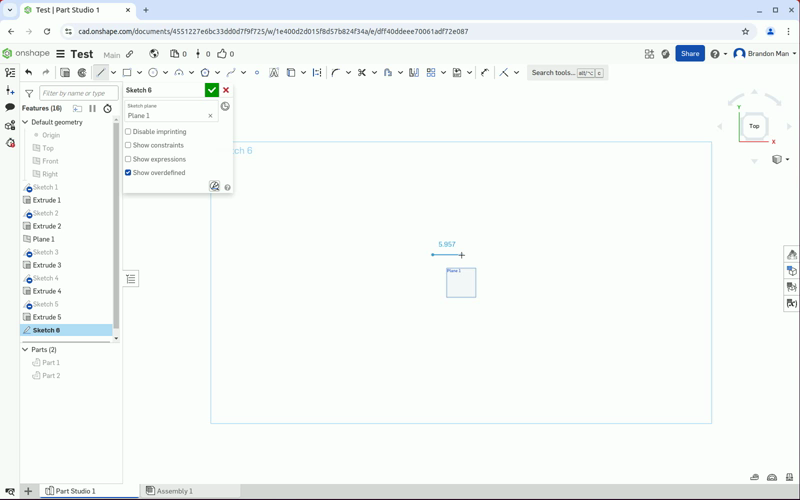
key_up(shift)
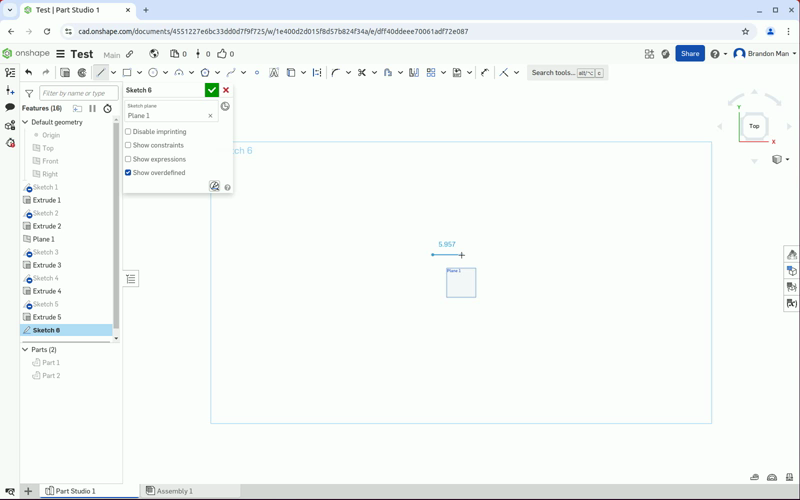
key_down(shift)
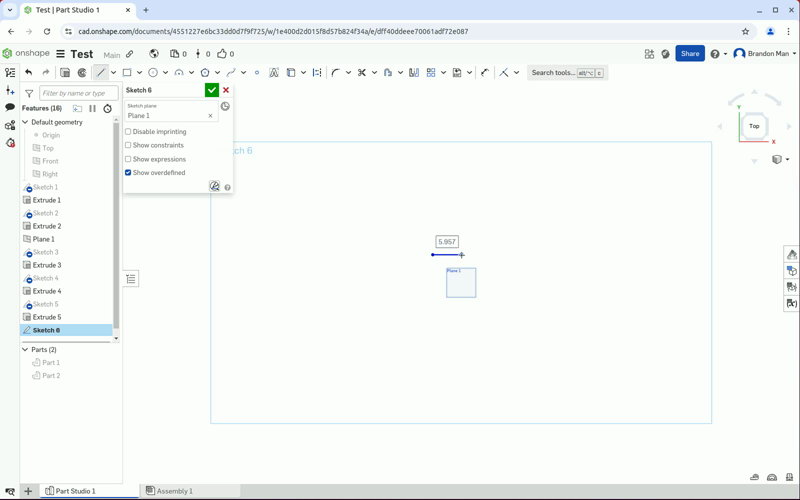
mouse_move(491, 254)
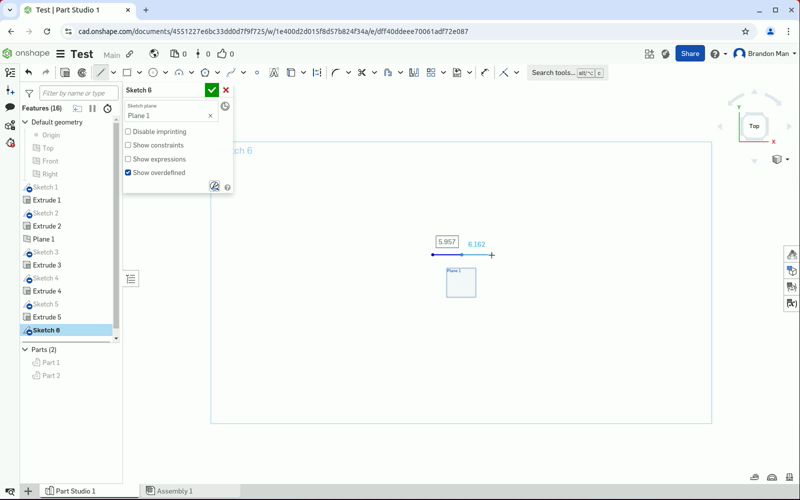
mouse_move(461, 225)
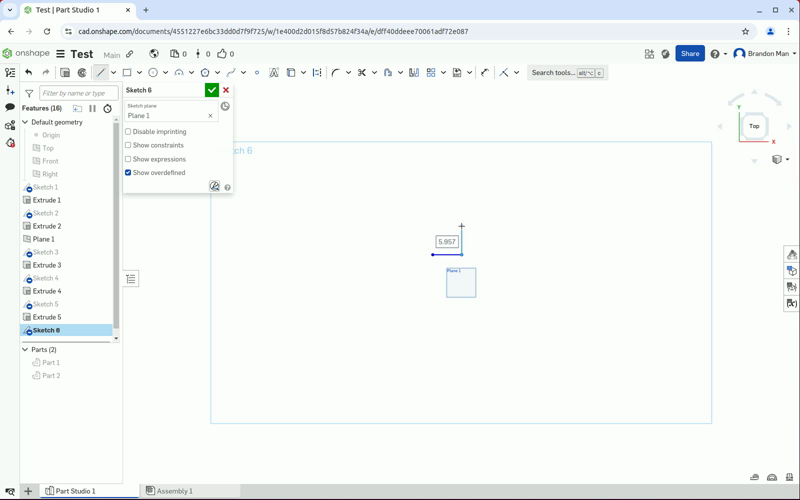
click(461, 225)
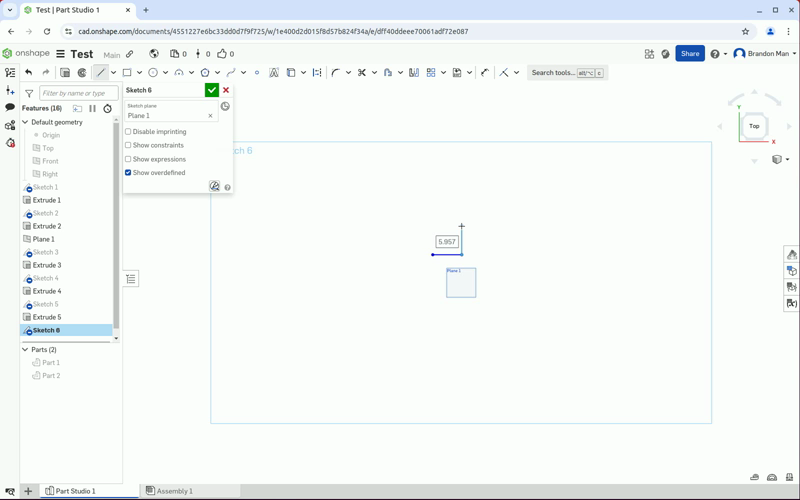
key_up(shift)
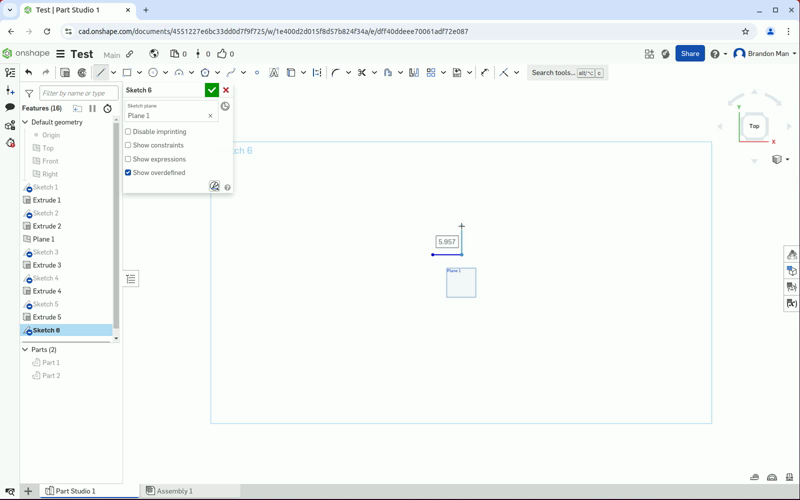
key_down(shift)
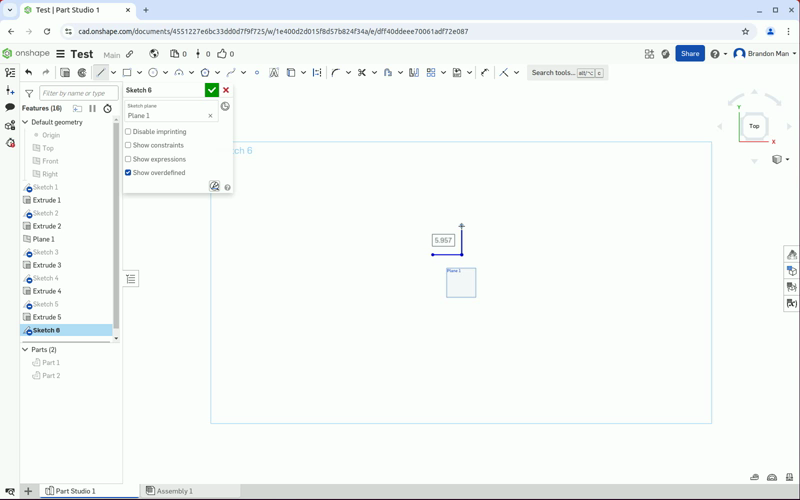
mouse_move(491, 225)
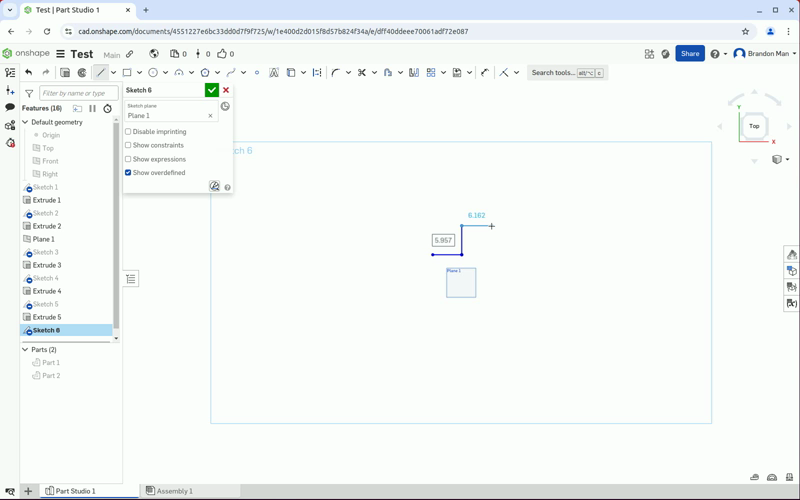
mouse_move(432, 225)
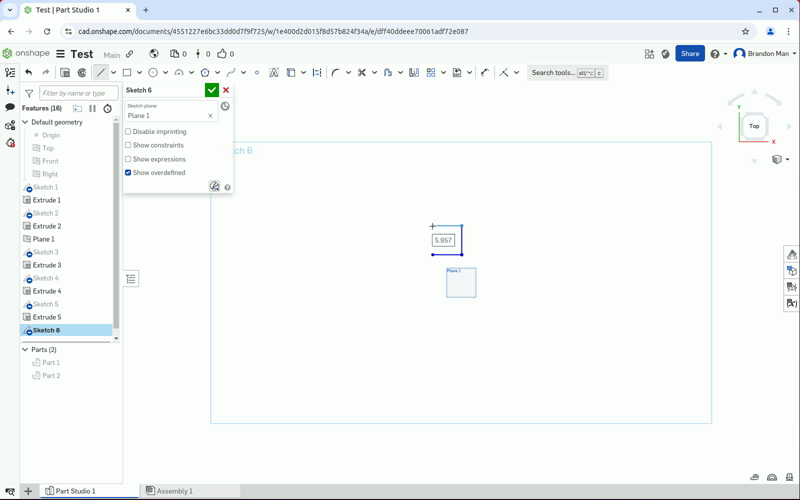
click(432, 225)
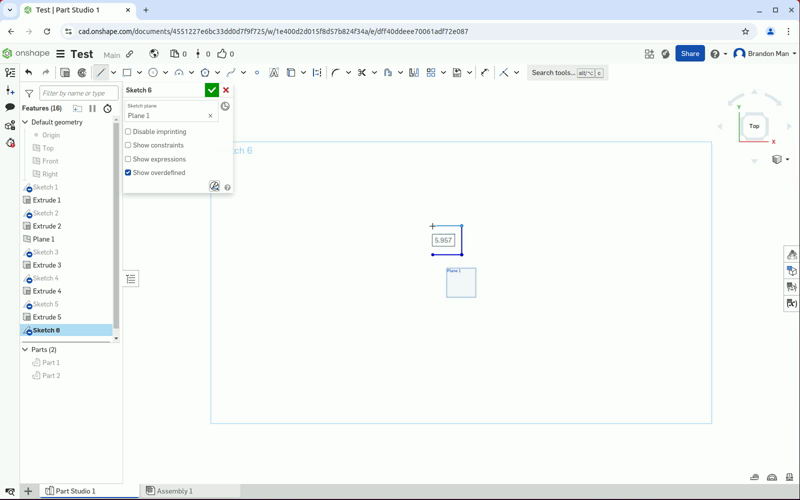
key_up(shift)
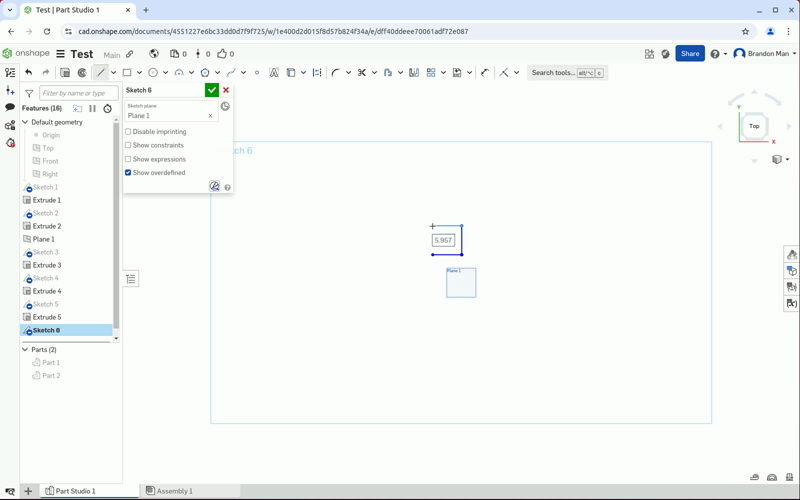
mouse_move(462, 225)
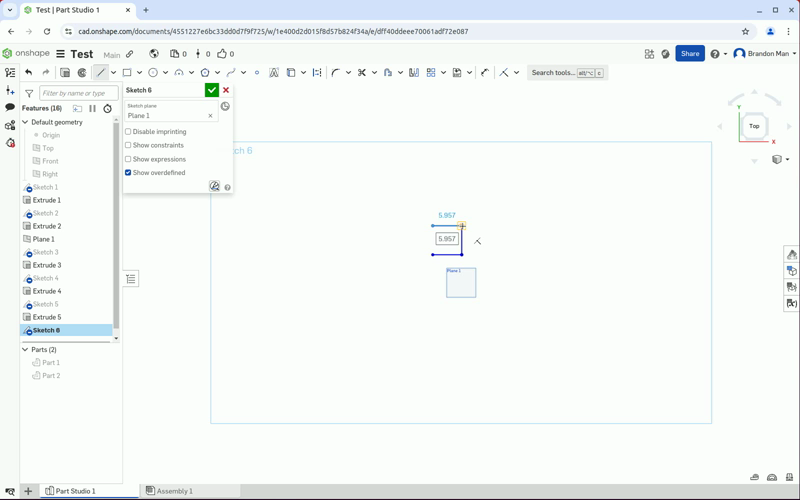
key_down(shift)
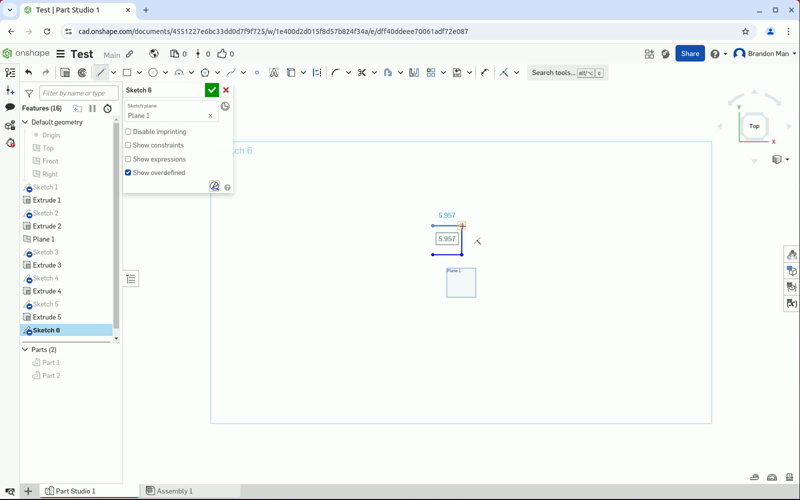
mouse_move(432, 254)
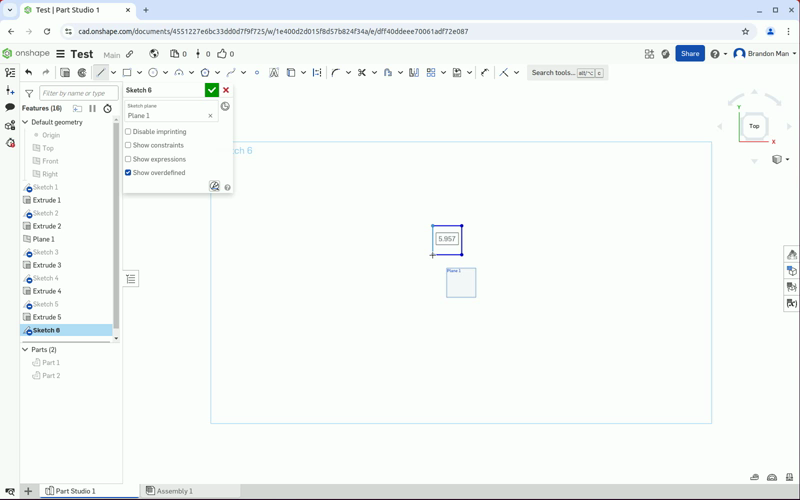
key_up(shift)
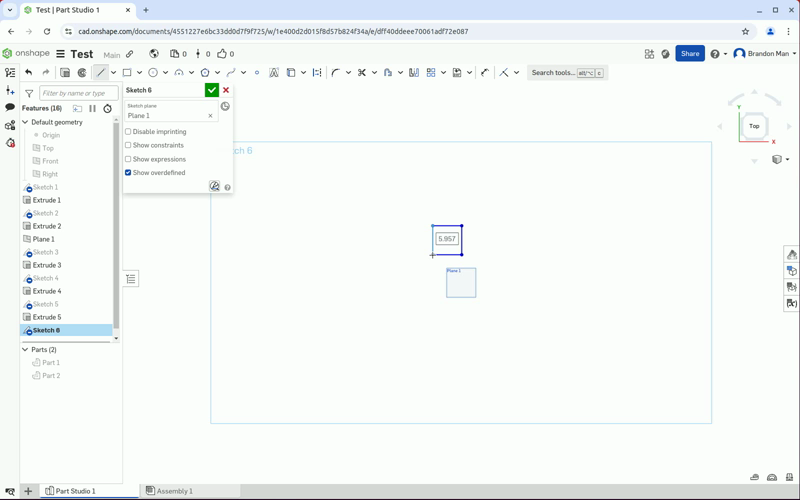
click(432, 254)
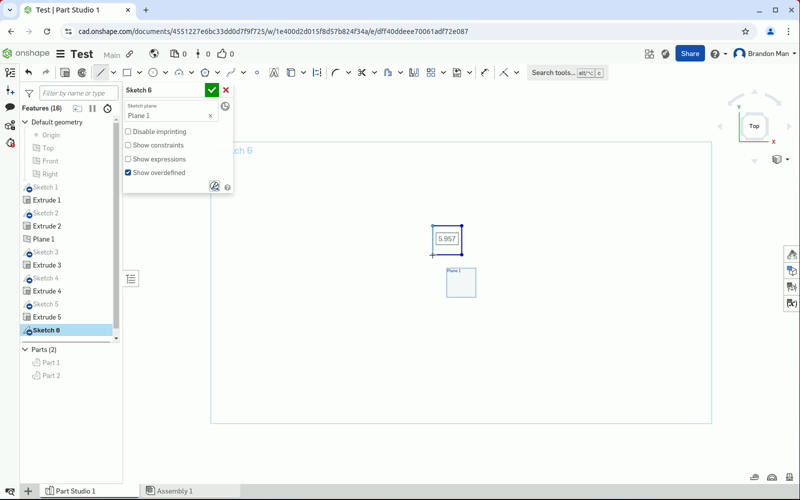
key(esc)
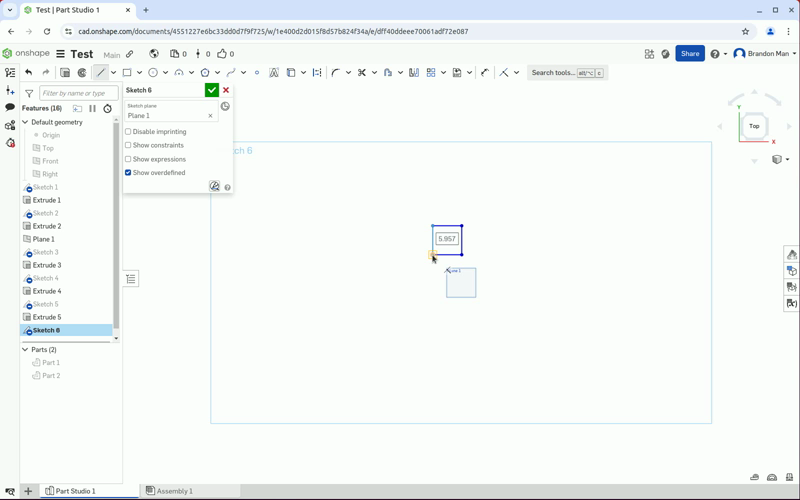
mouse_move(448, 227)
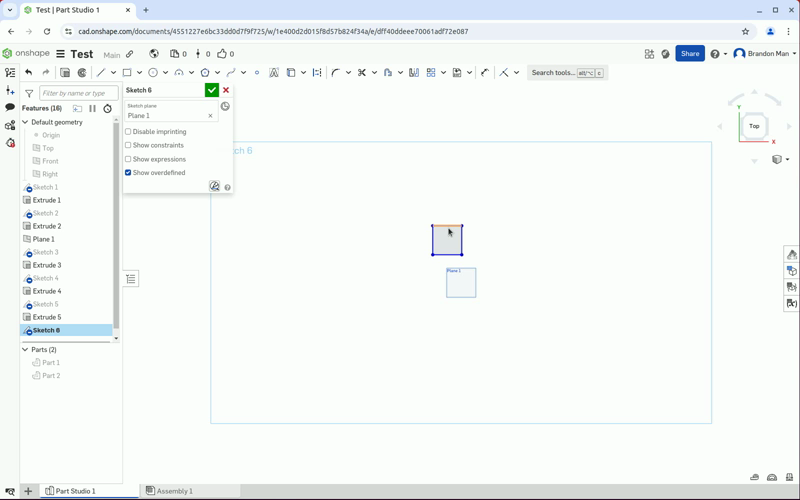
scroll(6)
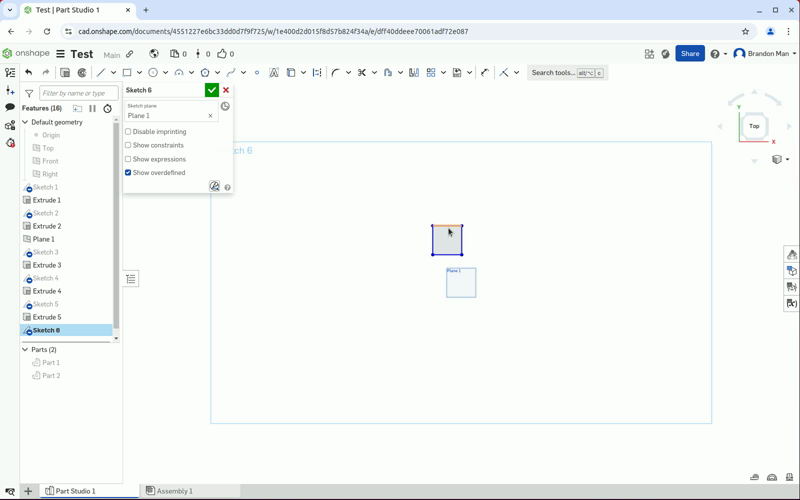
scroll(6)
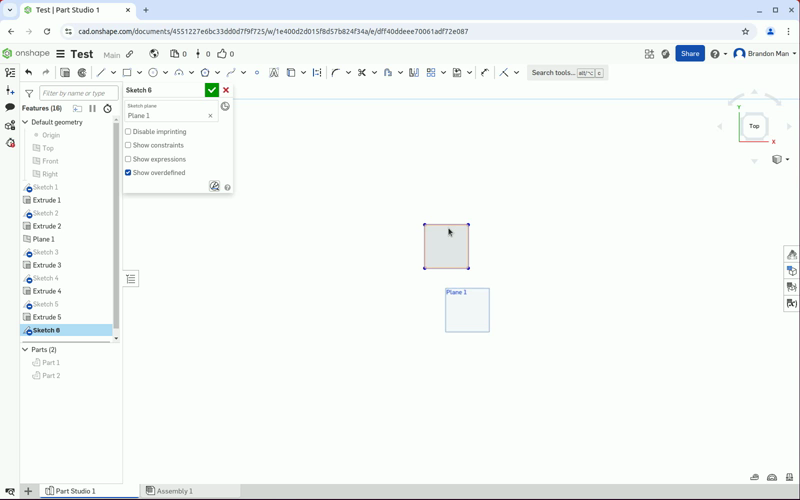
scroll(6)
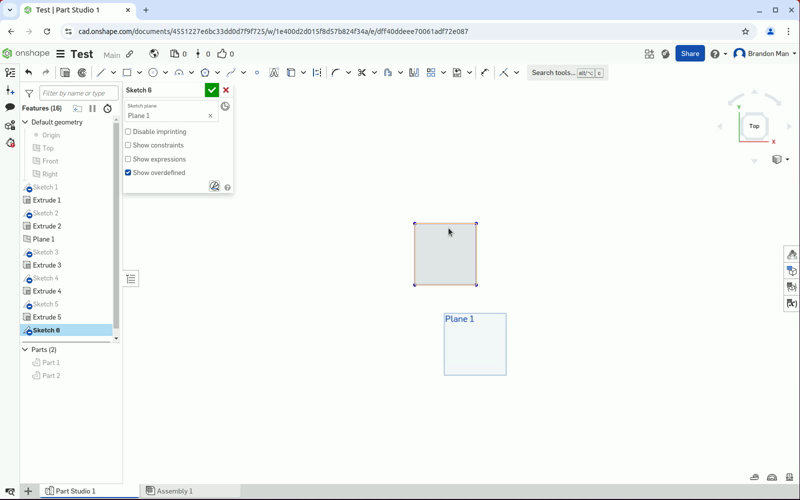
scroll(6)
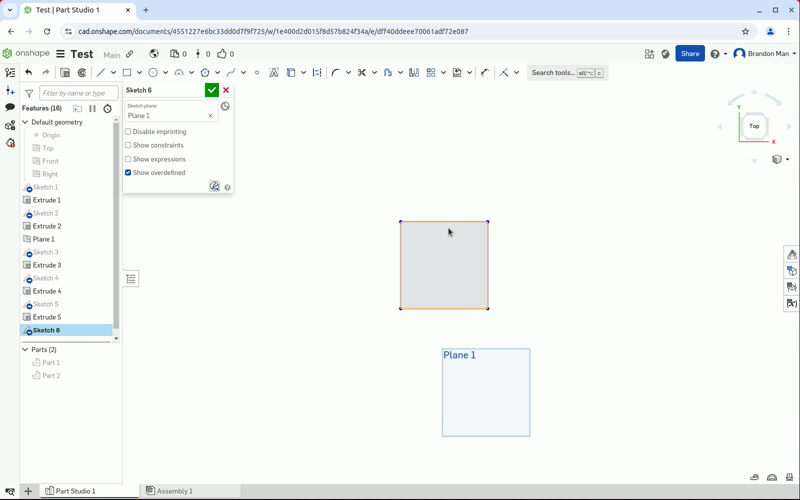
scroll(6)
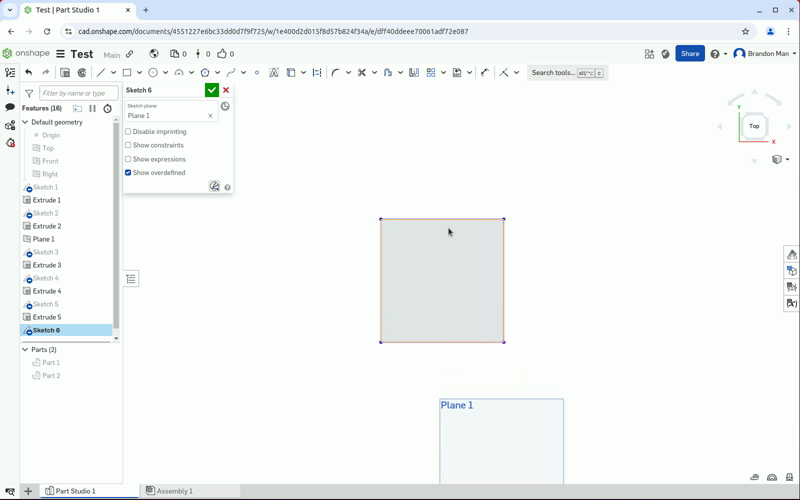
scroll(6)
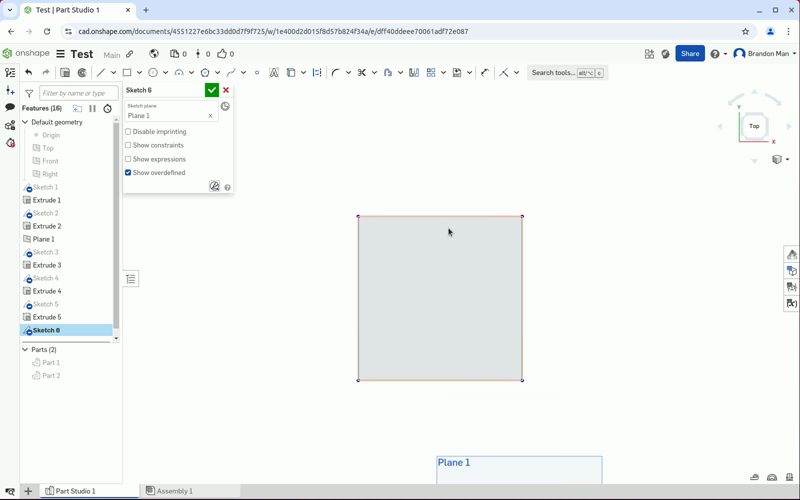
scroll(6)
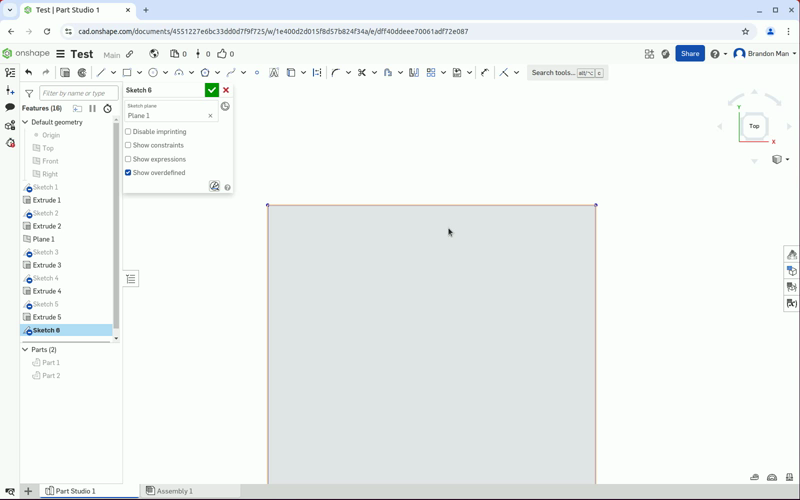
click(448, 227)
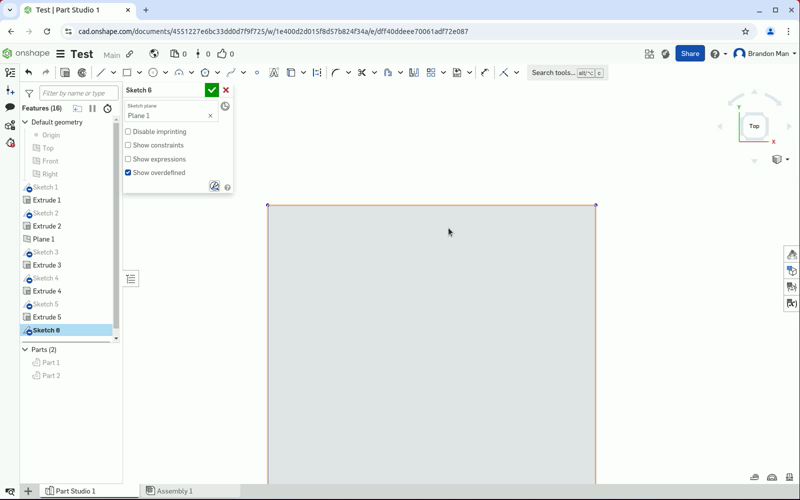
scroll(-6)
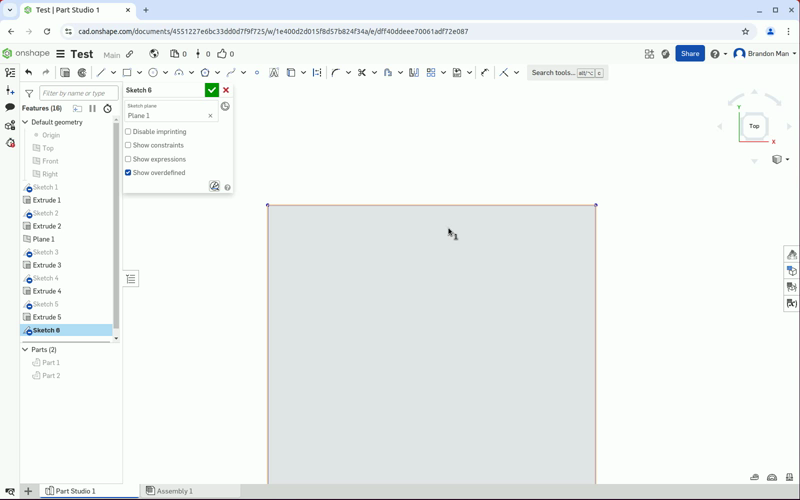
scroll(-6)
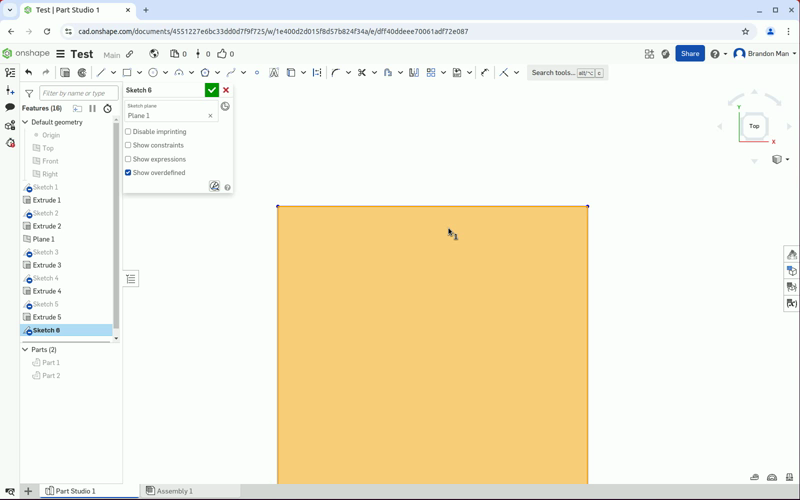
scroll(-6)
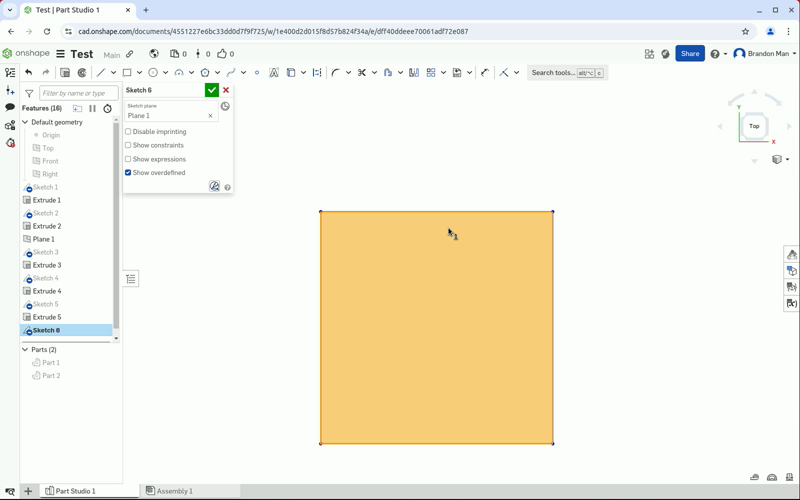
scroll(-6)
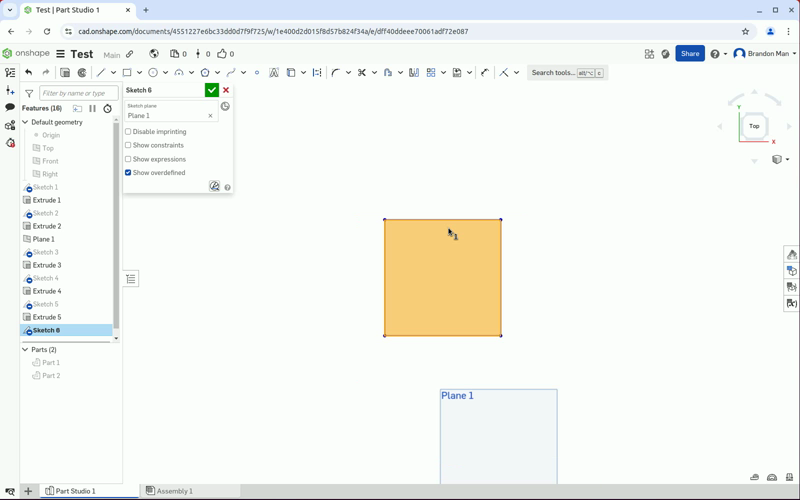
scroll(-6)
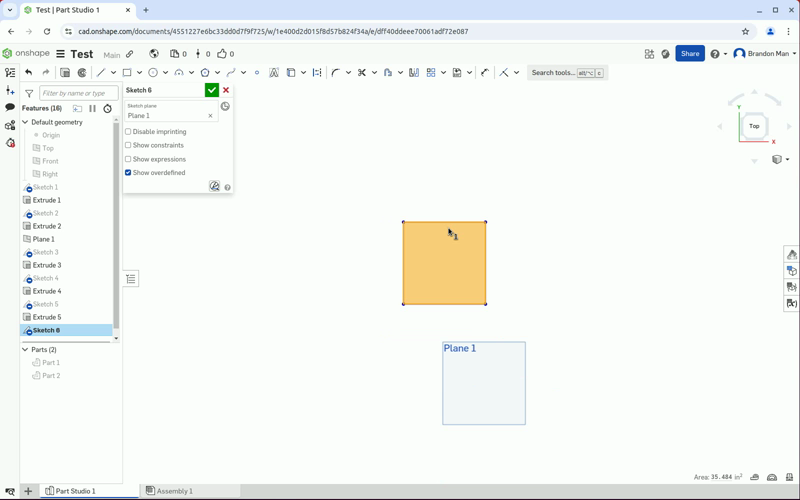
scroll(-6)
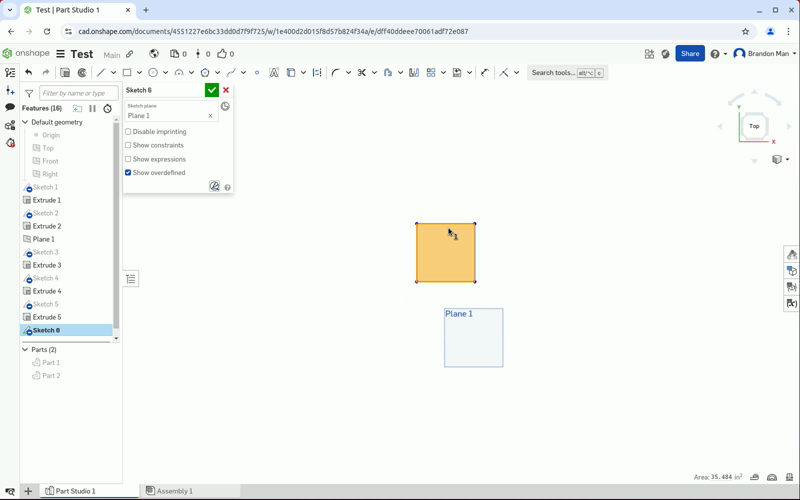
scroll(-6)
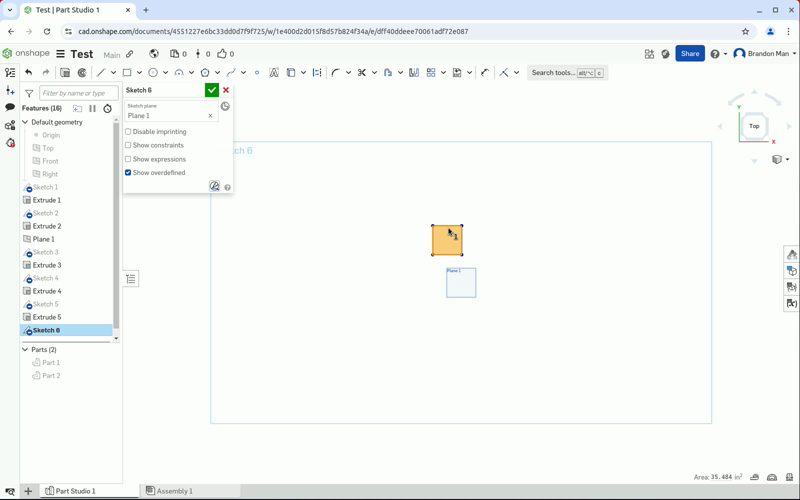
mouse_move(73, 352)
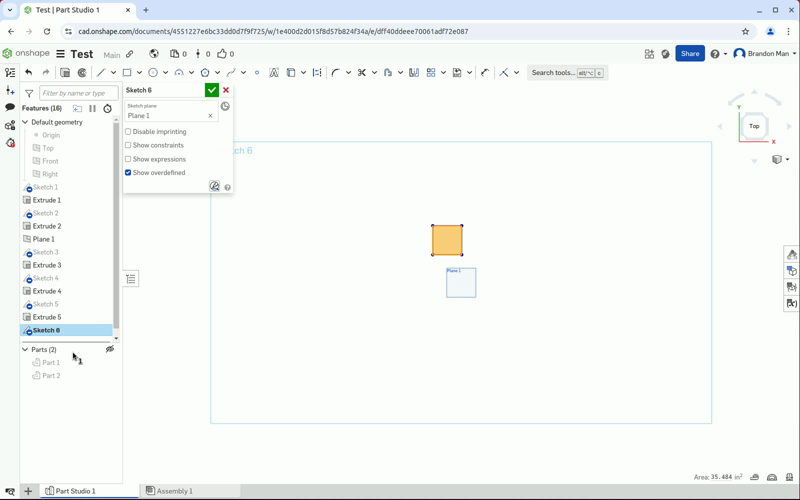
key(shift+y)
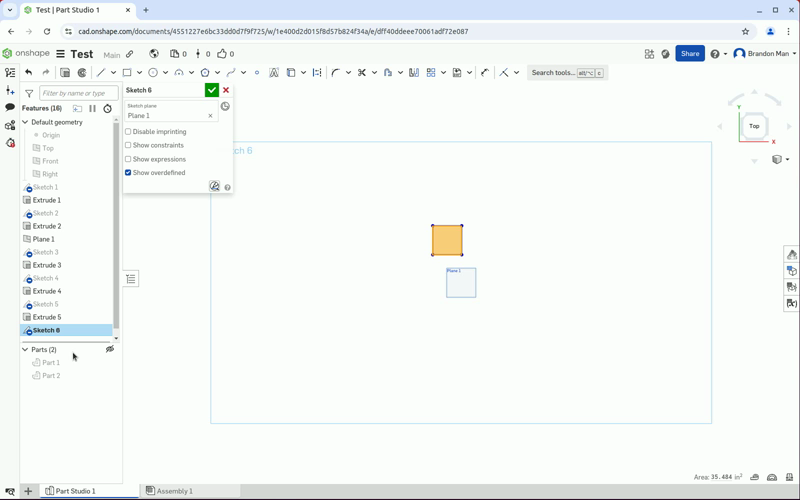
key(shift+e)
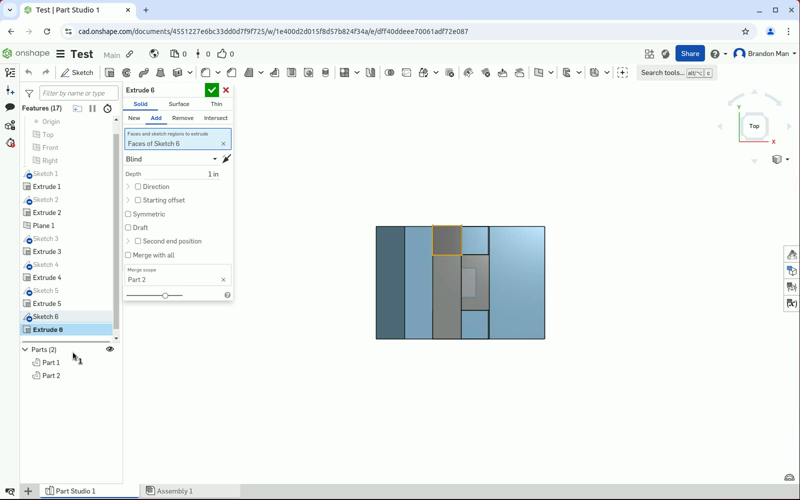
mouse_move(143, 106)
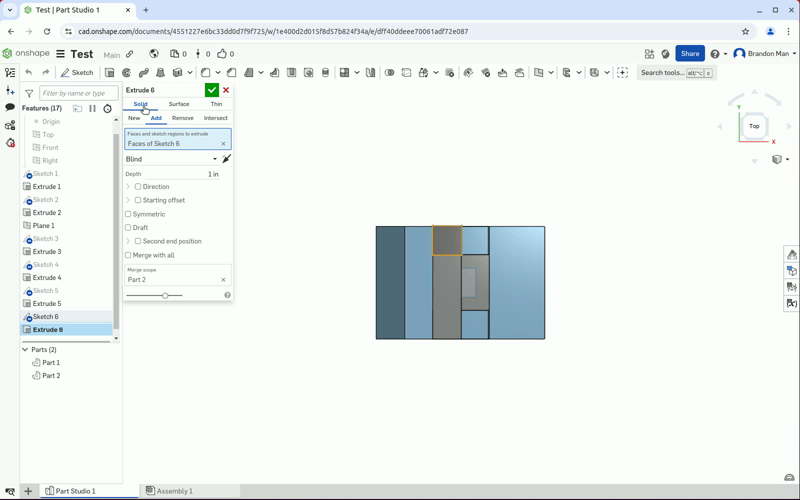
click(143, 106)
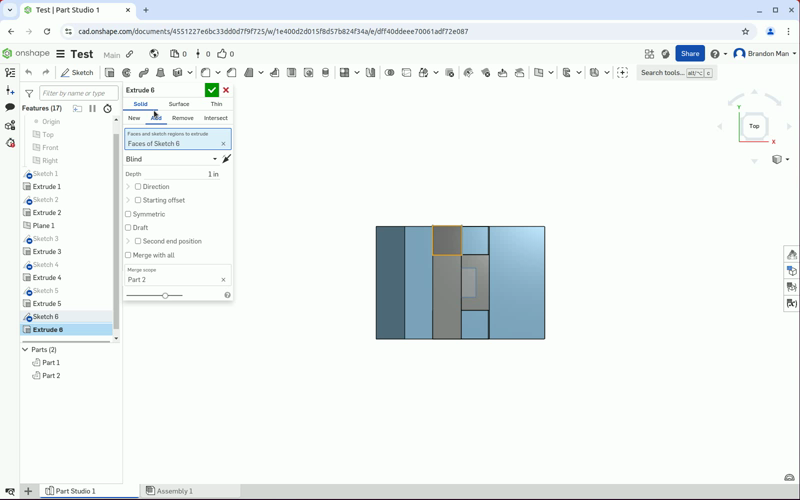
mouse_move(186, 120)
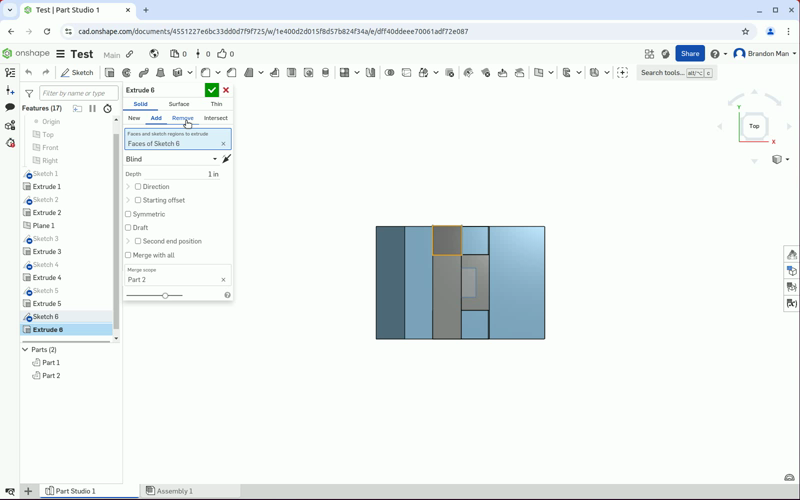
click(186, 120)
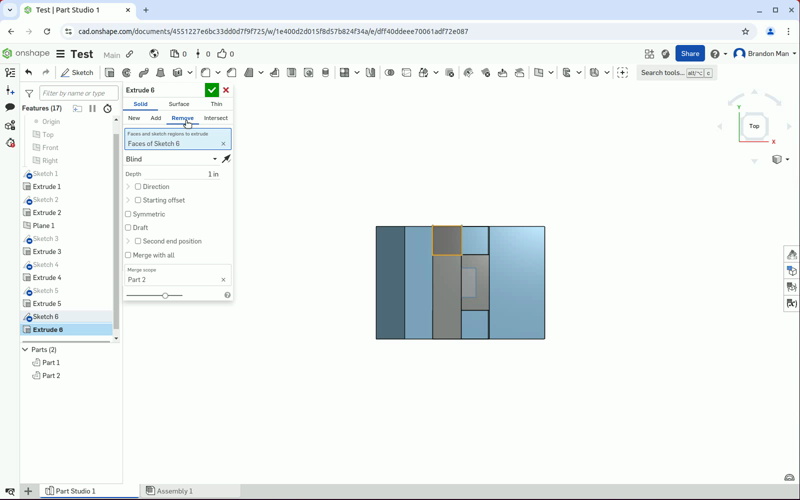
key(tab, 4)
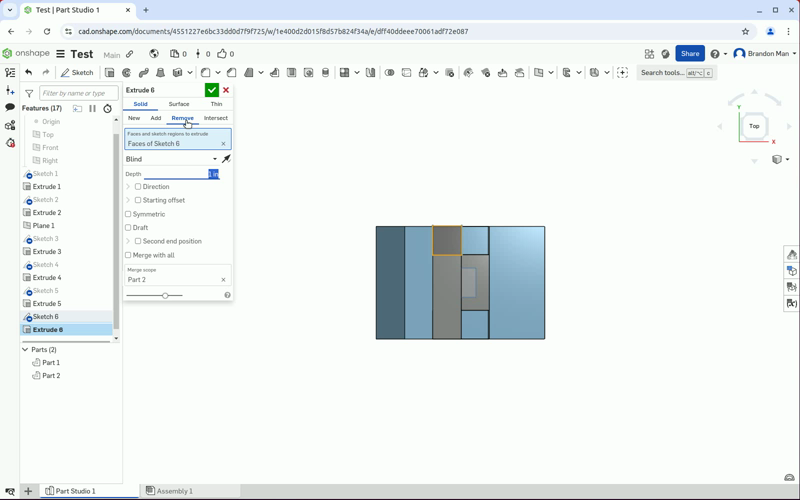
text(11.554)
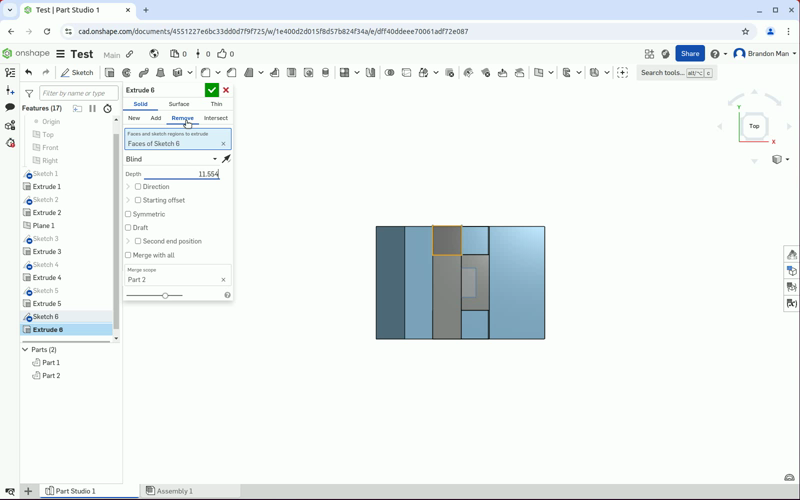
key(tab, 6)
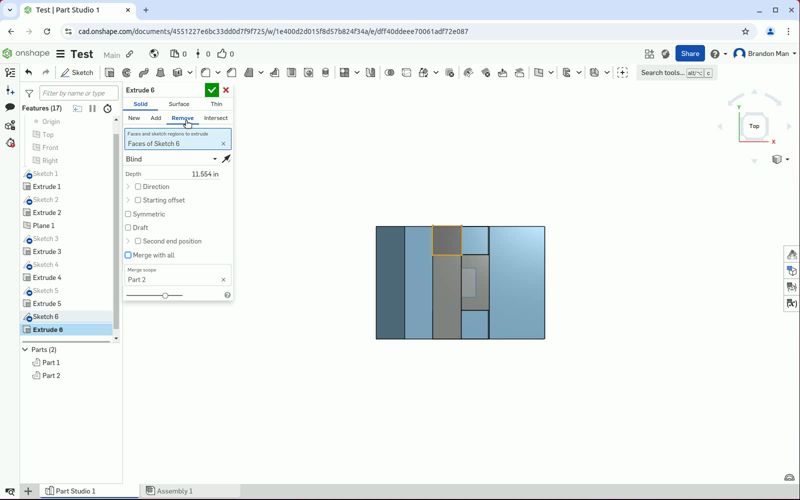
key(space)
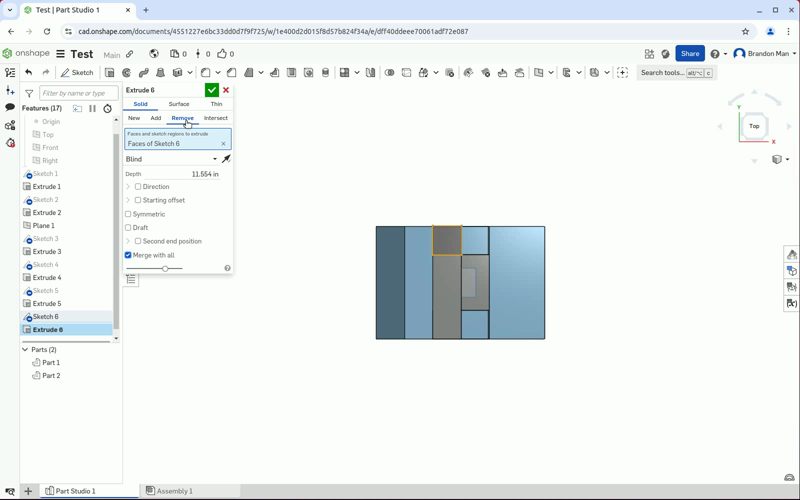
key(enter)
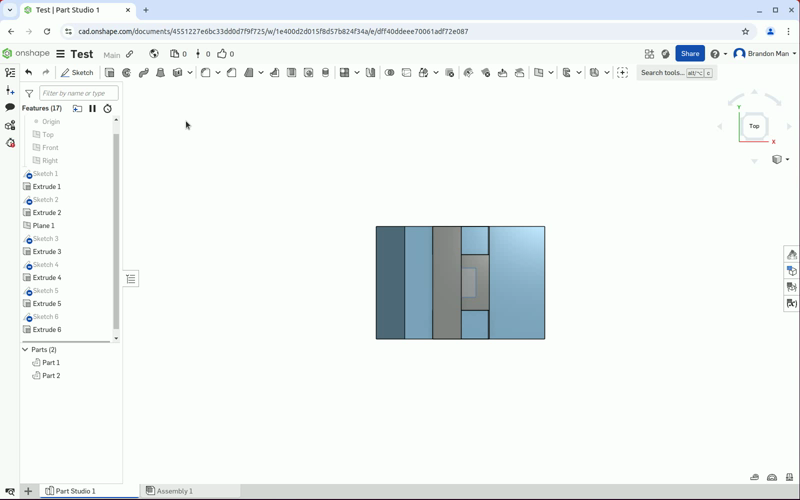
key(shift+h)
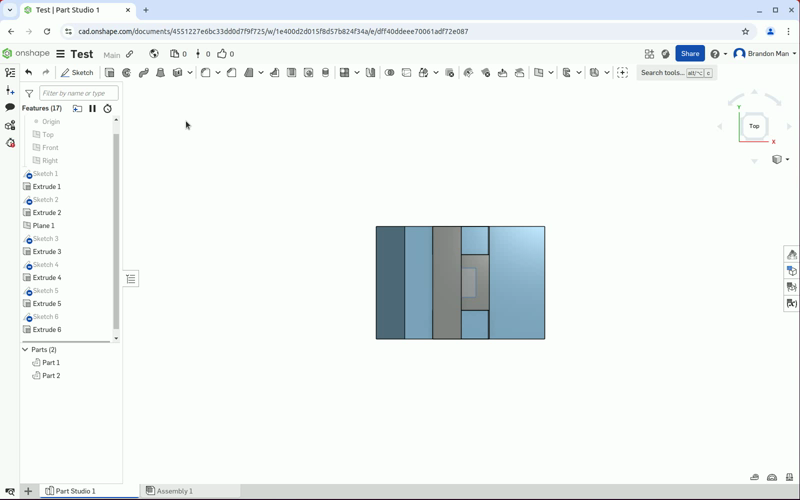
key(shift+h)
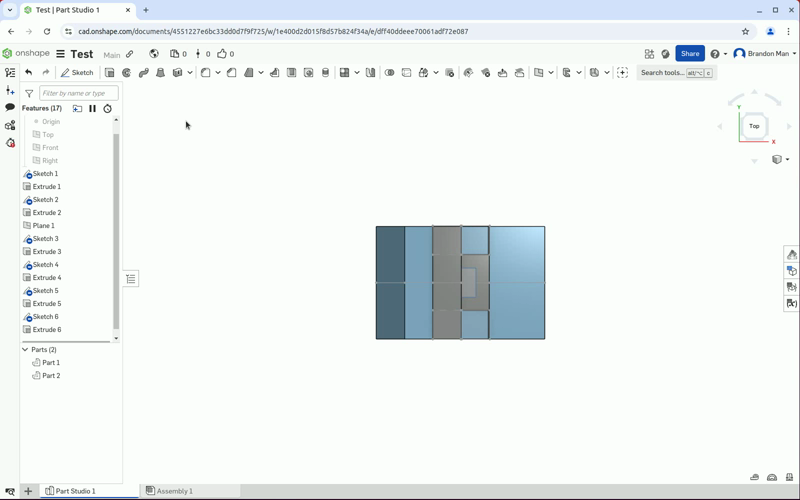
key(shift+7)
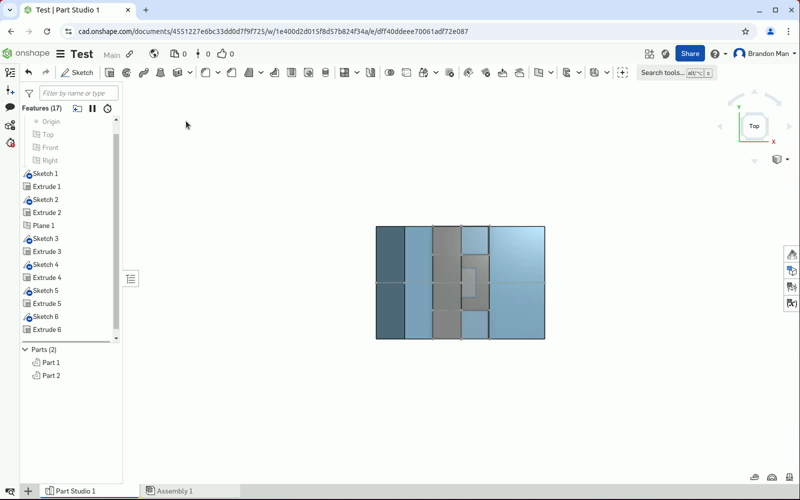
key(up, 3)
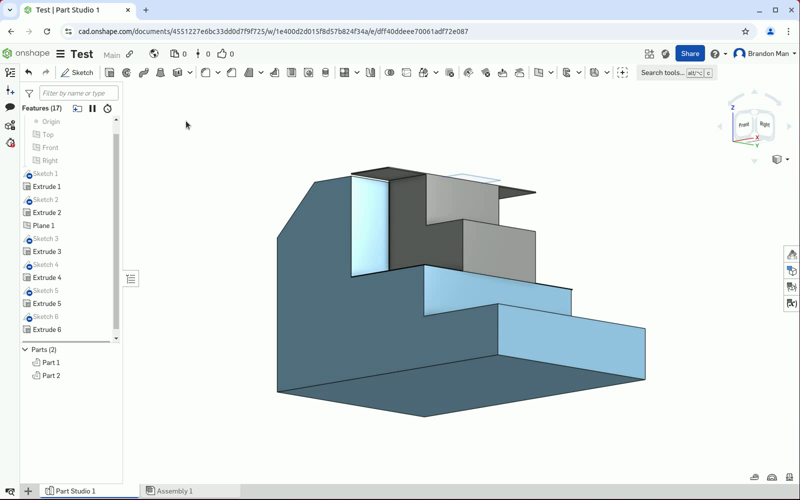
key(left, 3)
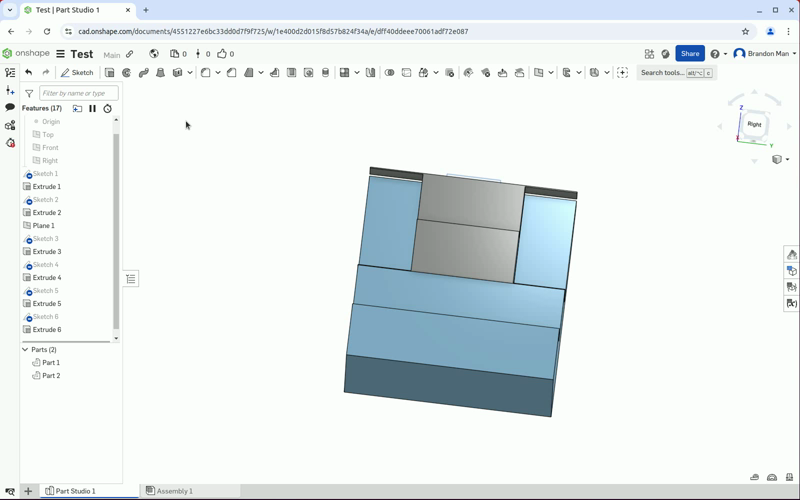
key(right, 3)
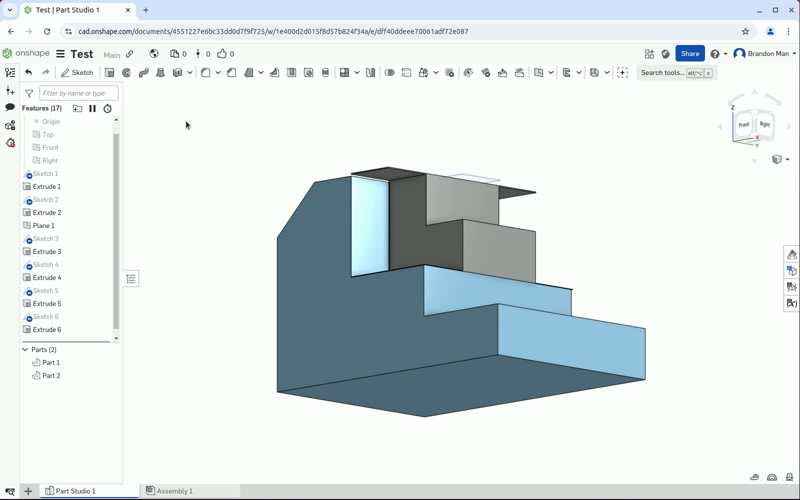
key(down, 3)
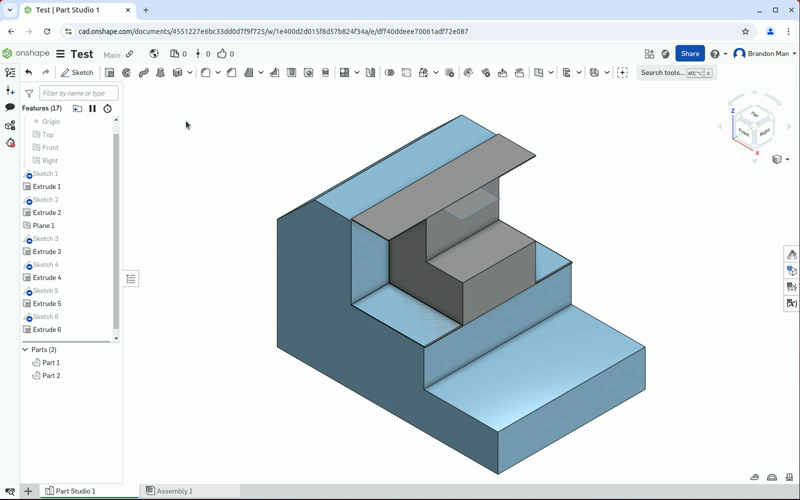
mouse_move(69, 176)
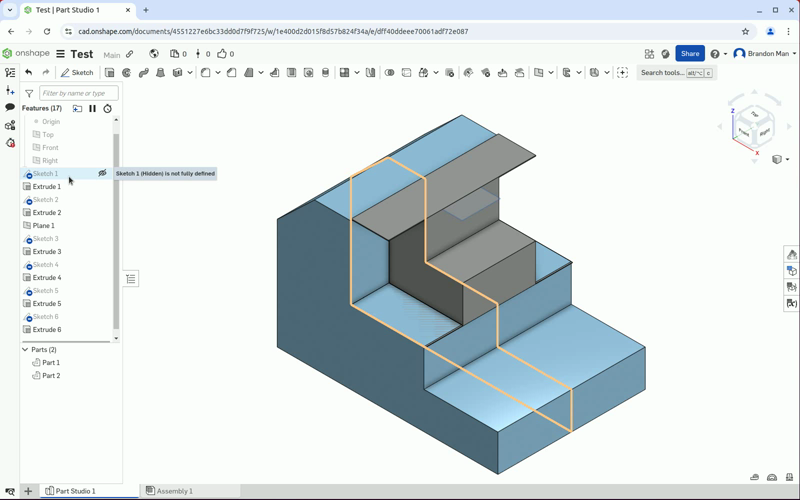
click(69, 176)